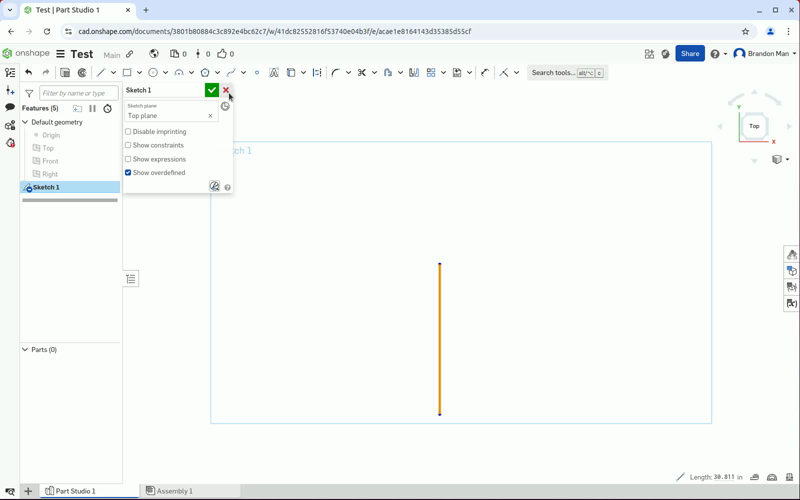
key(shift+h)
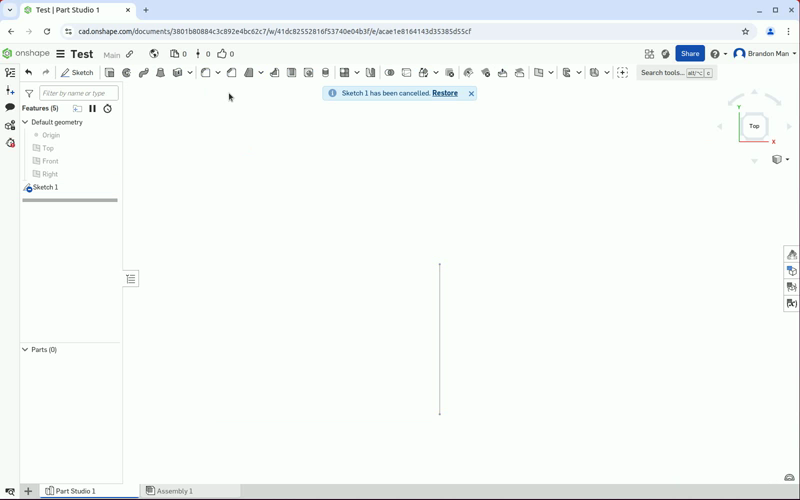
key(shift+s)
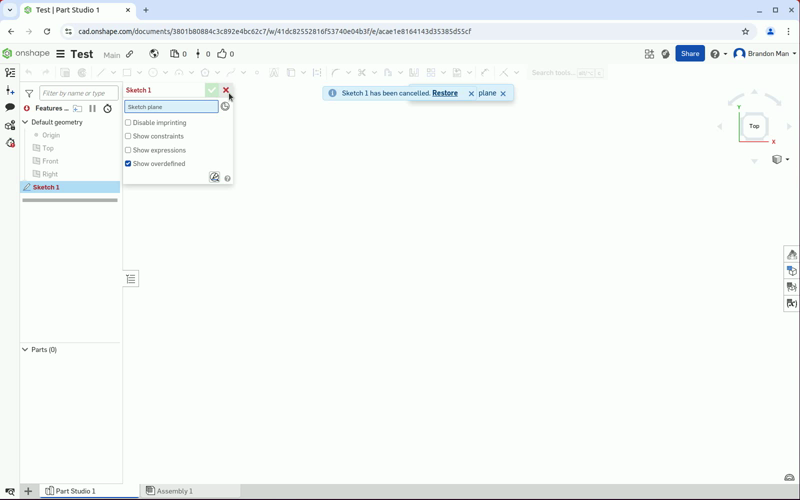
mouse_move(73, 150)
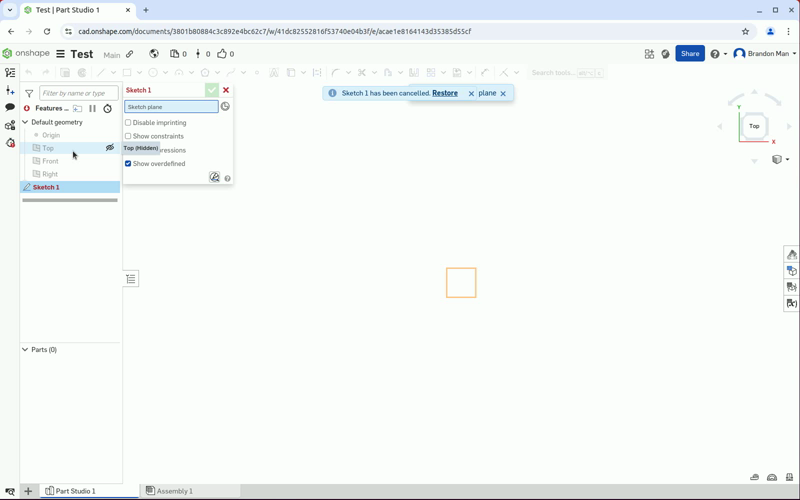
click(73, 150)
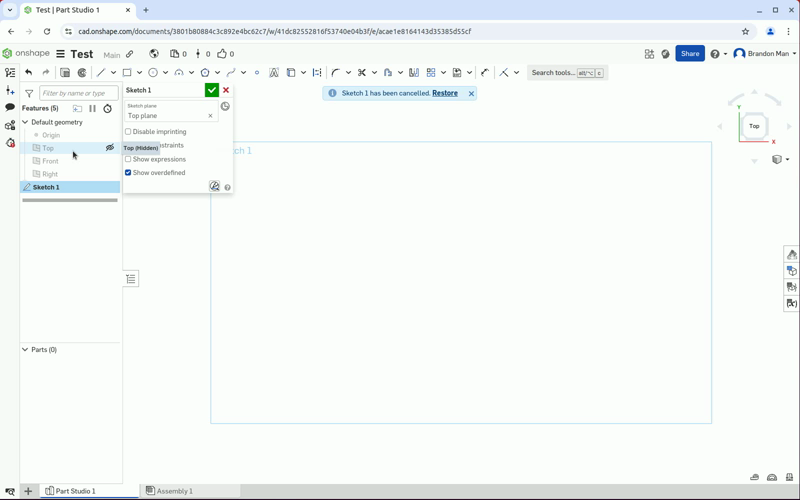
mouse_move(73, 352)
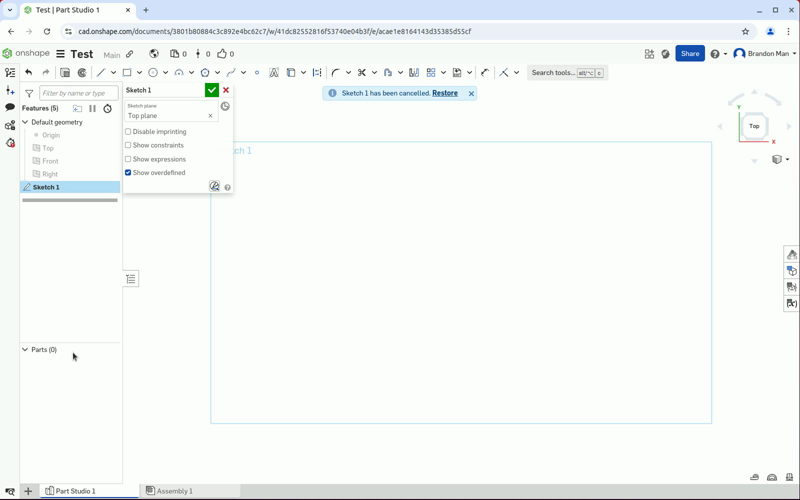
key(y)
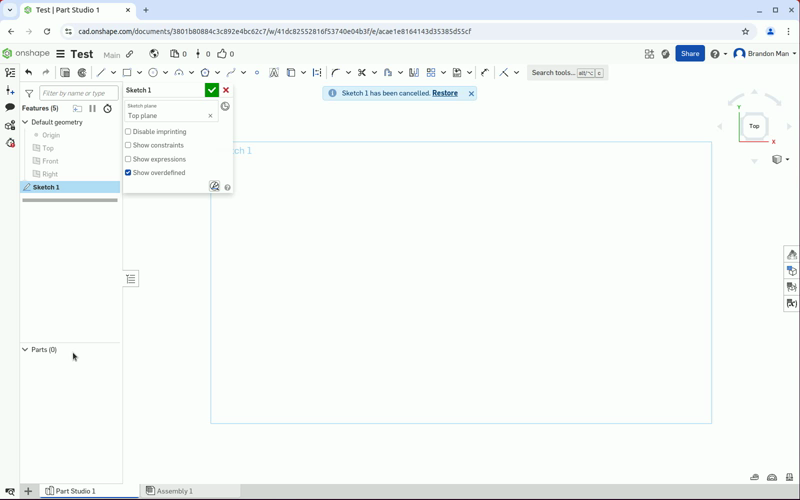
key(l)
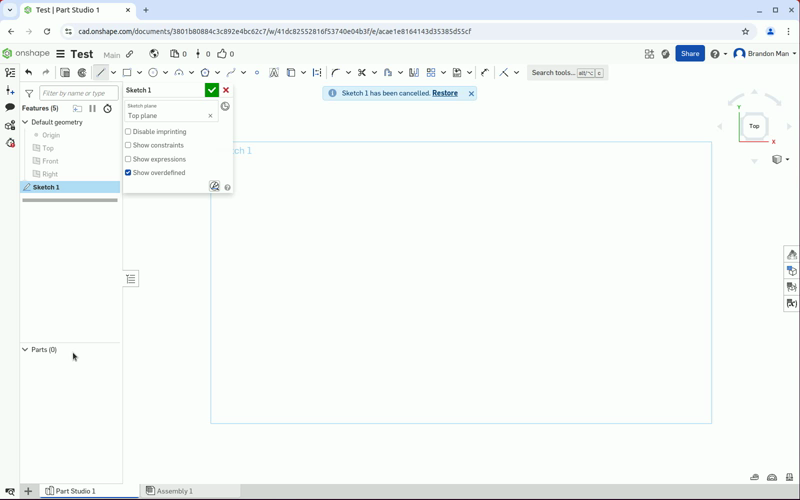
key_down(shift)
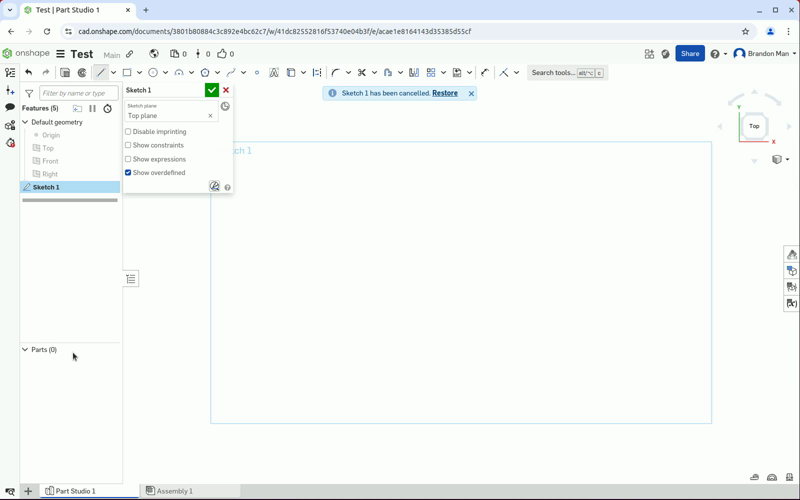
mouse_move(545, 301)
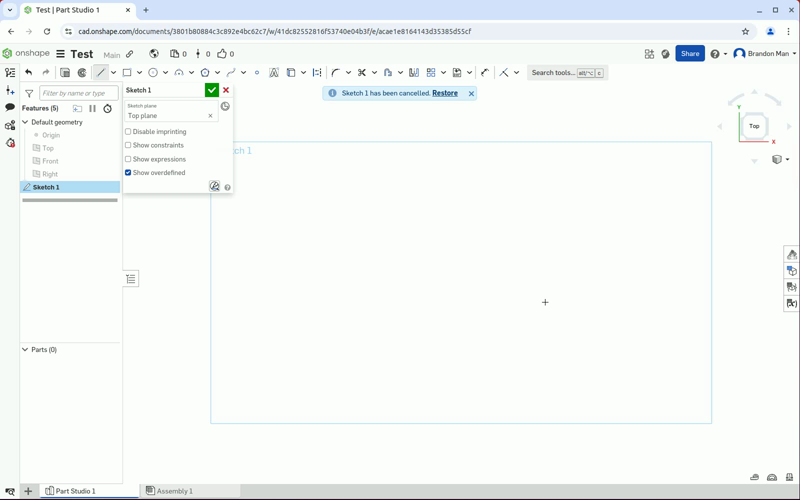
click(545, 301)
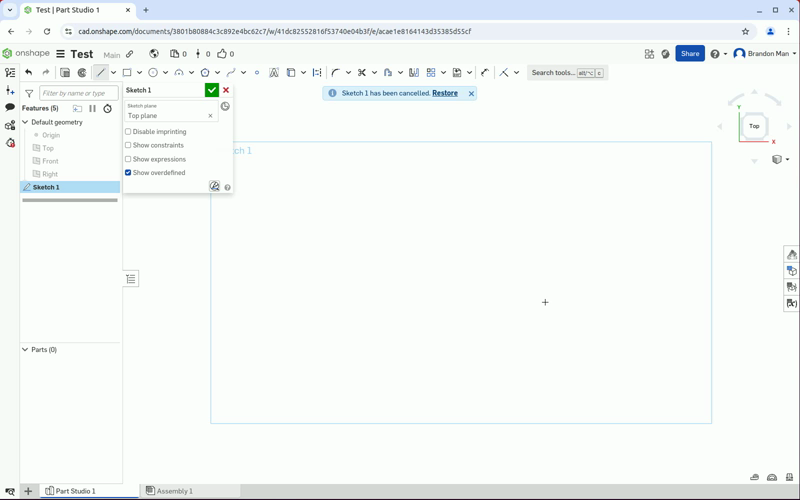
key_up(shift)
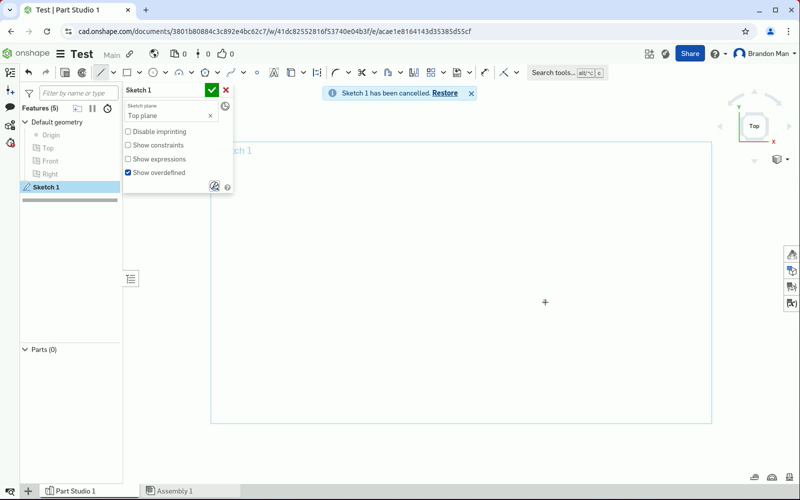
key_down(shift)
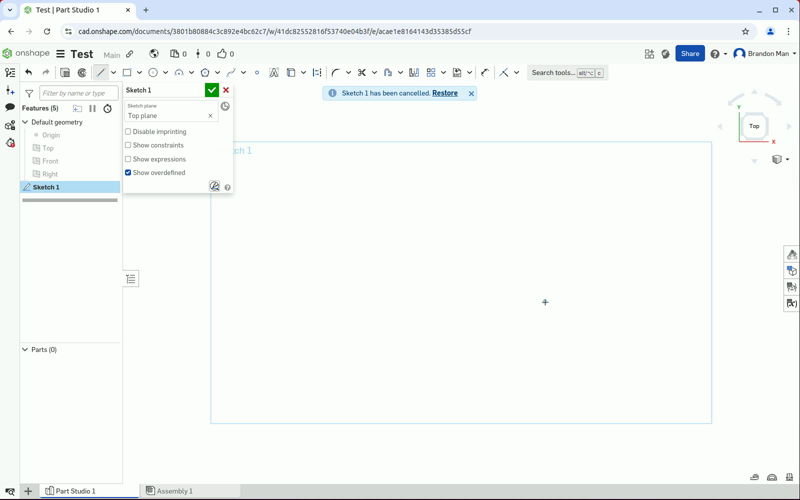
mouse_move(575, 301)
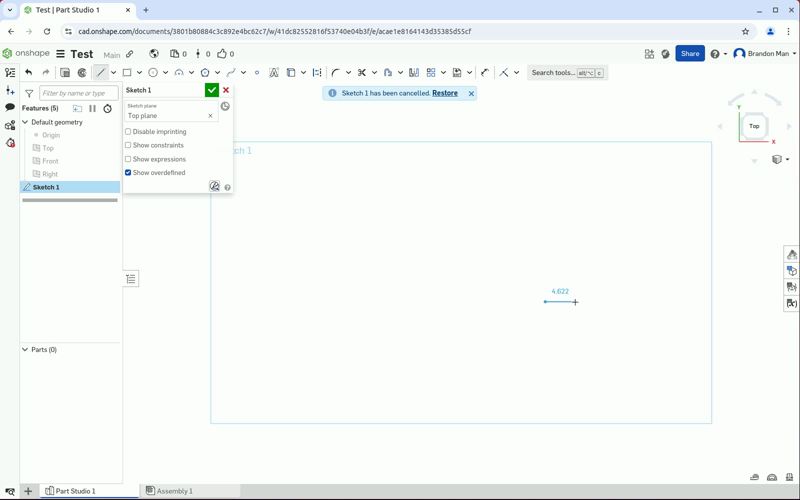
mouse_move(574, 301)
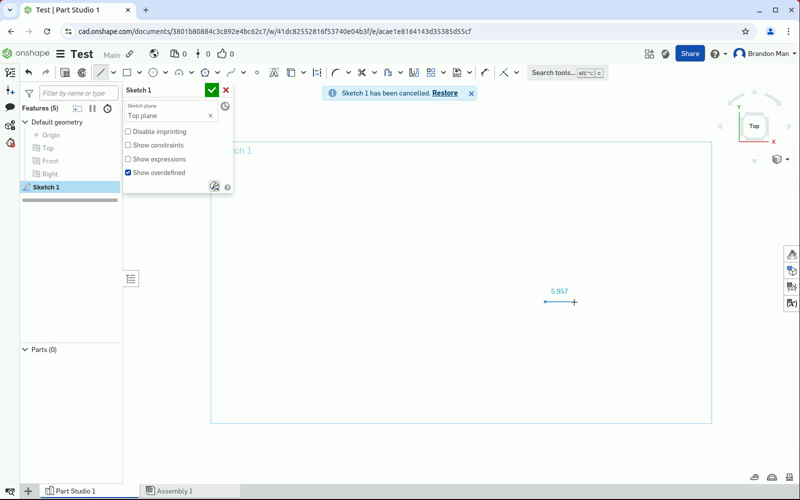
click(574, 301)
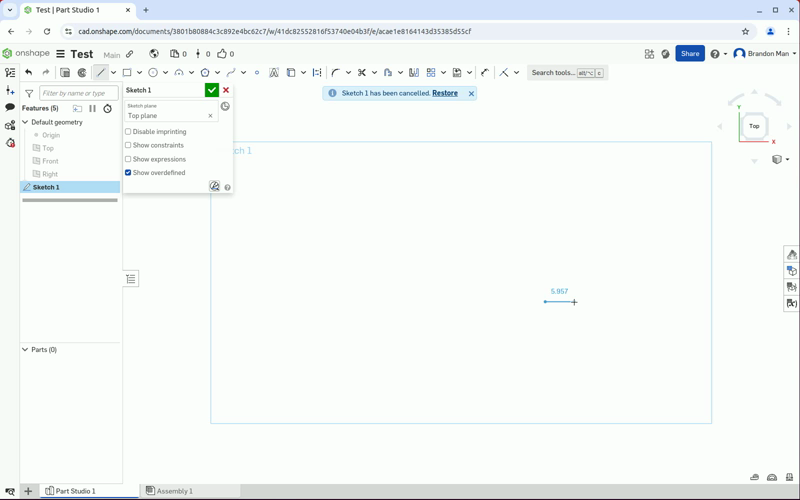
key_up(shift)
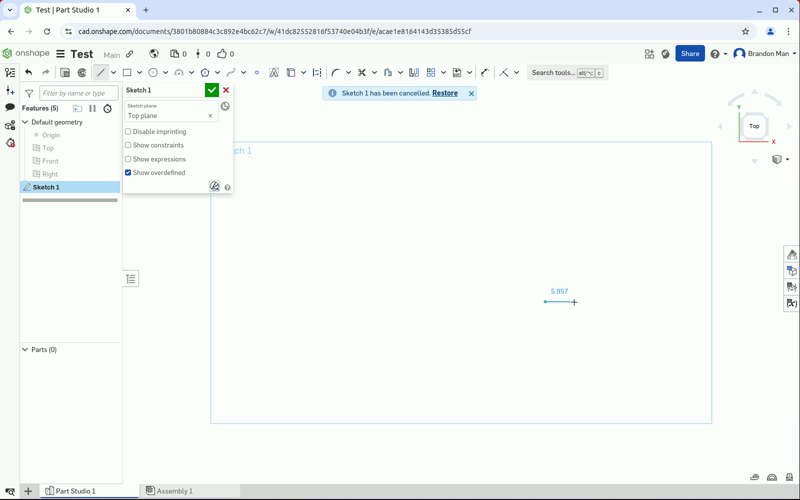
key_down(shift)
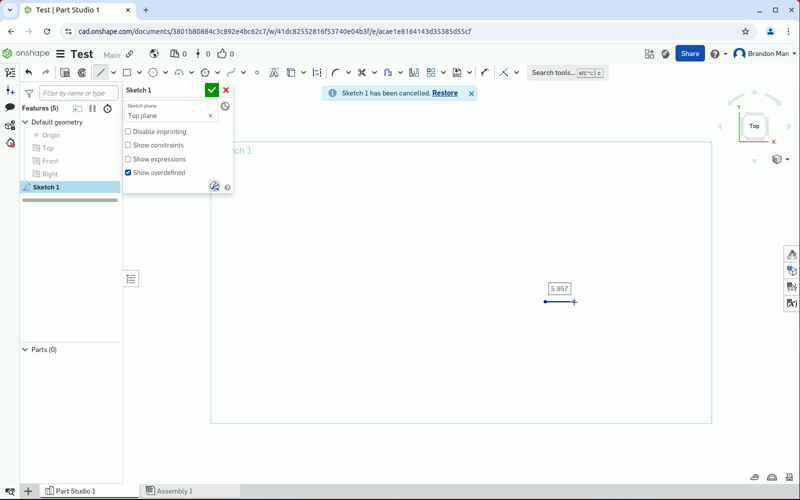
mouse_move(589, 301)
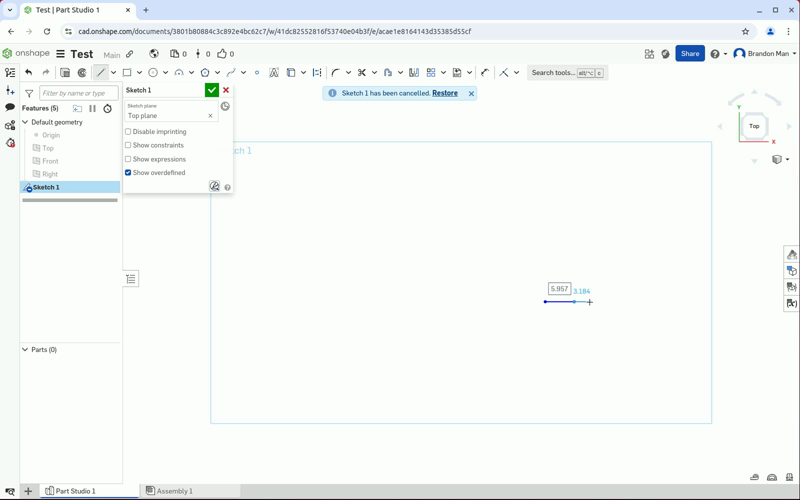
mouse_move(574, 282)
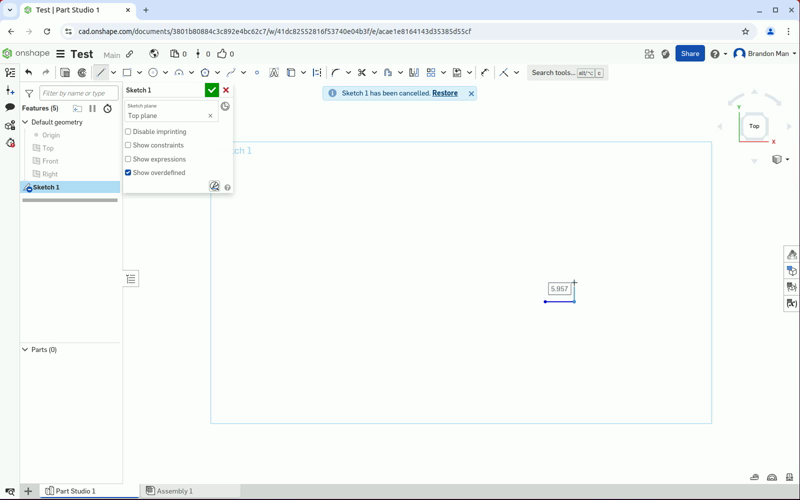
click(574, 282)
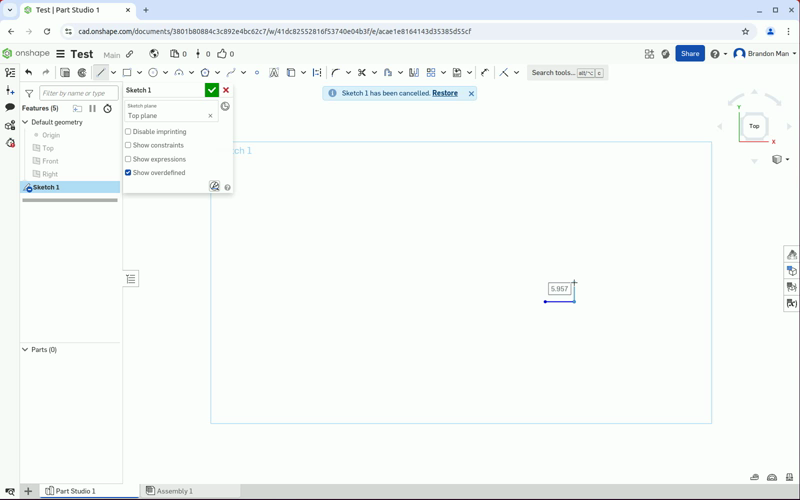
key_up(shift)
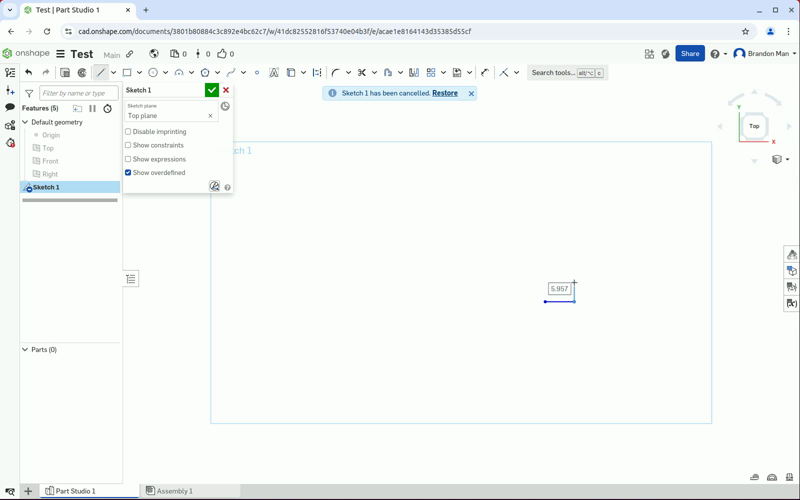
key_down(shift)
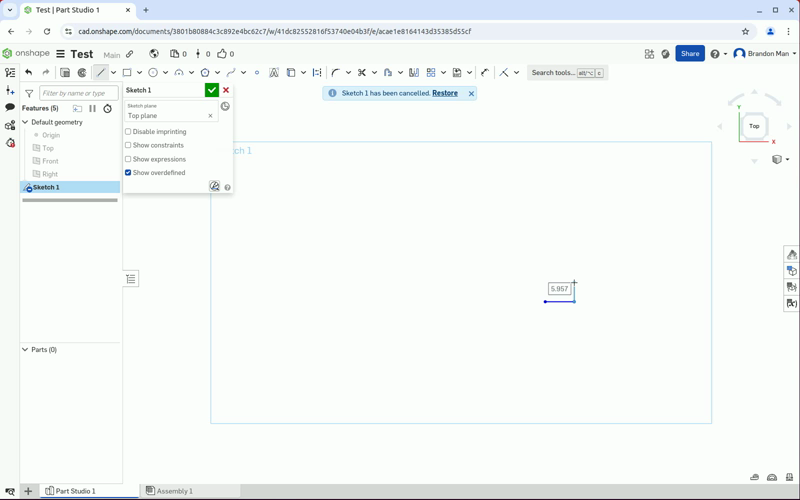
mouse_move(589, 282)
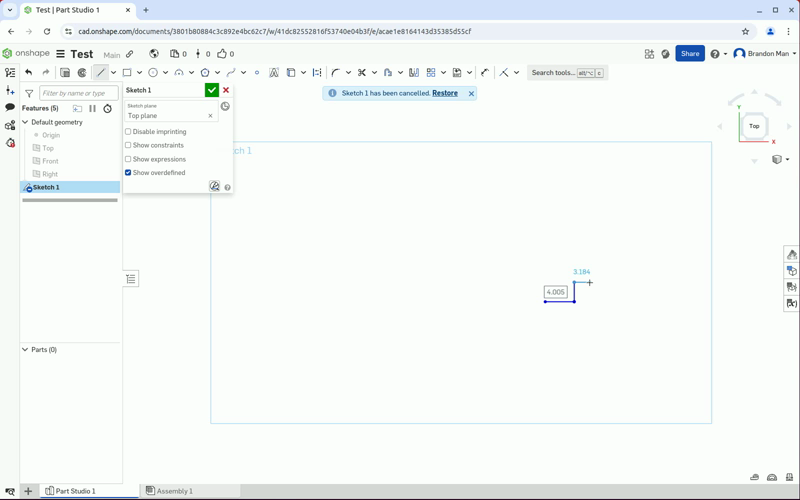
mouse_move(545, 282)
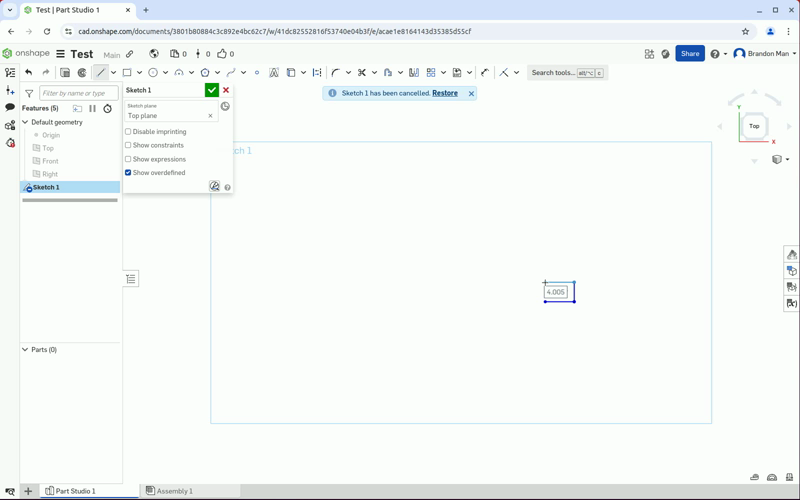
click(545, 282)
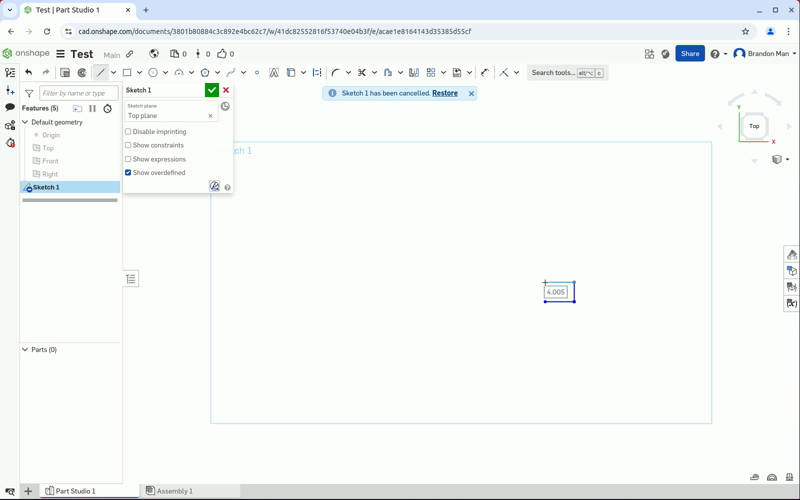
key_up(shift)
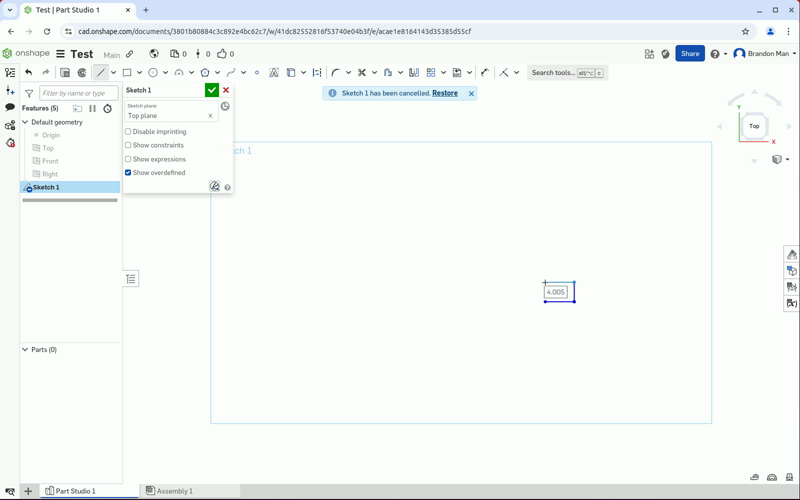
mouse_move(575, 282)
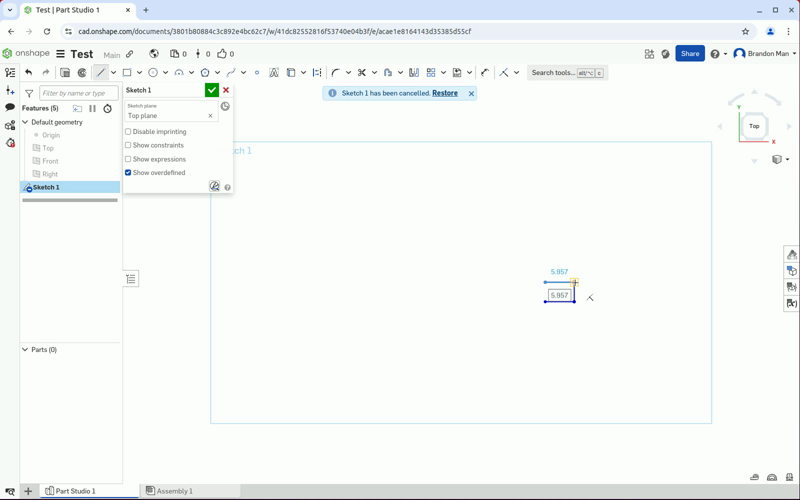
key_down(shift)
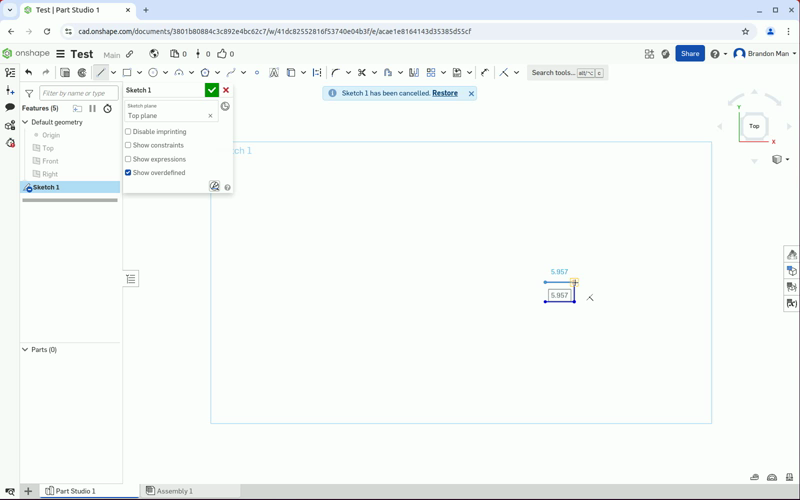
mouse_move(545, 301)
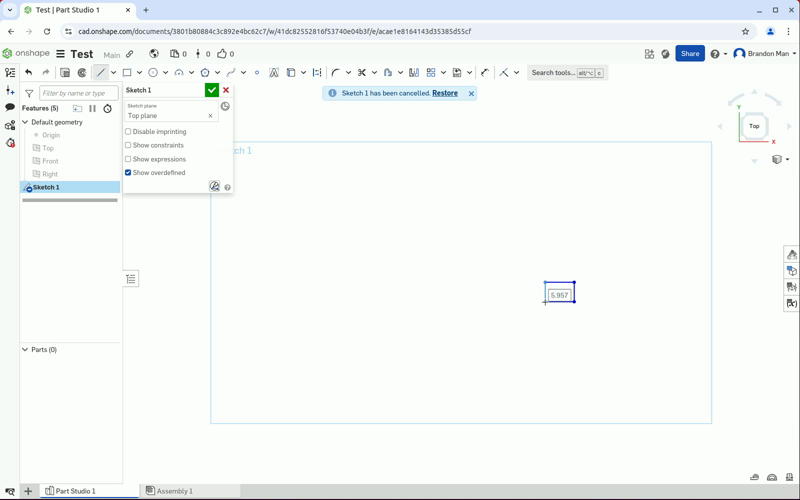
key_up(shift)
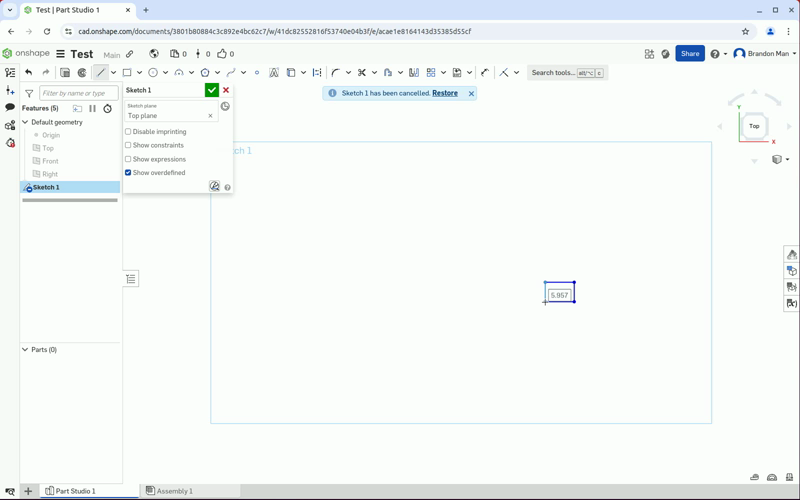
click(545, 301)
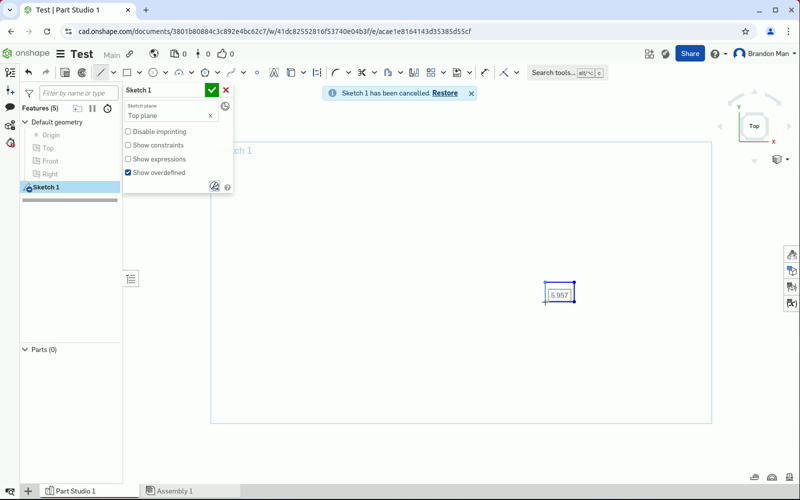
key(esc)
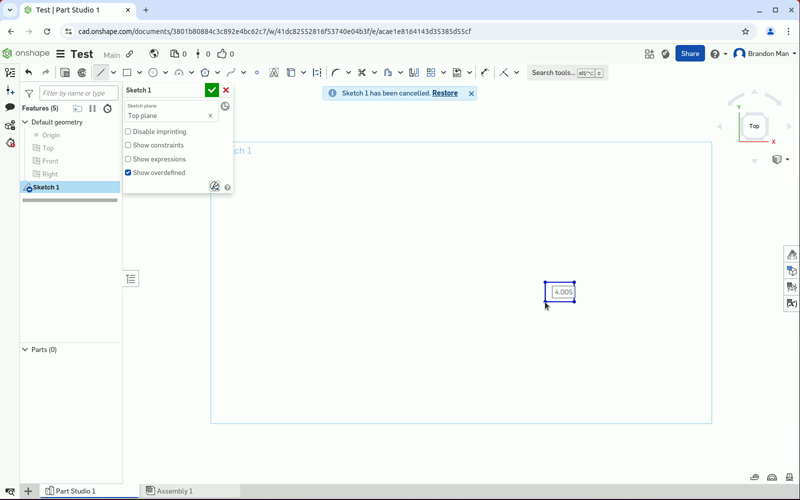
mouse_move(568, 297)
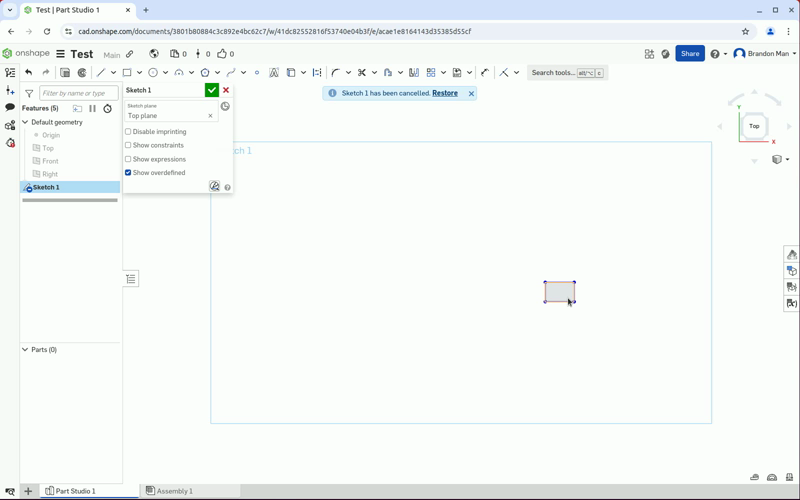
scroll(6)
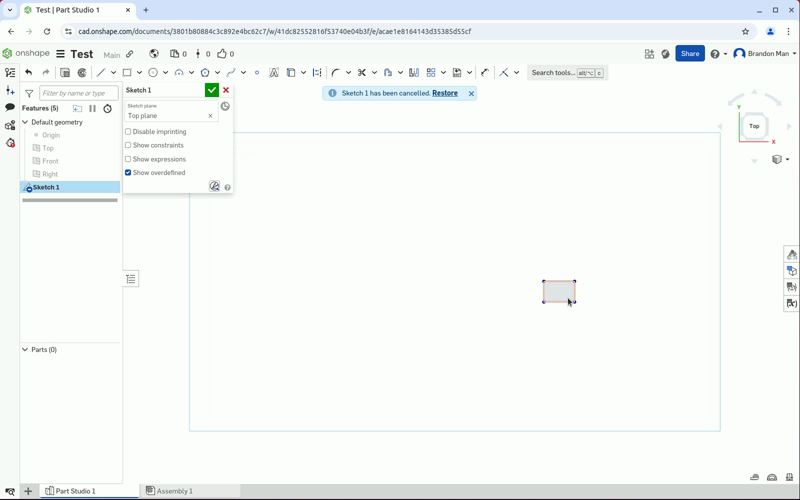
scroll(6)
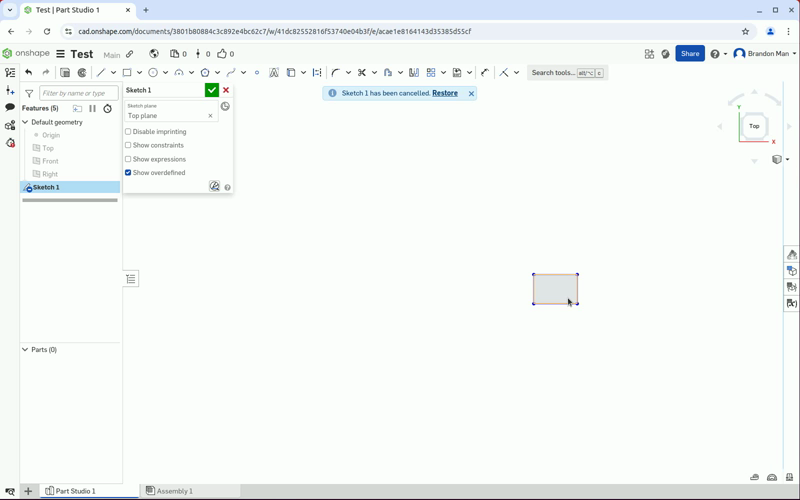
scroll(6)
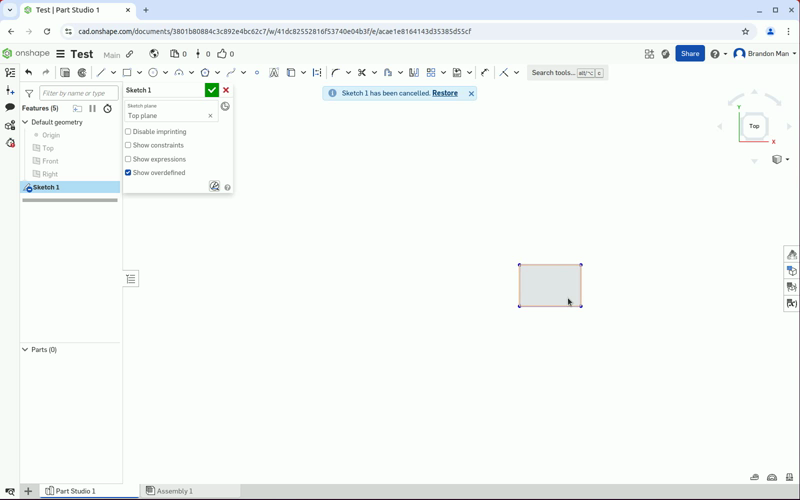
scroll(6)
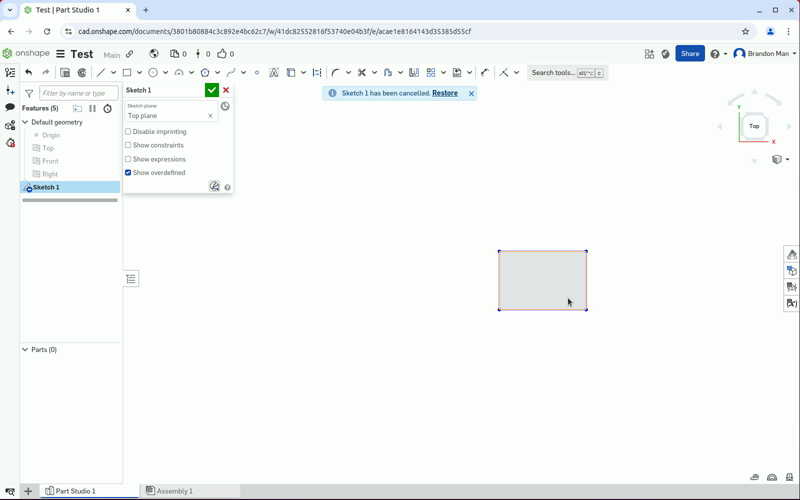
scroll(6)
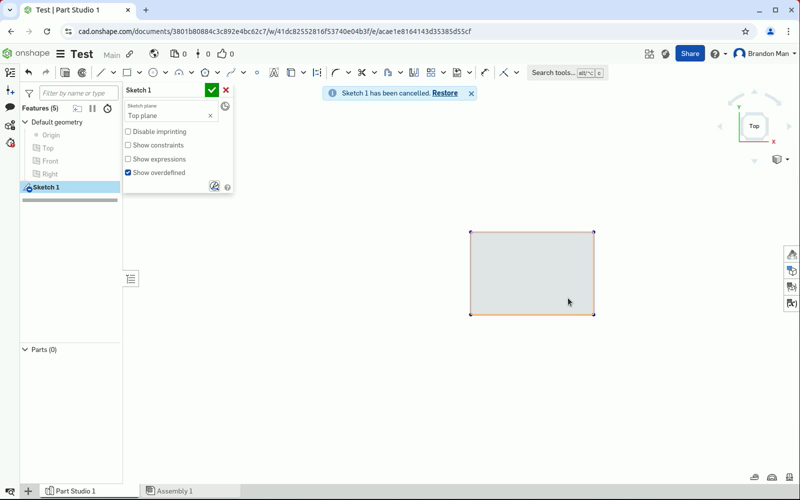
scroll(6)
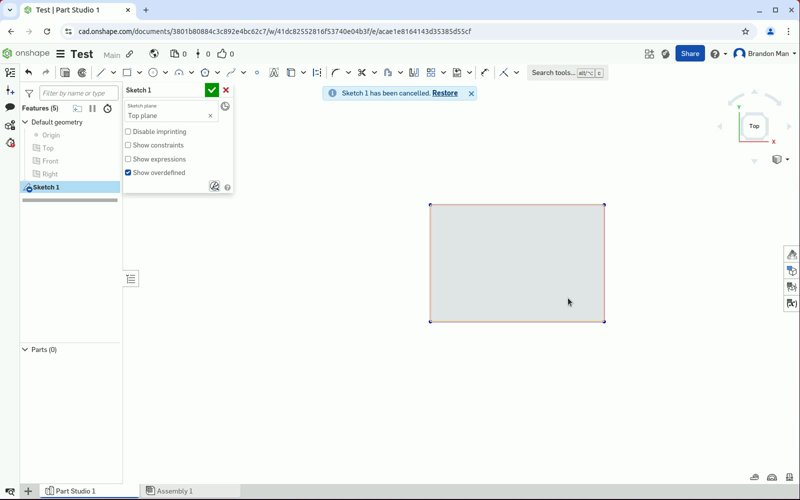
scroll(6)
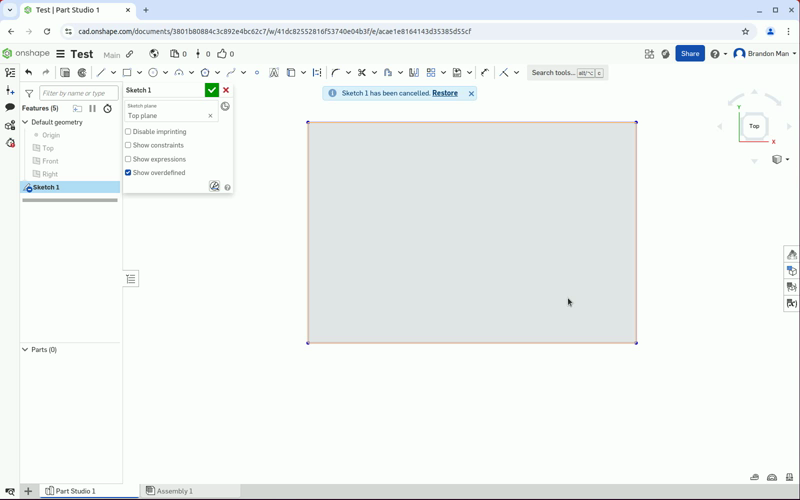
click(568, 297)
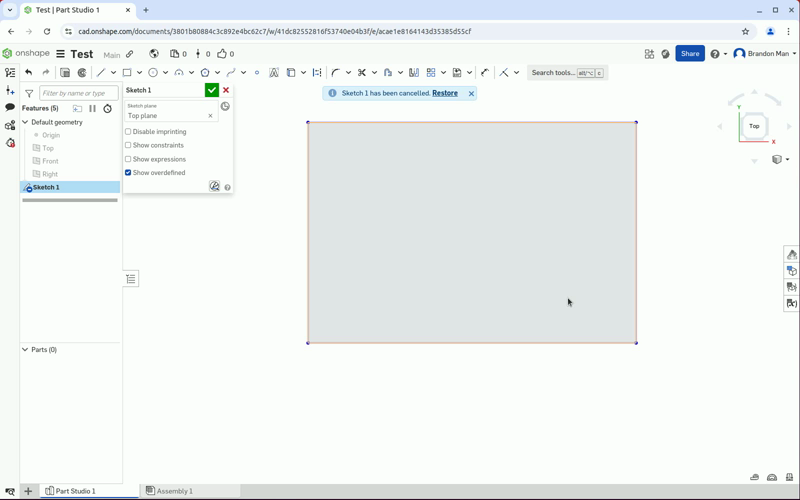
scroll(-6)
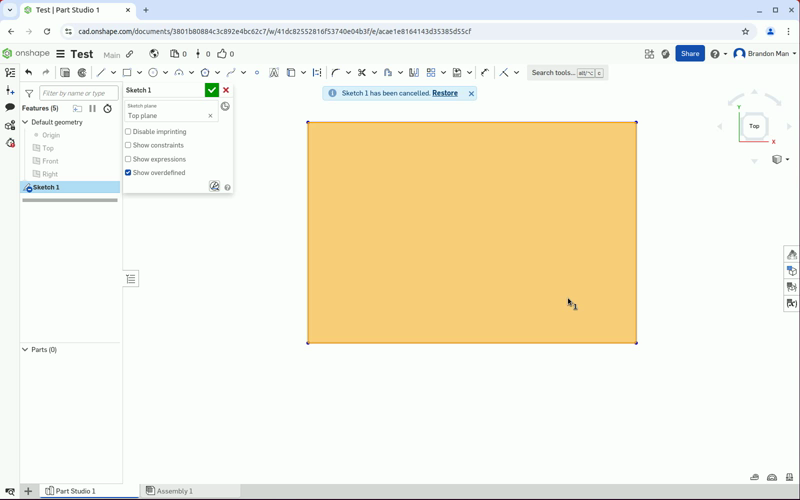
scroll(-6)
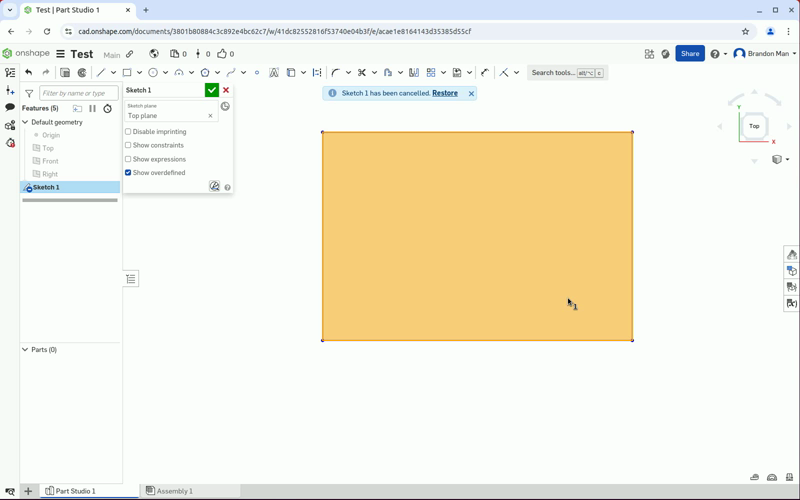
scroll(-6)
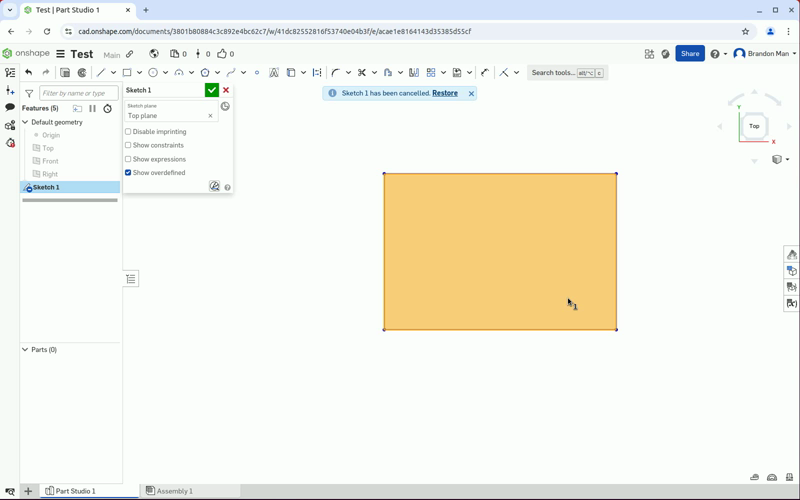
scroll(-6)
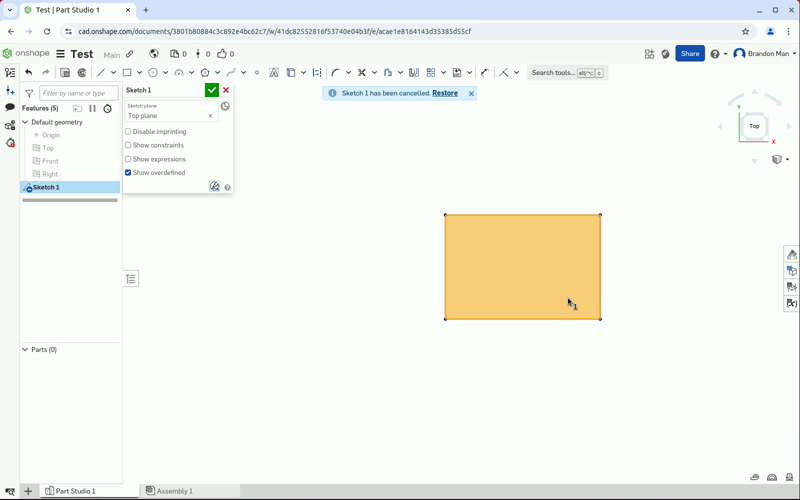
scroll(-6)
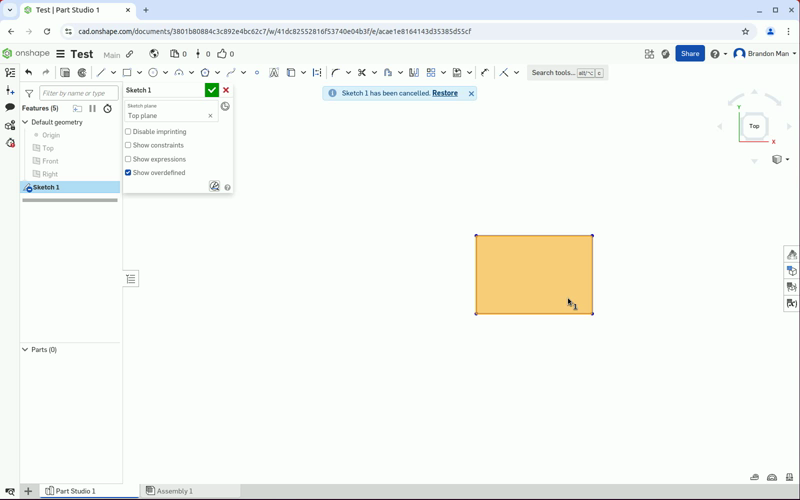
scroll(-6)
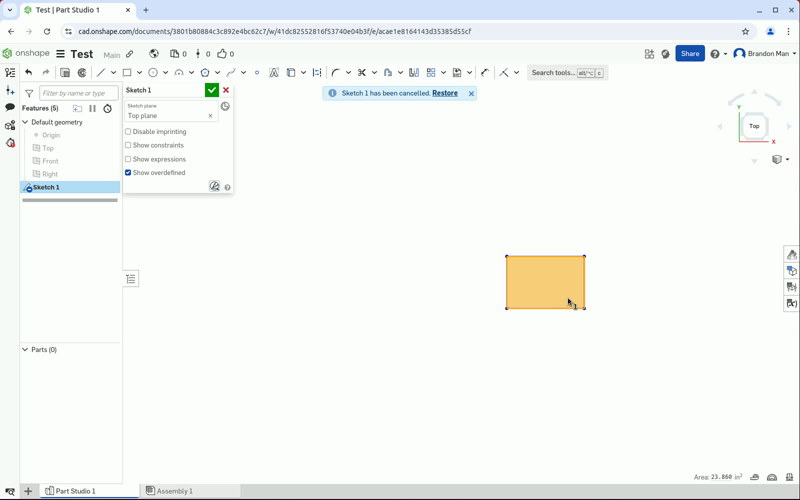
scroll(-6)
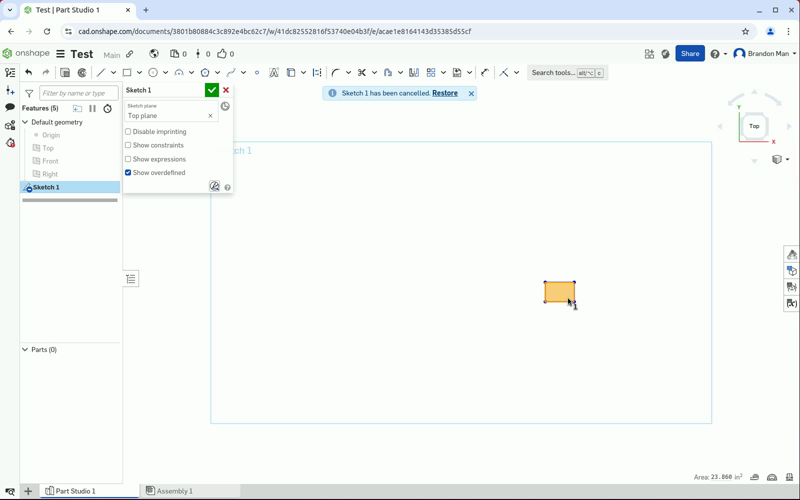
mouse_move(73, 352)
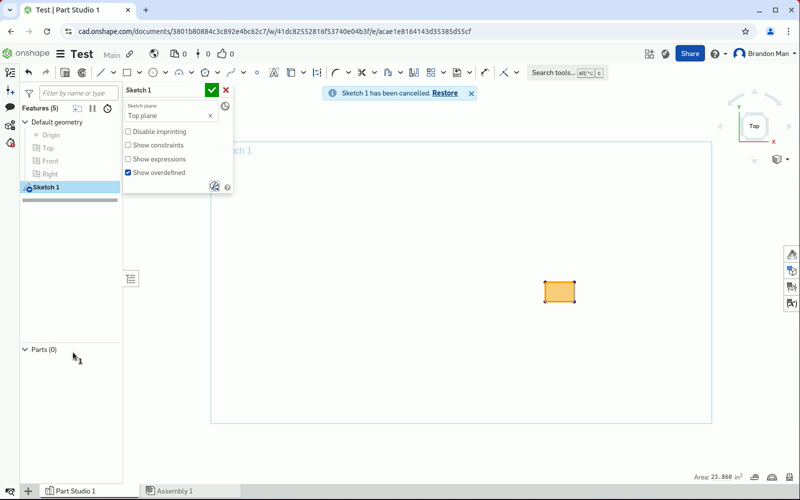
key(shift+y)
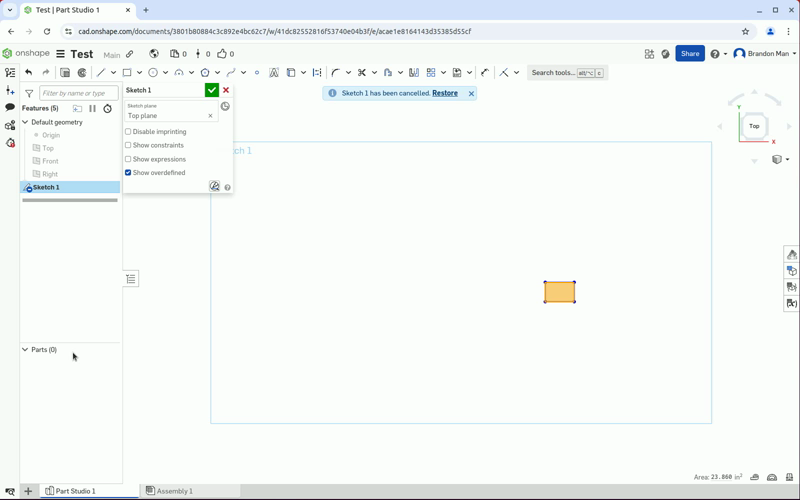
key(shift+e)
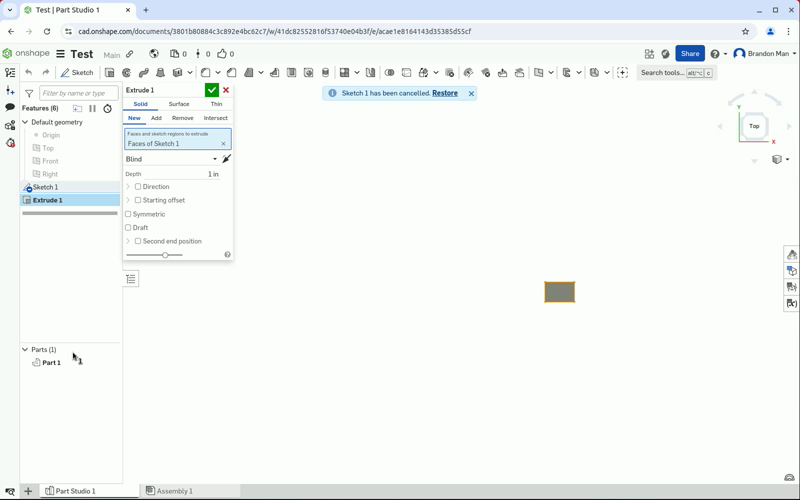
mouse_move(143, 106)
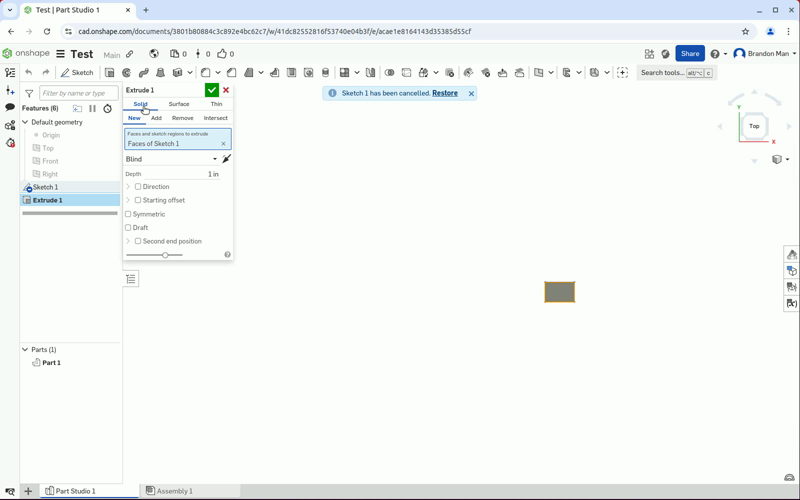
click(143, 106)
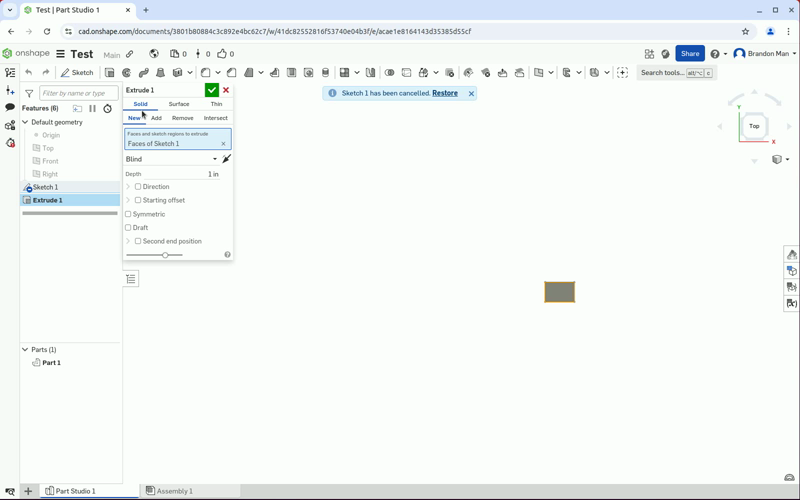
mouse_move(137, 120)
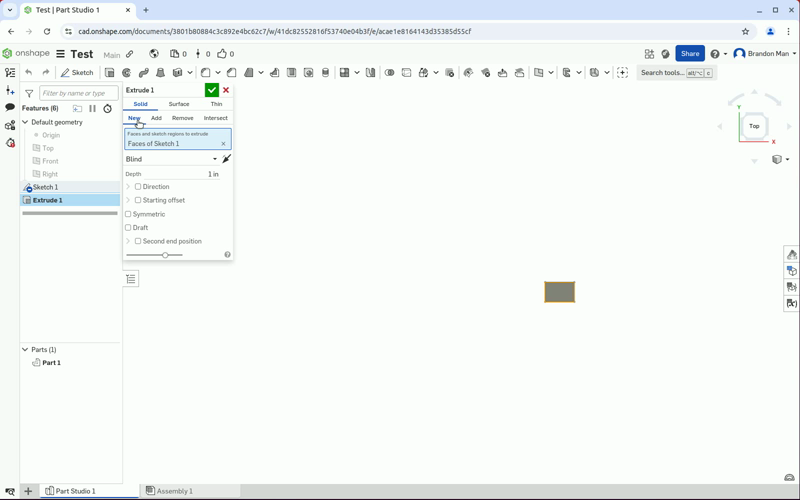
click(137, 120)
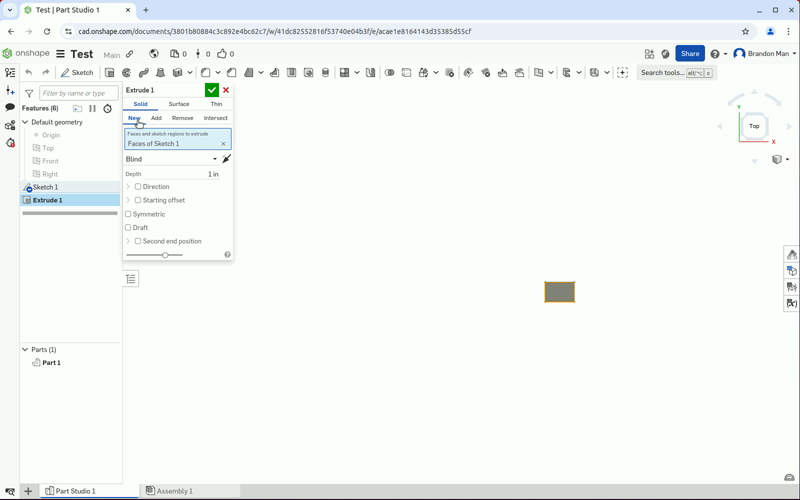
key(tab, 4)
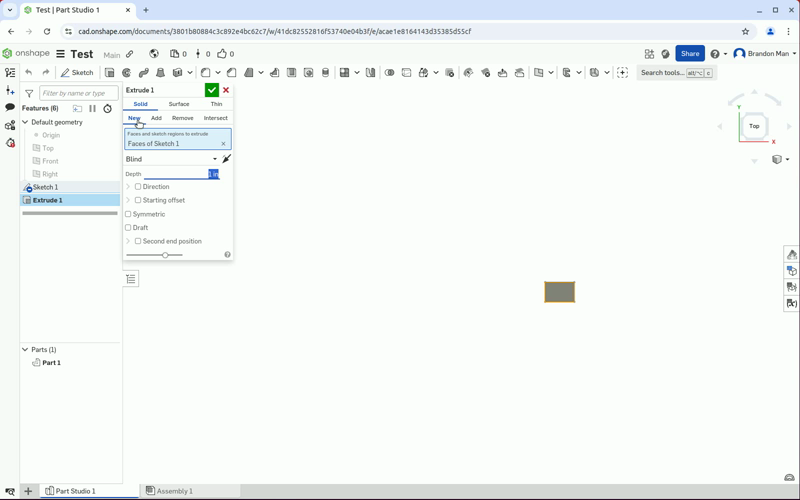
text(-7.703)
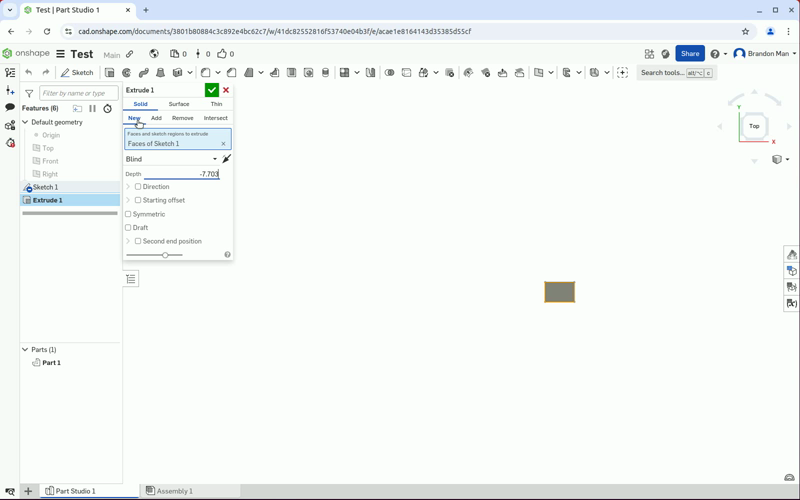
key(enter)
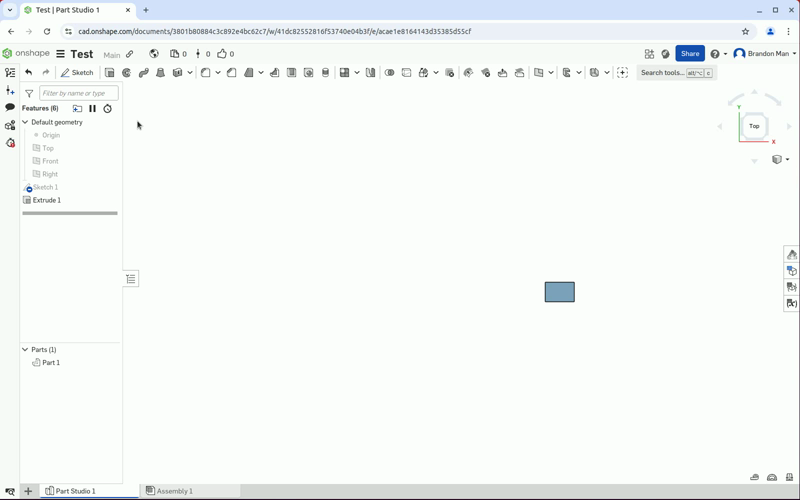
key(shift+h)
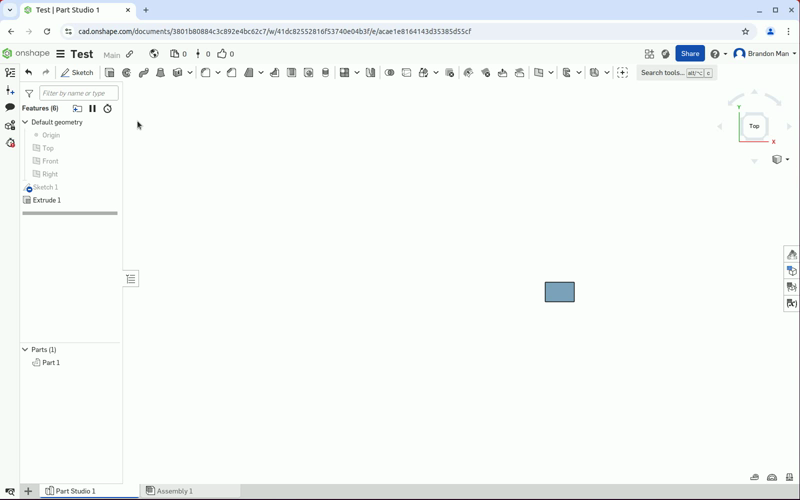
key(shift+h)
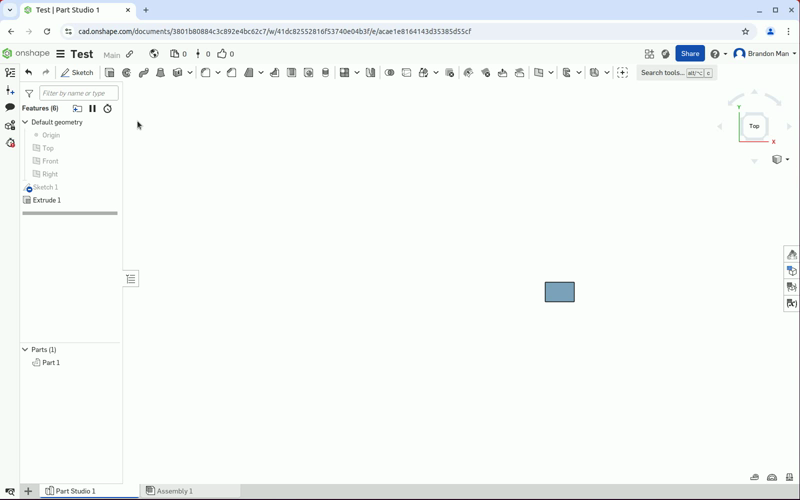
mouse_move(73, 189)
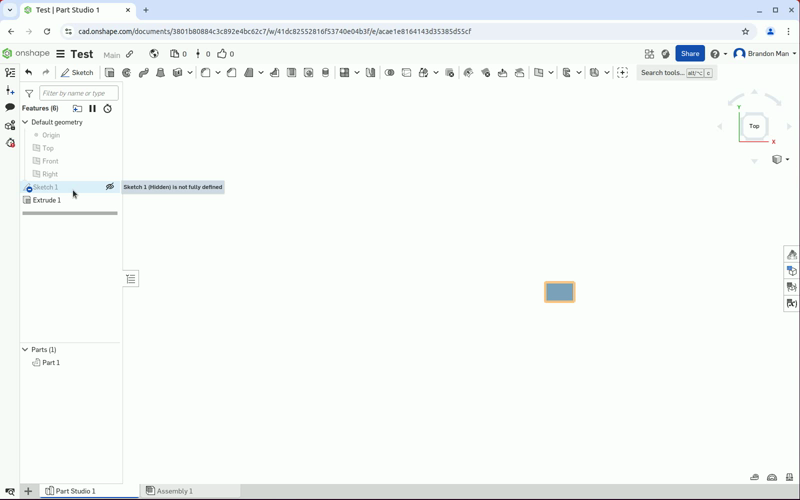
click(73, 189)
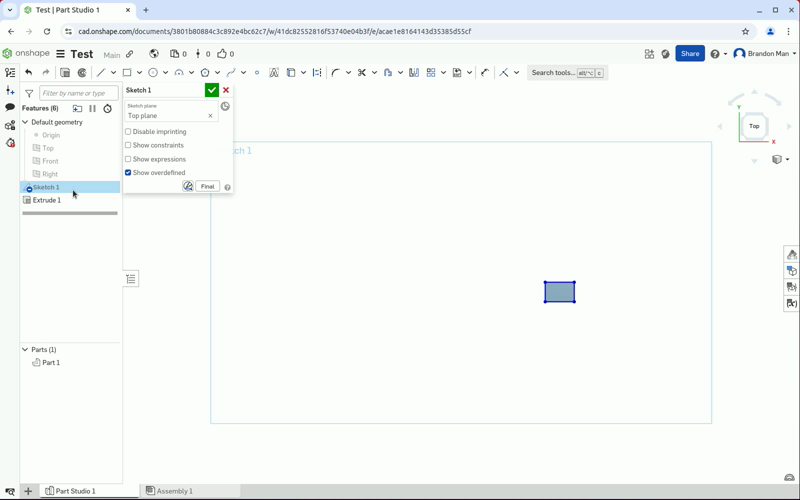
mouse_move(229, 92)
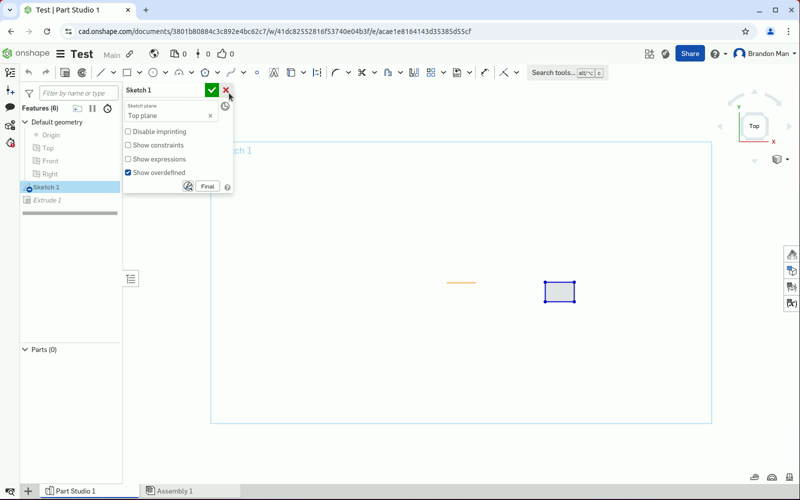
click(229, 92)
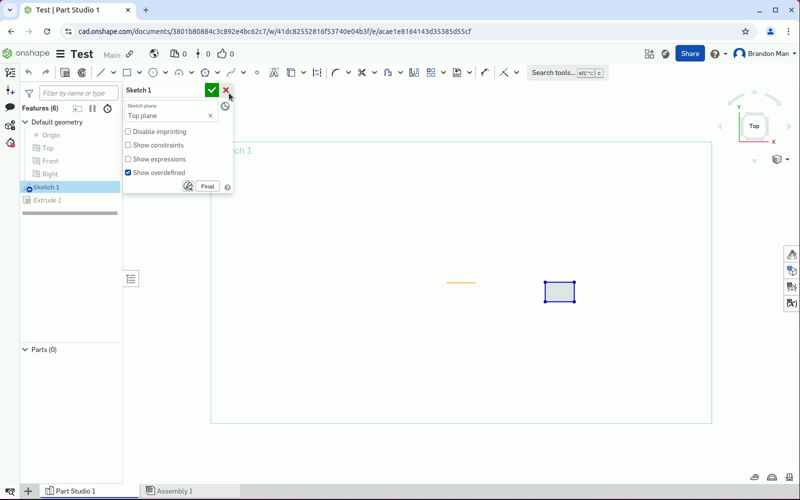
key(shift+s)
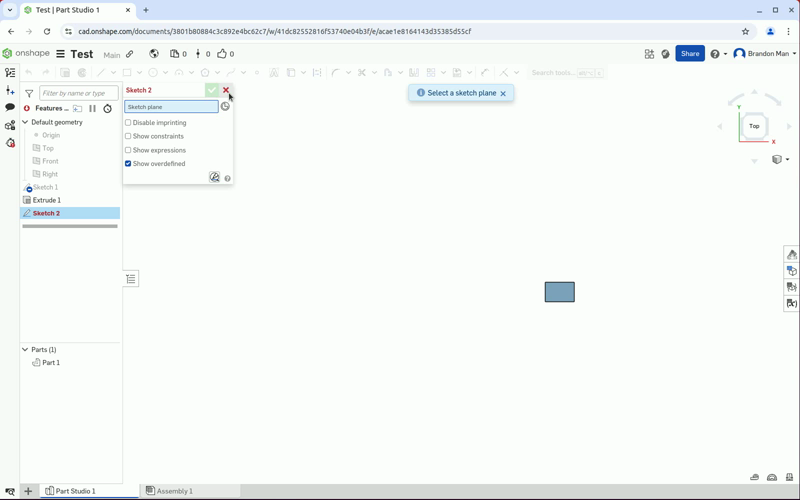
mouse_move(73, 150)
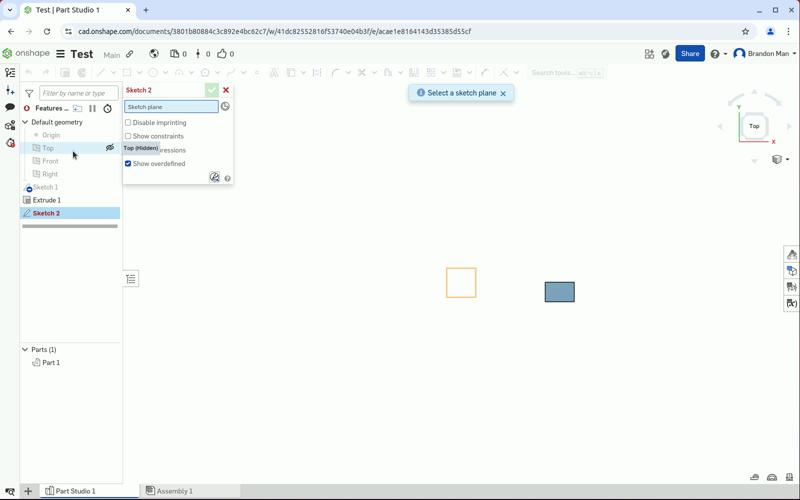
click(73, 150)
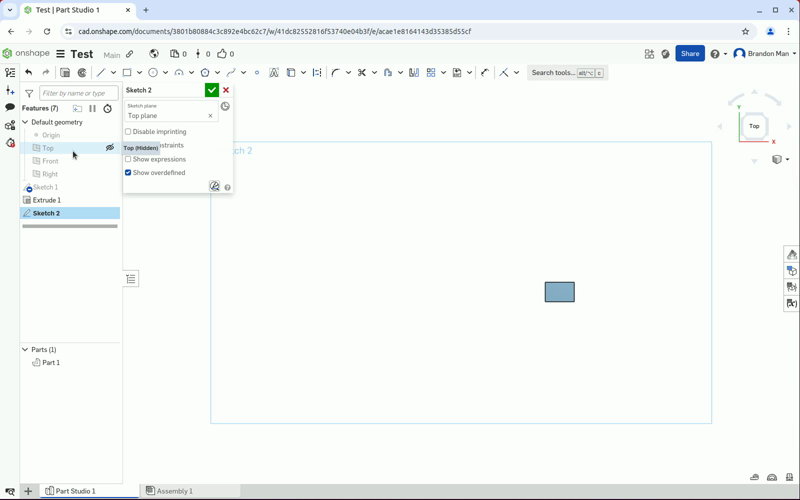
mouse_move(73, 352)
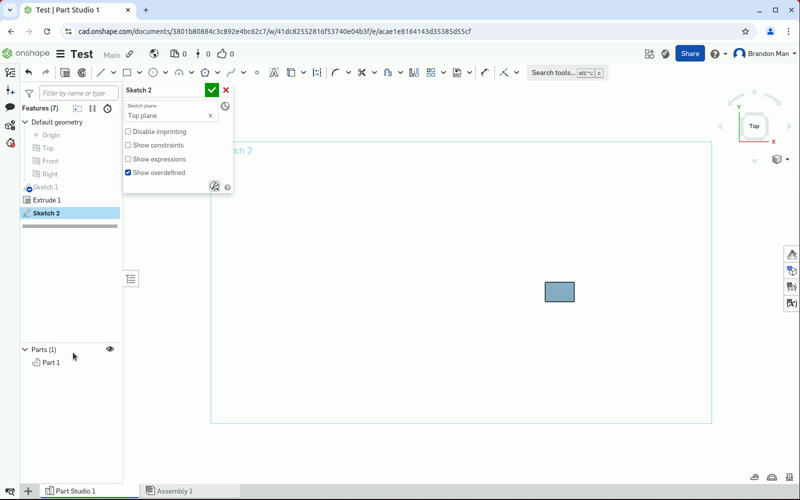
key(y)
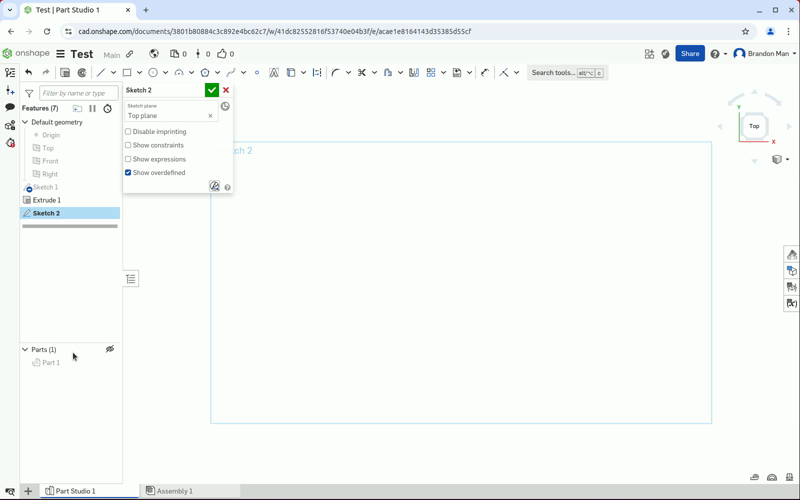
key(l)
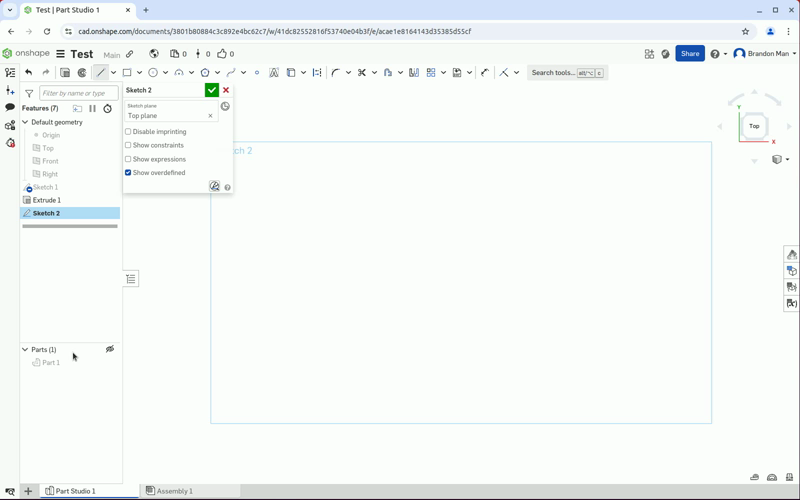
key_down(shift)
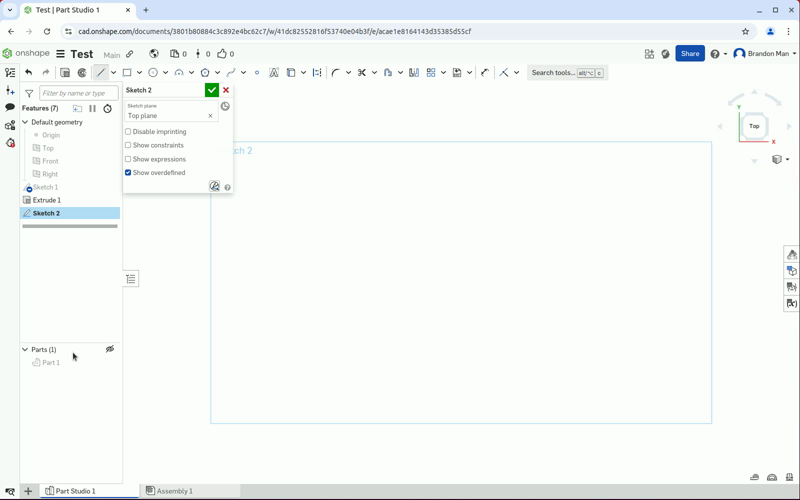
mouse_move(460, 339)
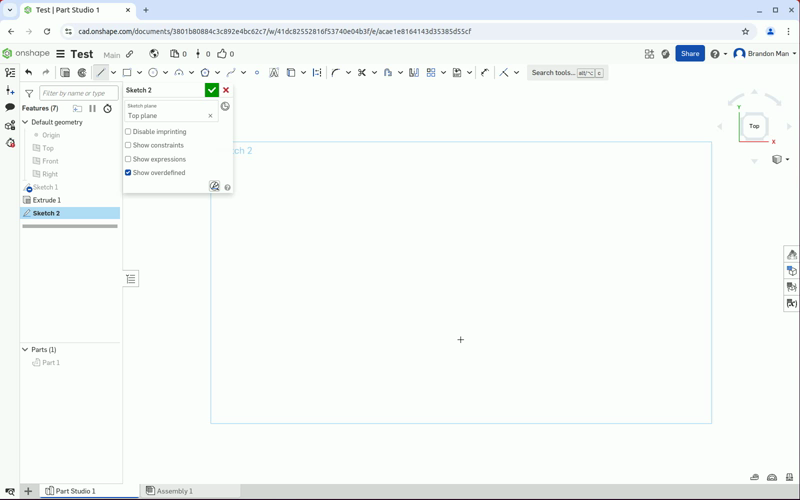
click(460, 339)
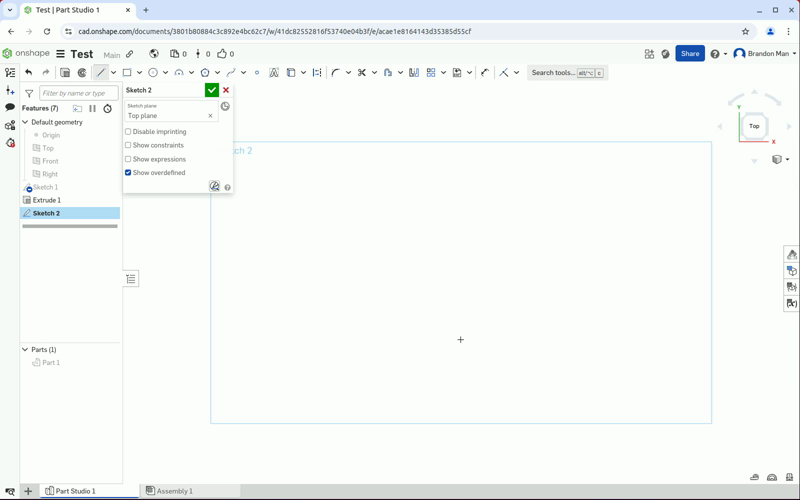
key_up(shift)
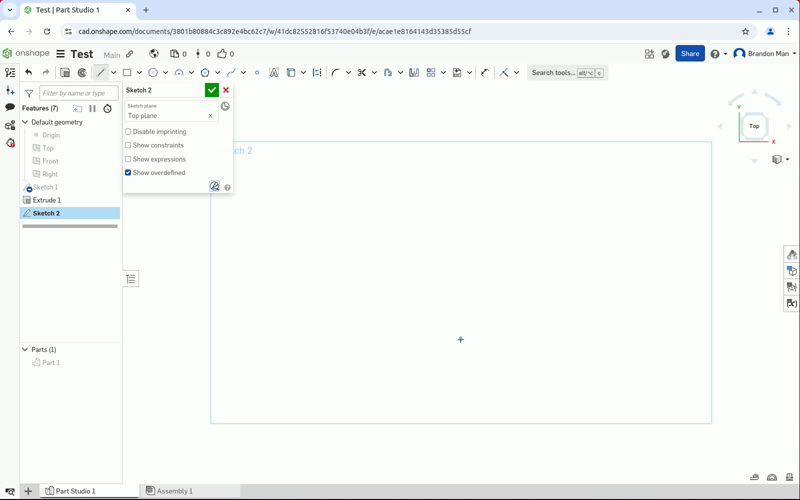
key_down(shift)
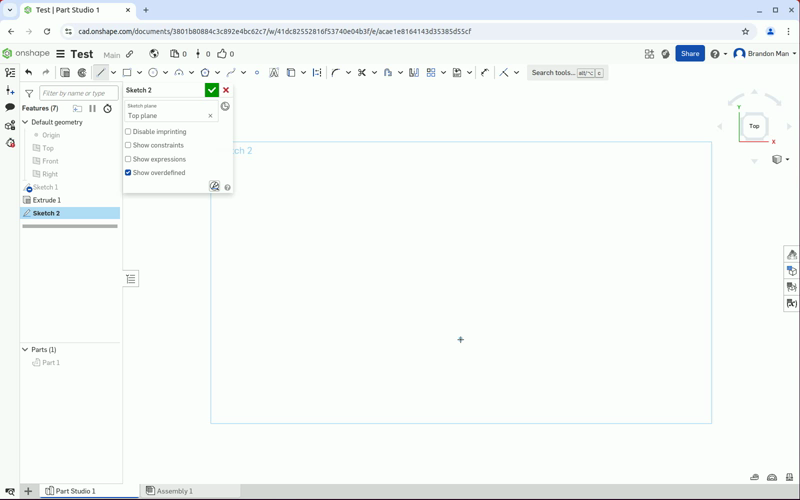
mouse_move(490, 339)
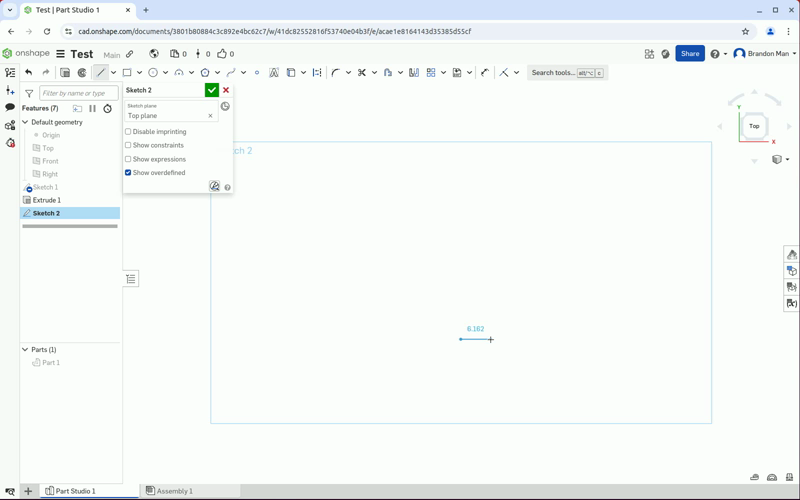
mouse_move(480, 339)
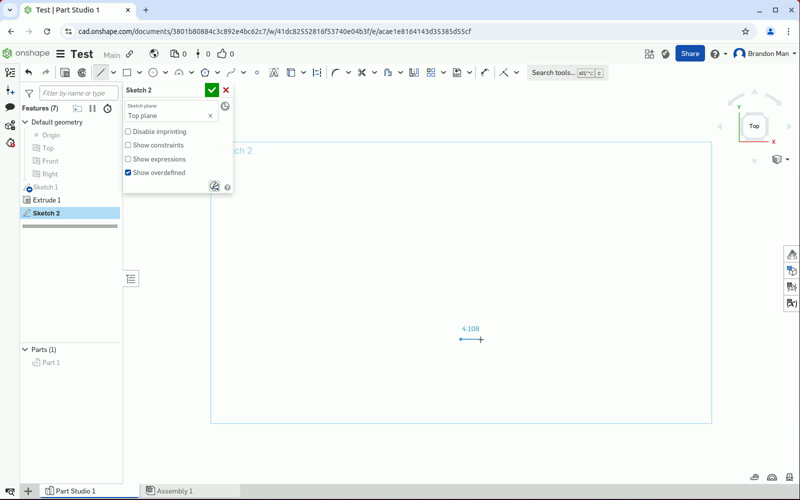
click(480, 339)
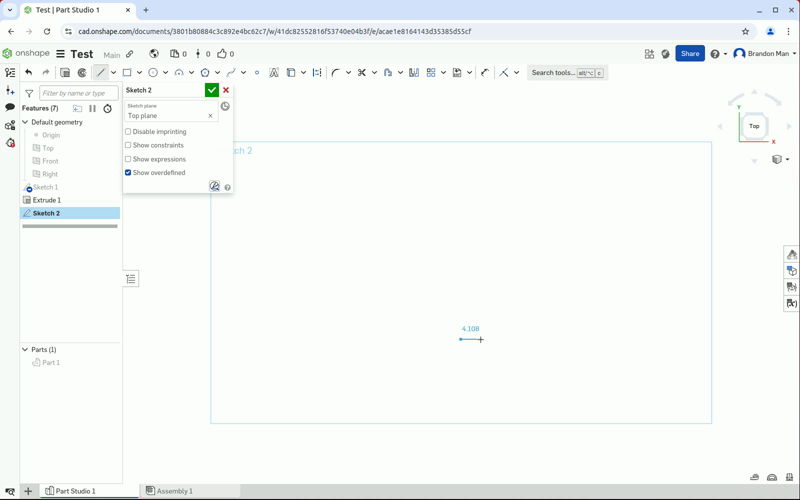
key_up(shift)
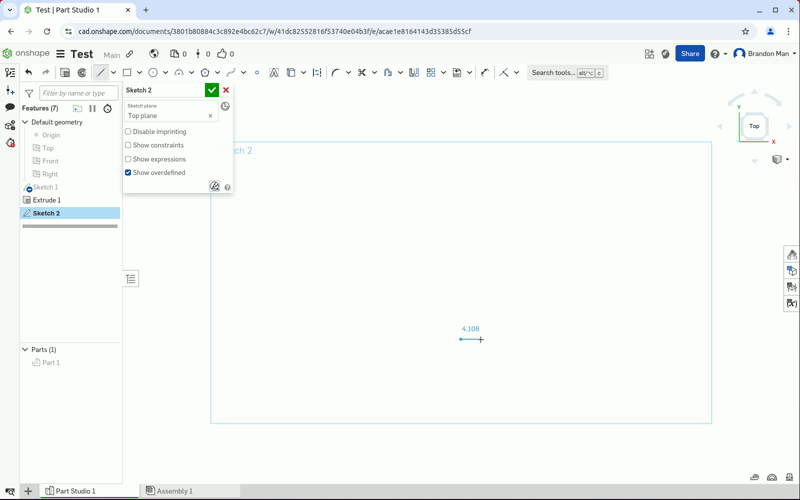
key_down(shift)
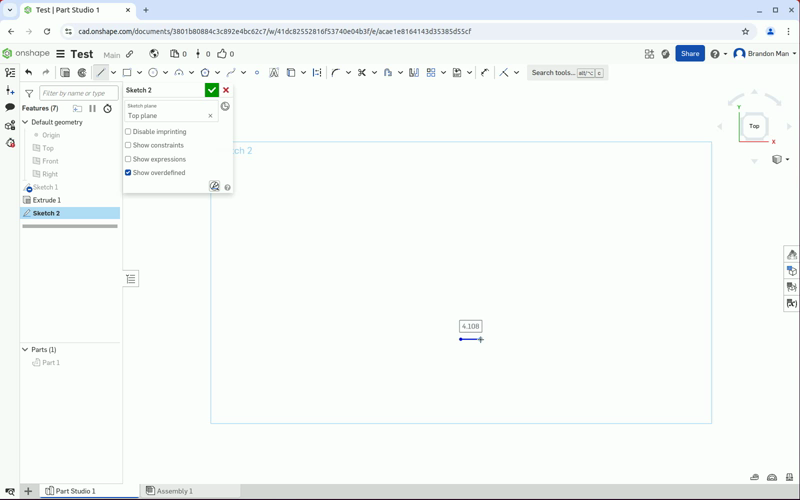
mouse_move(510, 339)
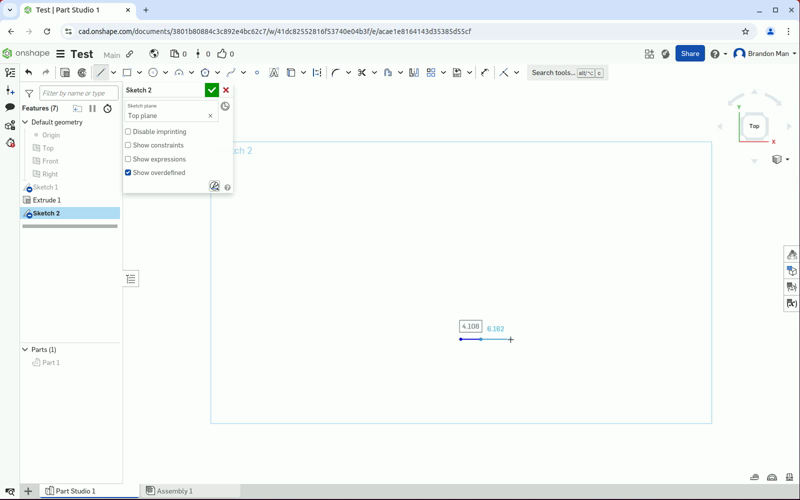
mouse_move(480, 319)
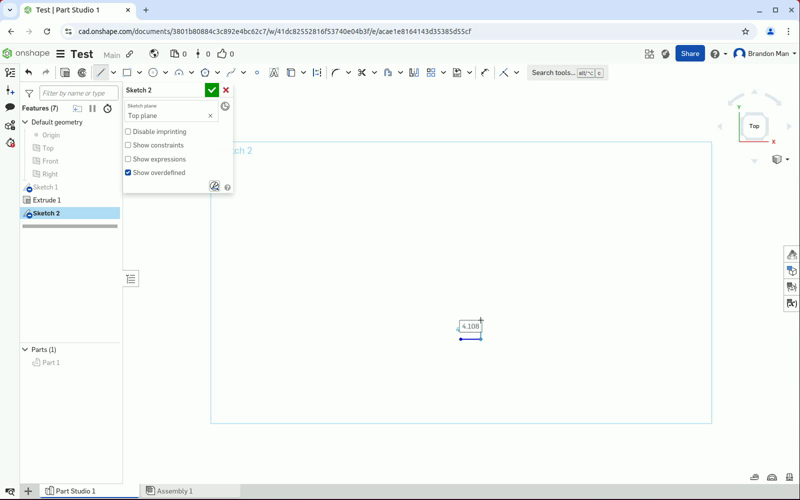
click(480, 319)
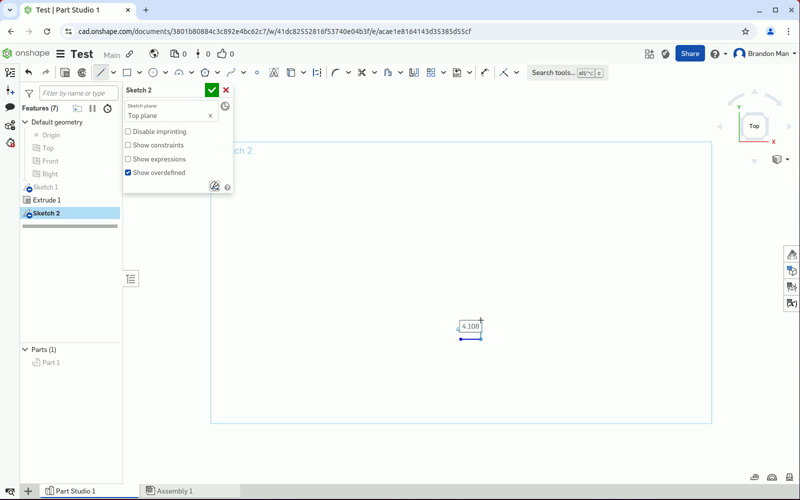
key_up(shift)
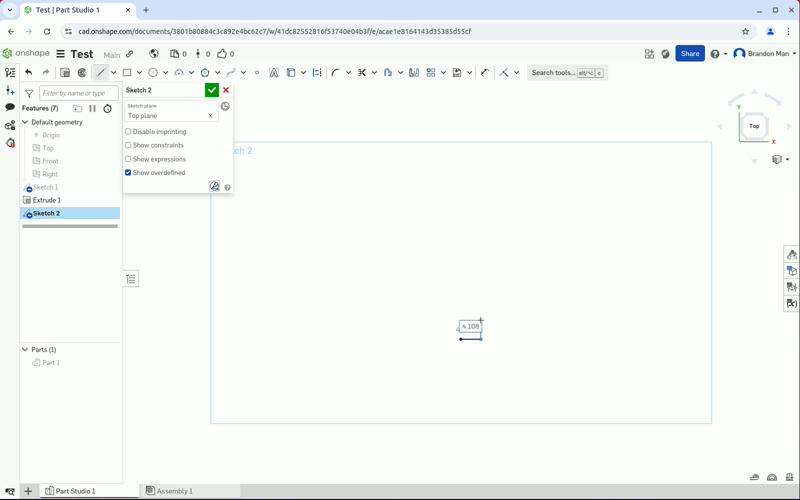
key_down(shift)
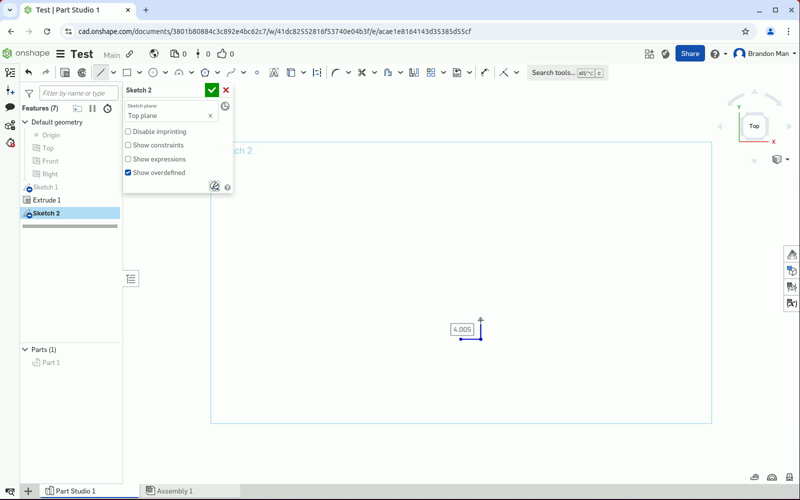
mouse_move(510, 319)
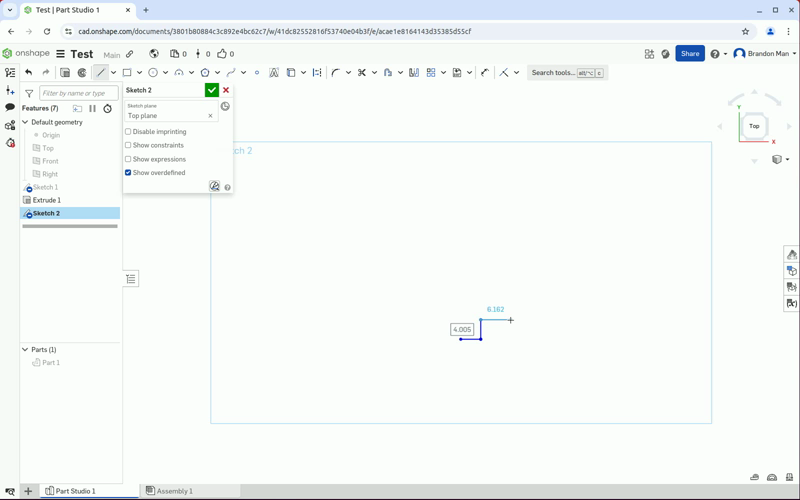
mouse_move(460, 319)
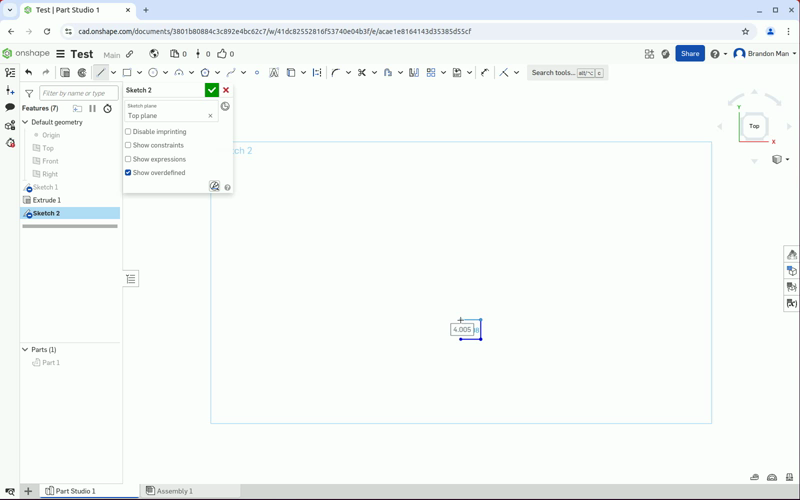
click(460, 319)
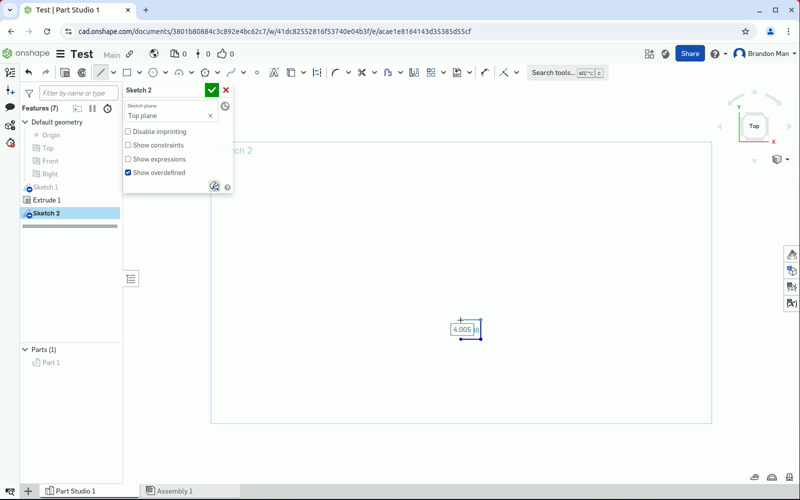
key_up(shift)
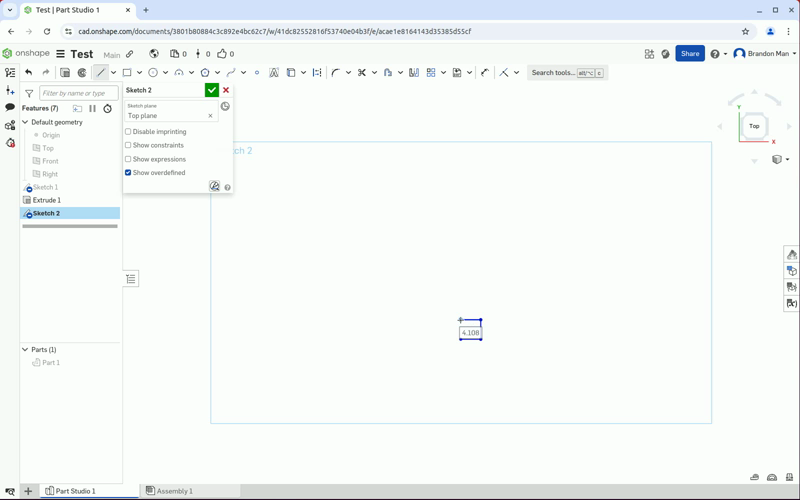
mouse_move(490, 319)
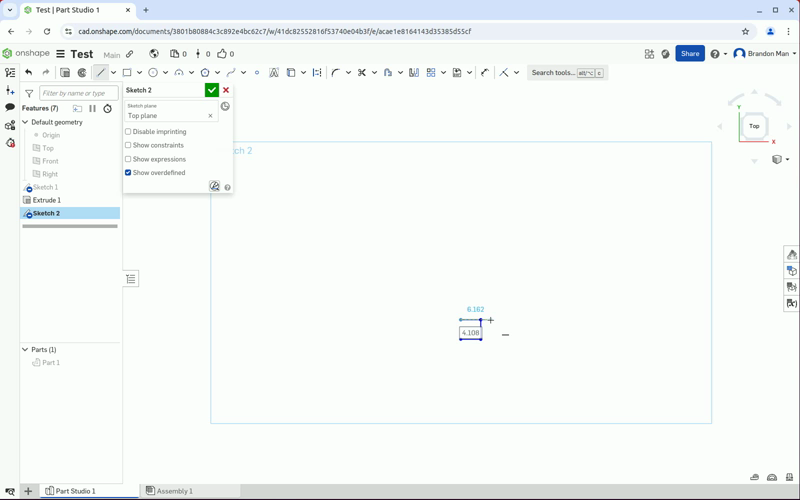
key_down(shift)
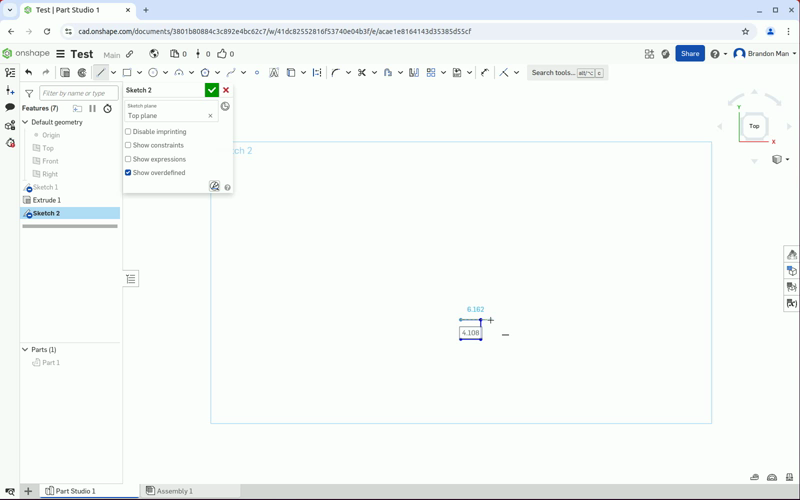
mouse_move(460, 339)
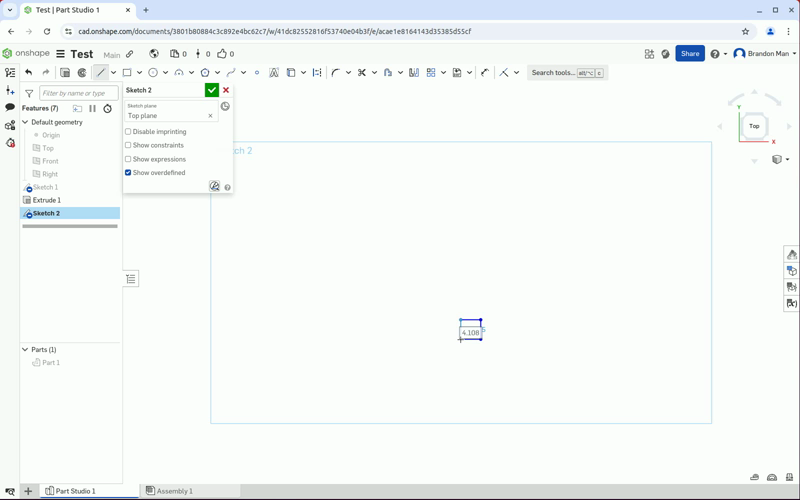
key_up(shift)
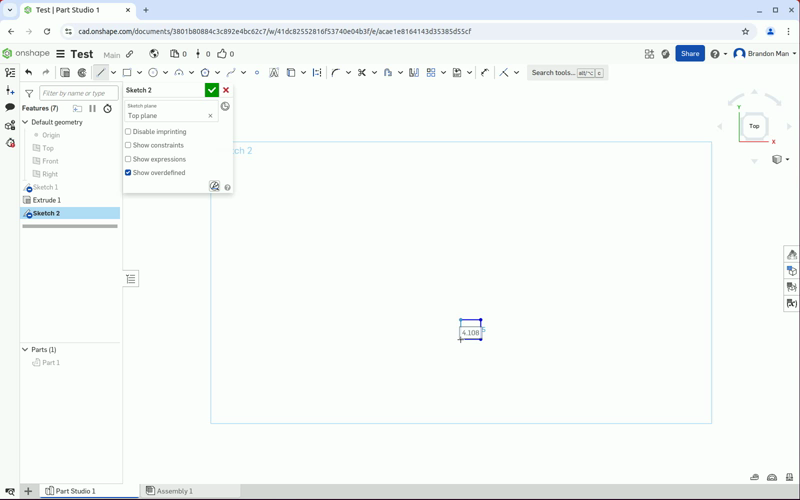
click(460, 339)
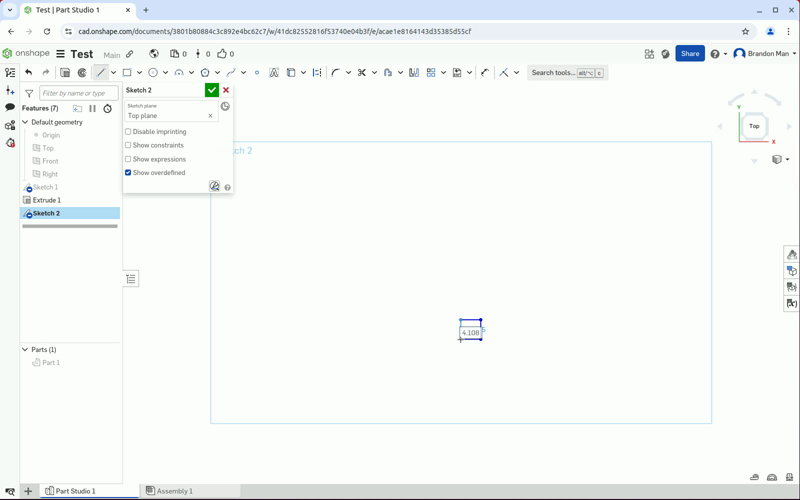
key(esc)
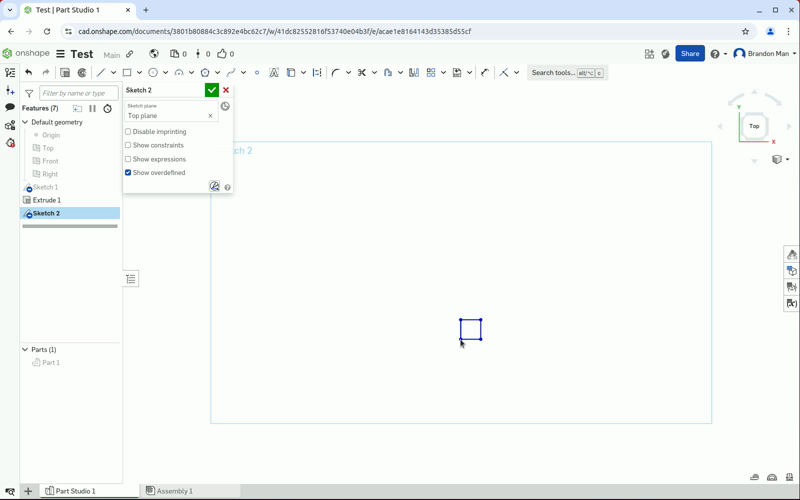
mouse_move(463, 327)
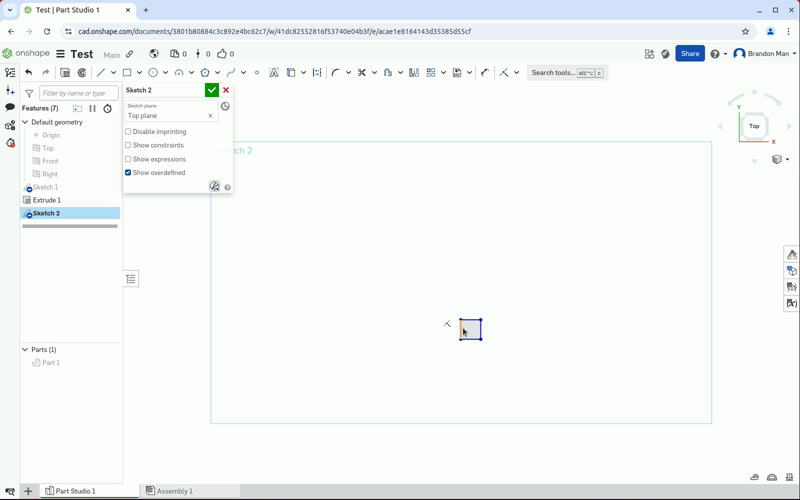
scroll(6)
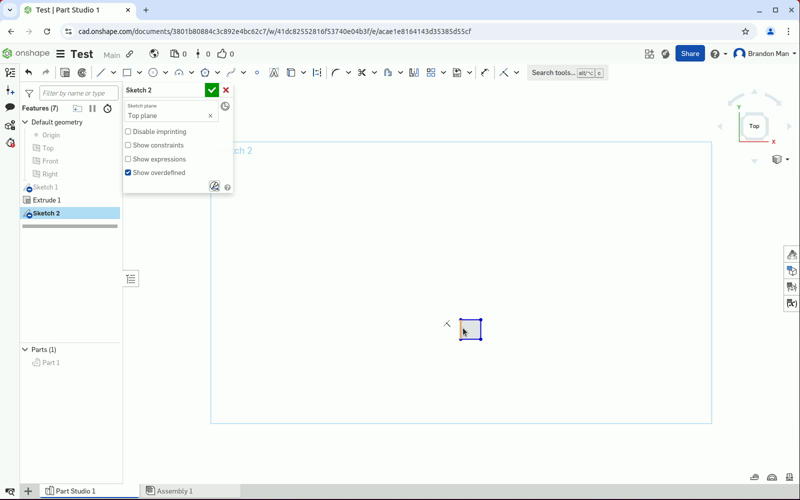
scroll(6)
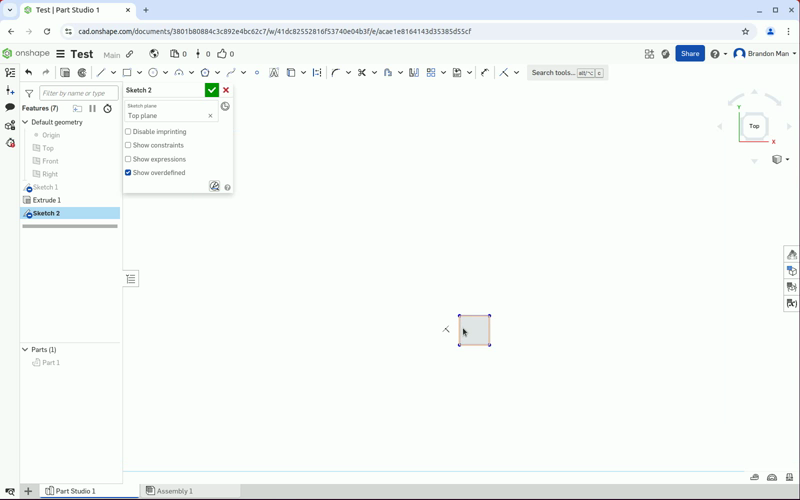
scroll(6)
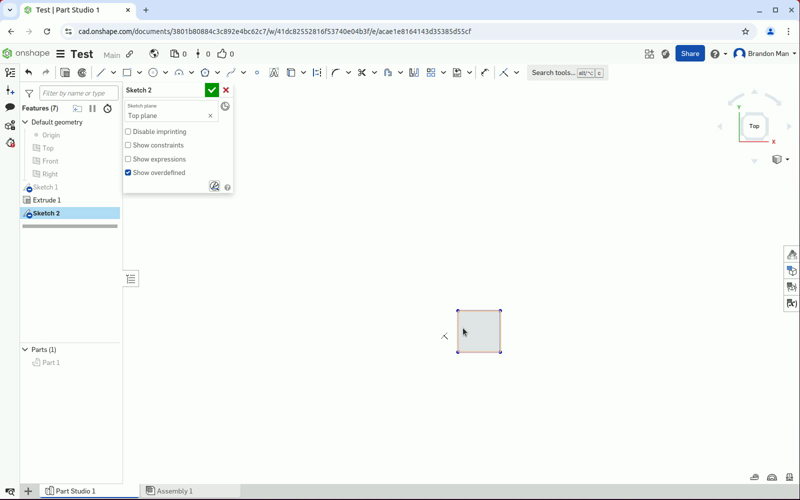
scroll(6)
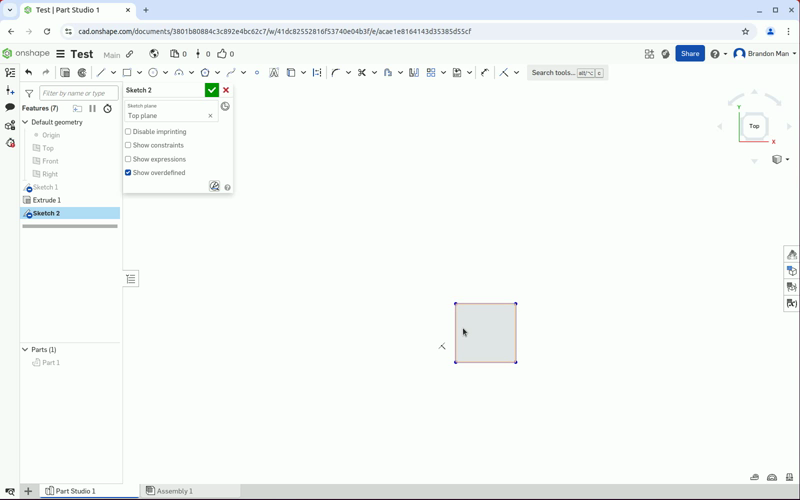
scroll(6)
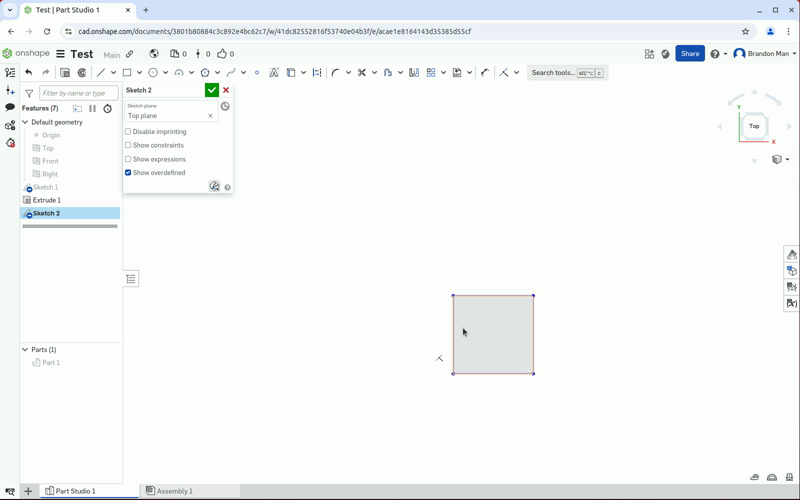
scroll(6)
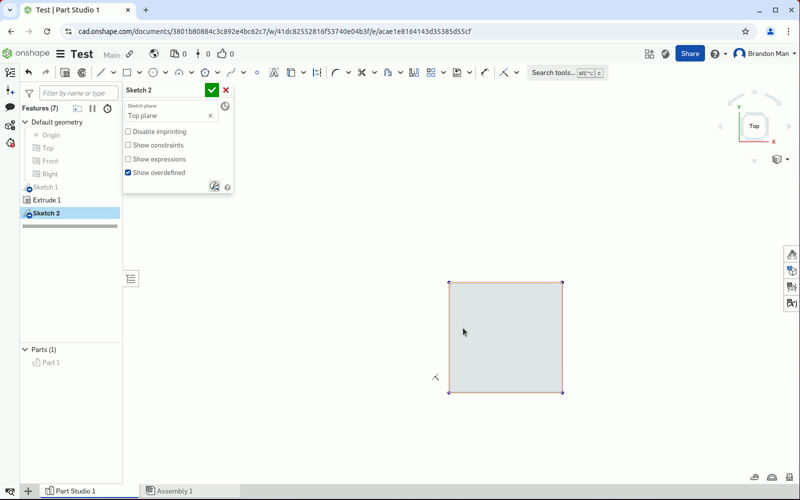
scroll(6)
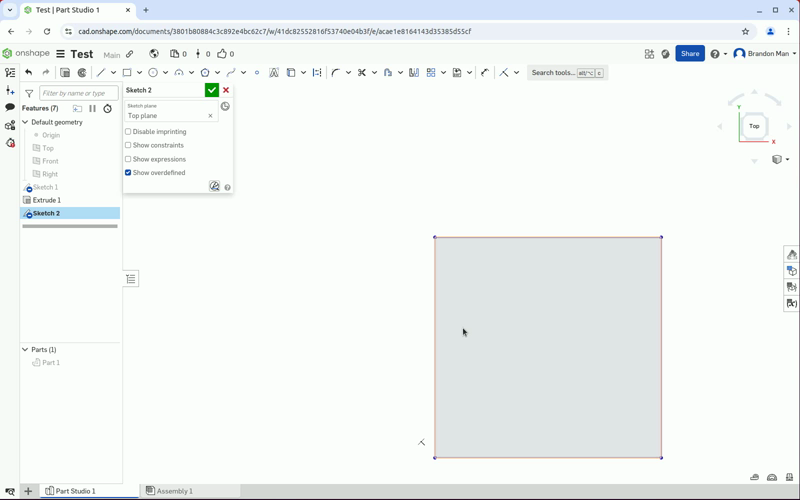
click(463, 327)
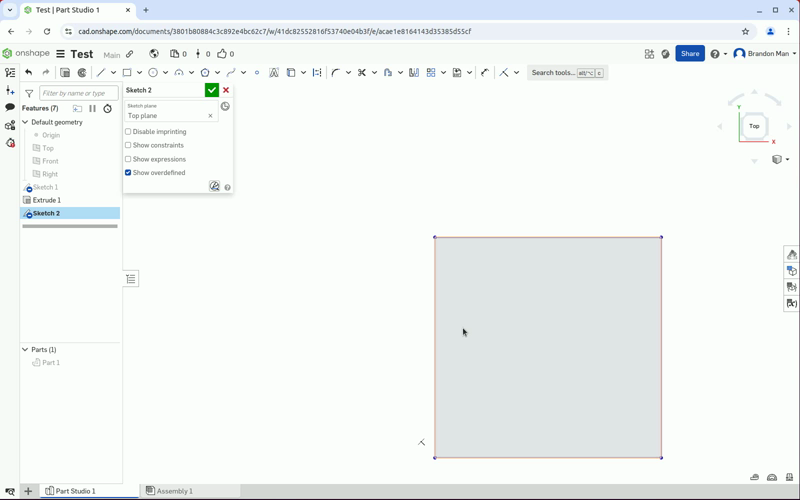
scroll(-6)
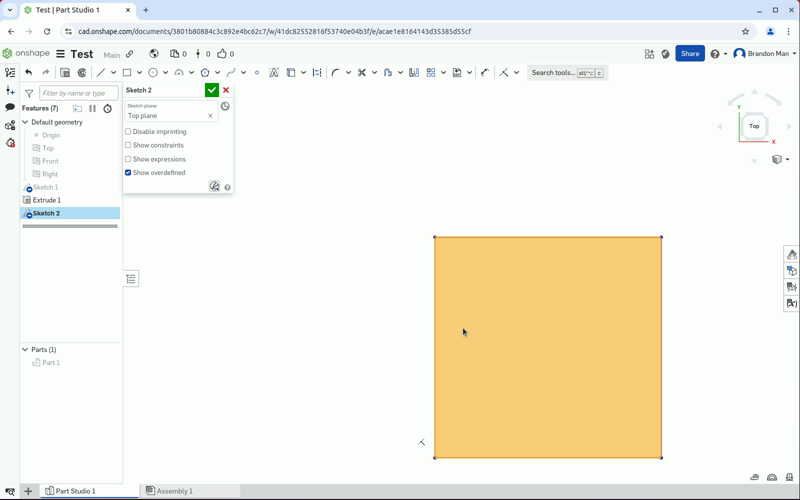
scroll(-6)
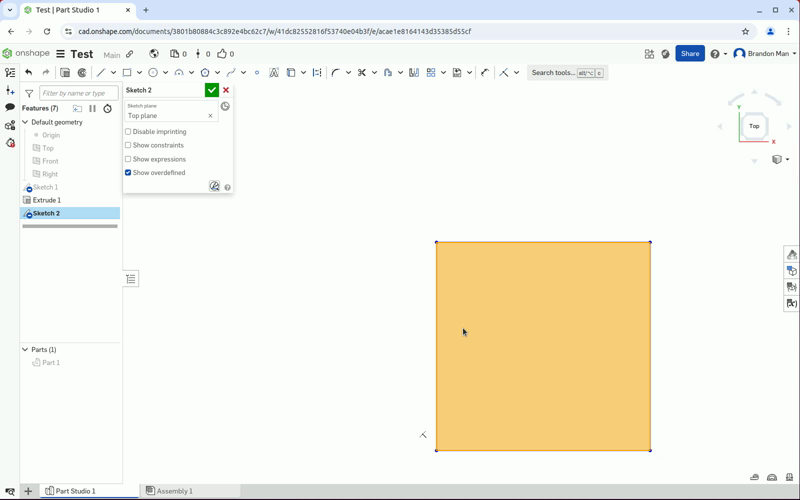
scroll(-6)
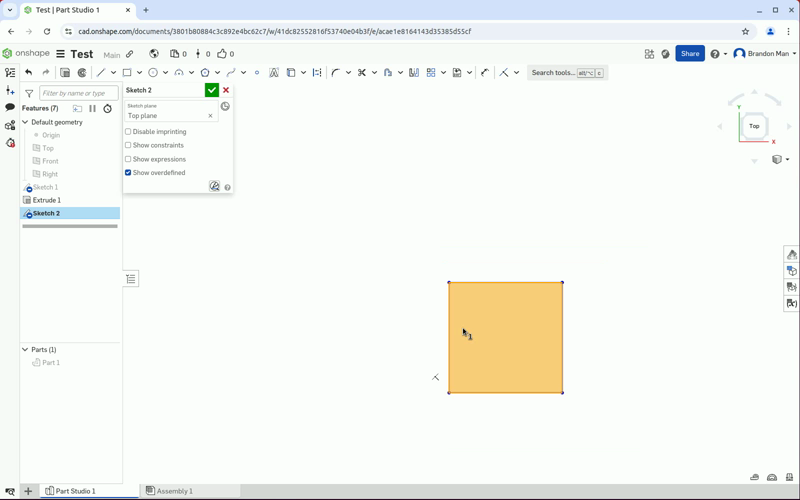
scroll(-6)
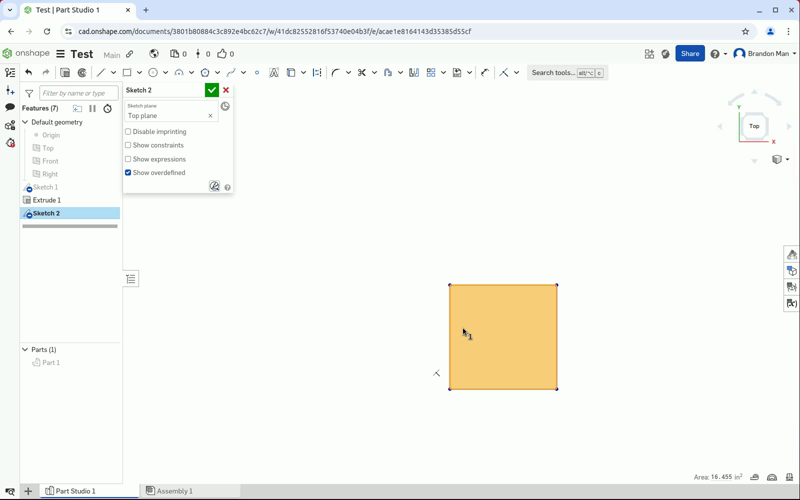
scroll(-6)
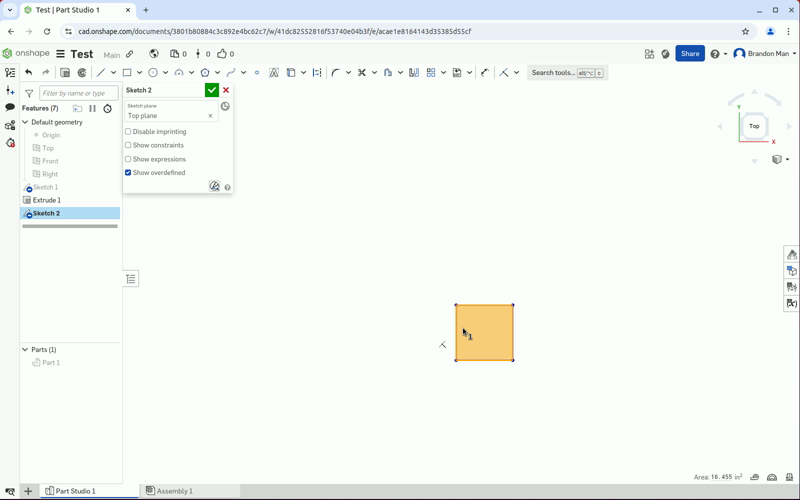
scroll(-6)
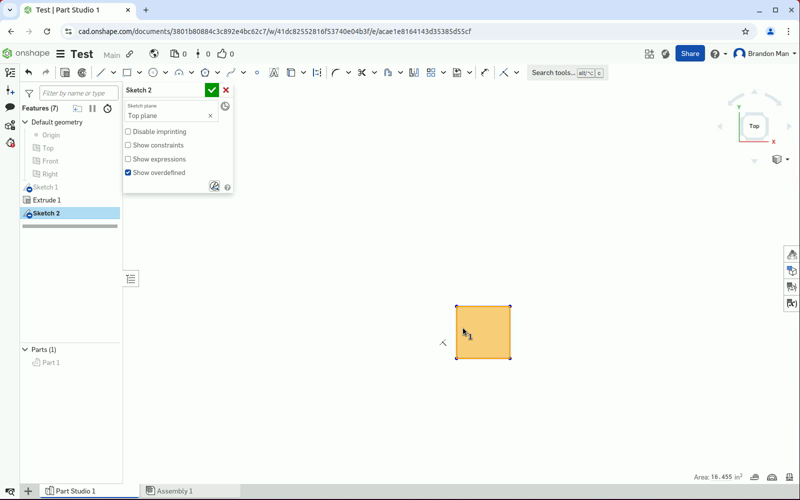
scroll(-6)
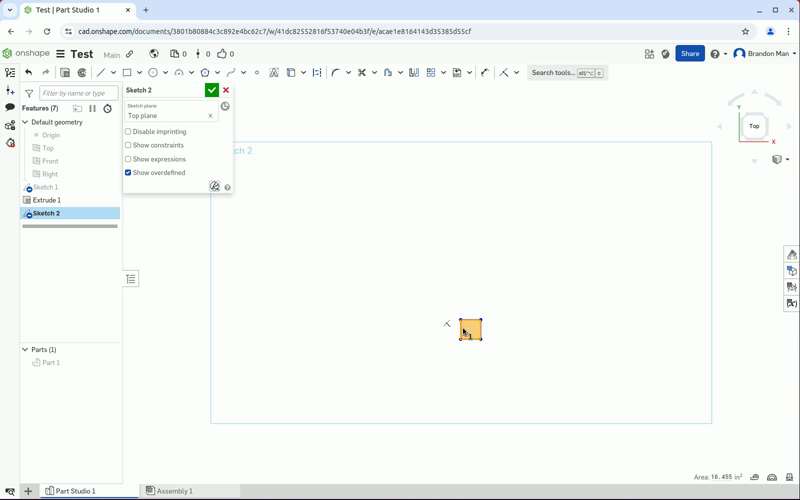
mouse_move(73, 352)
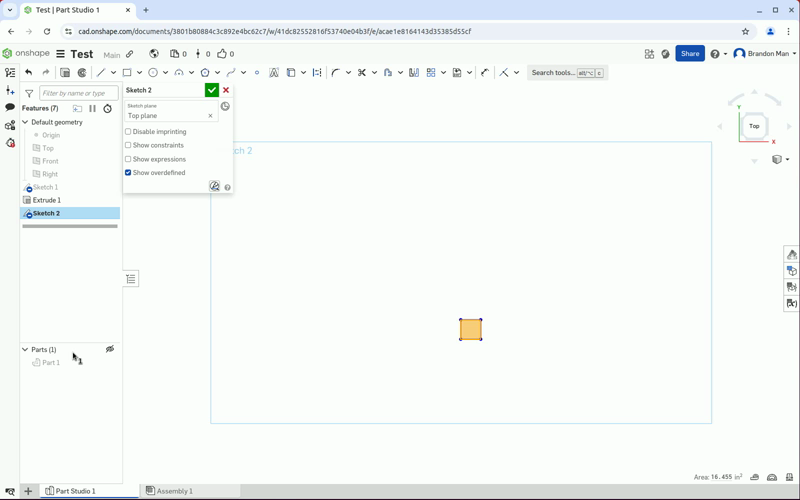
key(shift+y)
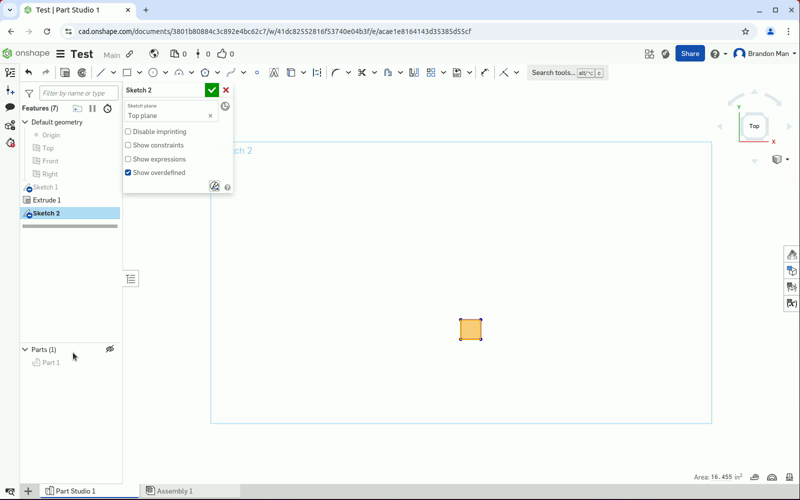
key(shift+e)
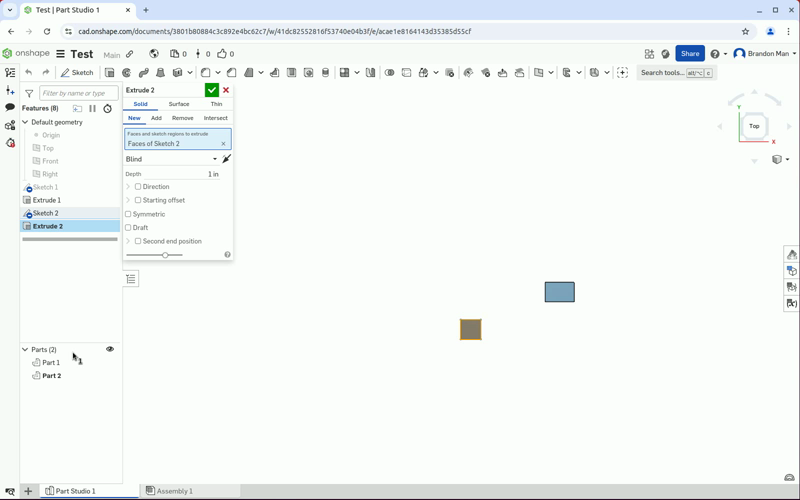
mouse_move(143, 106)
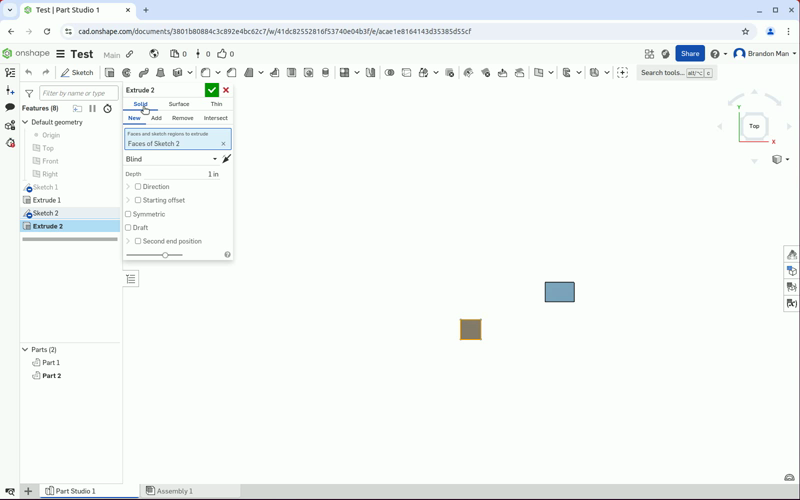
click(143, 106)
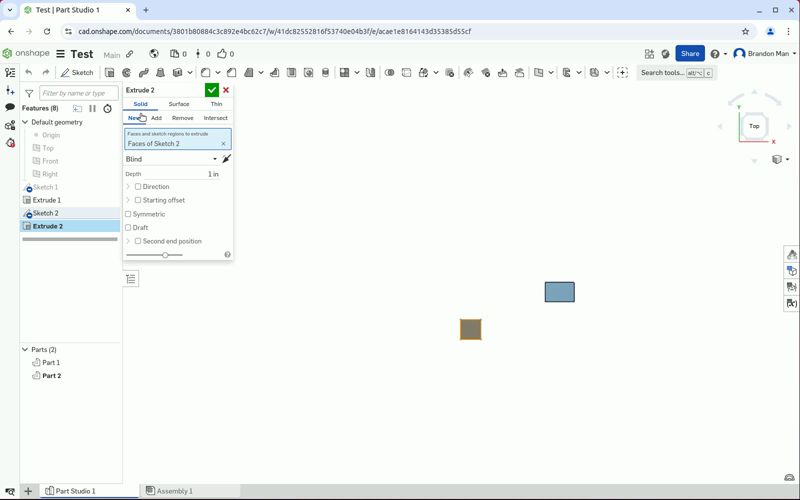
mouse_move(137, 120)
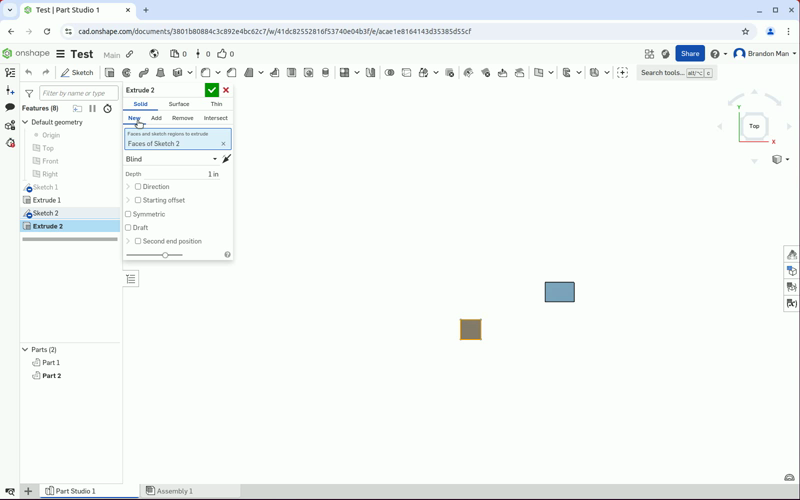
click(137, 120)
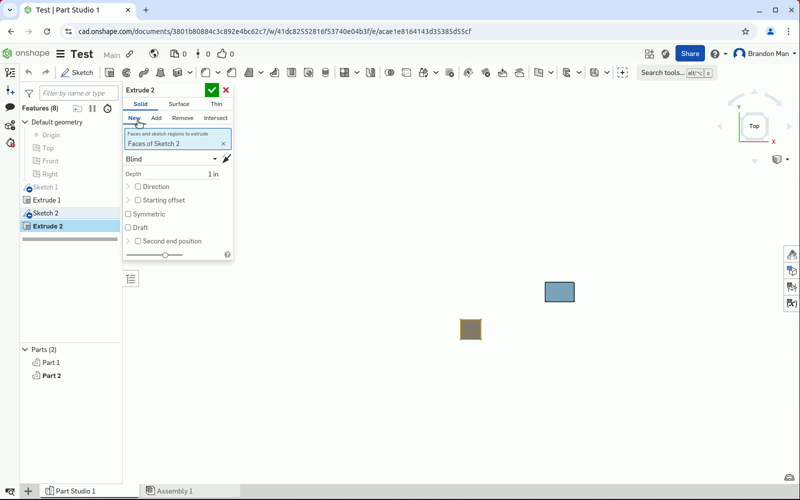
key(tab, 4)
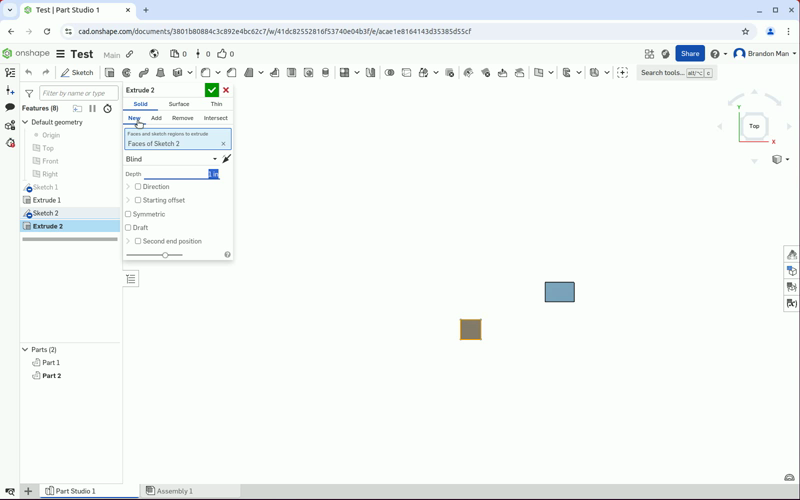
text(-7.703)
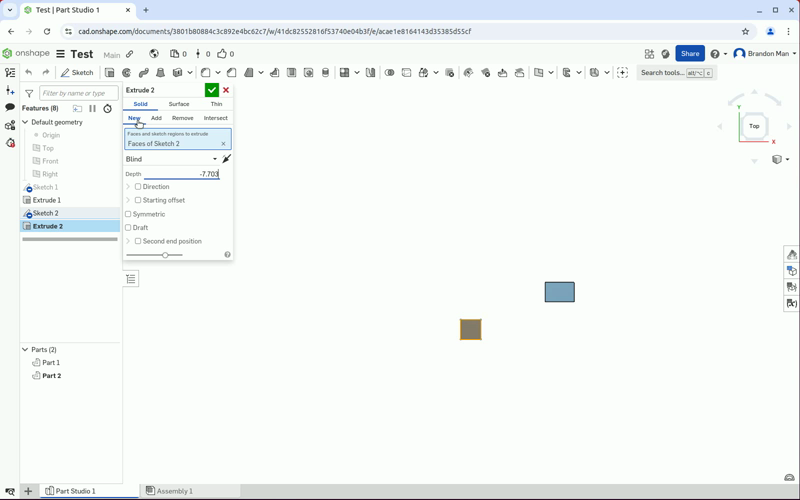
key(enter)
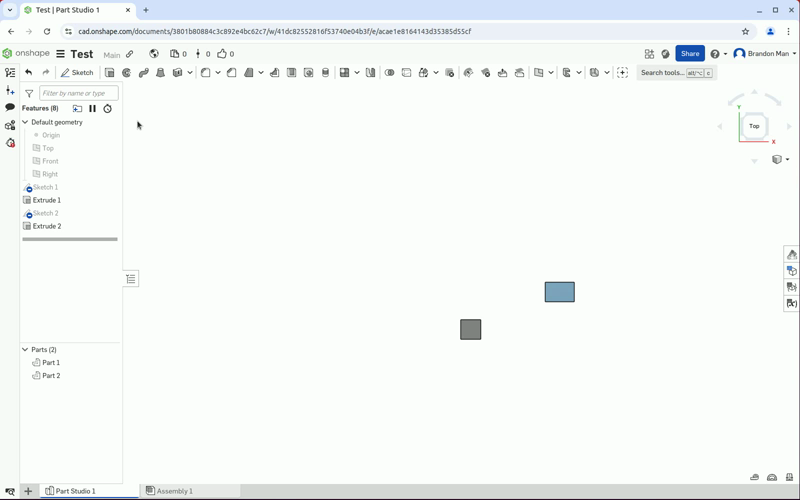
key(shift+h)
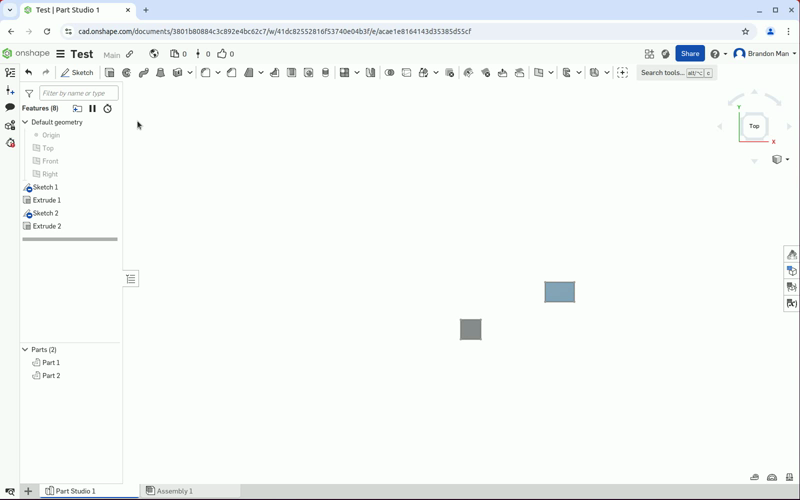
key(shift+h)
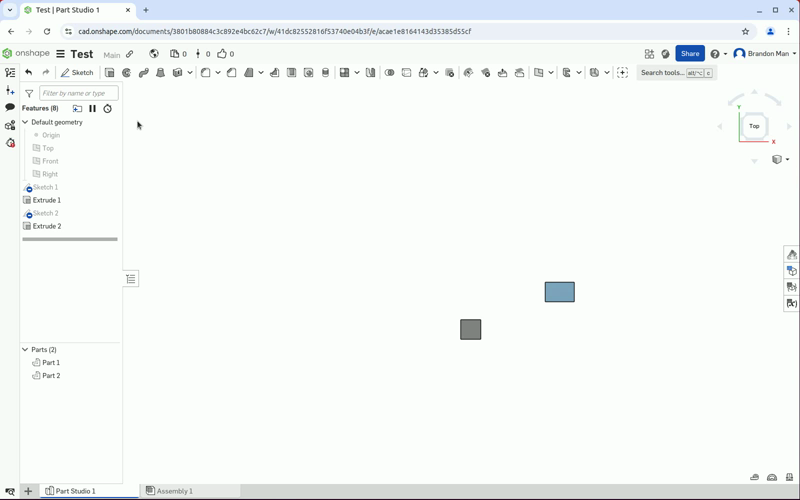
mouse_move(73, 189)
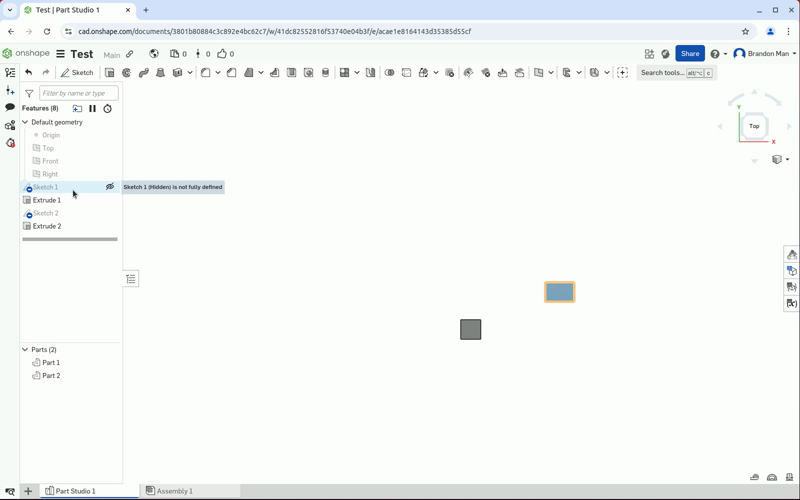
click(73, 189)
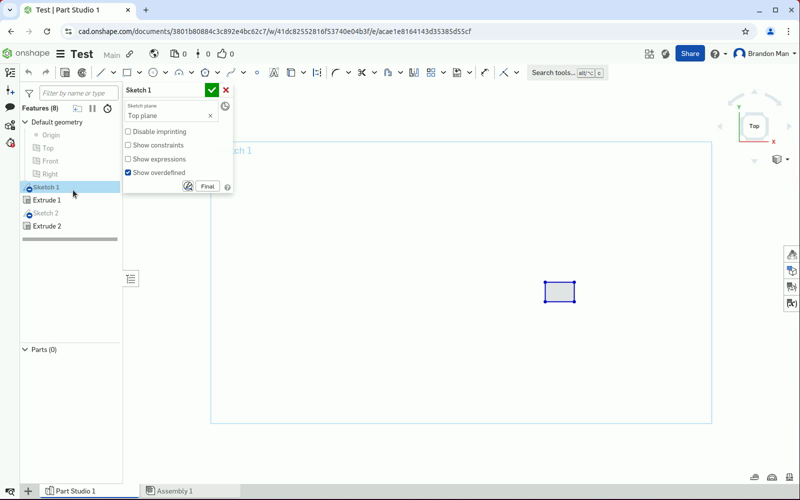
mouse_move(229, 92)
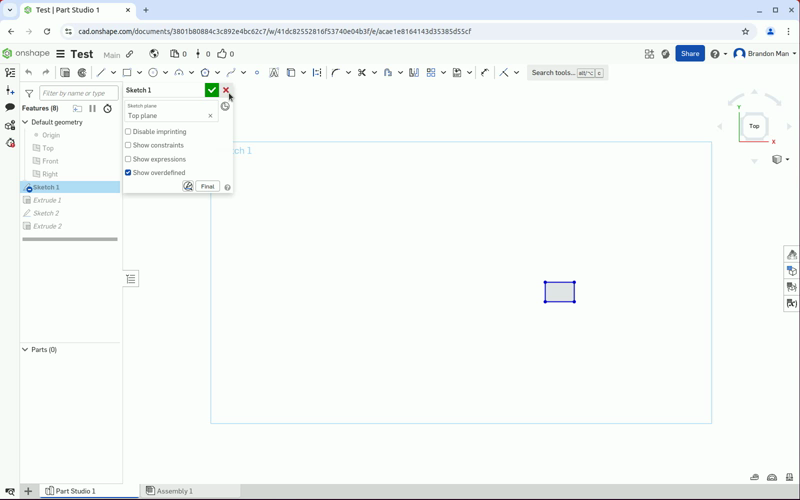
click(229, 92)
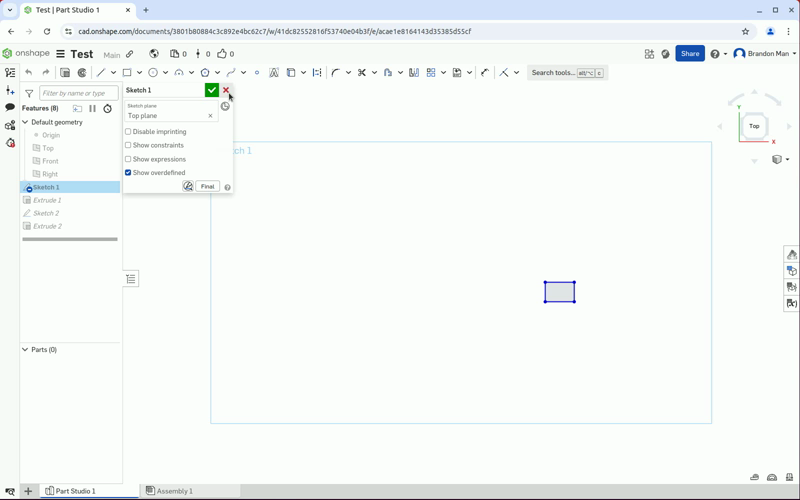
key(shift+s)
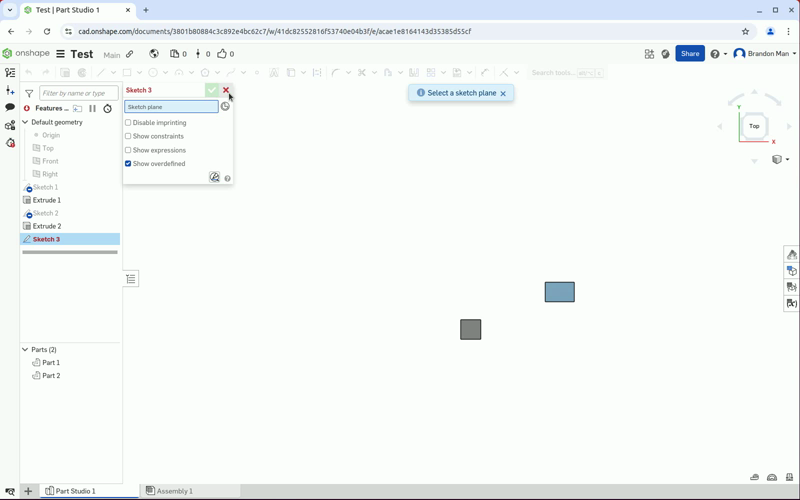
mouse_move(73, 150)
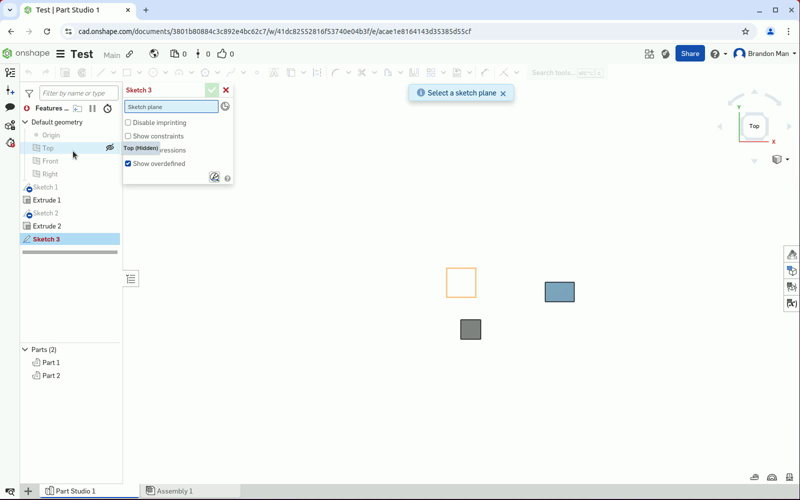
click(73, 150)
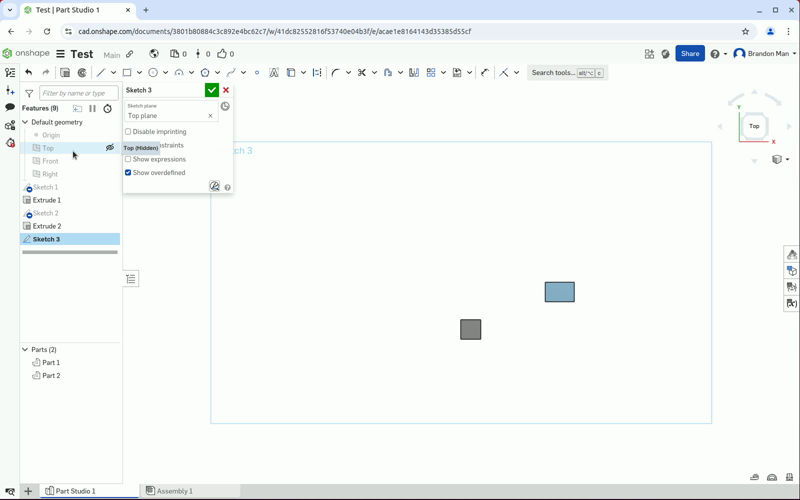
mouse_move(73, 352)
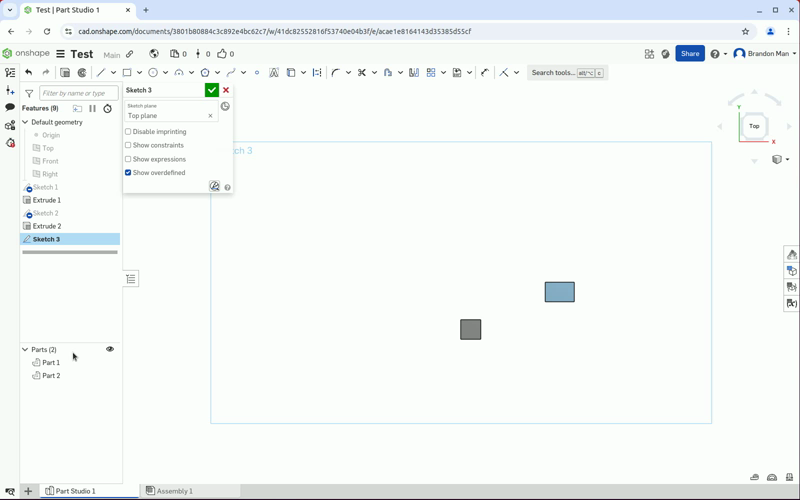
key(y)
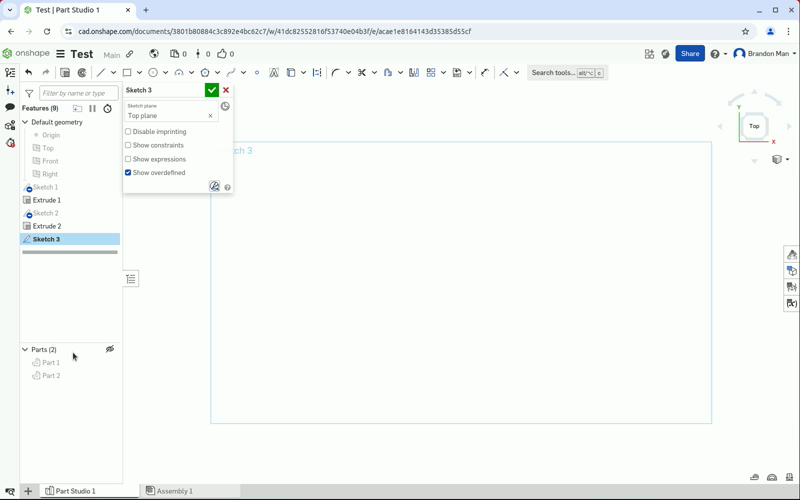
key(l)
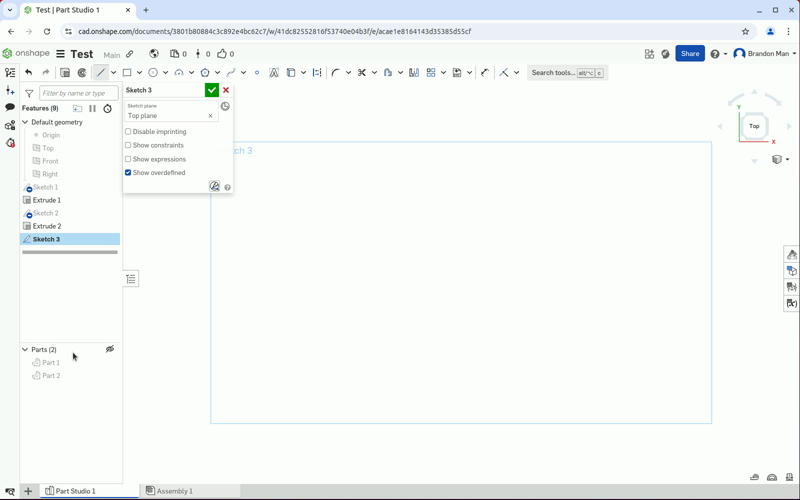
key_down(shift)
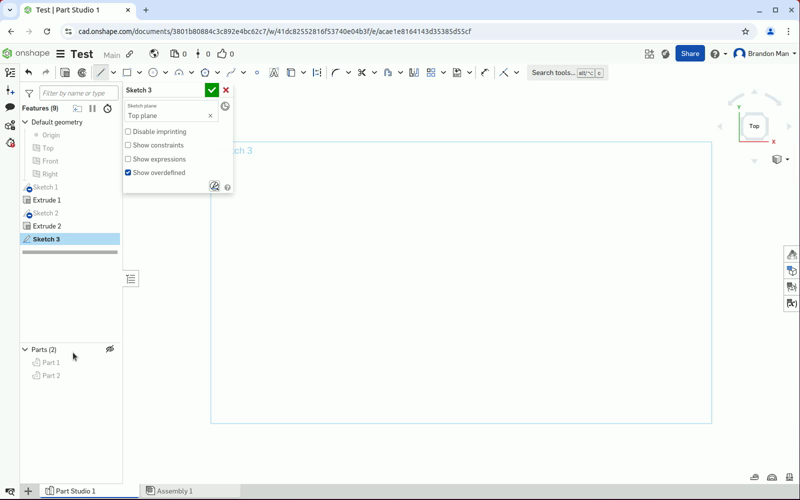
mouse_move(460, 320)
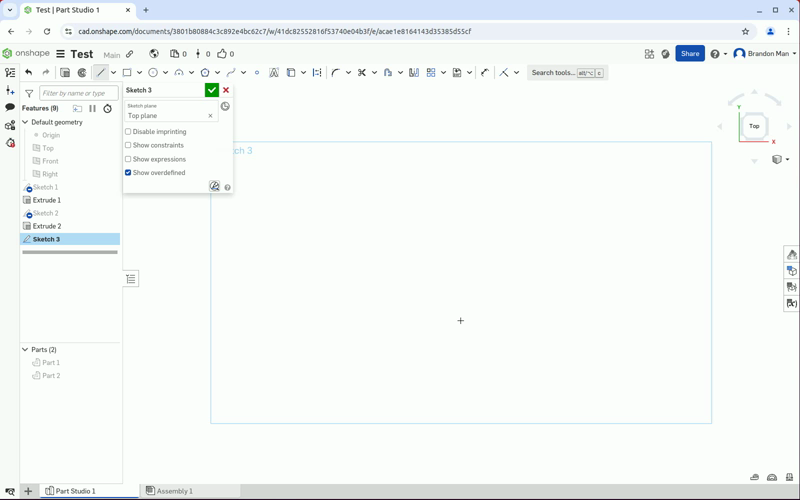
click(460, 320)
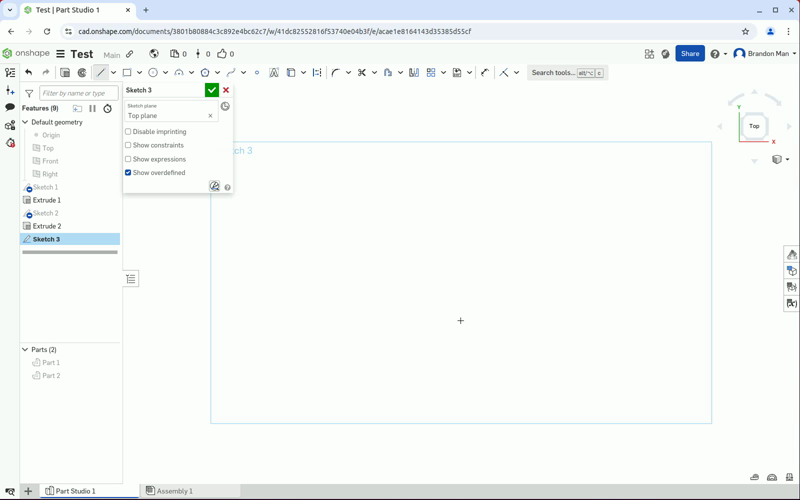
key_up(shift)
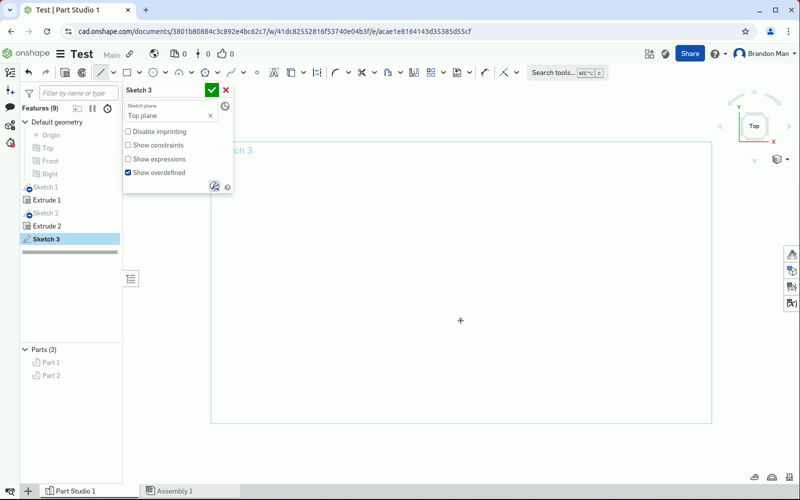
key_down(shift)
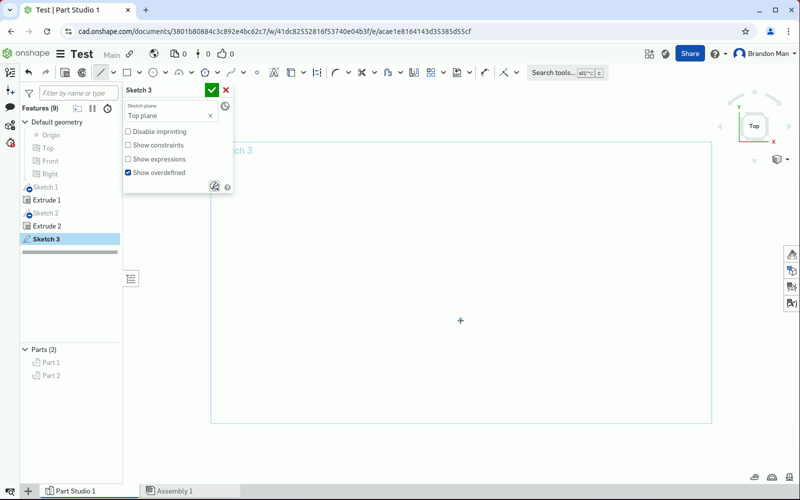
mouse_move(490, 320)
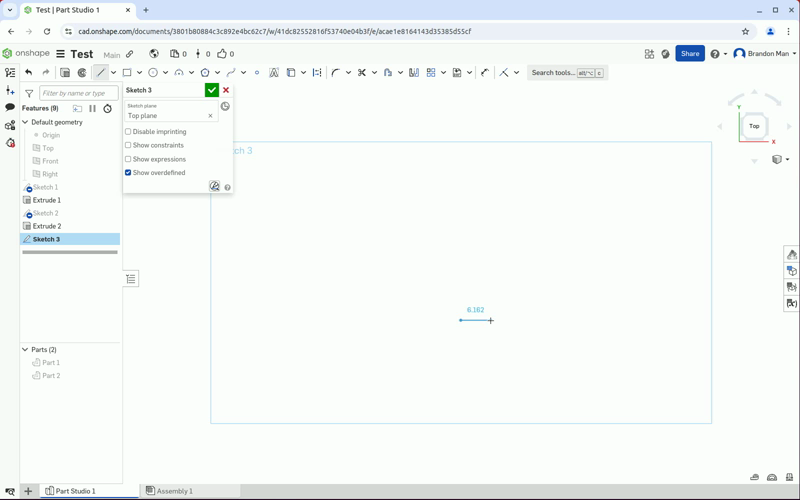
mouse_move(479, 320)
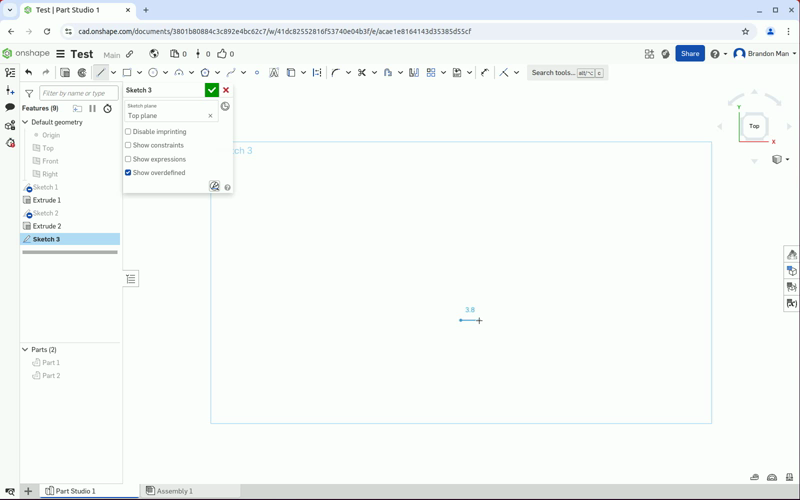
click(479, 320)
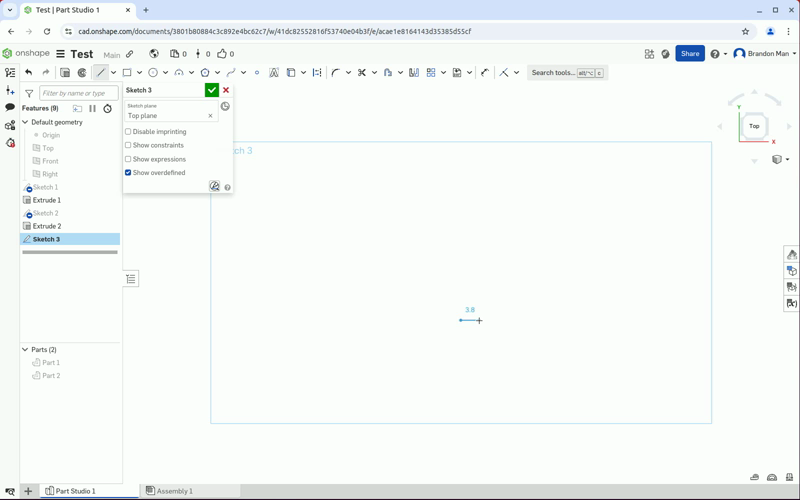
key_up(shift)
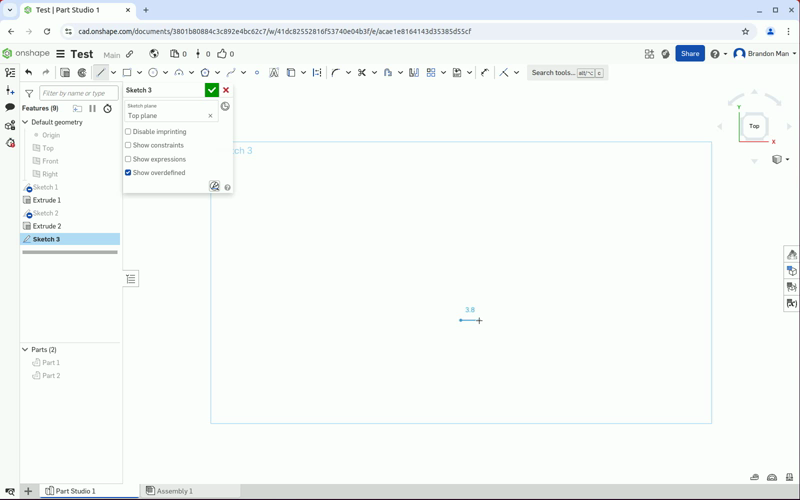
key_down(shift)
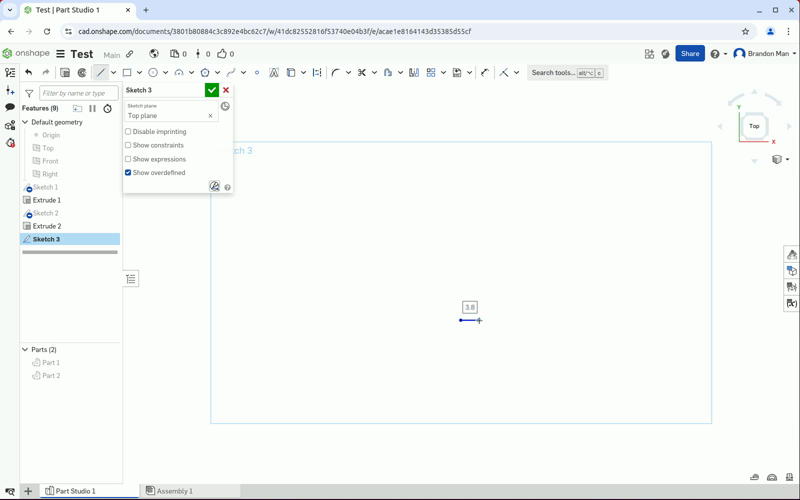
mouse_move(509, 320)
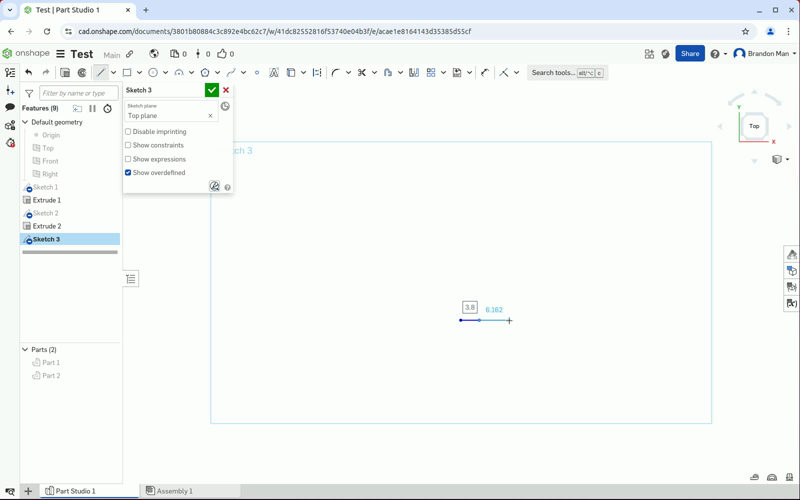
mouse_move(479, 301)
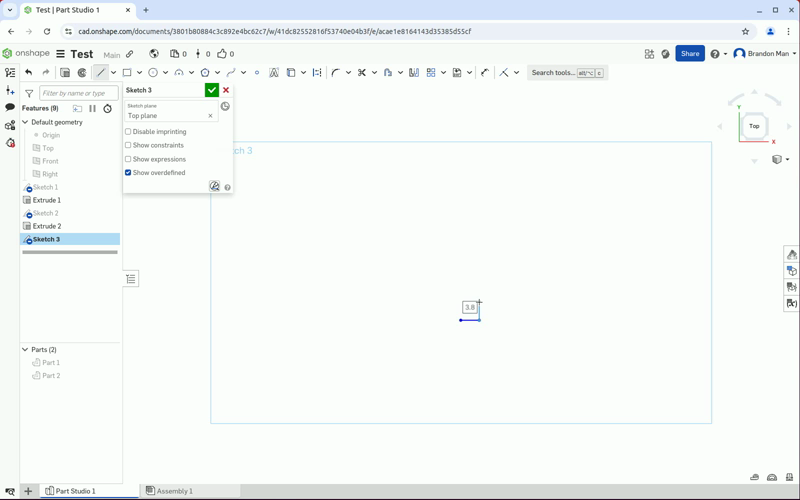
click(479, 301)
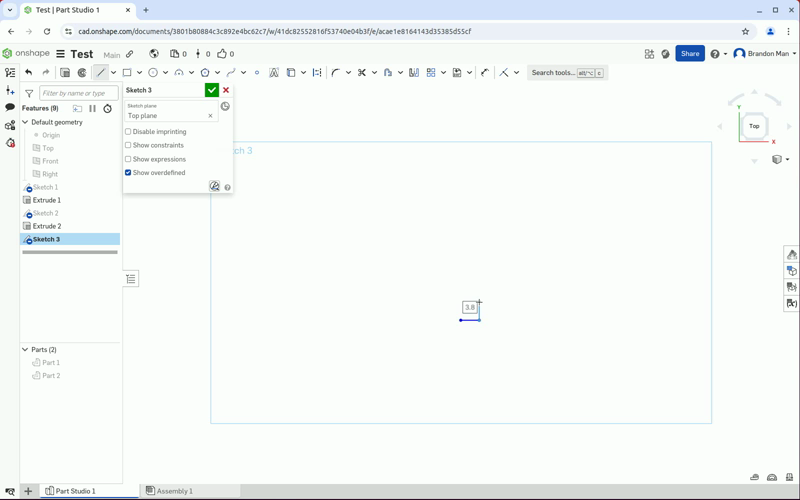
key_up(shift)
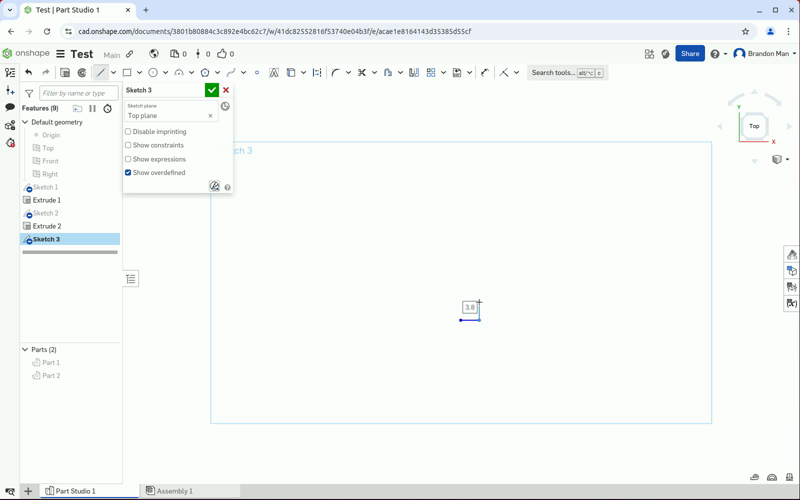
key_down(shift)
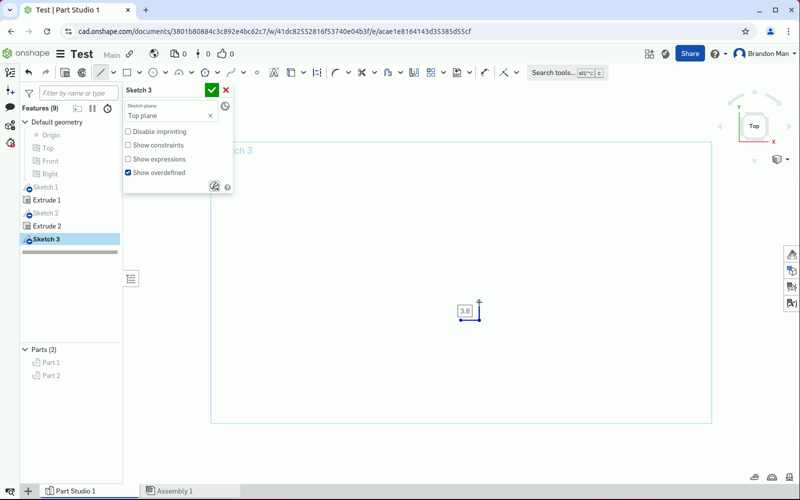
mouse_move(545, 301)
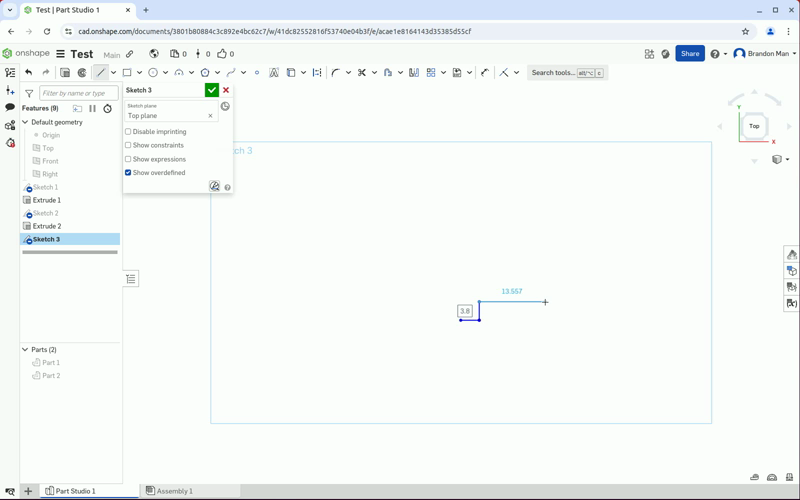
click(545, 301)
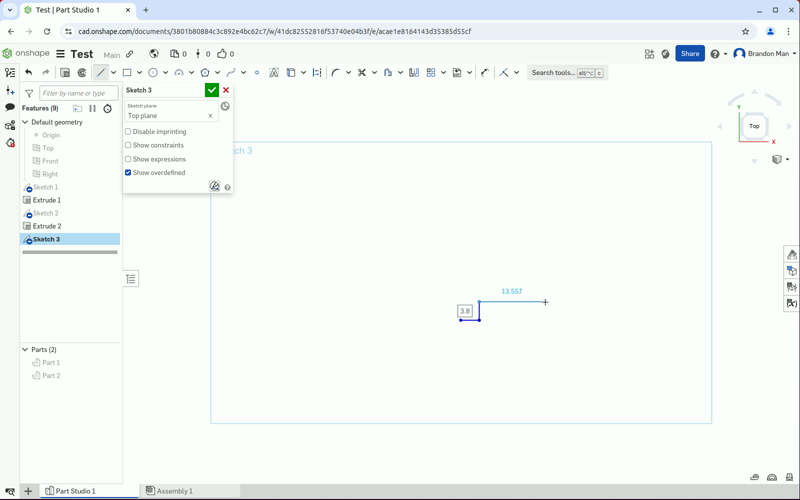
key_up(shift)
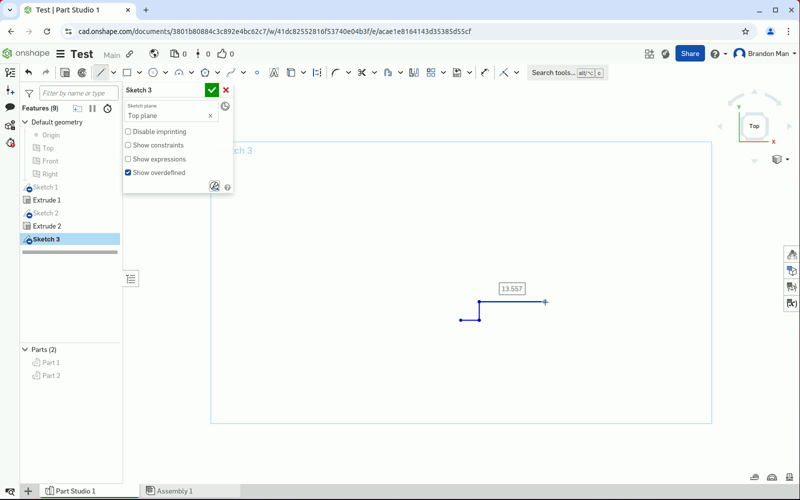
key_down(shift)
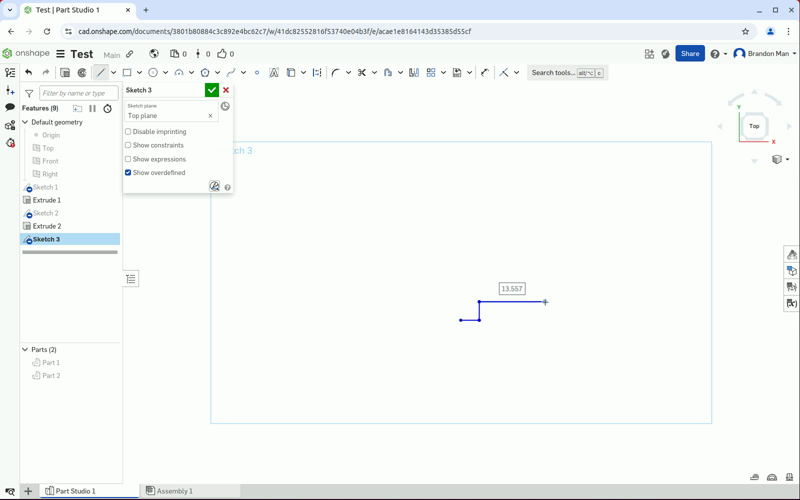
mouse_move(575, 301)
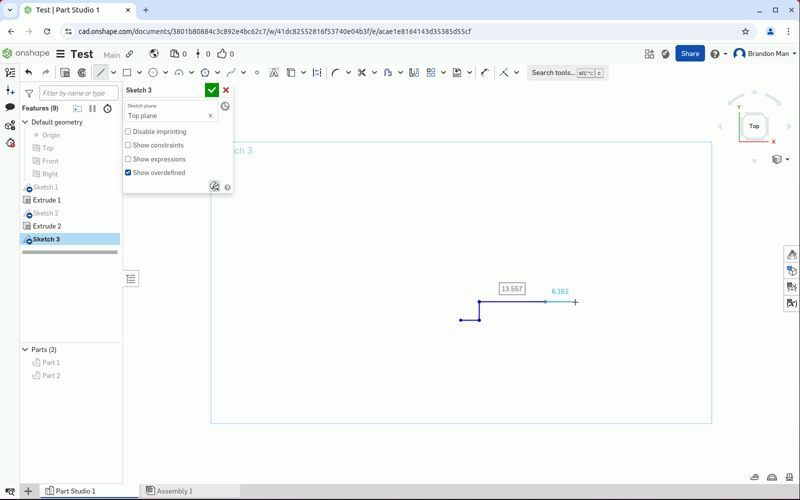
mouse_move(545, 282)
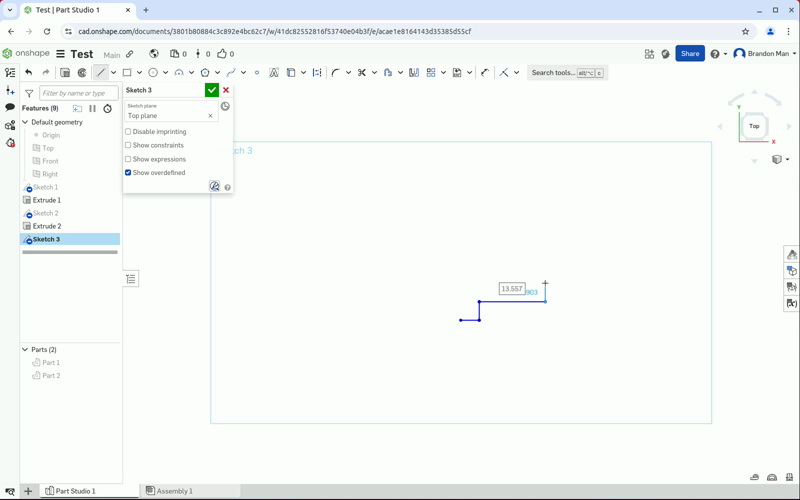
click(545, 282)
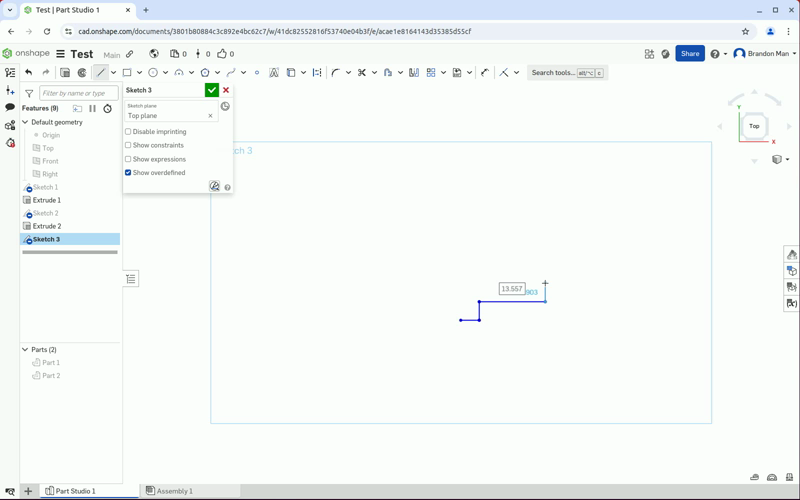
key_up(shift)
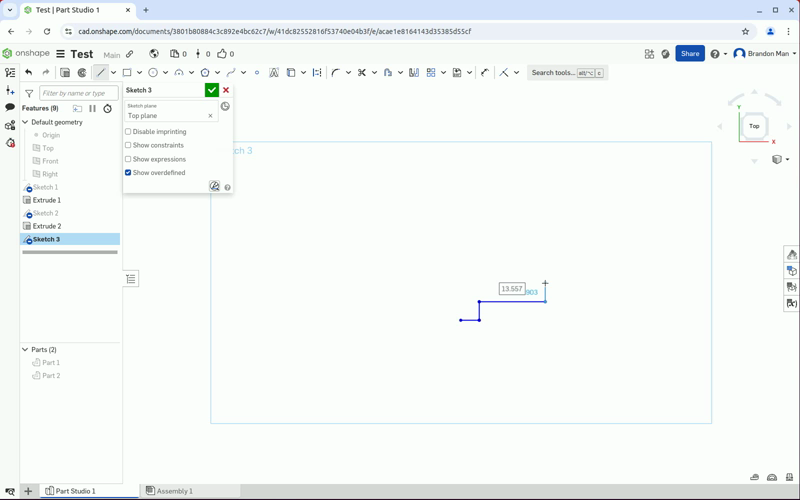
key_down(shift)
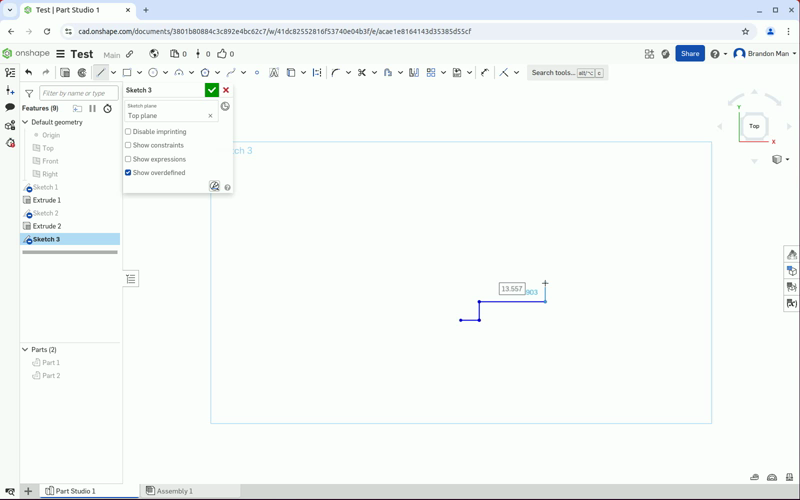
mouse_move(460, 282)
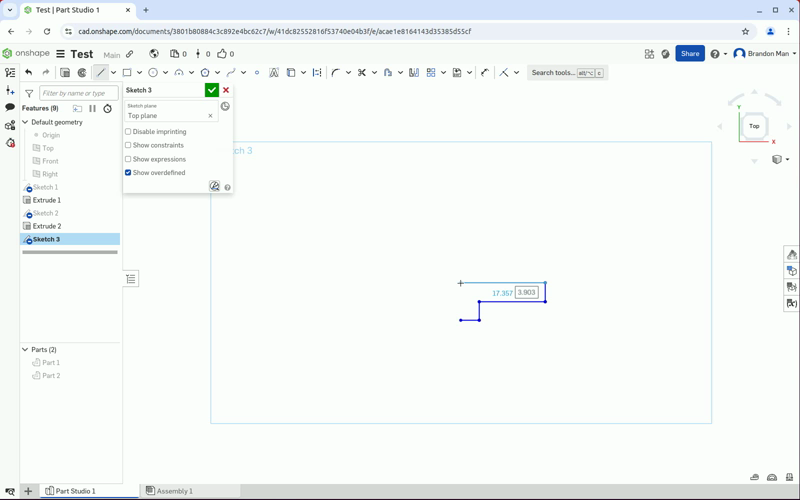
click(460, 282)
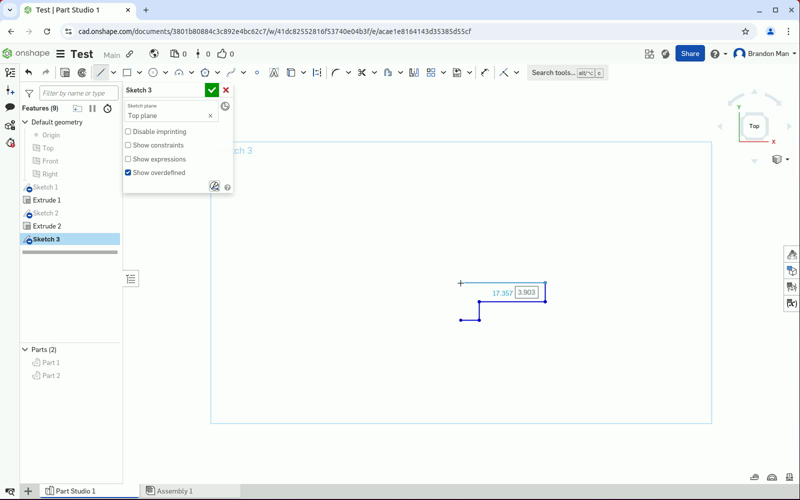
key_up(shift)
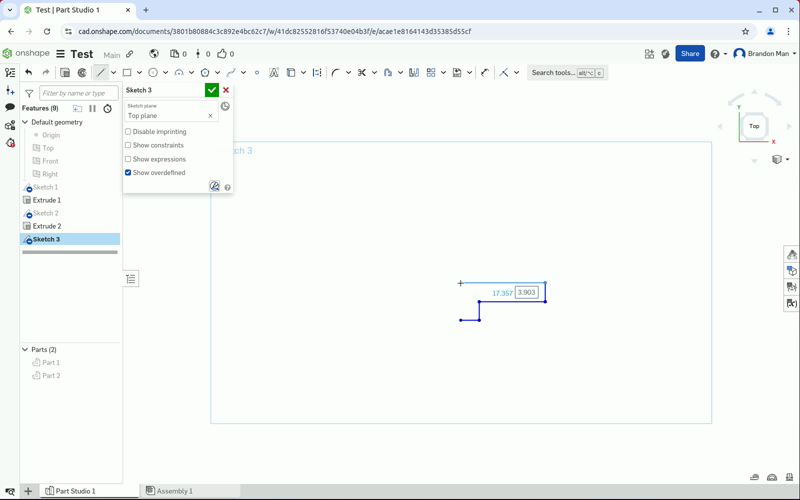
mouse_move(490, 282)
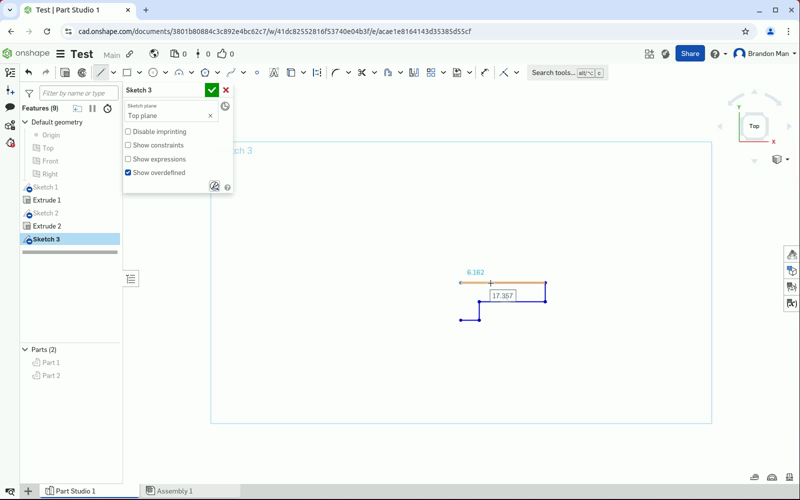
key_down(shift)
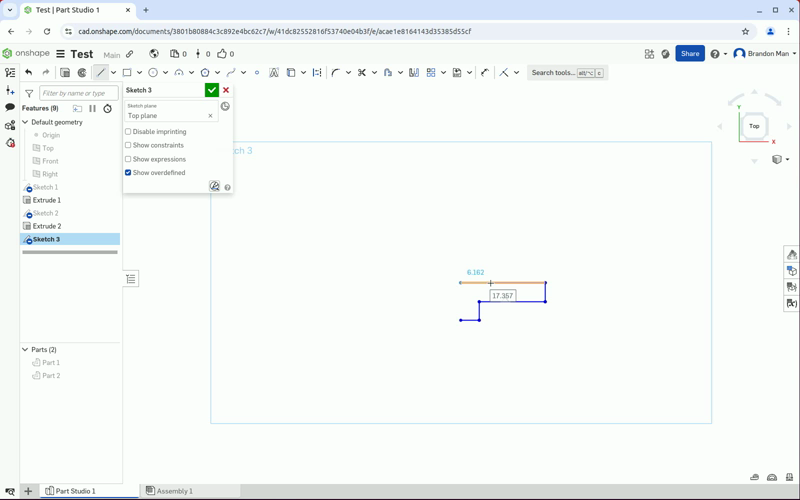
mouse_move(460, 320)
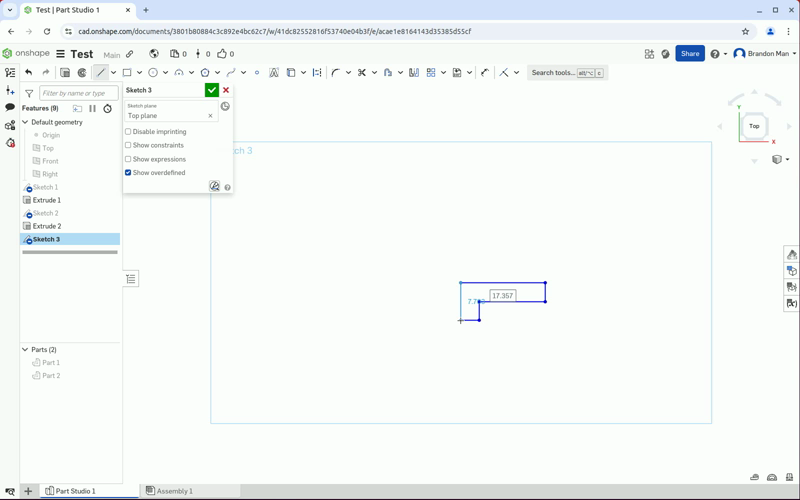
key_up(shift)
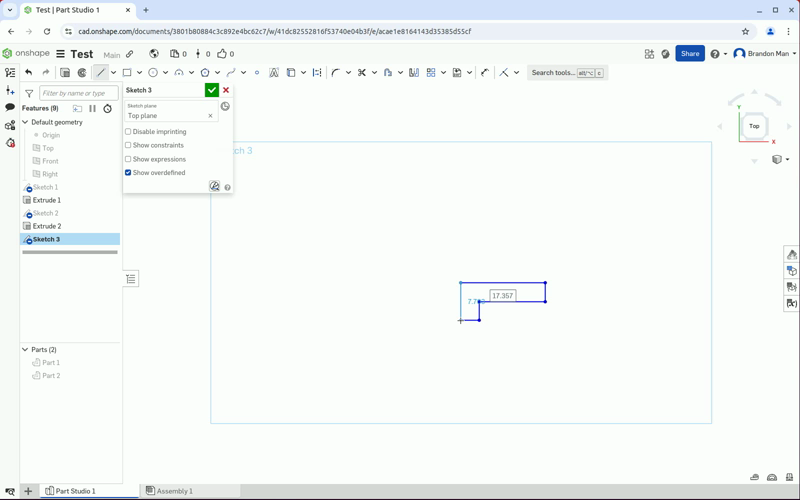
click(460, 320)
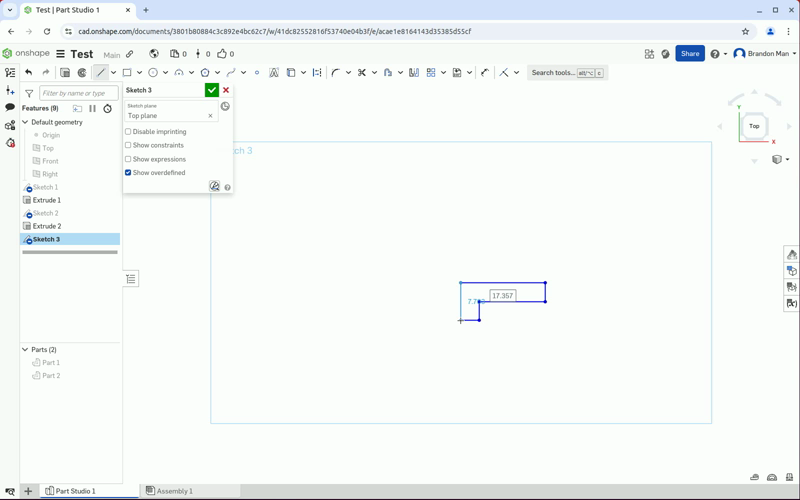
key(esc)
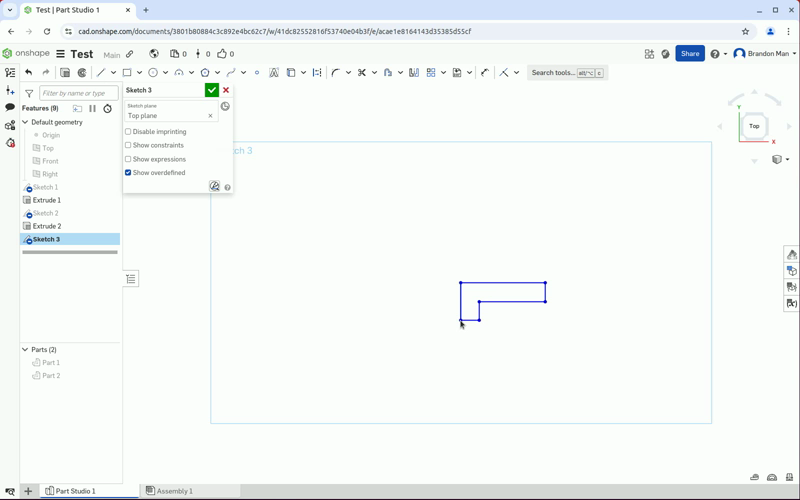
mouse_move(500, 294)
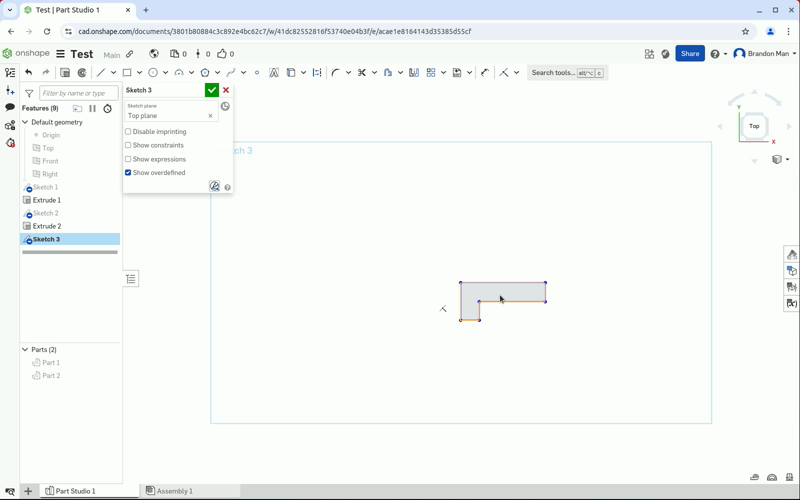
click(500, 294)
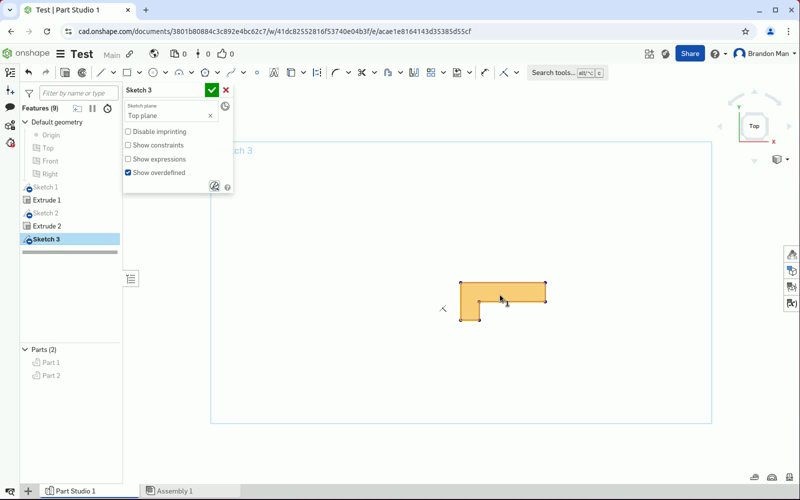
mouse_move(73, 352)
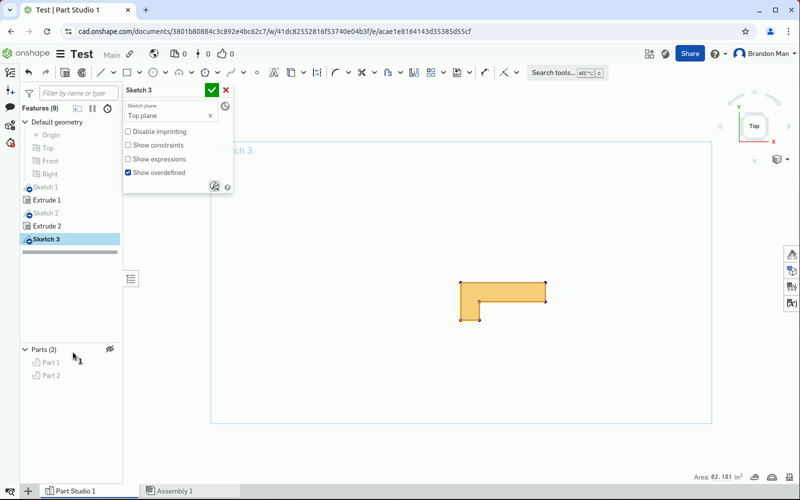
key(shift+y)
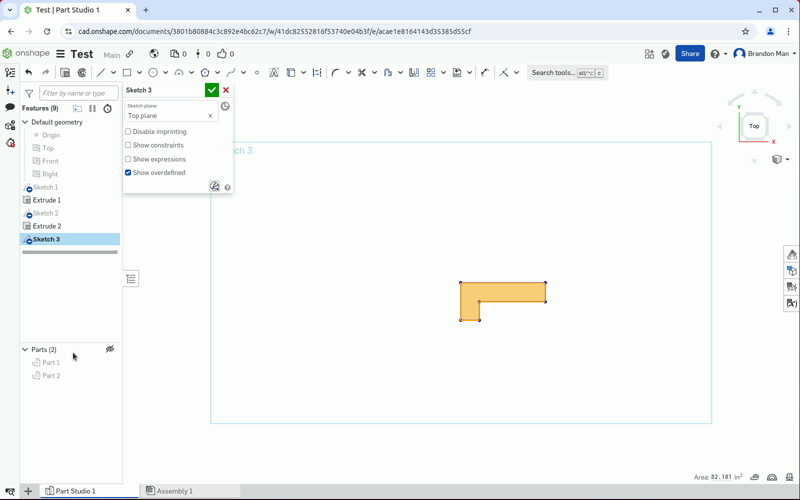
key(shift+e)
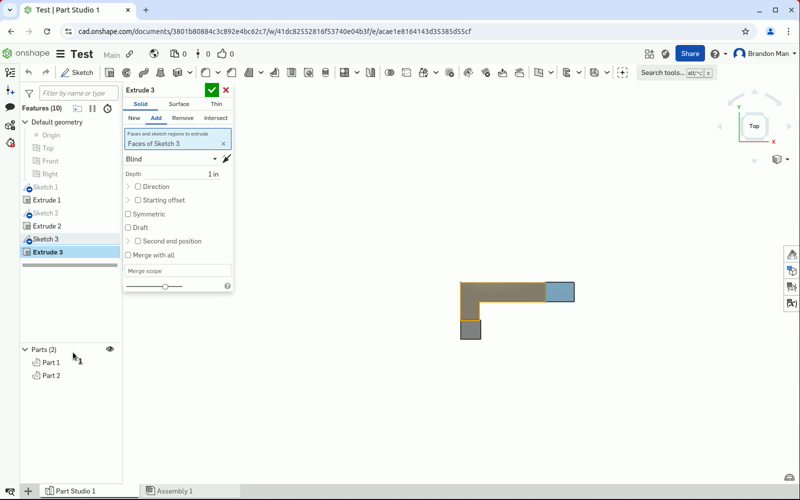
mouse_move(143, 106)
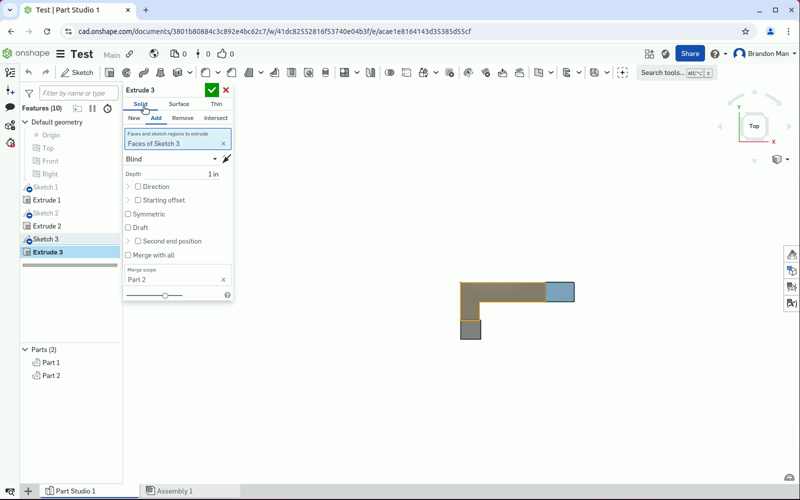
click(143, 106)
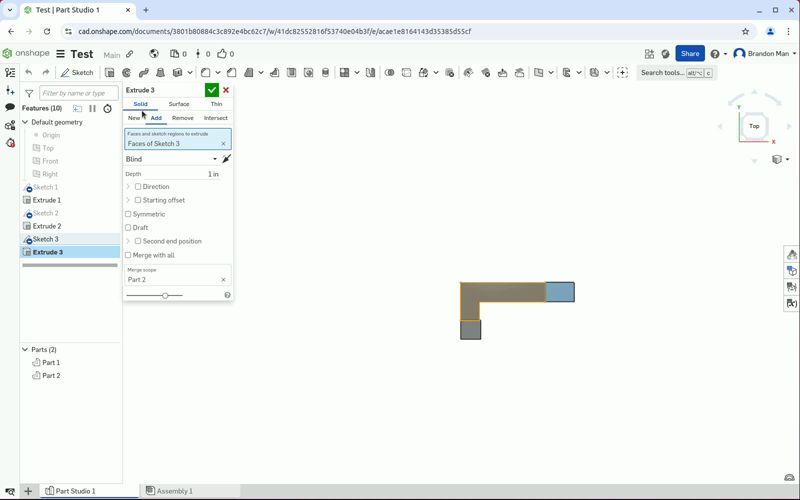
mouse_move(137, 120)
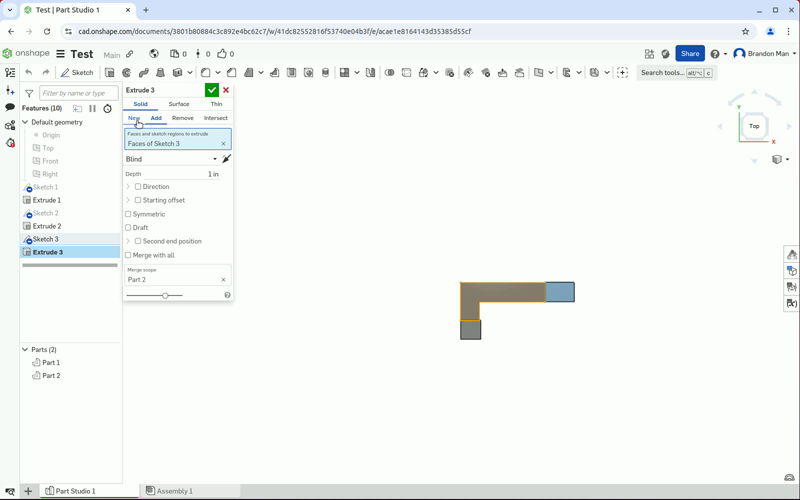
click(137, 120)
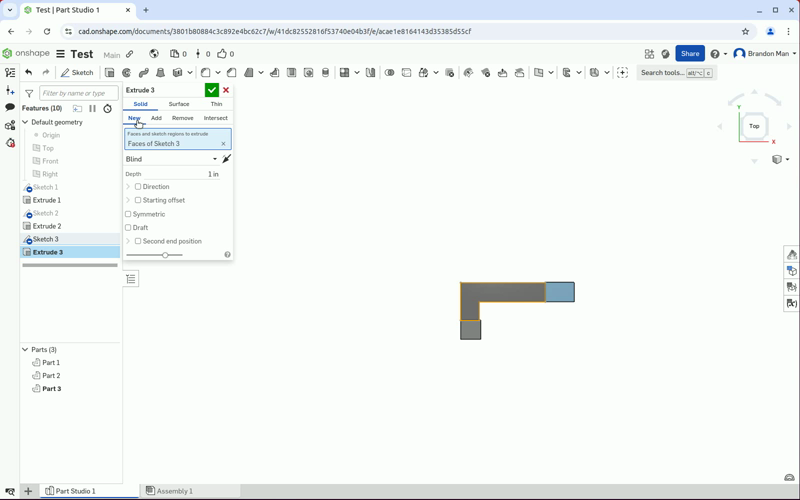
key(tab, 4)
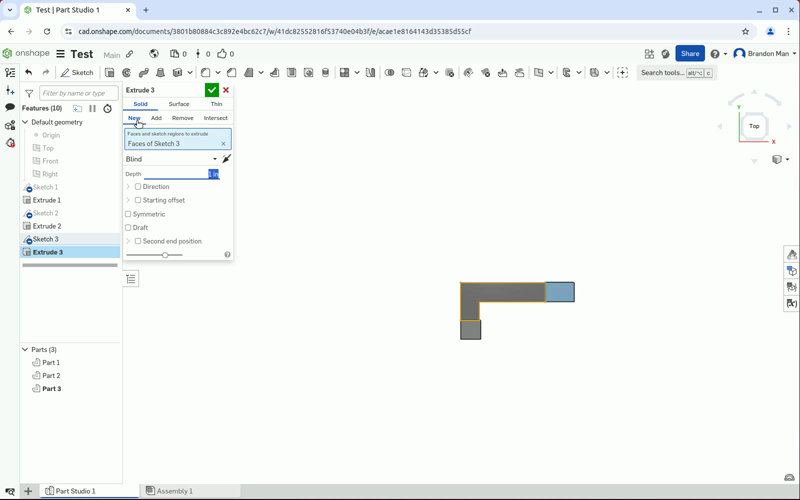
text(-7.703)
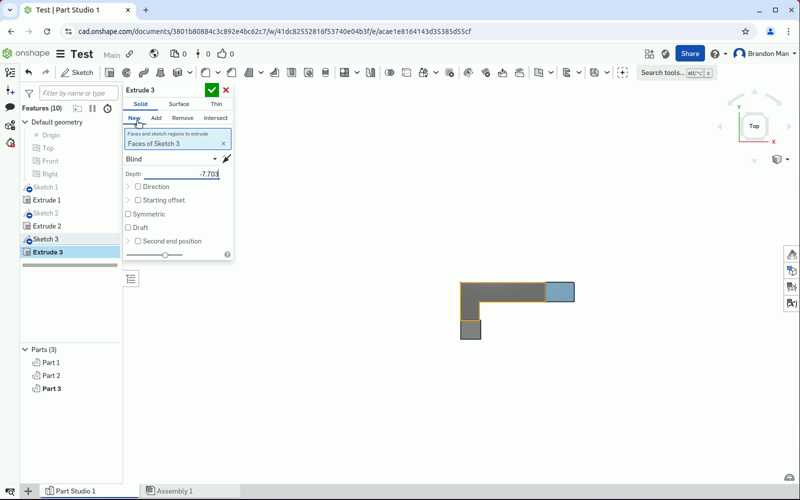
key(enter)
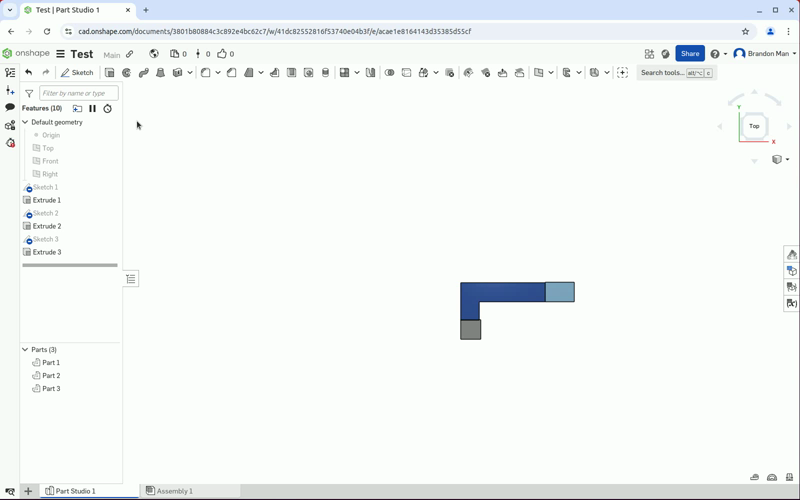
key(shift+h)
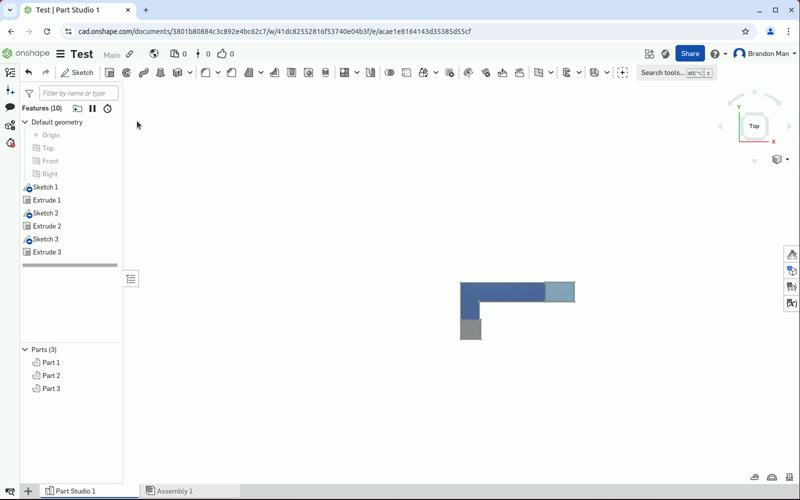
key(shift+h)
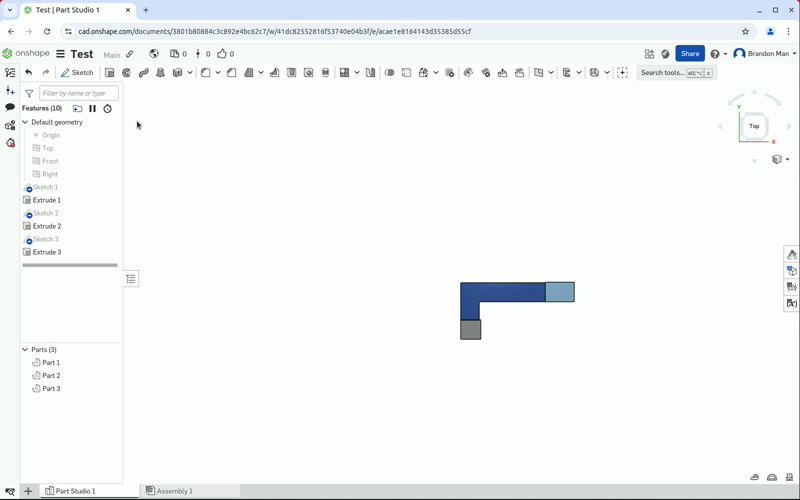
mouse_move(73, 189)
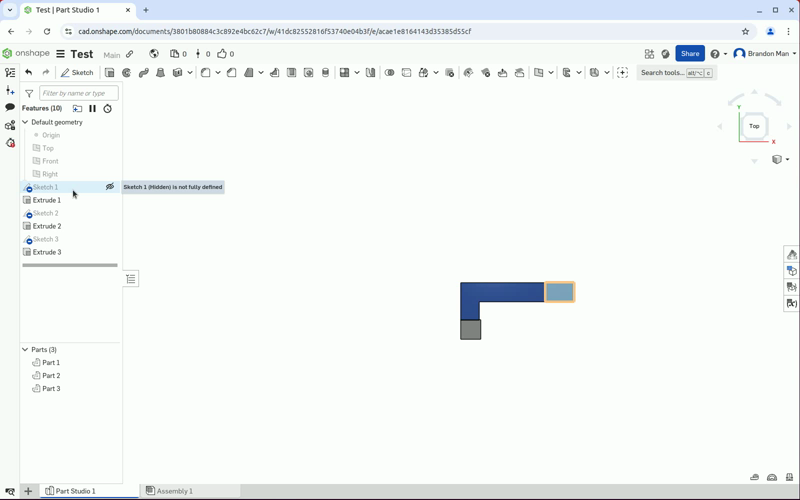
click(73, 189)
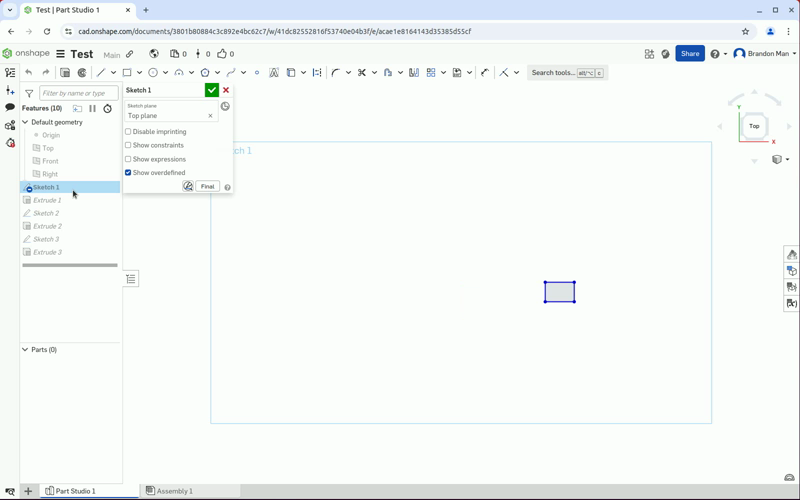
mouse_move(229, 92)
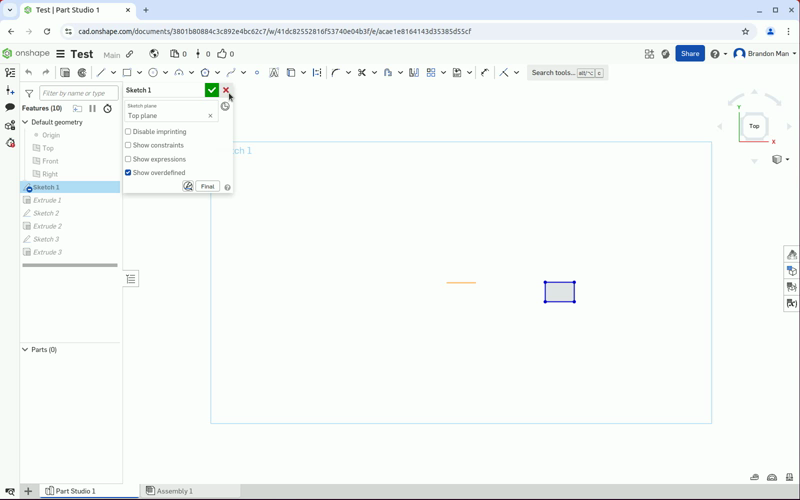
click(229, 92)
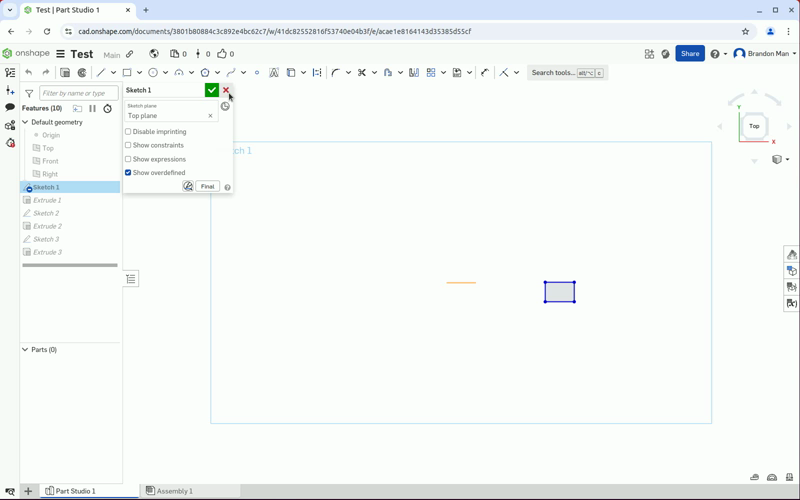
key(shift+s)
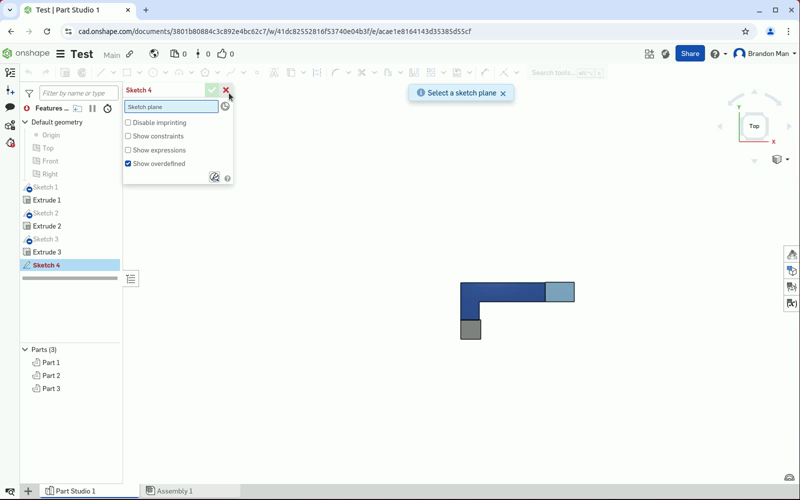
mouse_move(73, 150)
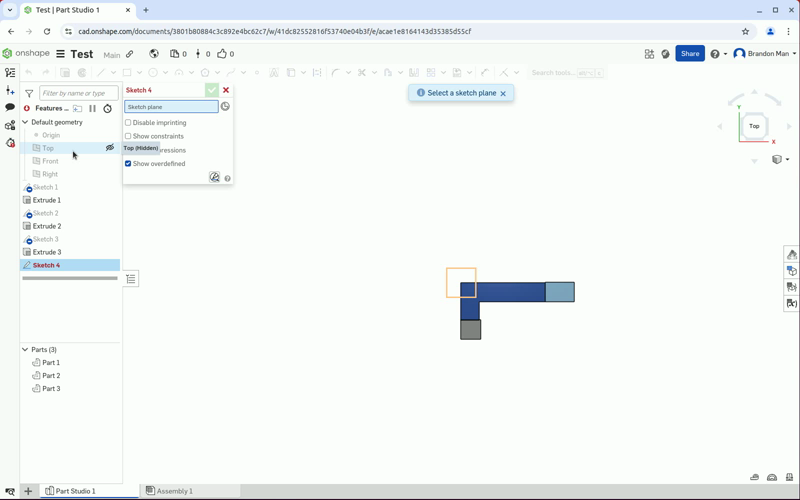
click(73, 150)
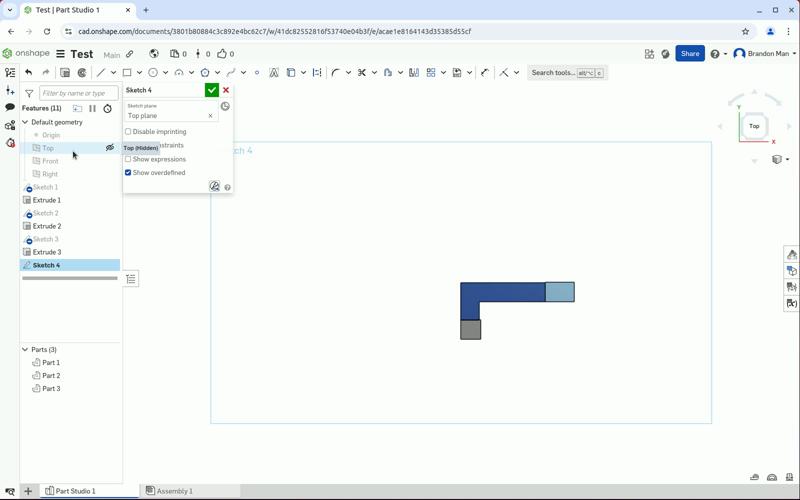
mouse_move(73, 352)
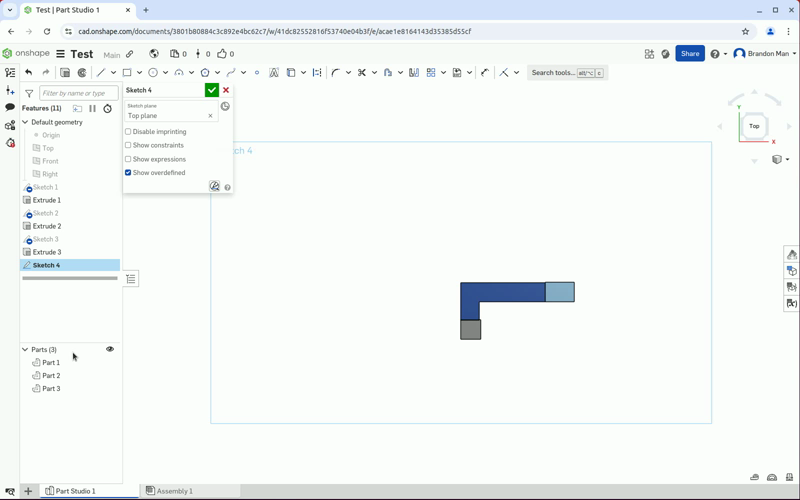
key(y)
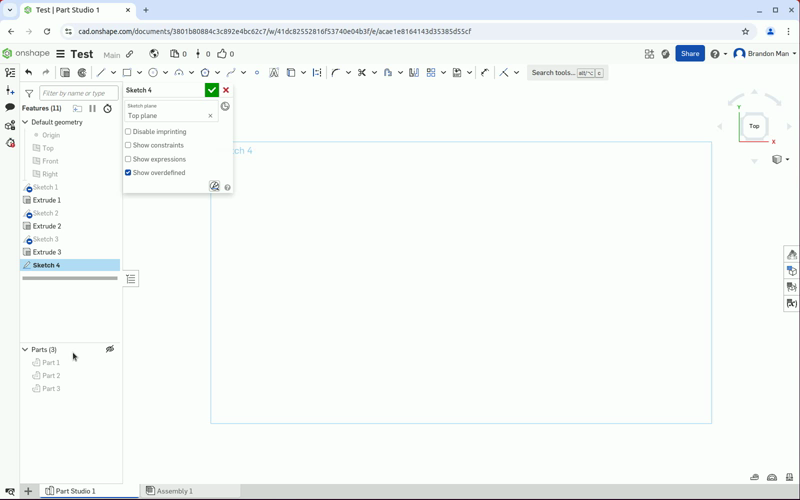
key(l)
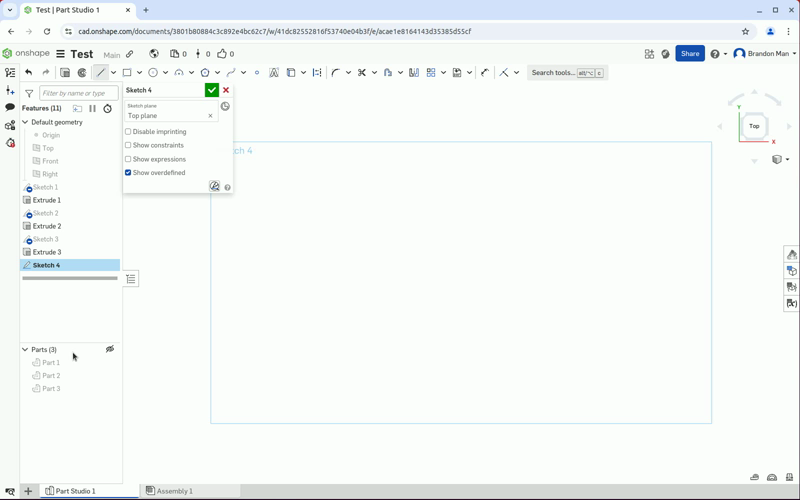
key_down(shift)
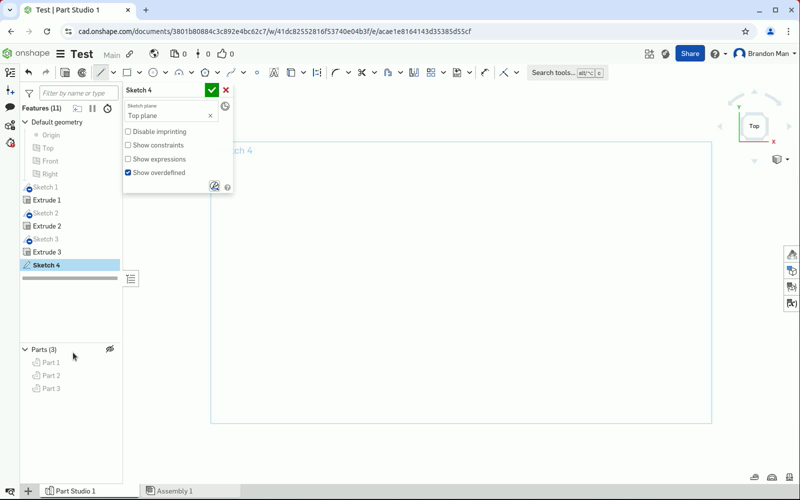
mouse_move(479, 339)
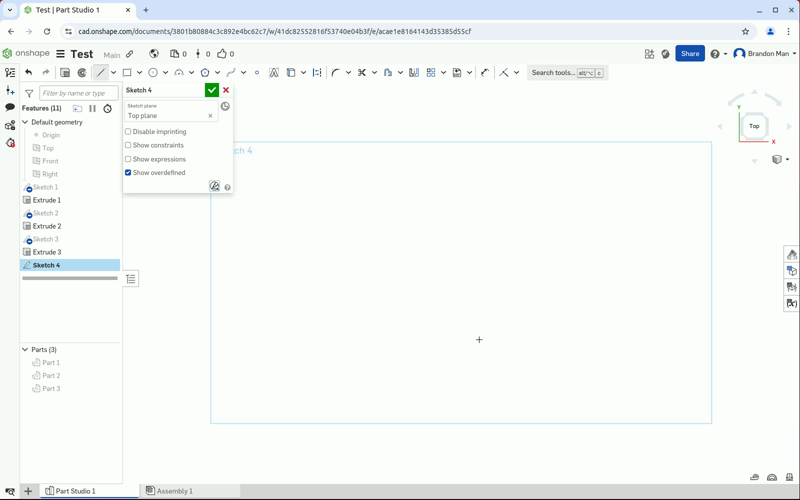
click(479, 339)
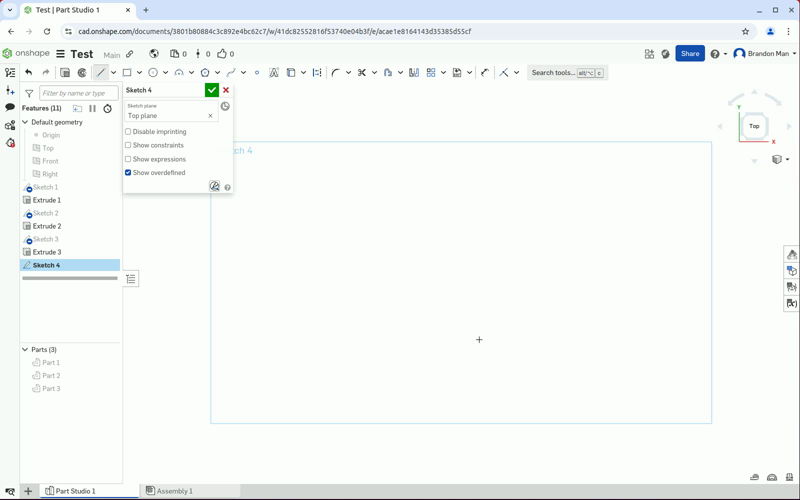
key_up(shift)
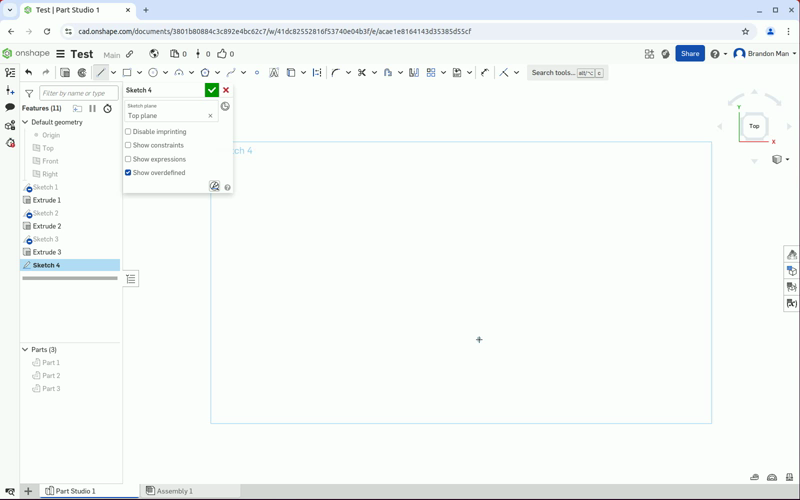
key_down(shift)
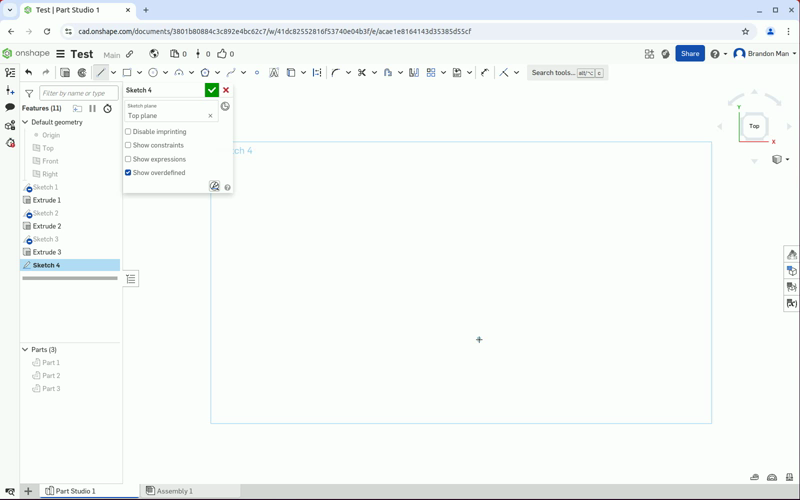
mouse_move(573, 339)
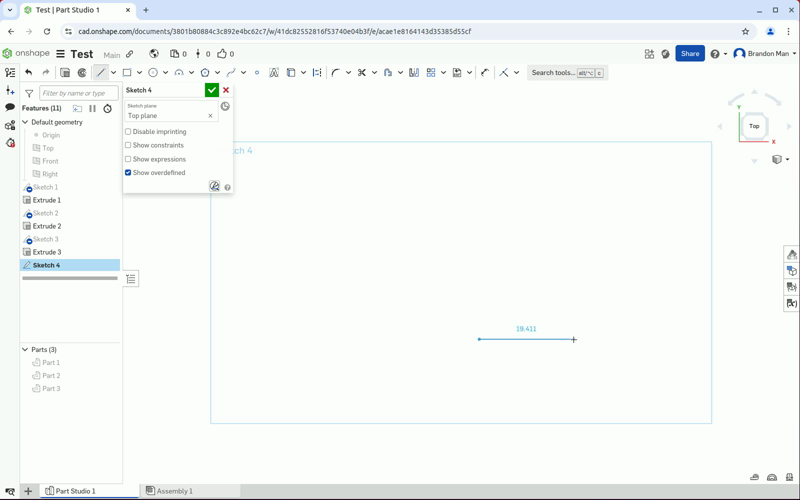
click(573, 339)
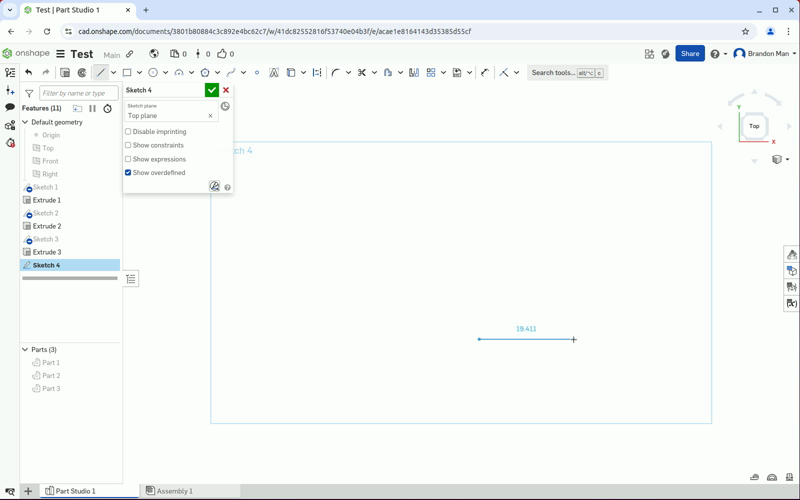
key_up(shift)
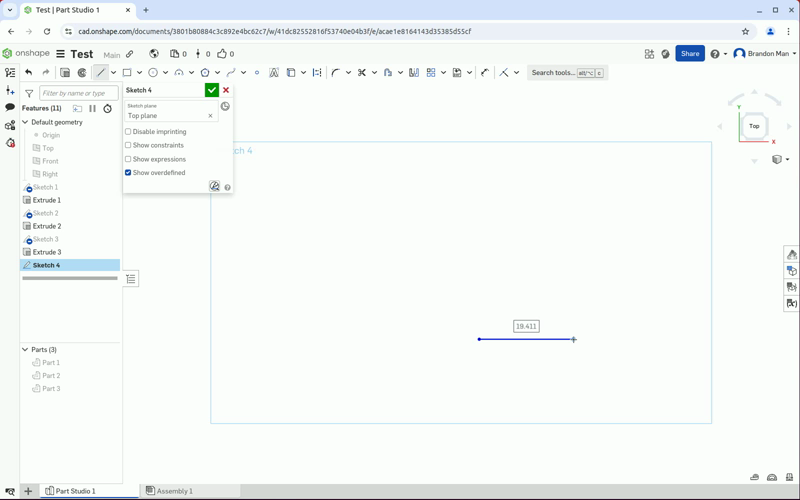
key_down(shift)
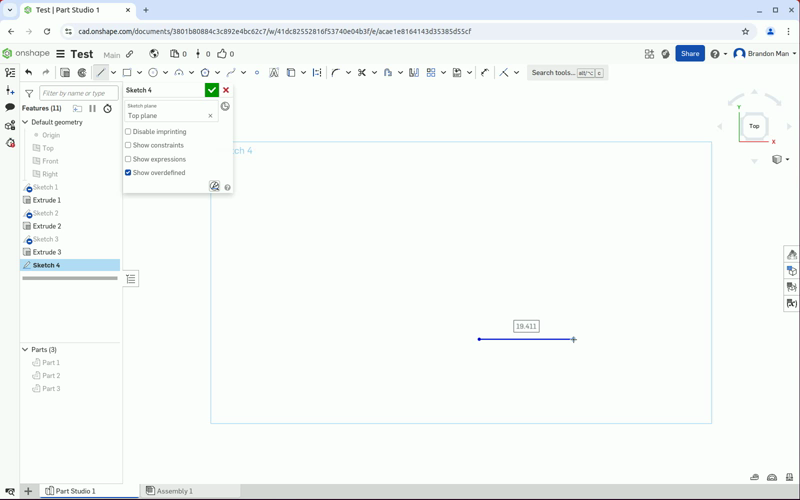
mouse_move(589, 339)
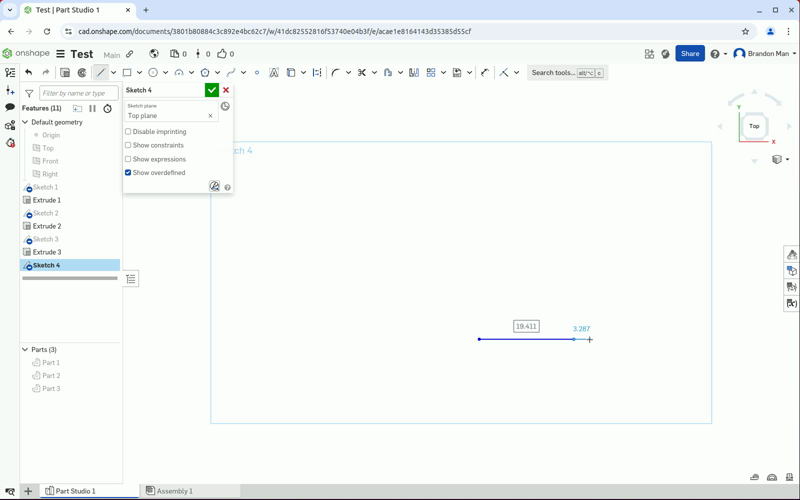
mouse_move(573, 301)
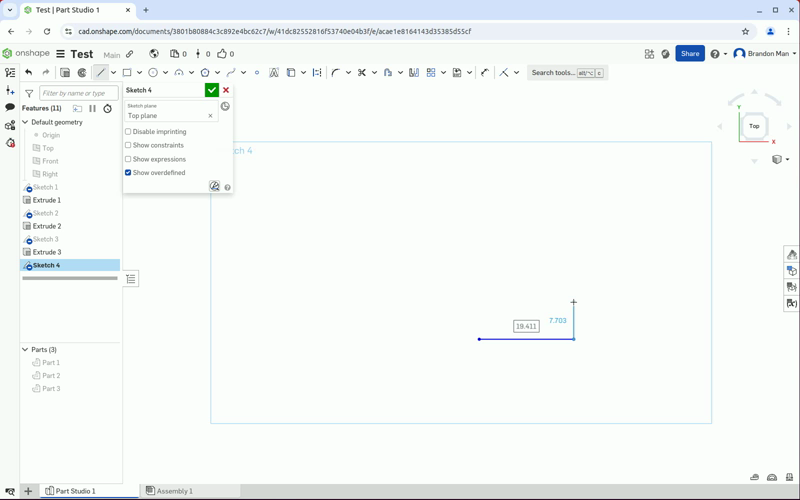
click(573, 301)
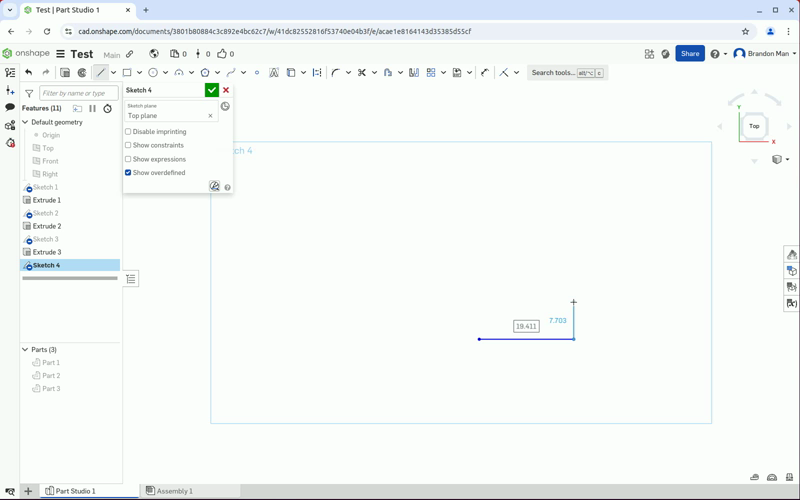
key_up(shift)
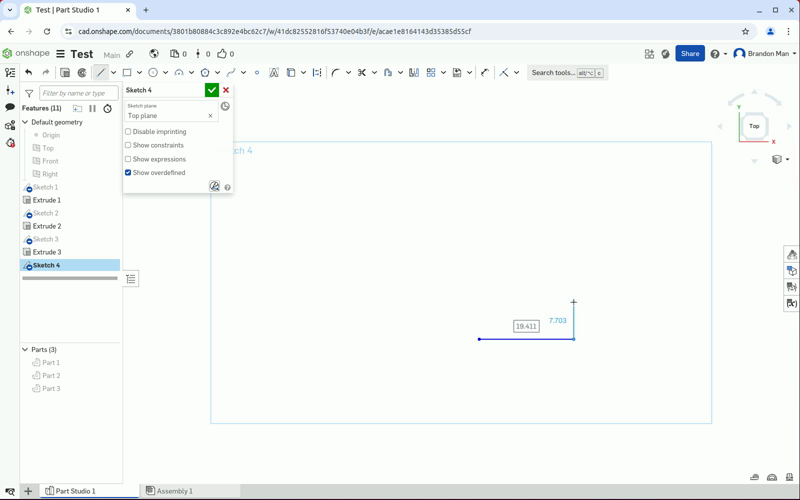
key_down(shift)
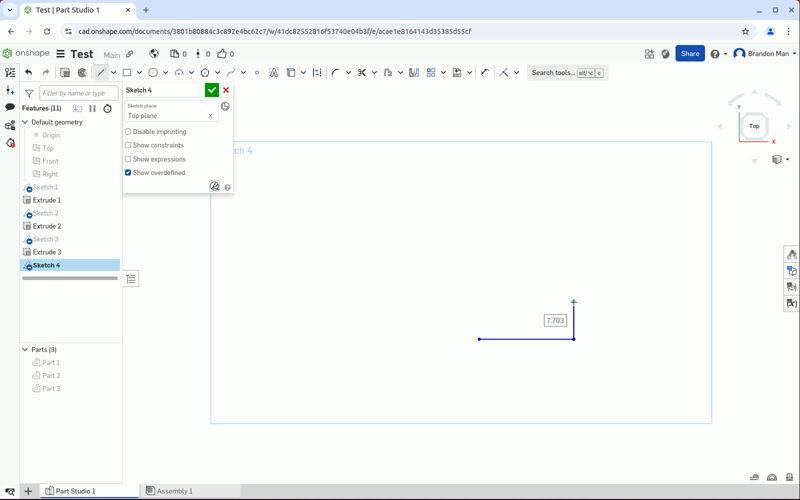
mouse_move(589, 301)
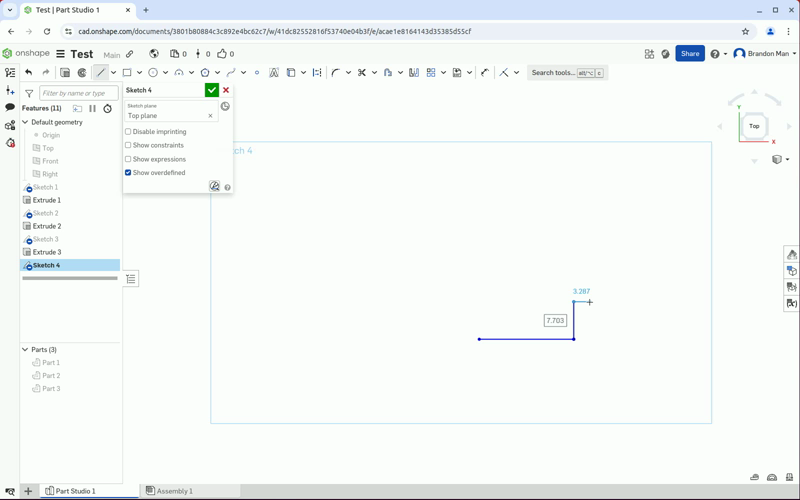
mouse_move(544, 301)
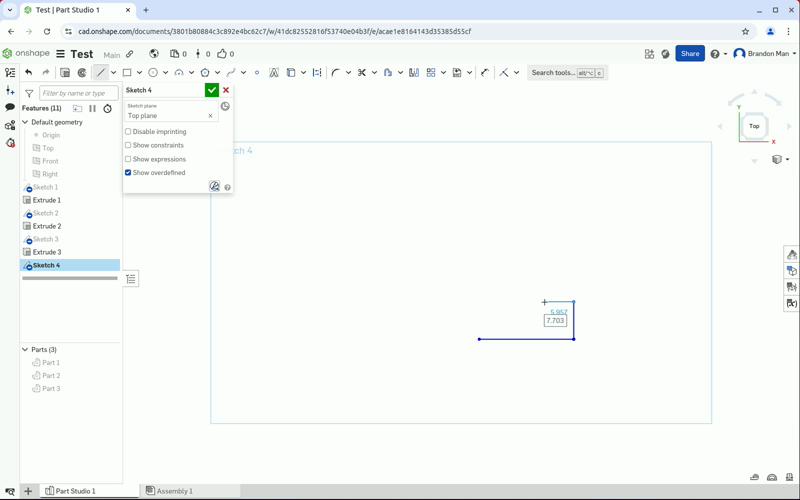
click(544, 301)
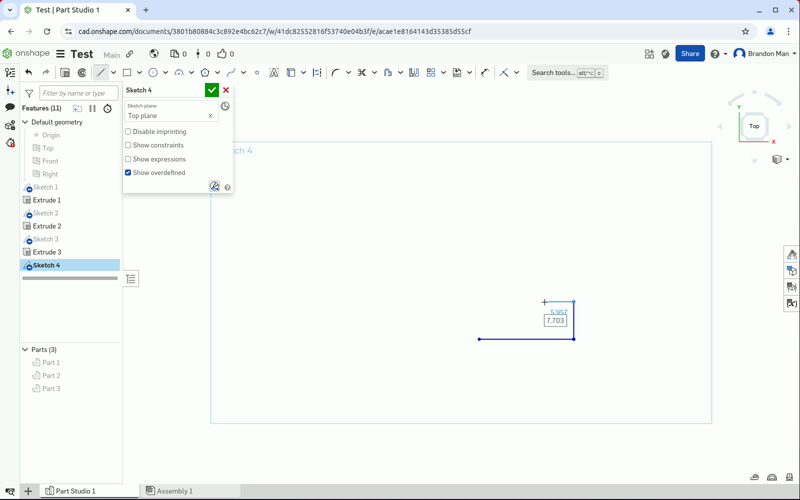
key_up(shift)
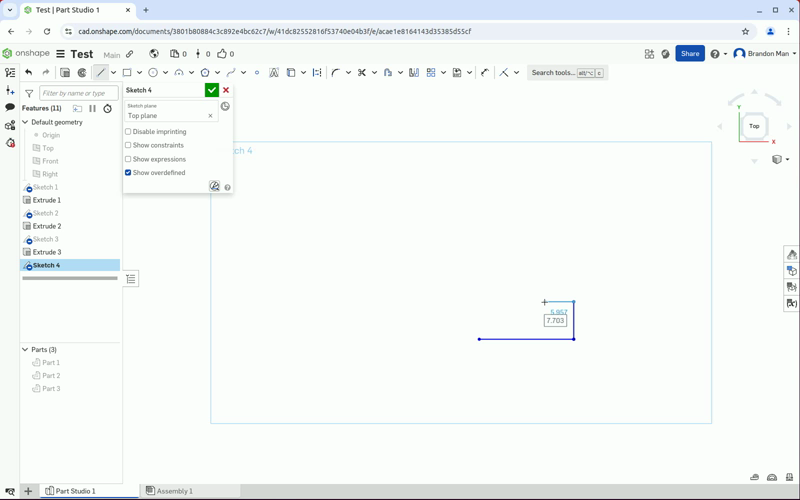
key_down(shift)
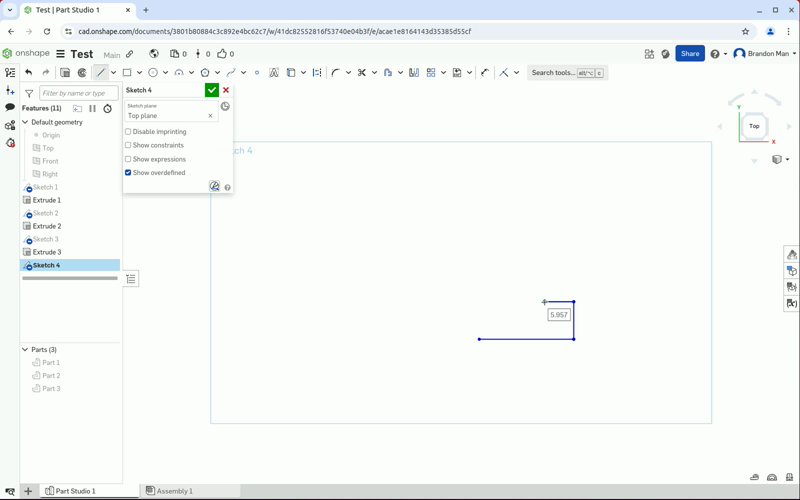
mouse_move(479, 301)
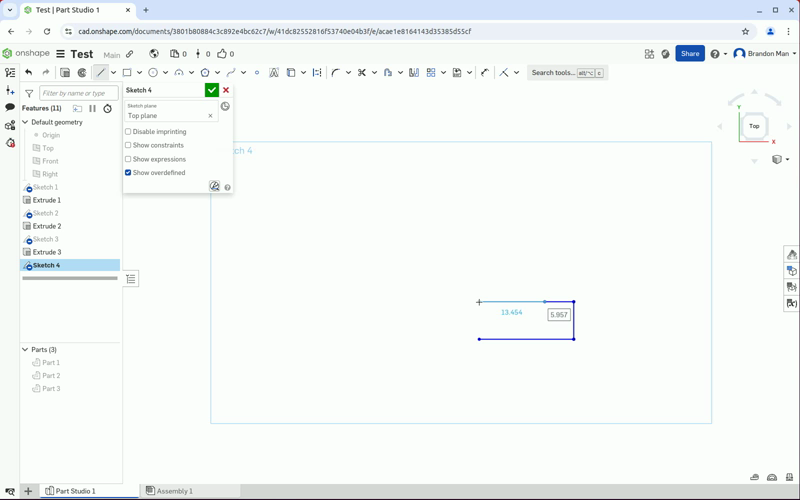
click(479, 301)
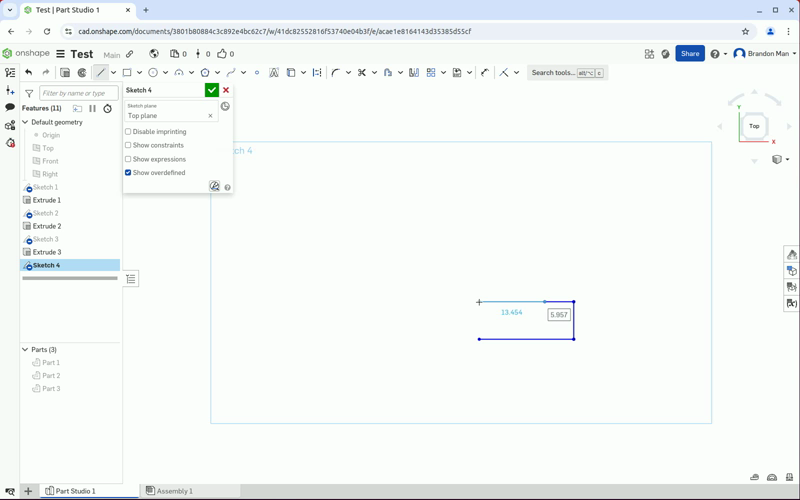
key_up(shift)
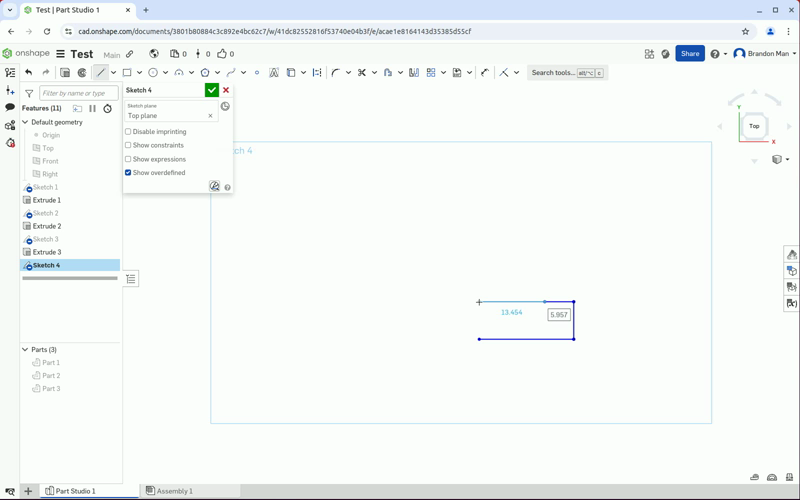
key_down(shift)
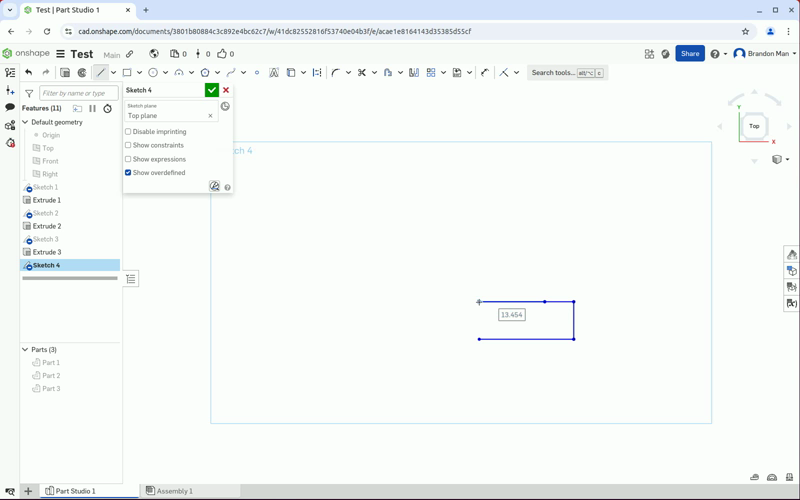
mouse_move(509, 301)
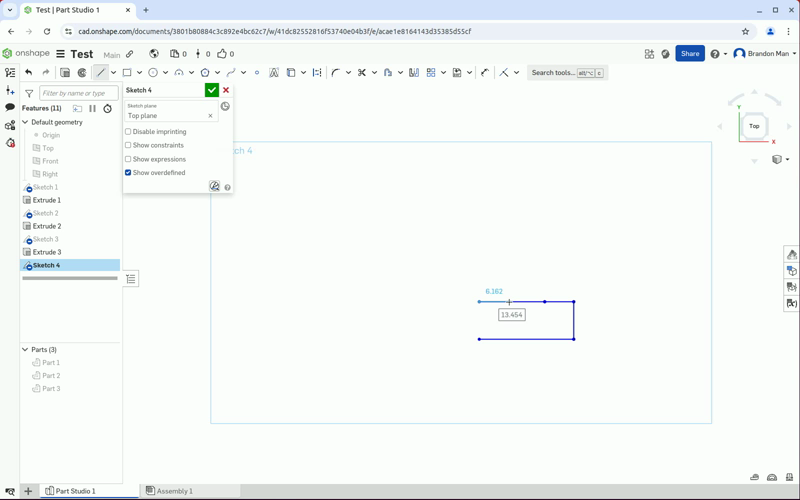
mouse_move(479, 320)
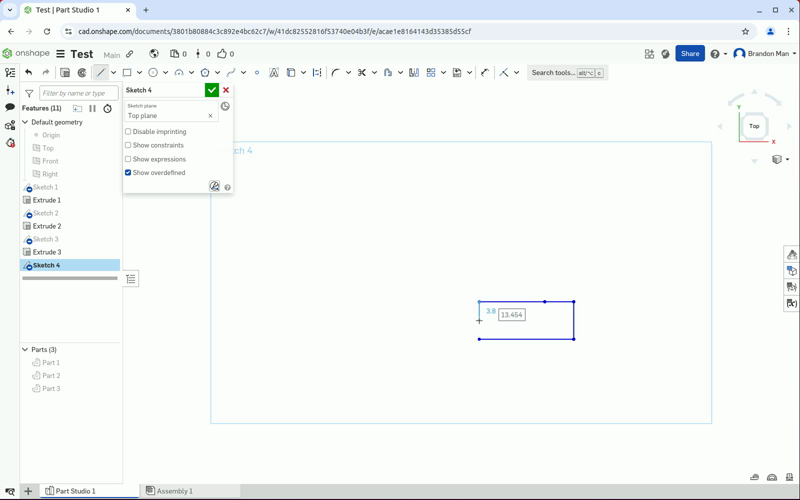
click(479, 320)
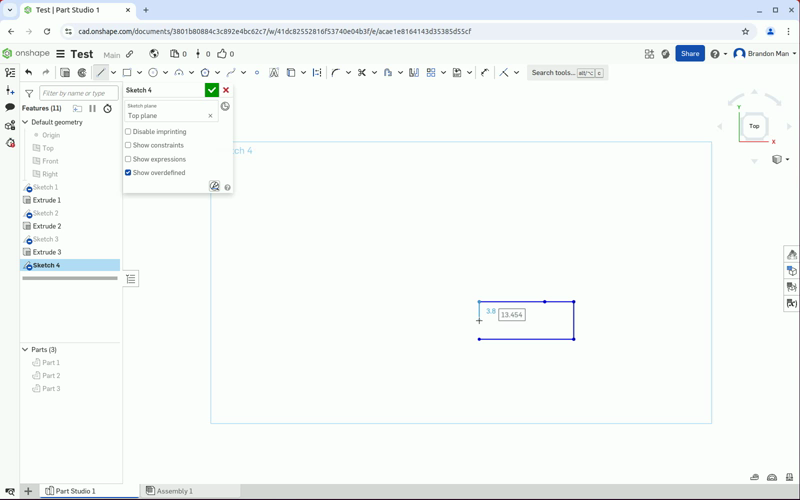
key_up(shift)
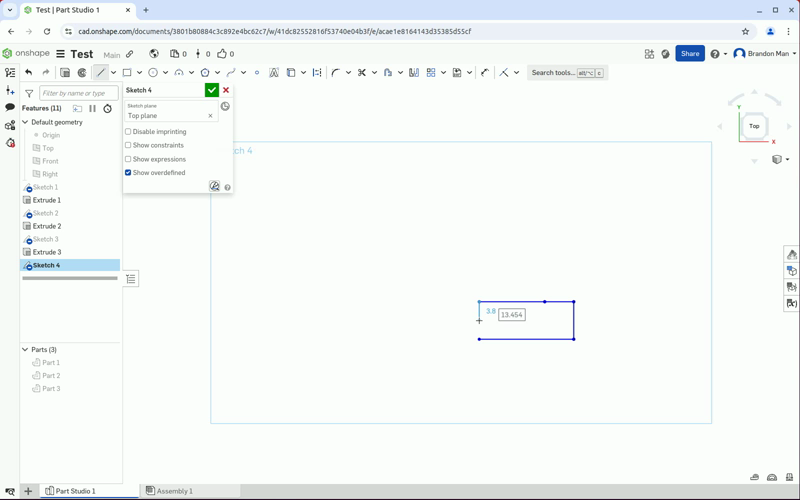
mouse_move(509, 320)
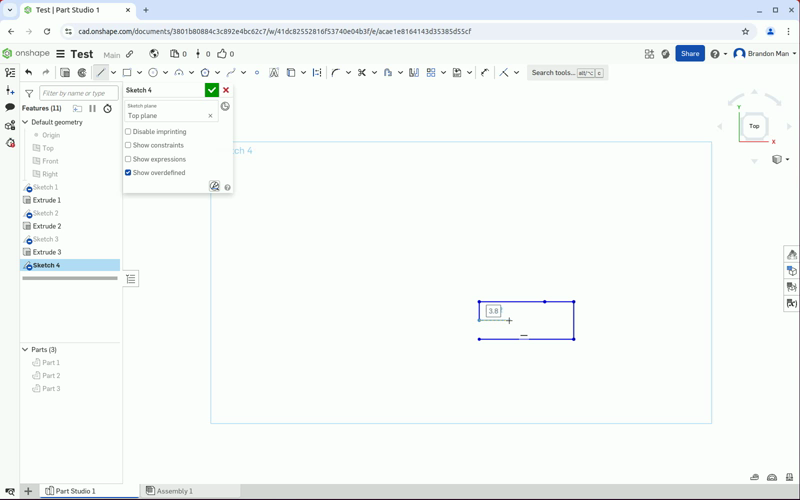
key_down(shift)
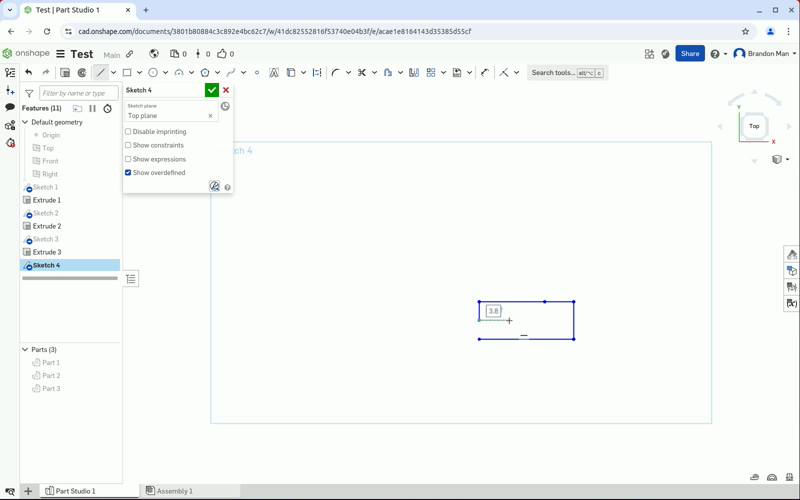
mouse_move(479, 339)
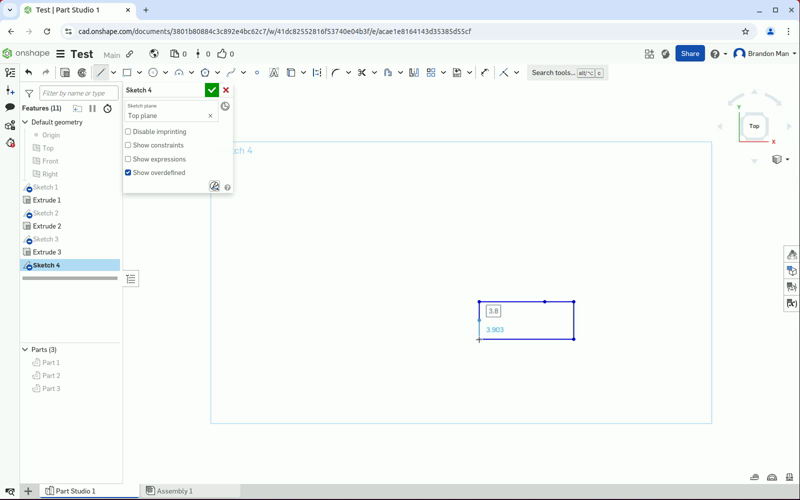
key_up(shift)
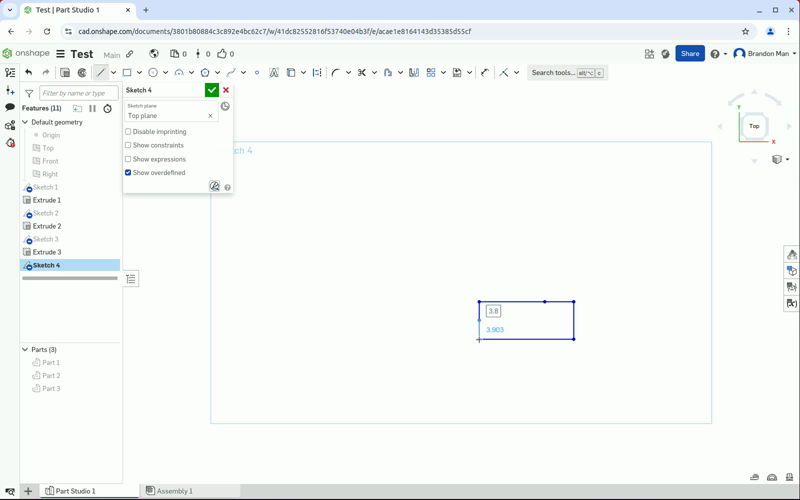
click(479, 339)
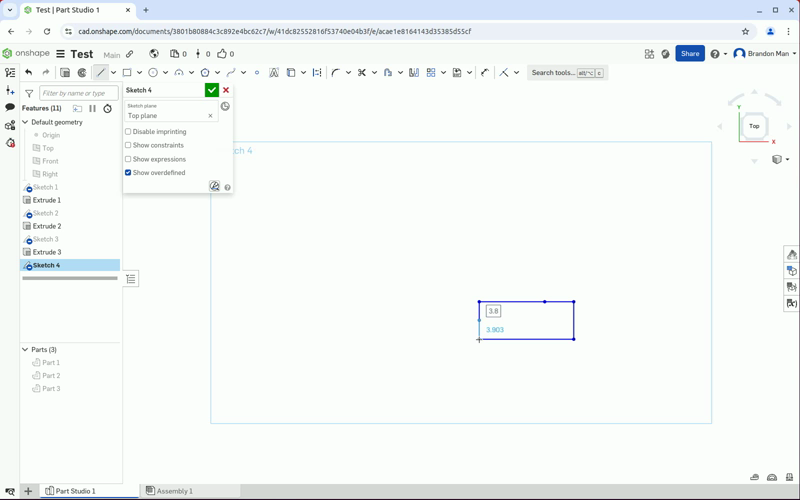
key(esc)
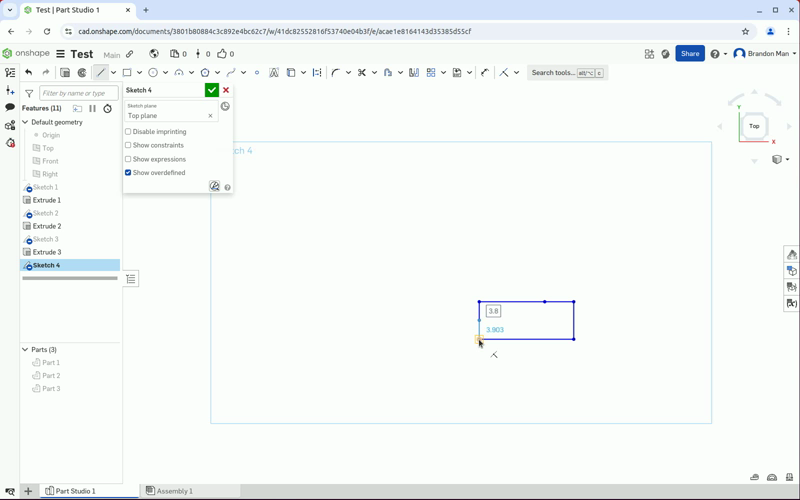
mouse_move(503, 317)
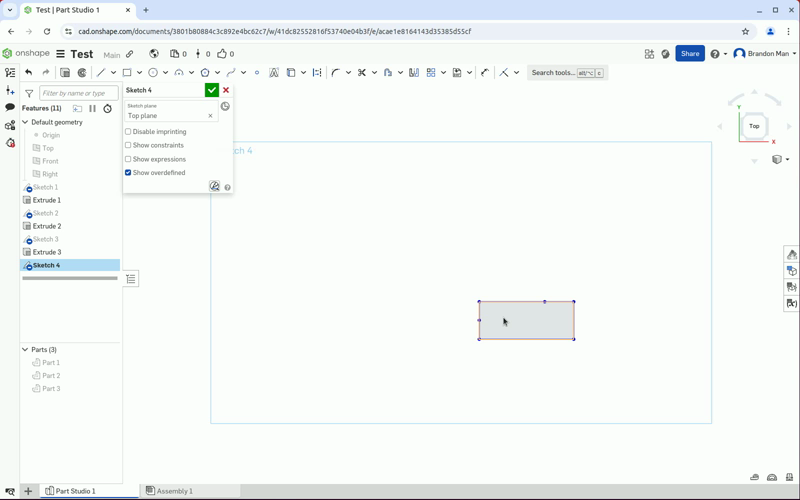
click(503, 317)
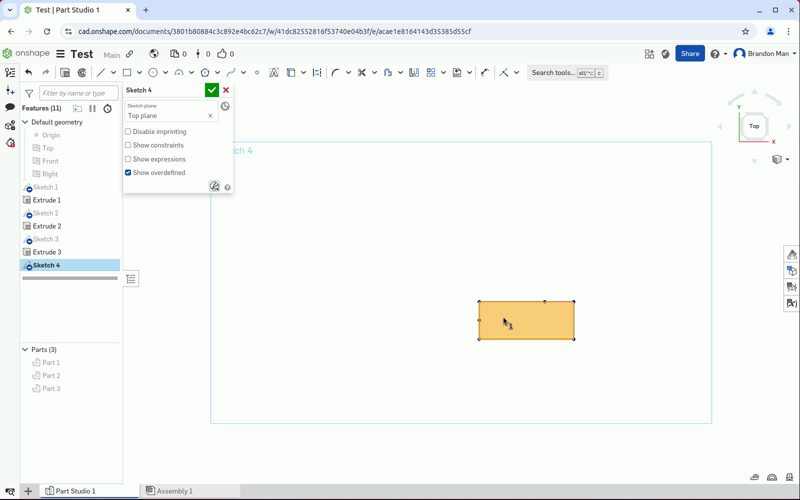
mouse_move(73, 352)
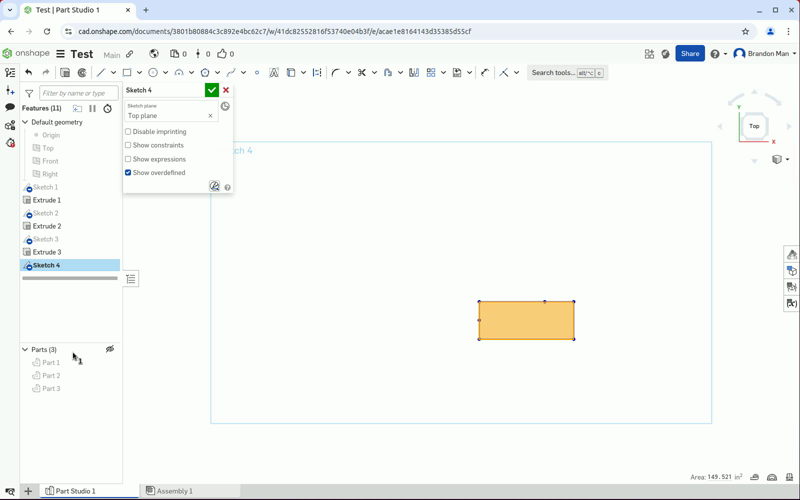
key(shift+y)
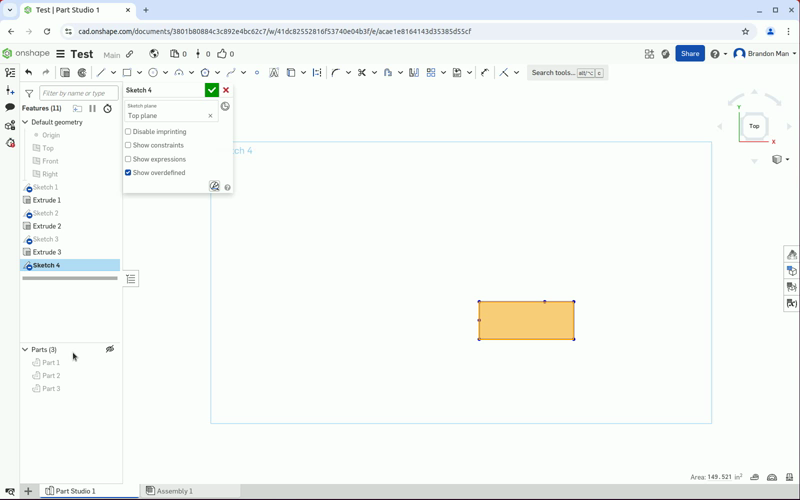
key(shift+e)
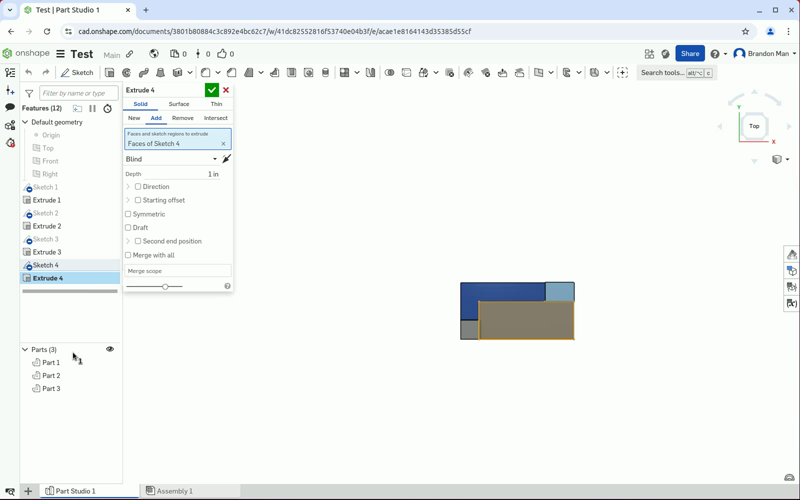
mouse_move(143, 106)
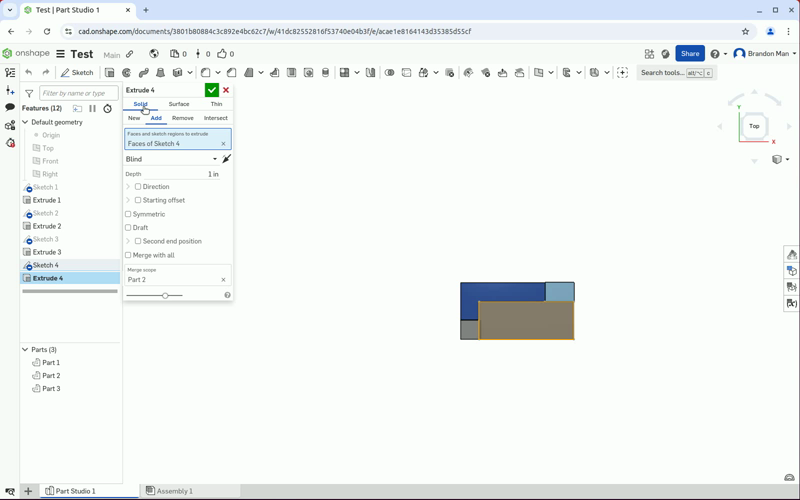
click(143, 106)
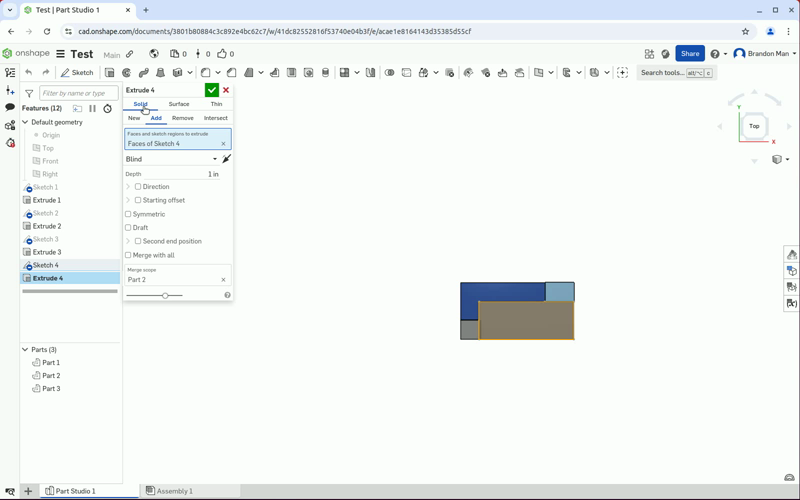
mouse_move(137, 120)
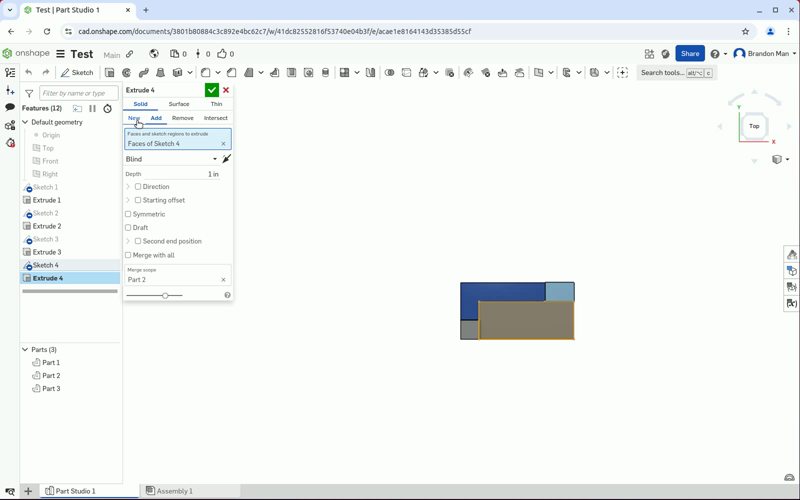
click(137, 120)
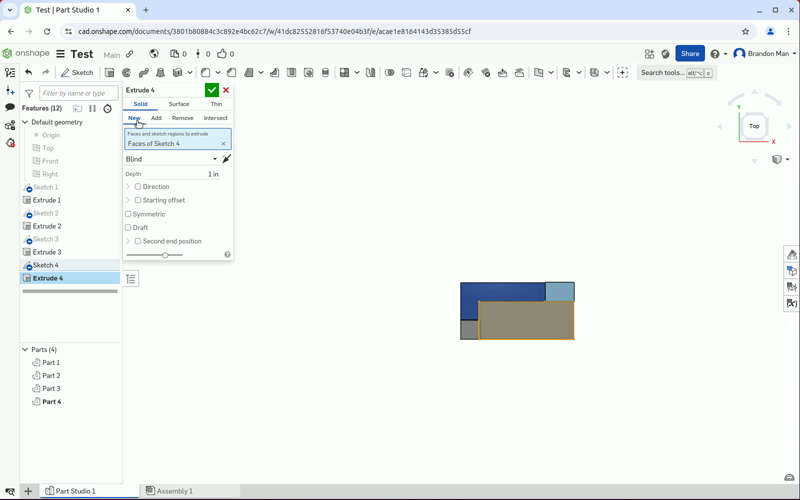
key(tab, 4)
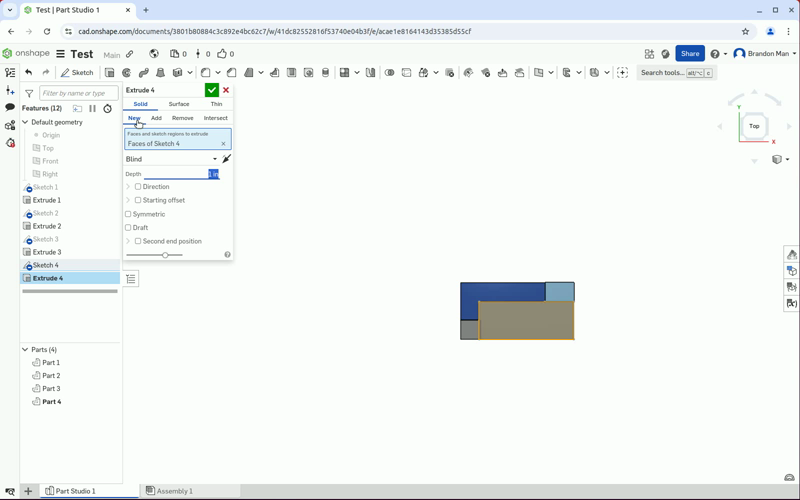
text(-7.703)
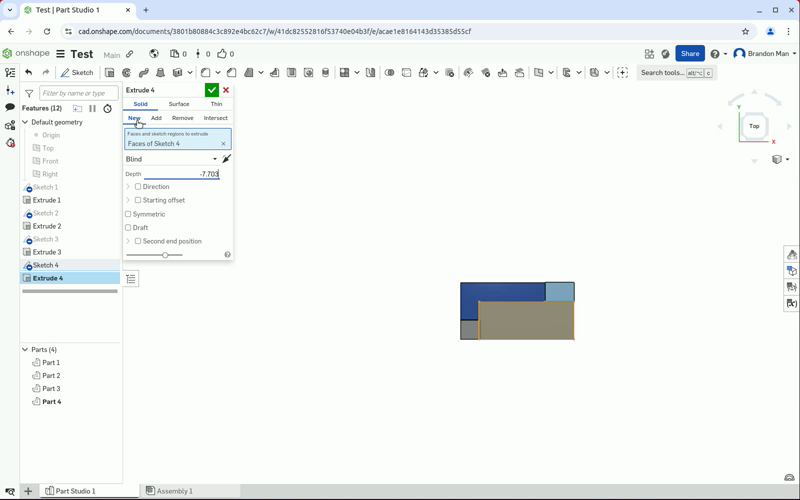
key(enter)
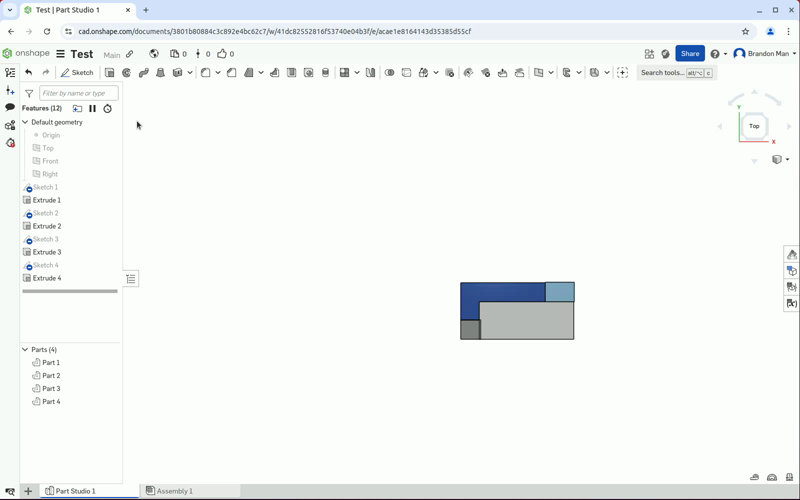
key(shift+h)
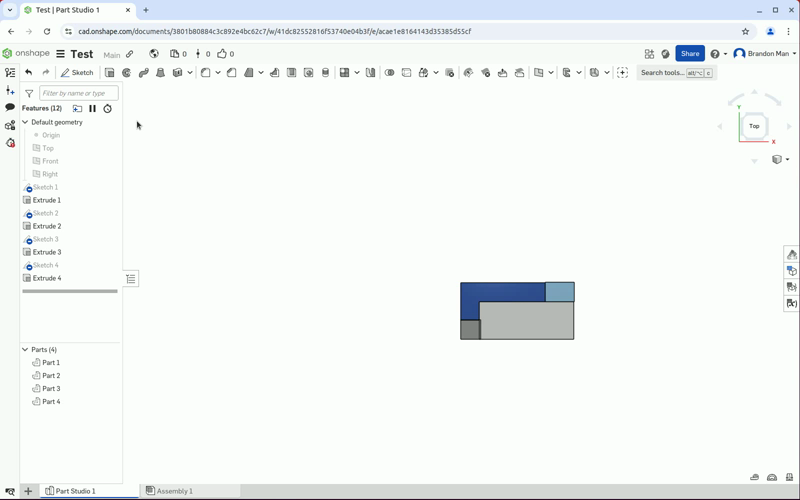
key(shift+h)
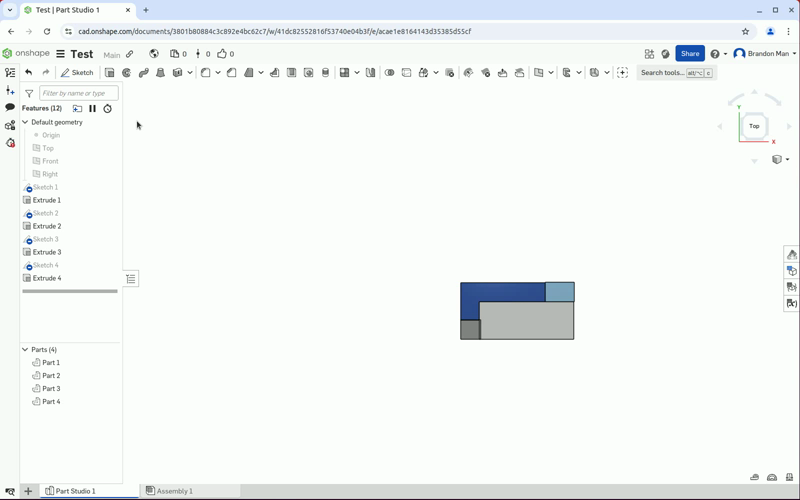
mouse_move(73, 189)
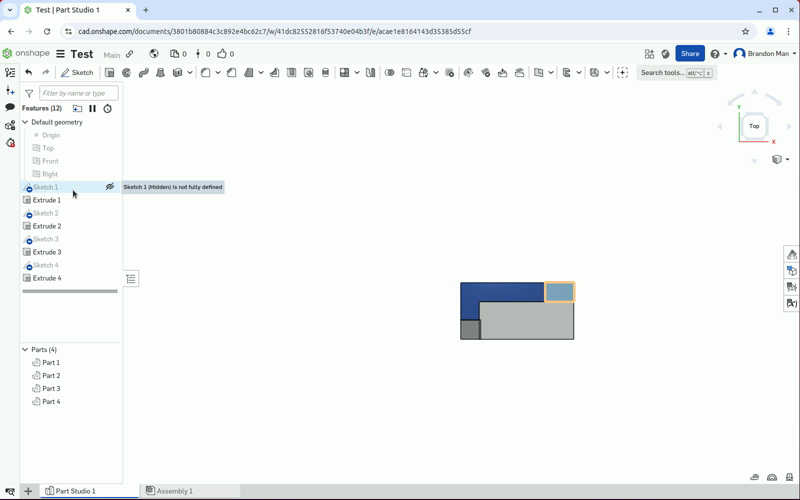
click(73, 189)
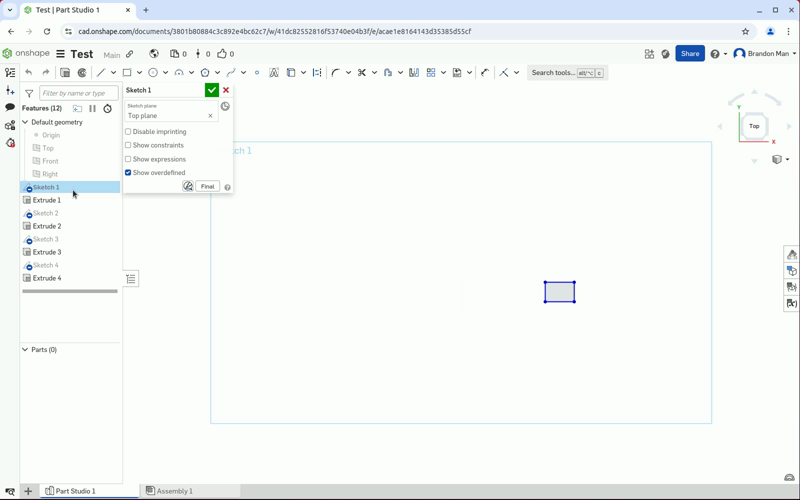
mouse_move(229, 92)
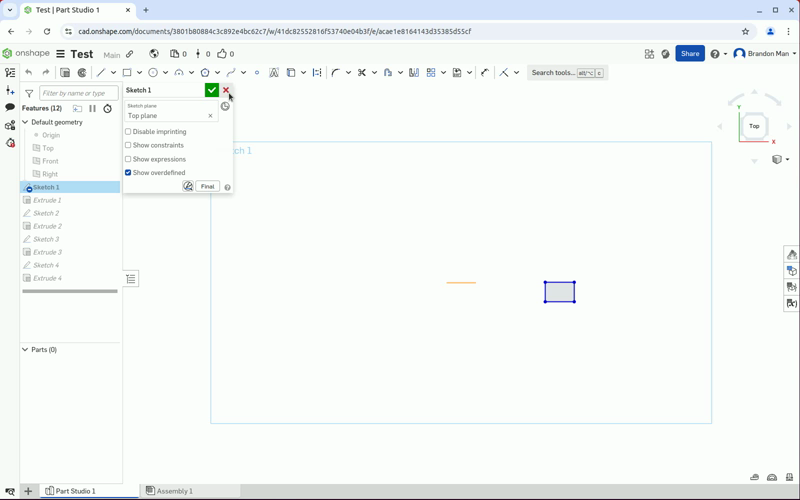
click(229, 92)
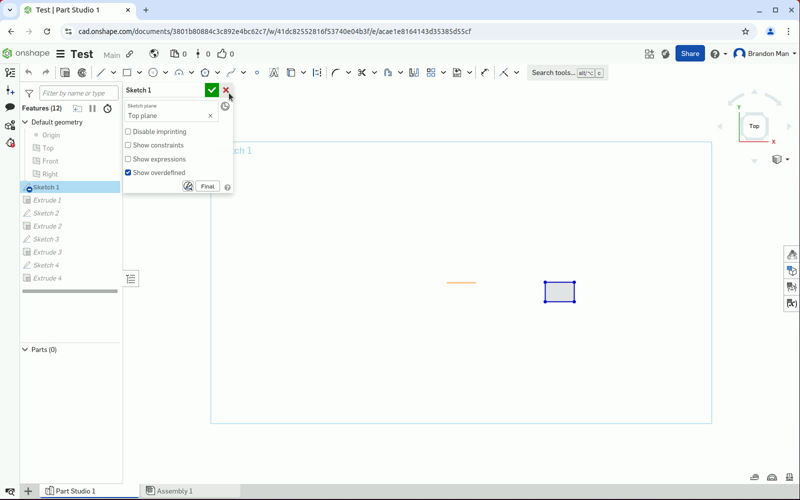
key(shift+s)
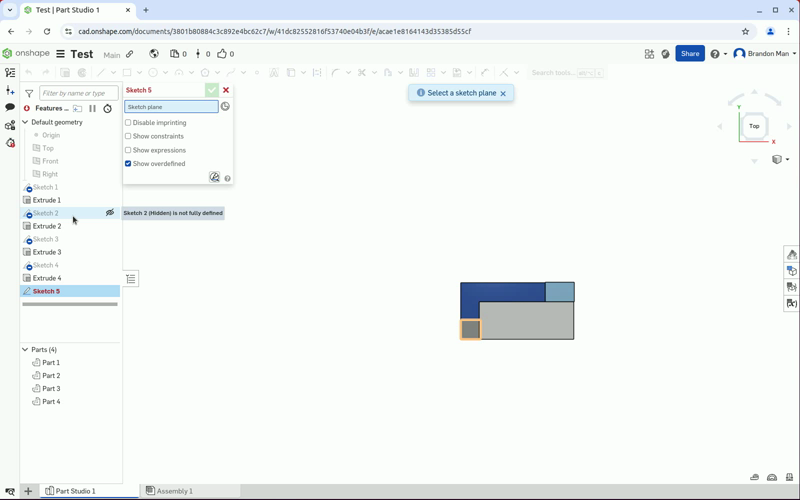
scroll(3)
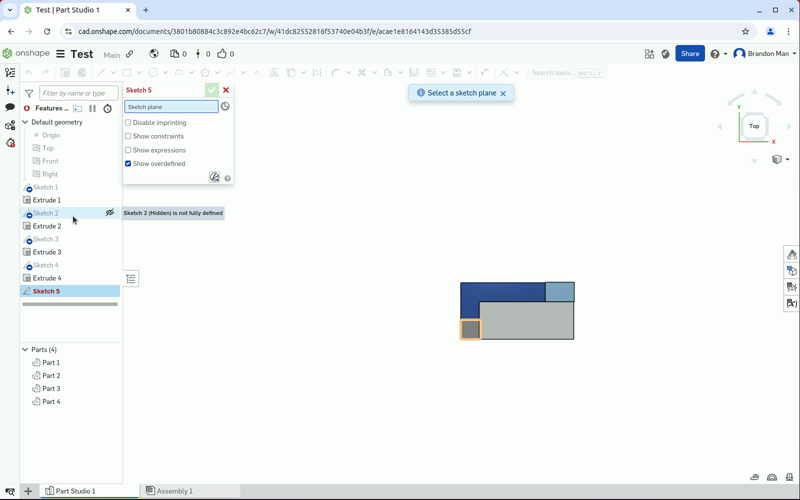
mouse_move(73, 150)
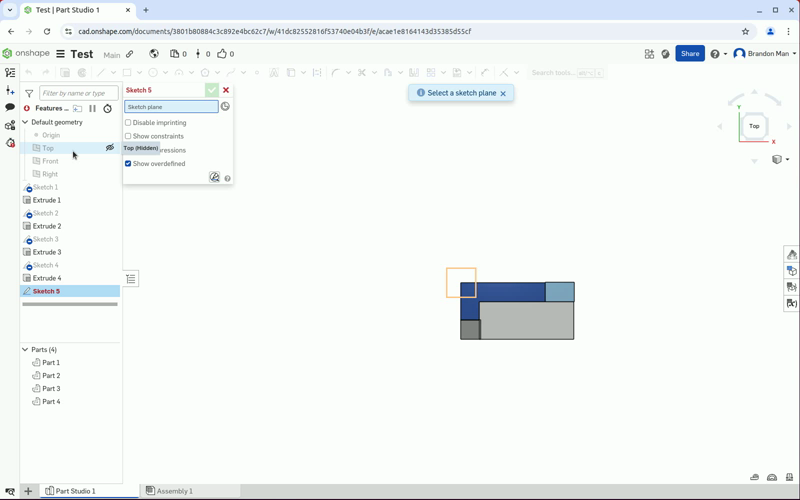
click(73, 150)
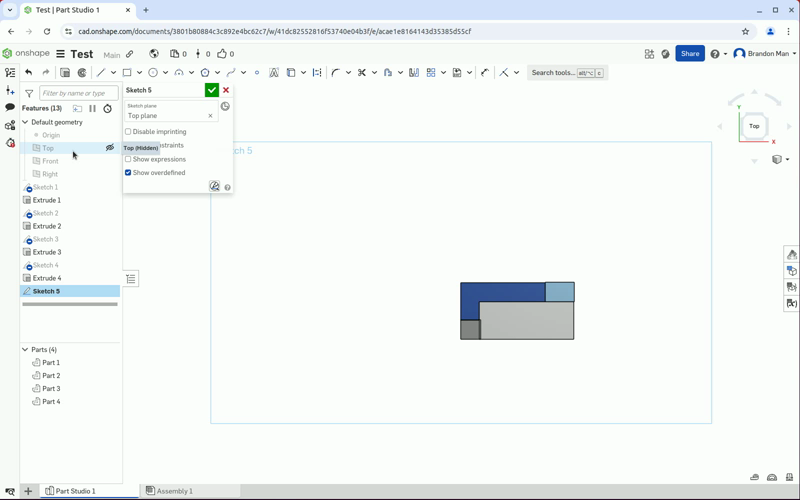
mouse_move(73, 352)
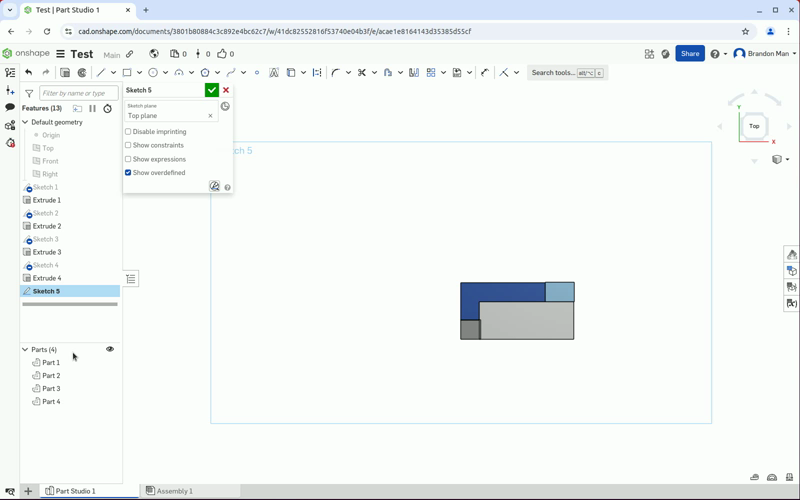
key(y)
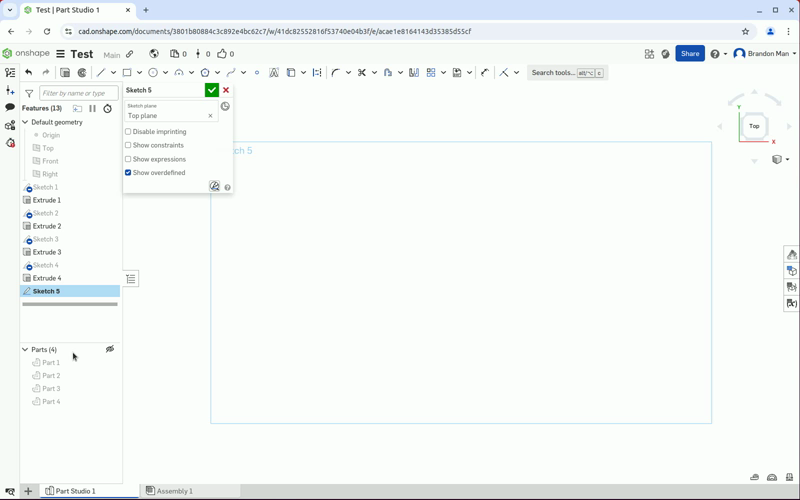
key(l)
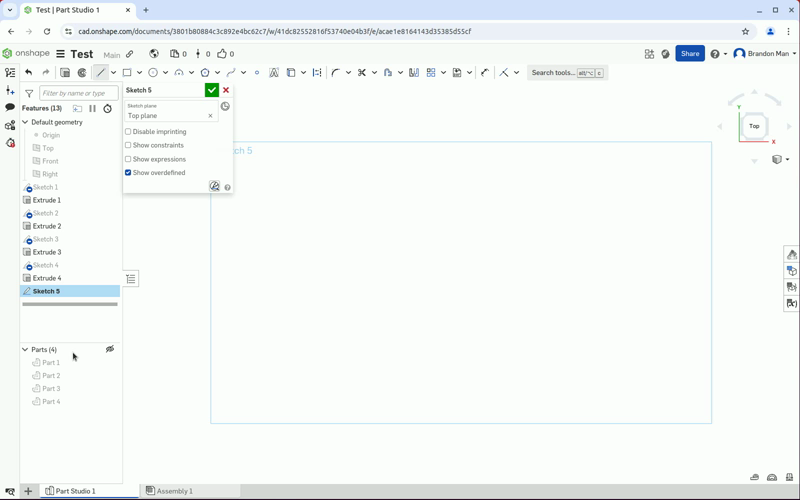
key_down(shift)
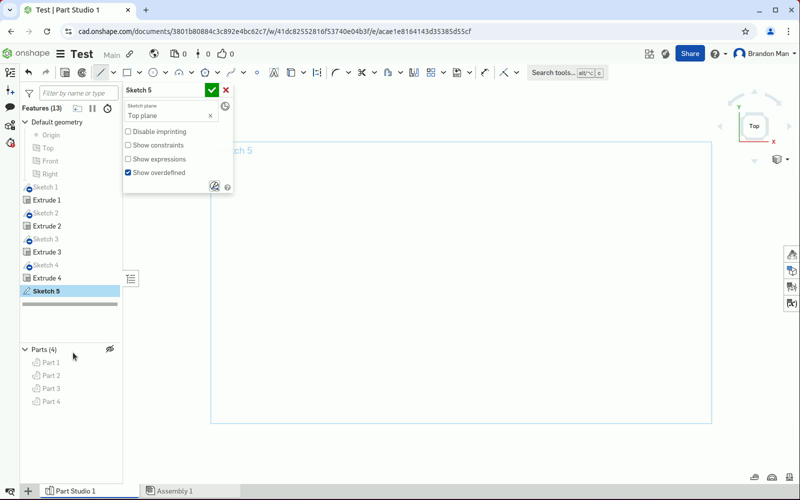
mouse_move(460, 339)
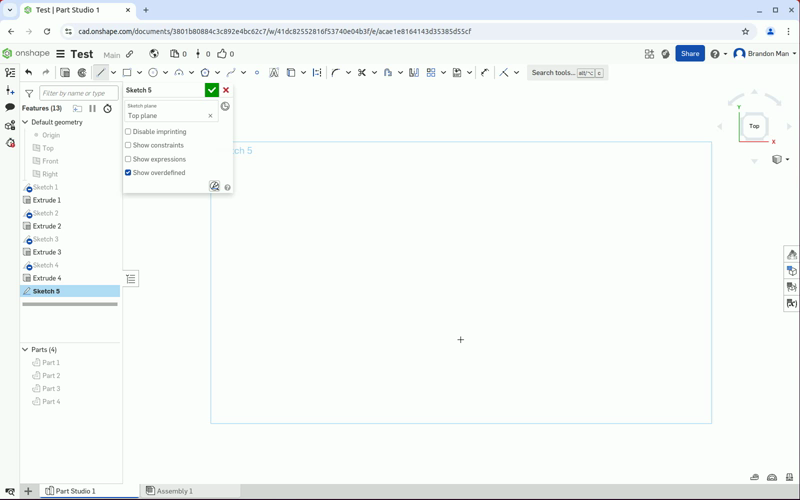
click(460, 339)
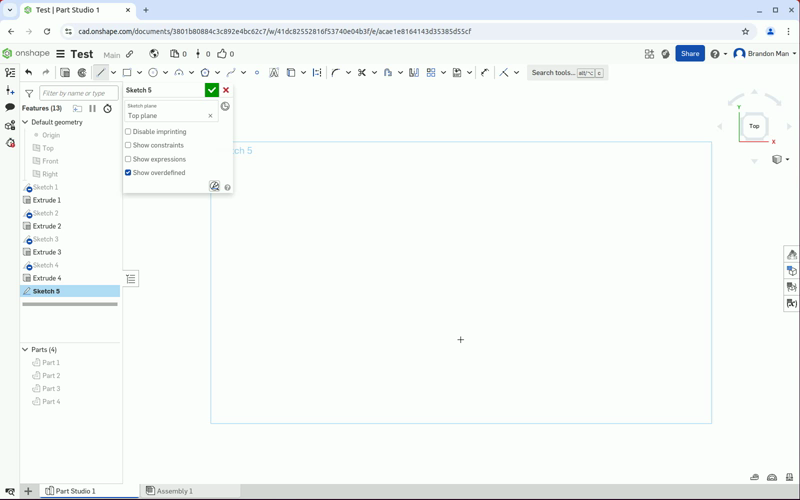
key_up(shift)
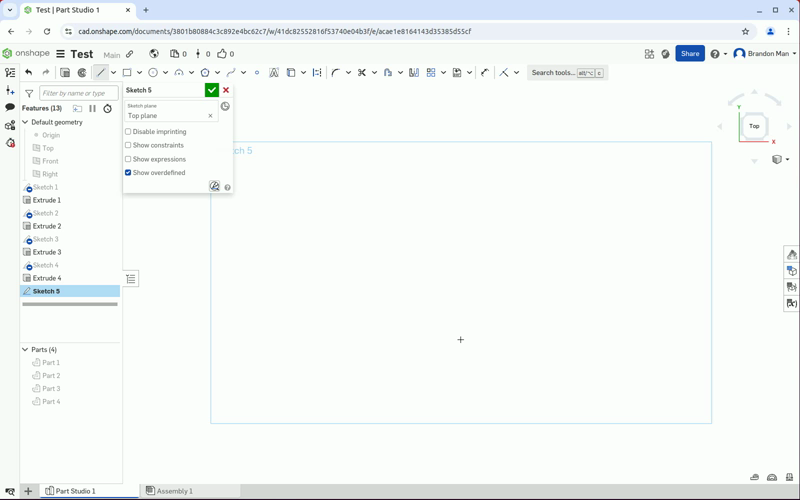
key_down(shift)
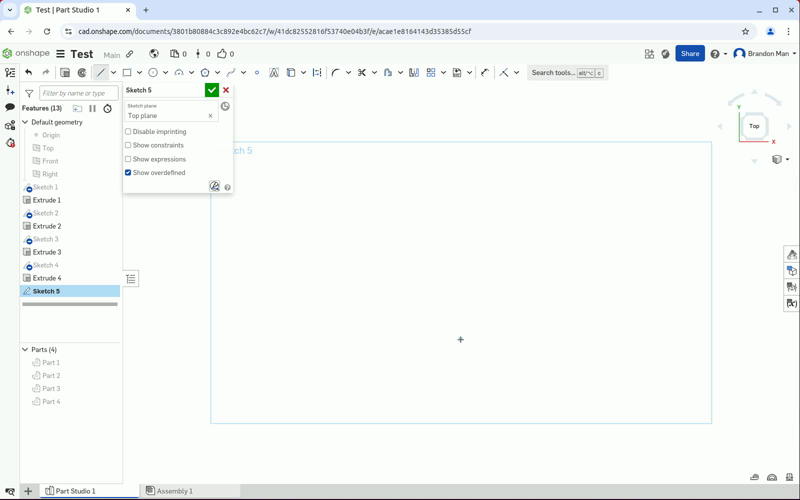
mouse_move(490, 339)
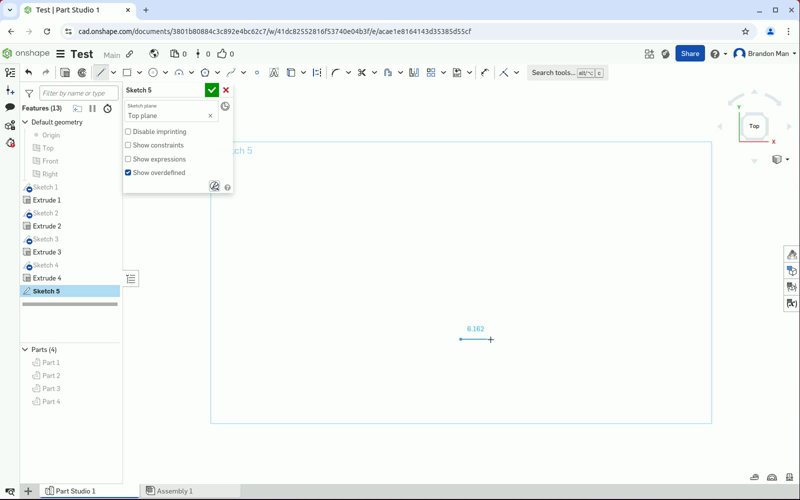
mouse_move(480, 339)
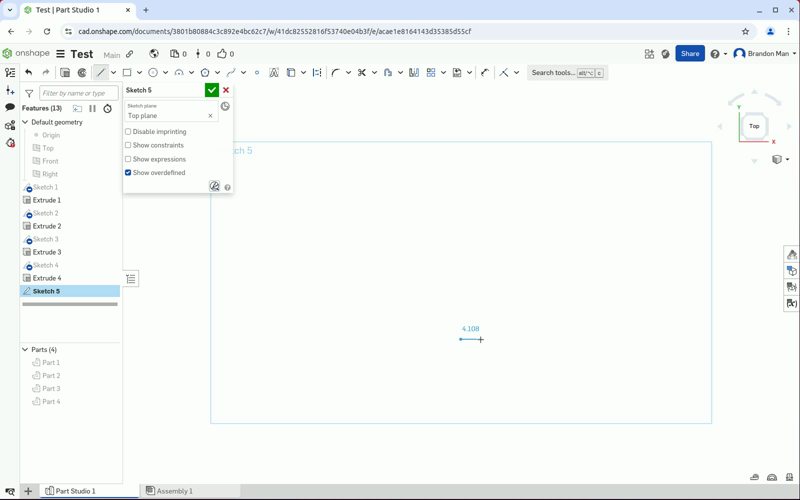
click(480, 339)
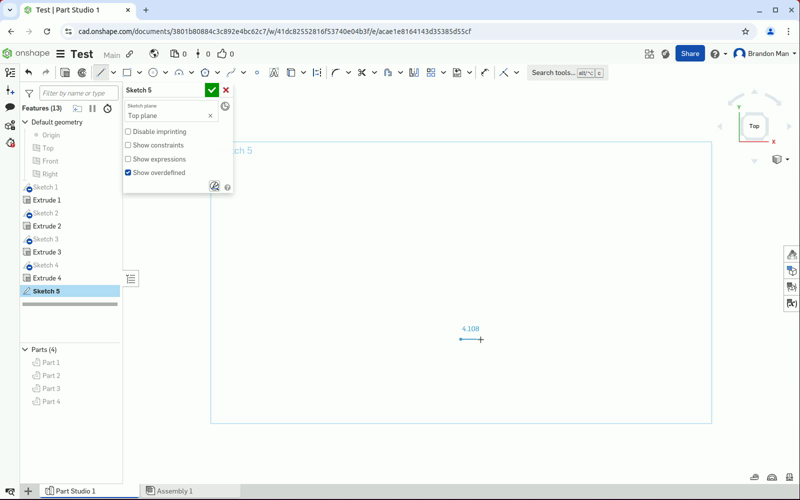
key_up(shift)
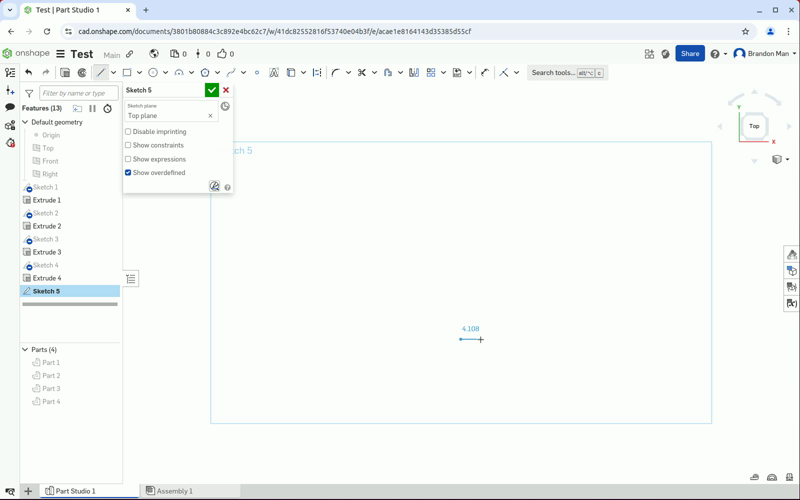
key_down(shift)
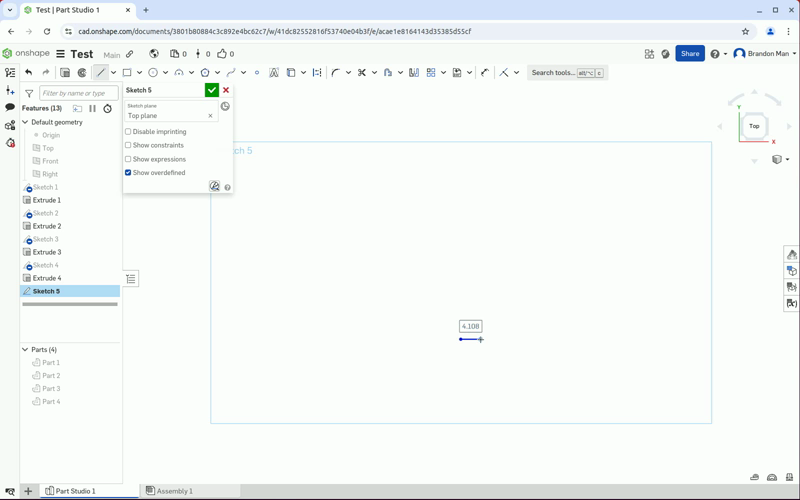
mouse_move(510, 339)
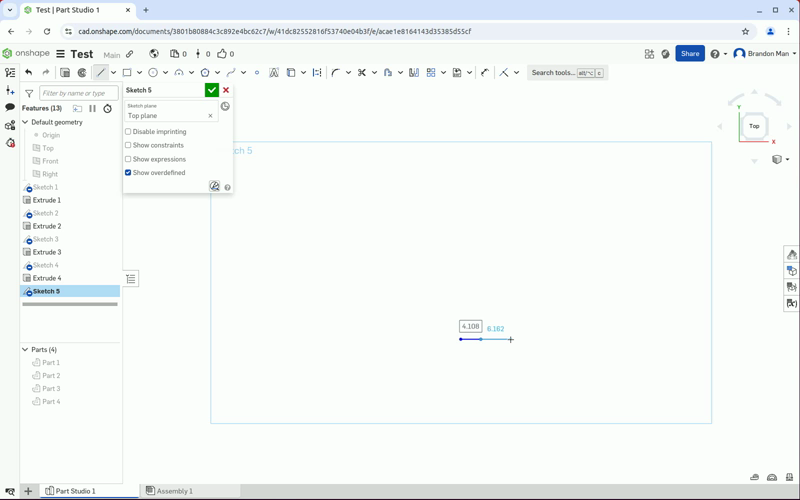
mouse_move(480, 319)
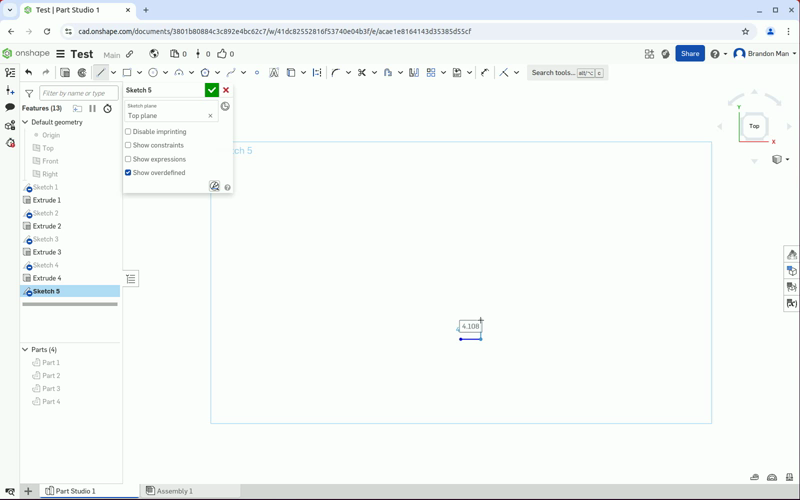
click(480, 319)
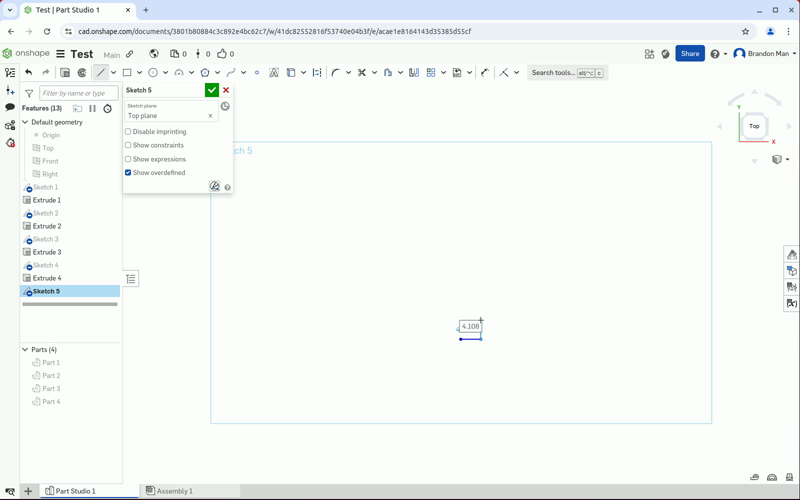
key_up(shift)
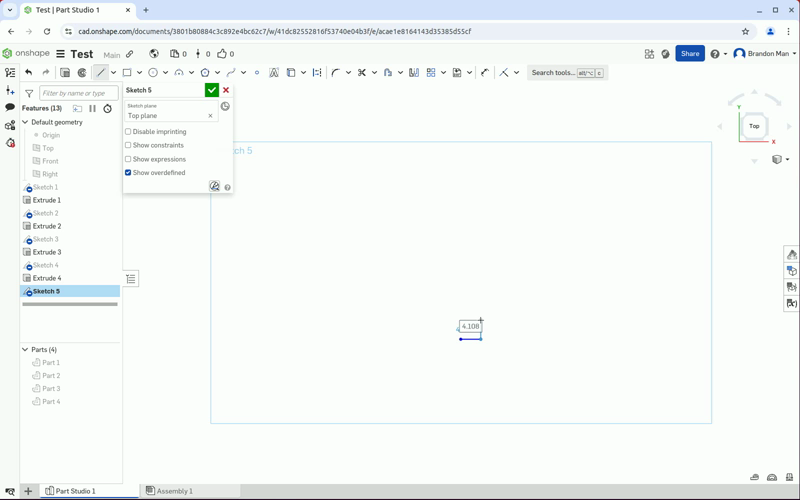
key_down(shift)
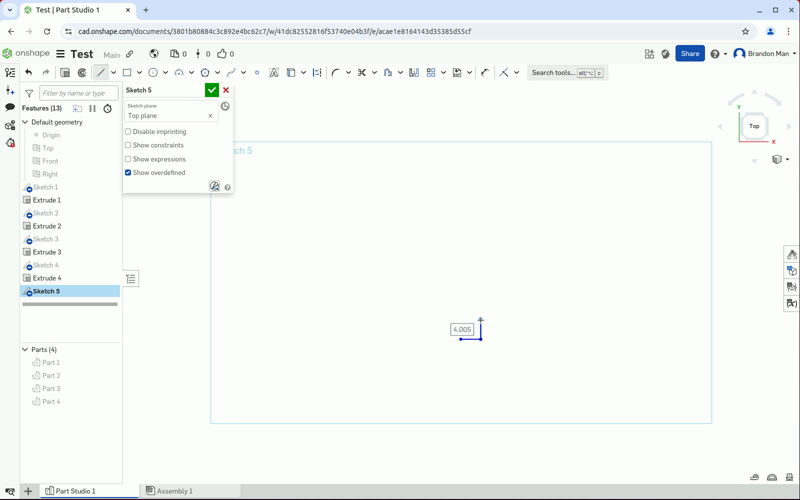
mouse_move(510, 319)
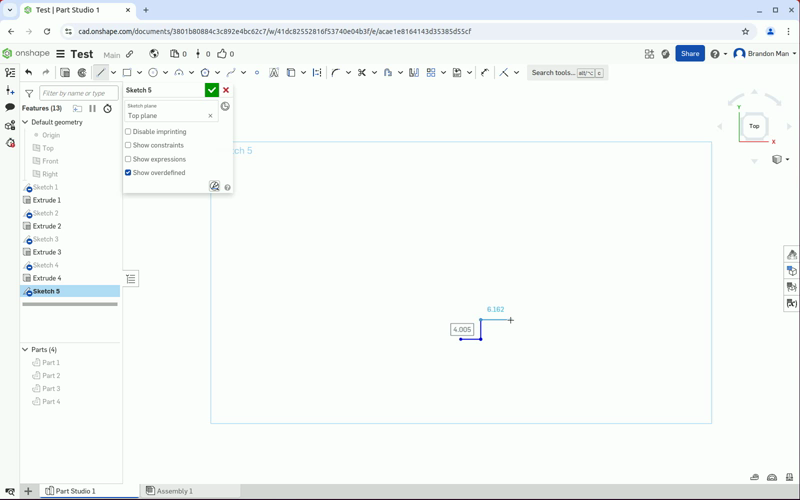
mouse_move(460, 319)
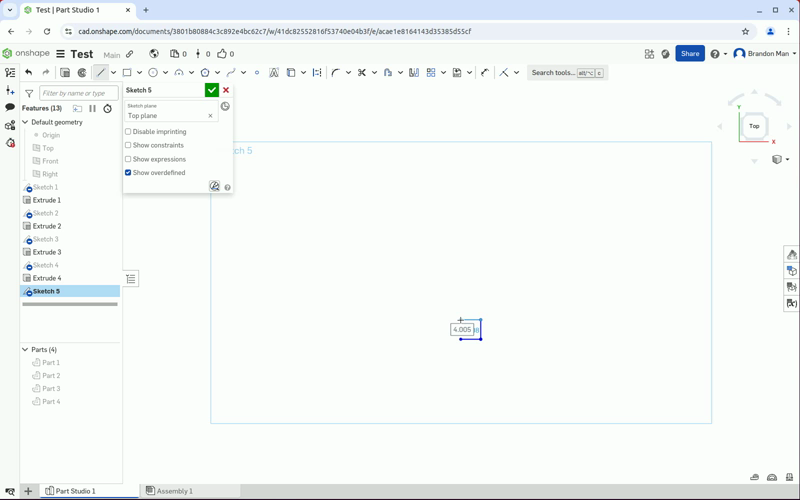
click(460, 319)
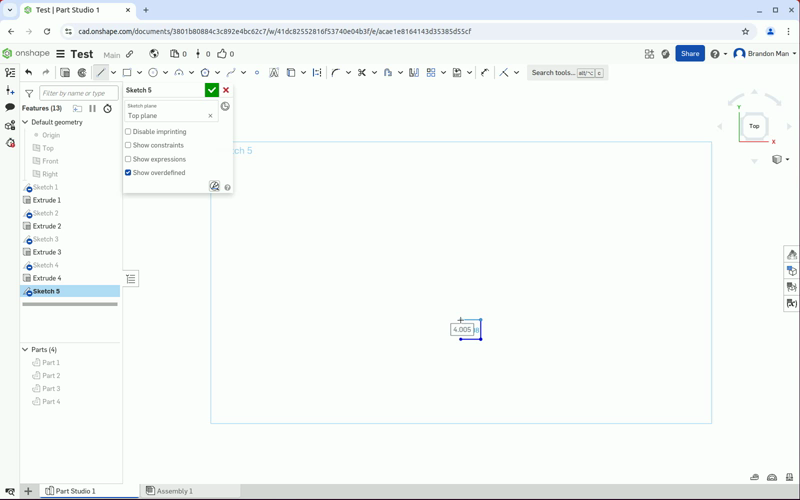
key_up(shift)
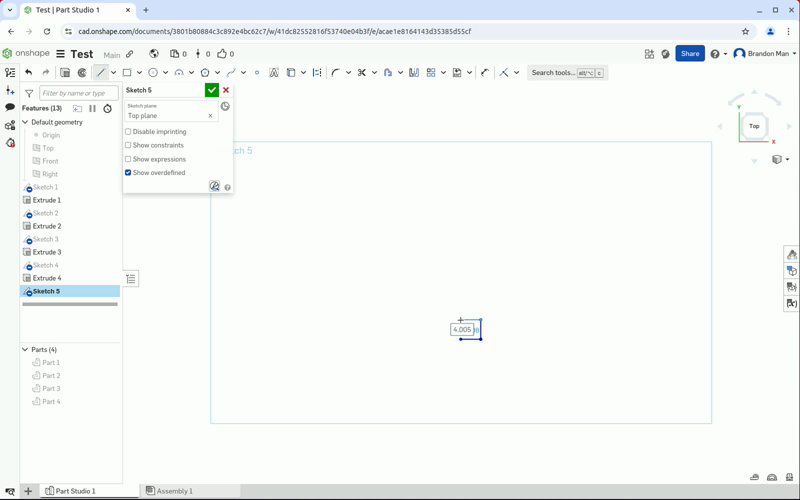
mouse_move(490, 319)
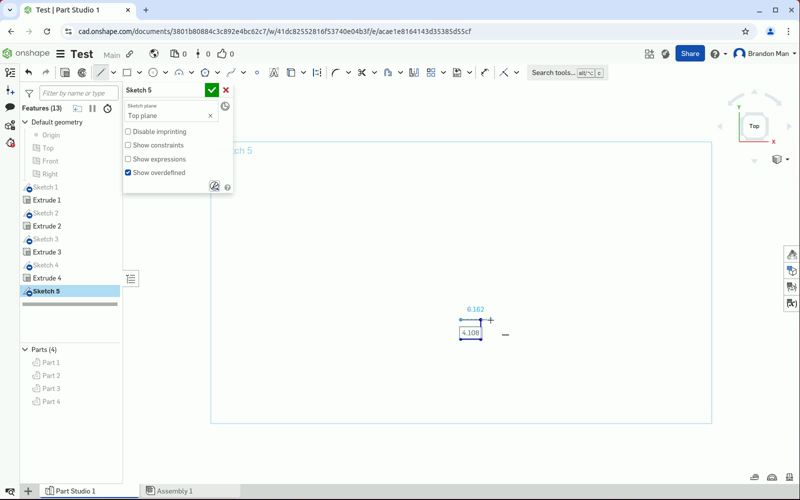
key_down(shift)
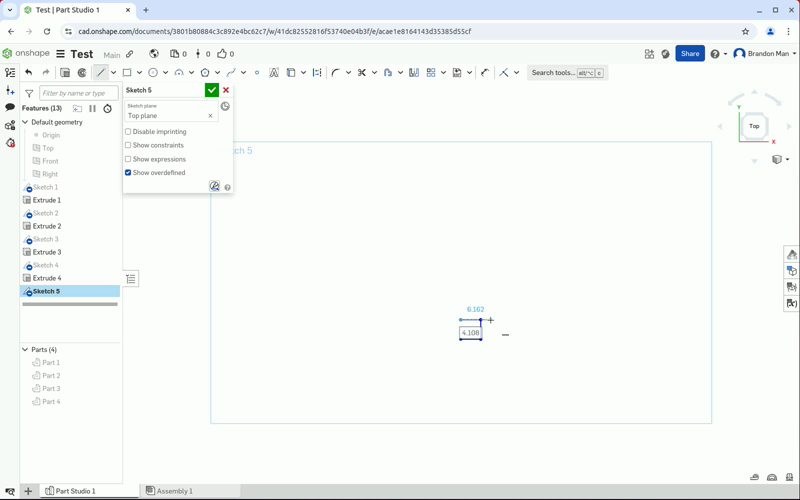
mouse_move(460, 339)
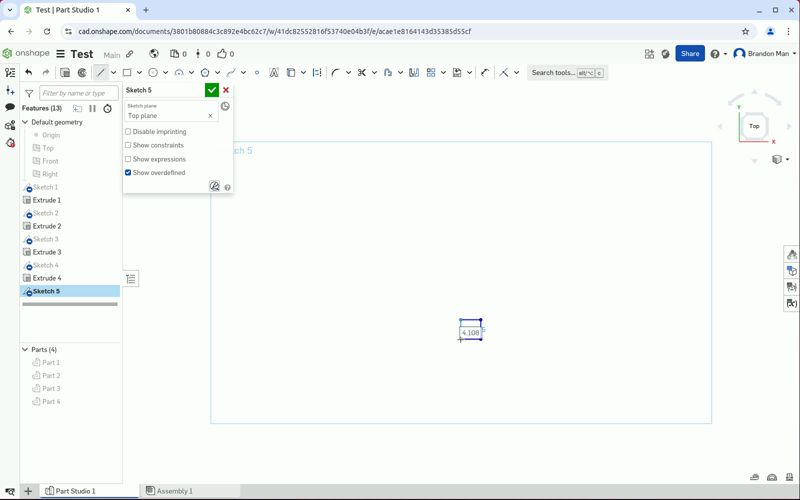
key_up(shift)
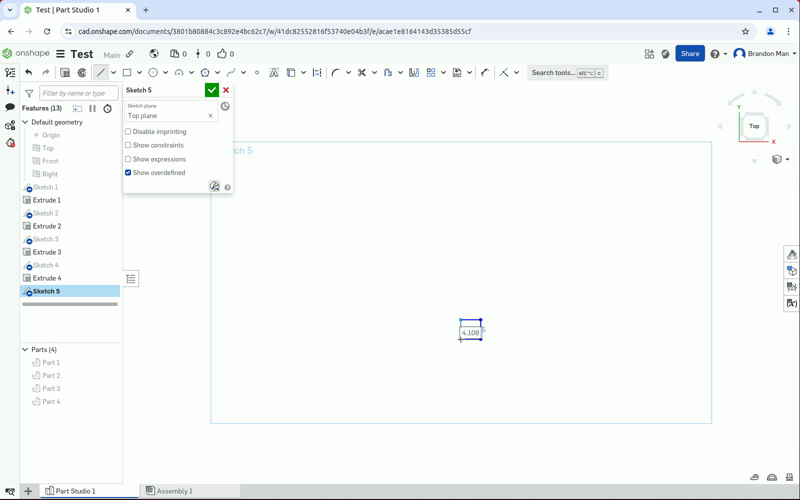
click(460, 339)
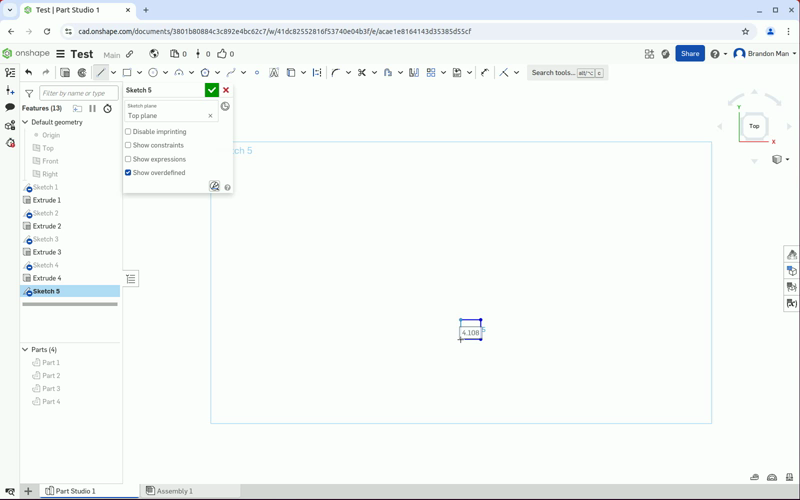
key(esc)
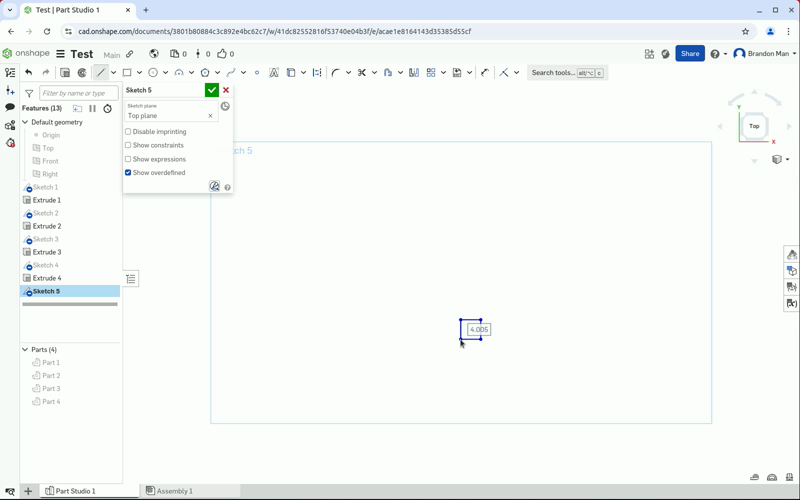
mouse_move(462, 335)
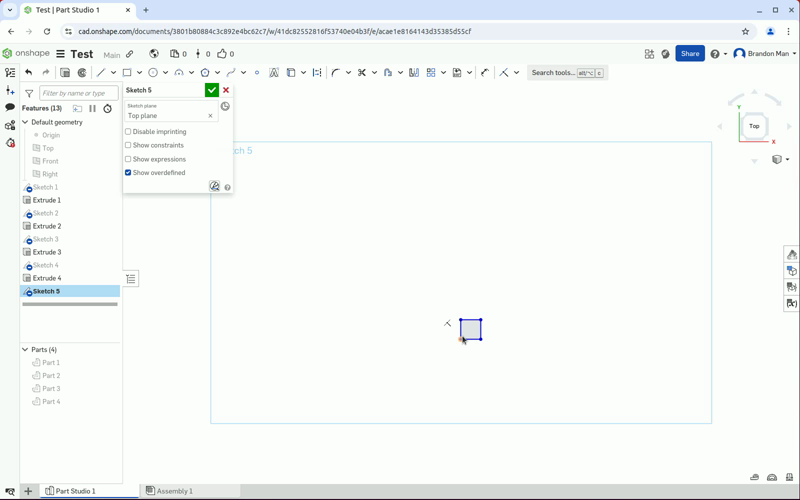
scroll(6)
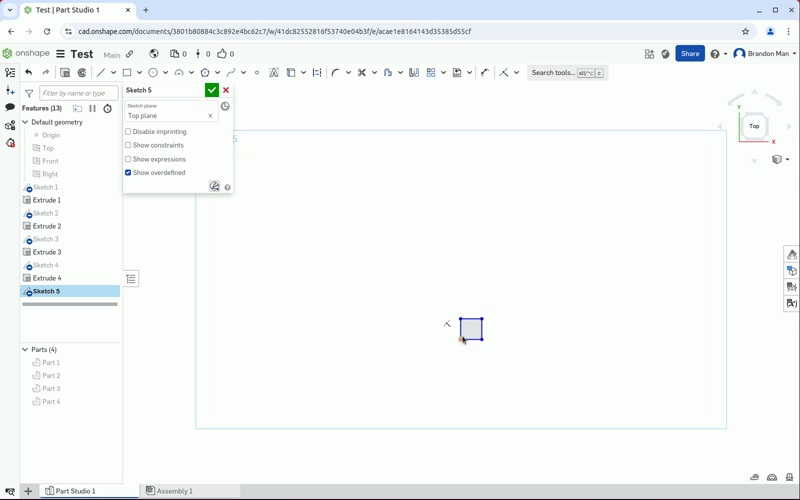
scroll(6)
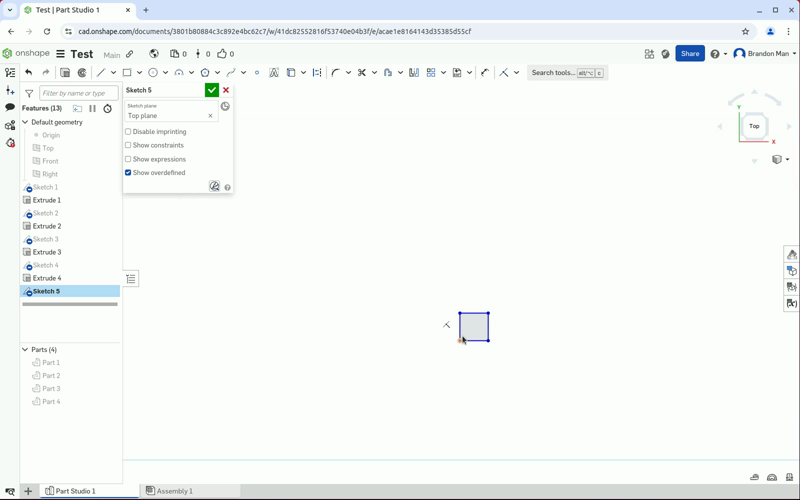
scroll(6)
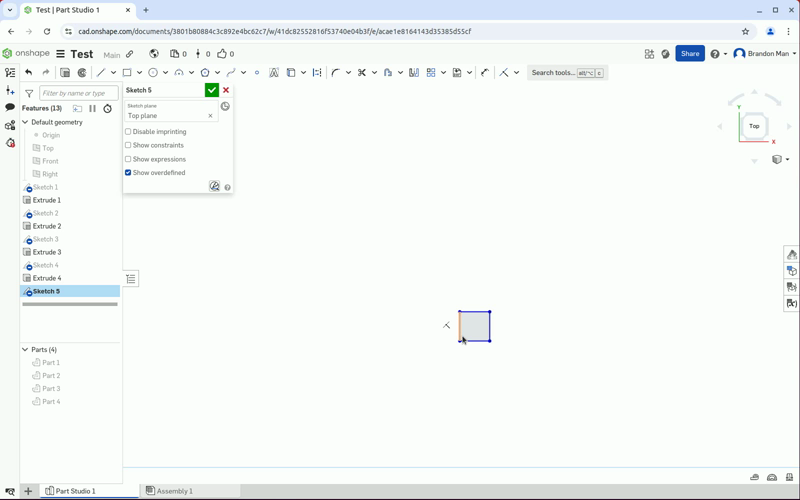
scroll(6)
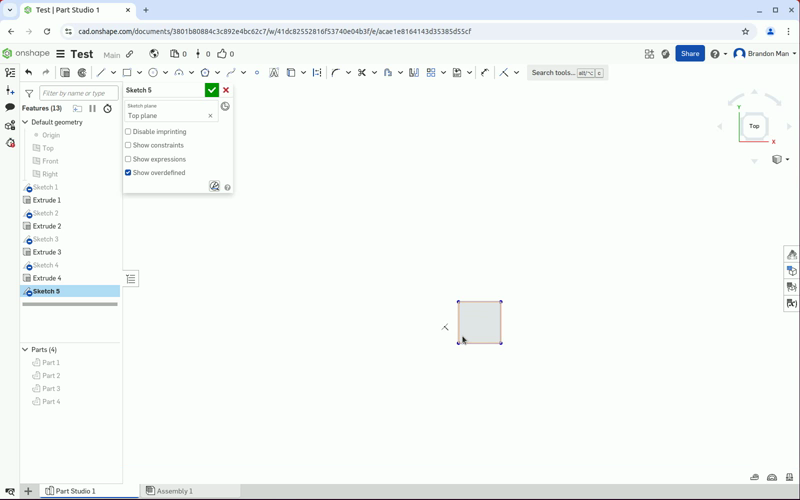
scroll(6)
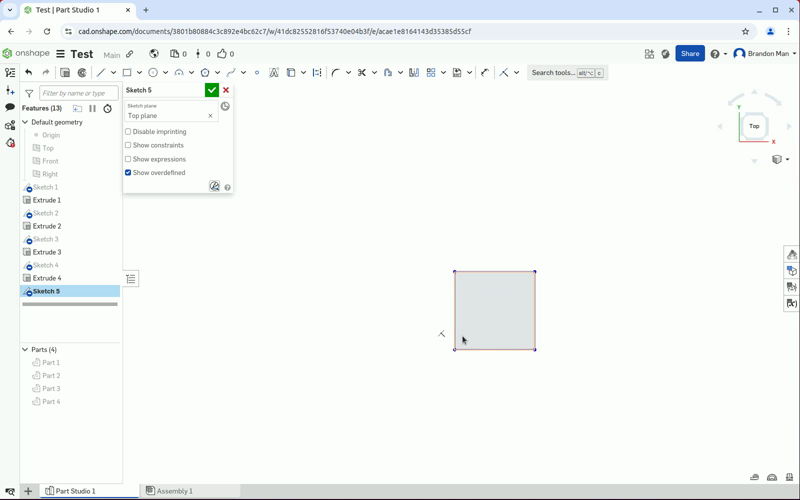
scroll(6)
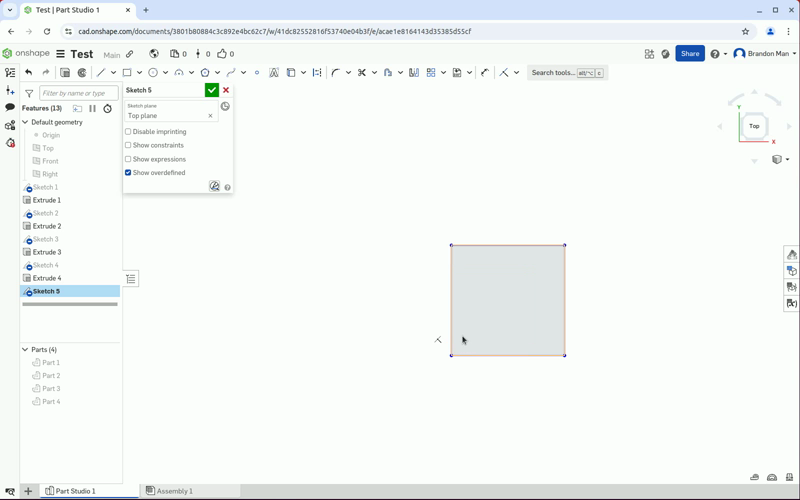
scroll(6)
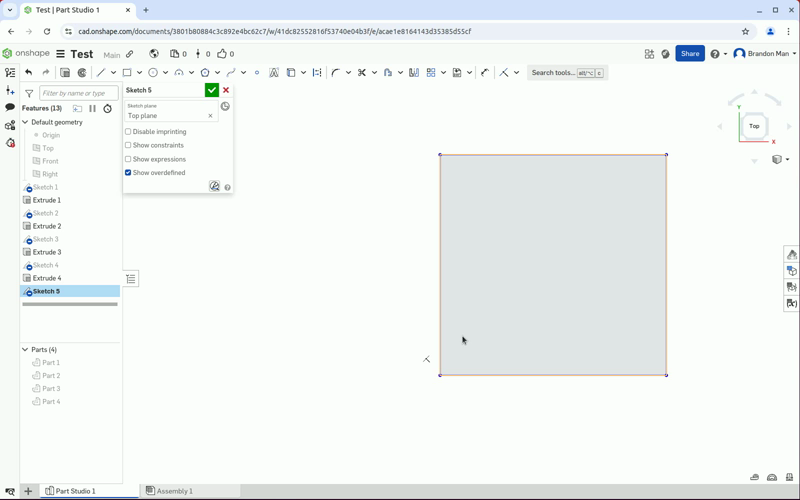
click(462, 335)
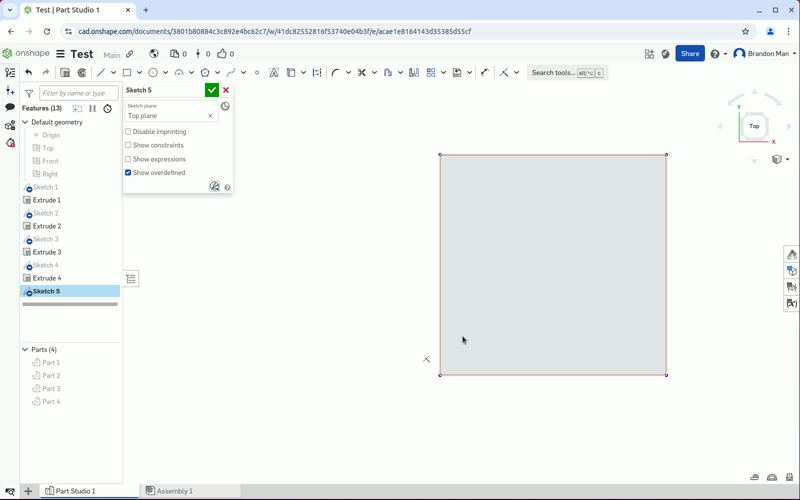
scroll(-6)
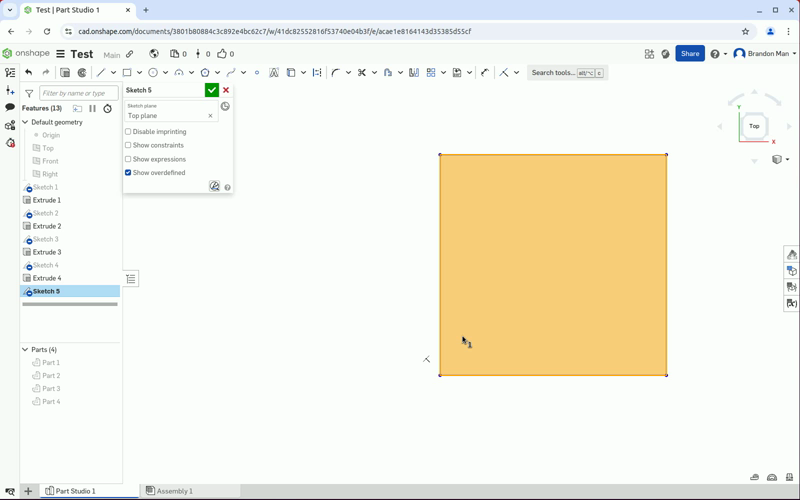
scroll(-6)
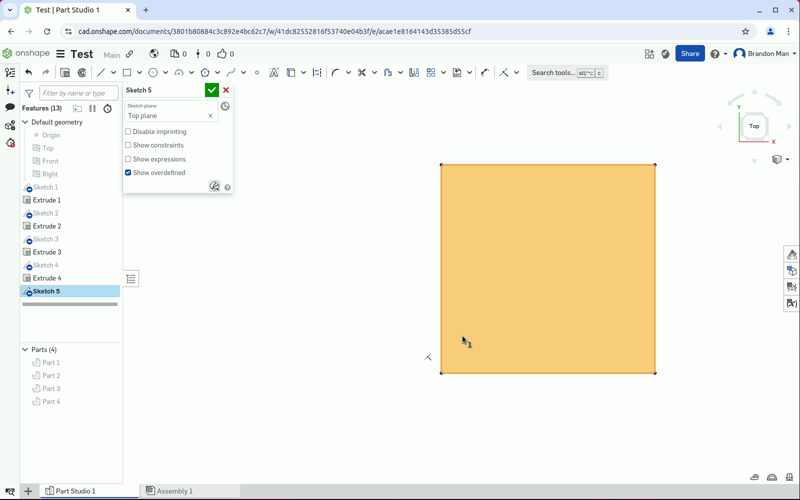
scroll(-6)
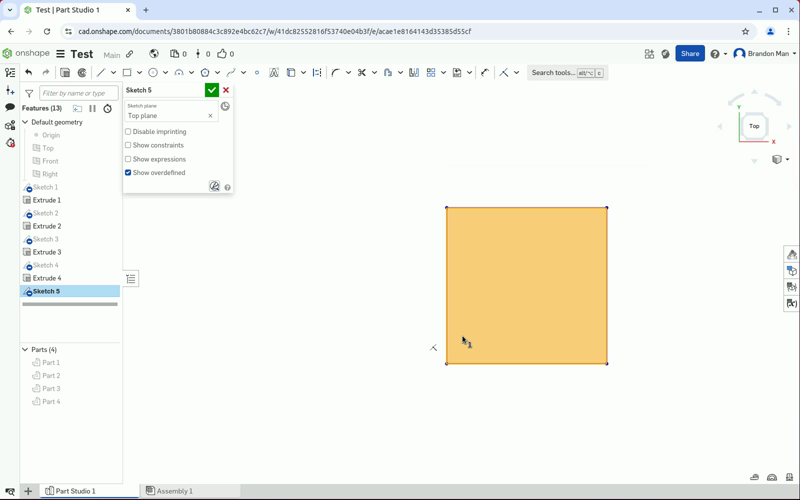
scroll(-6)
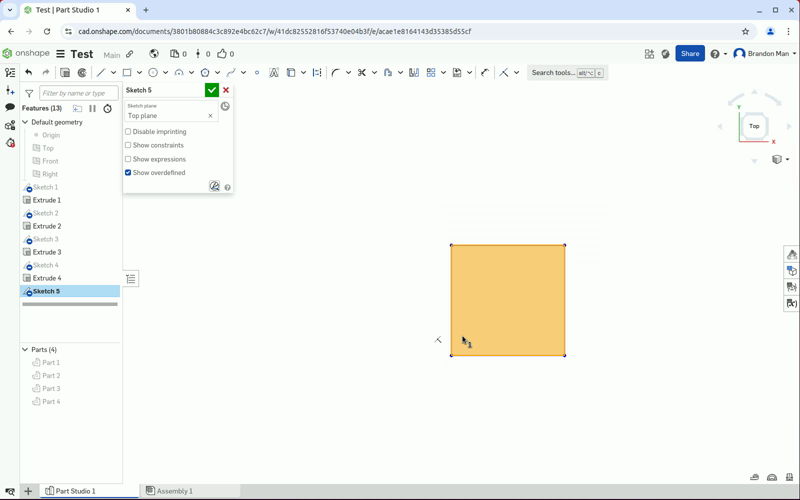
scroll(-6)
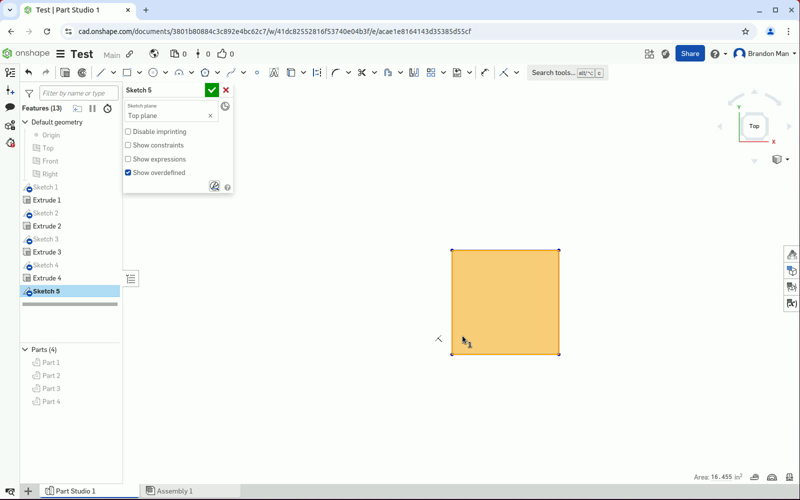
scroll(-6)
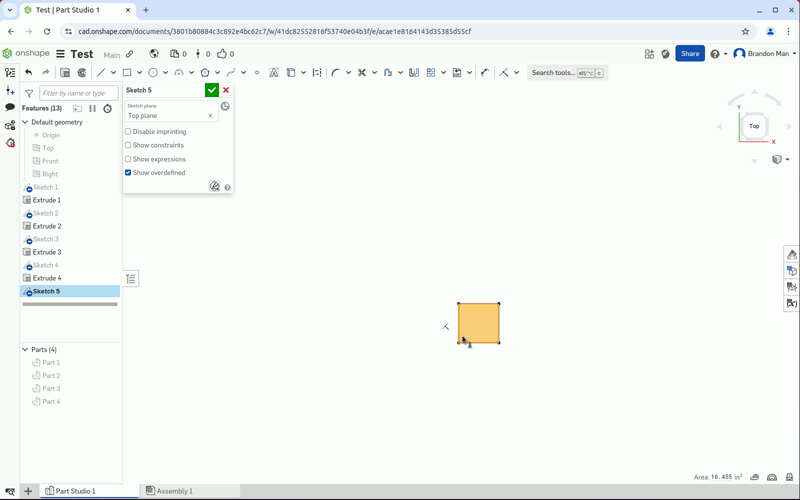
scroll(-6)
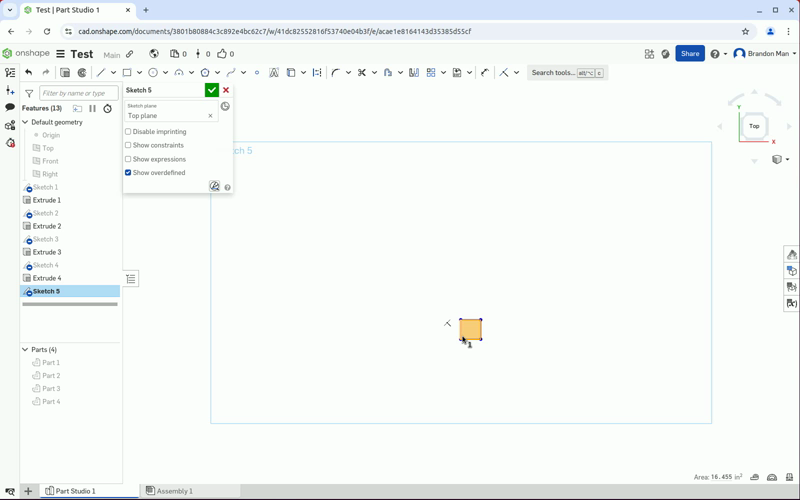
mouse_move(73, 352)
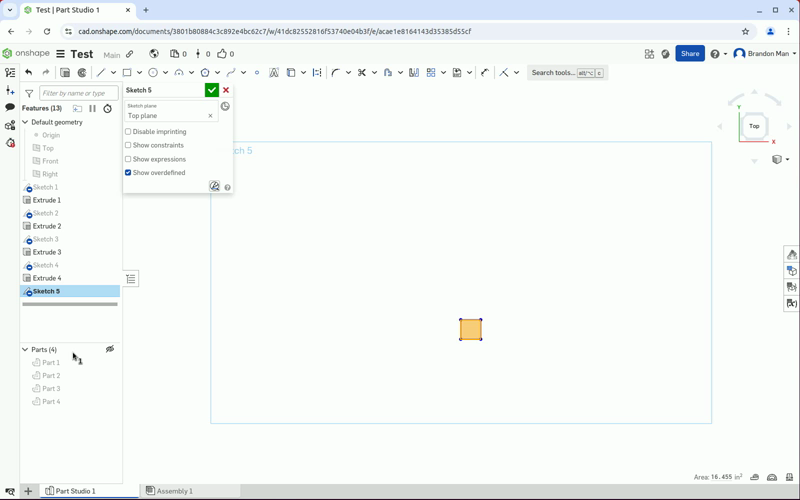
key(shift+y)
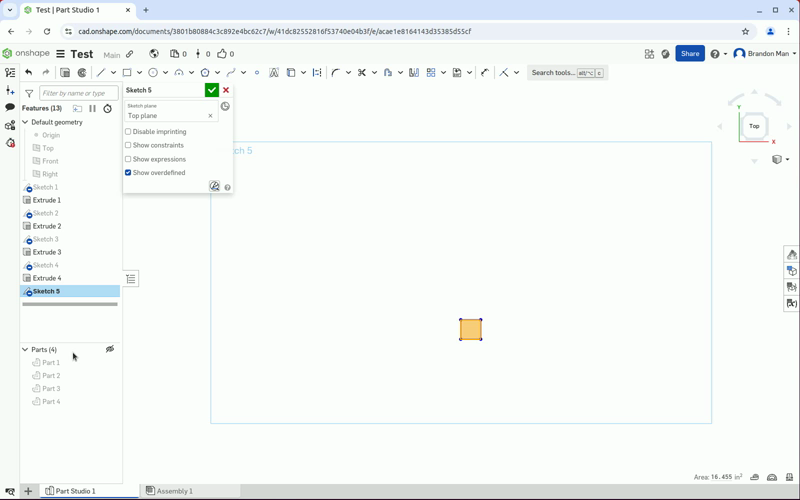
key(shift+e)
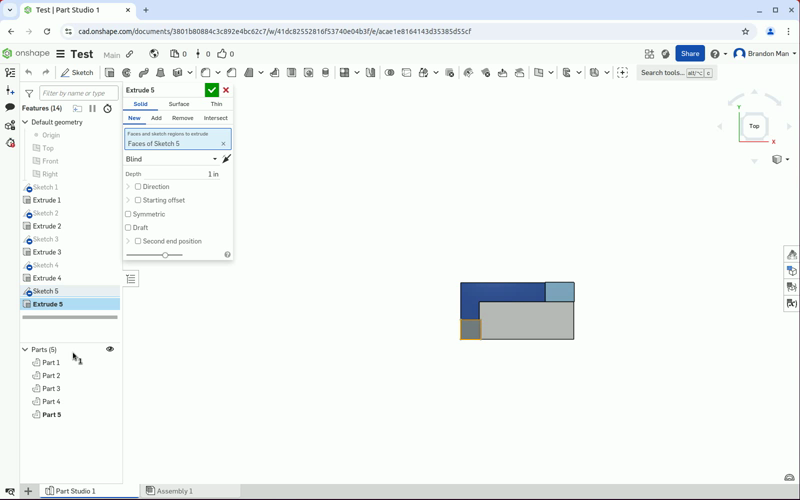
mouse_move(143, 106)
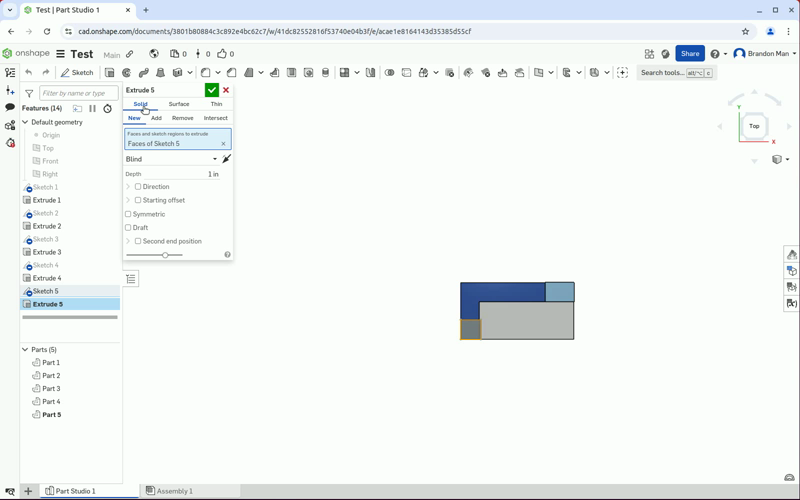
click(143, 106)
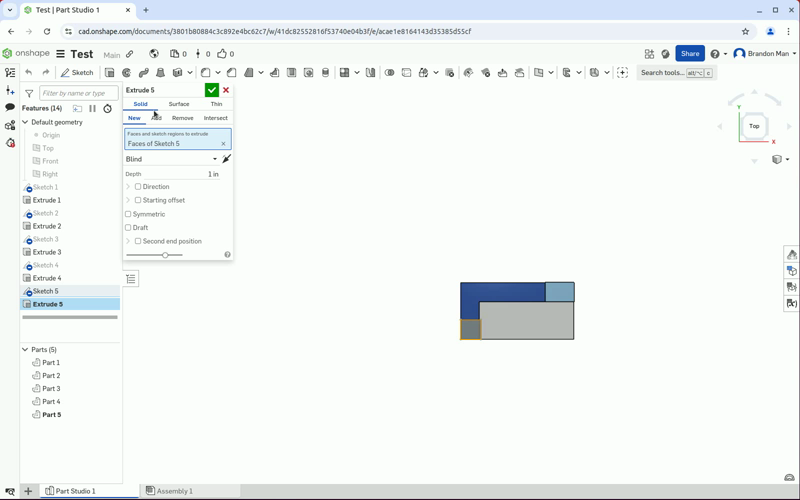
mouse_move(186, 120)
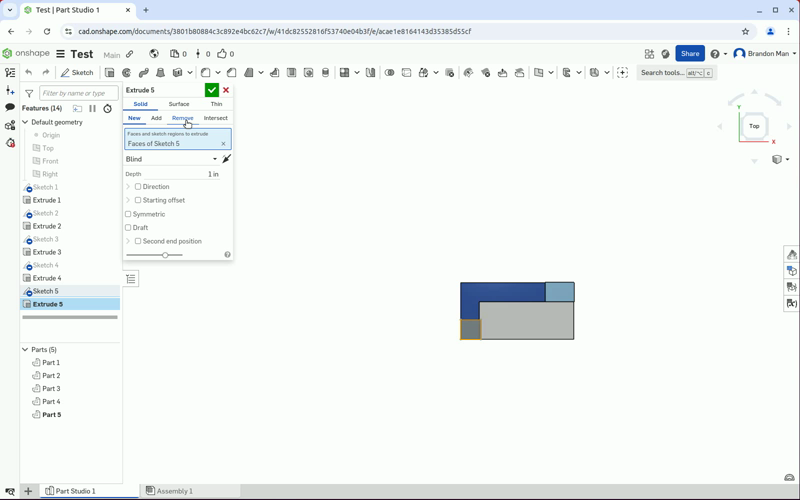
click(186, 120)
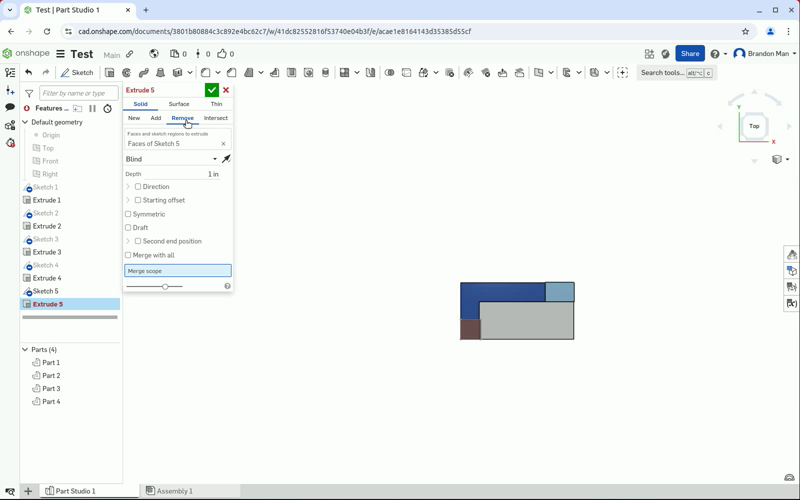
key(tab, 4)
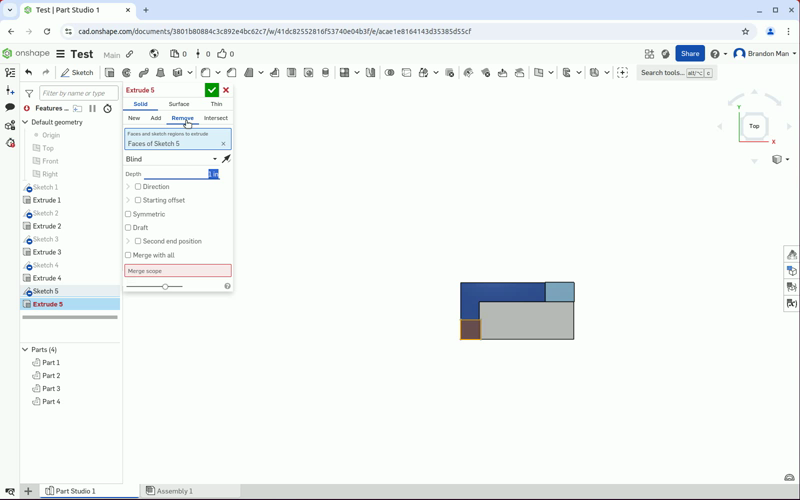
text(3.851)
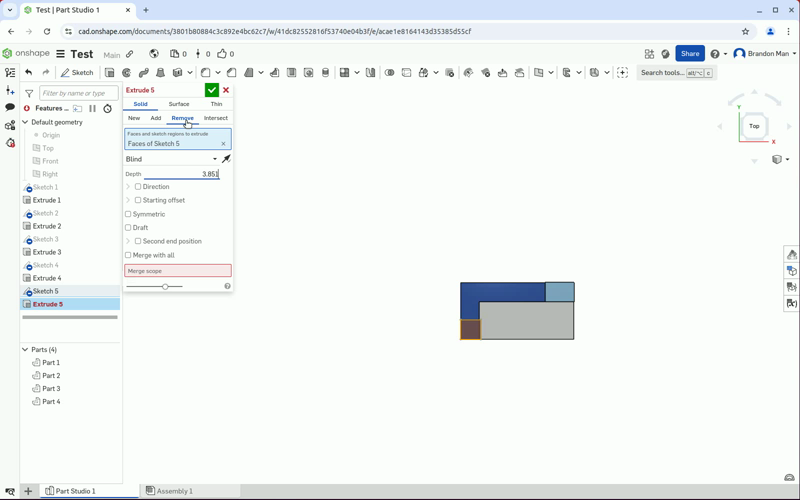
key(tab, 6)
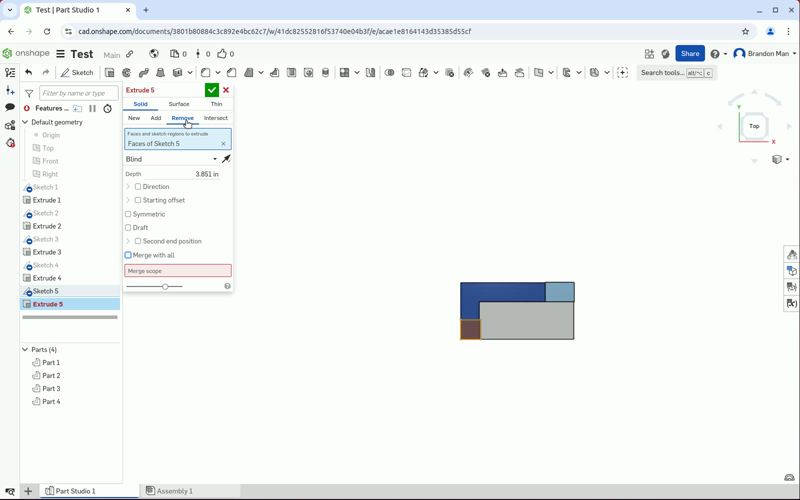
key(space)
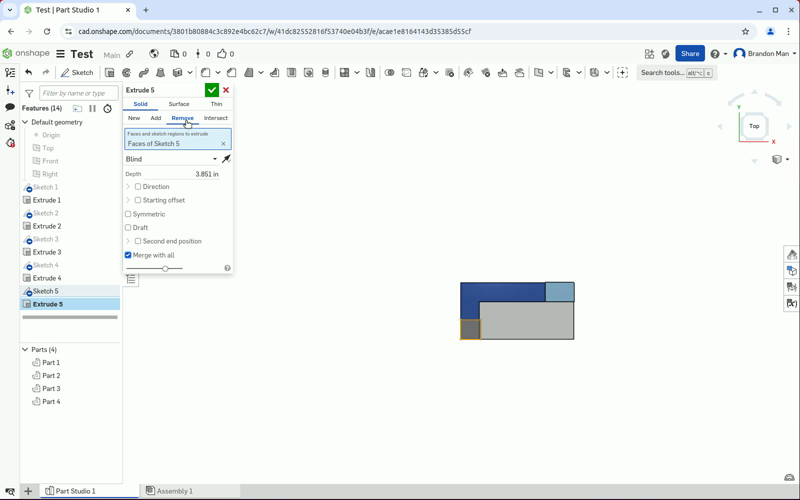
key(enter)
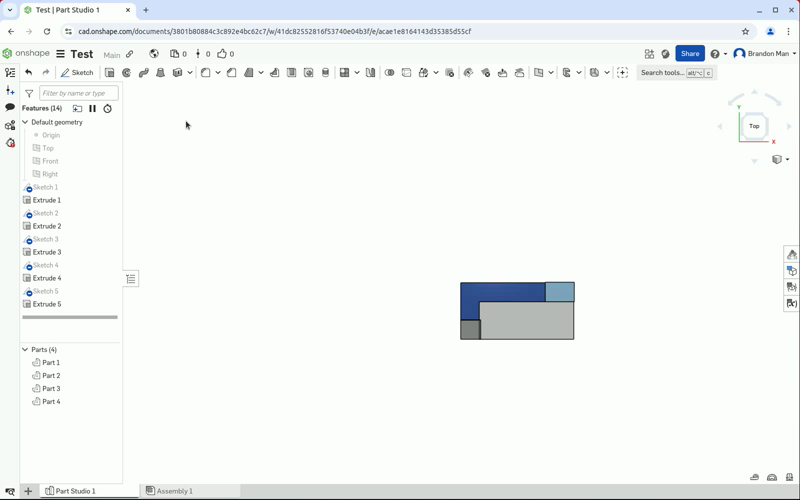
key(shift+h)
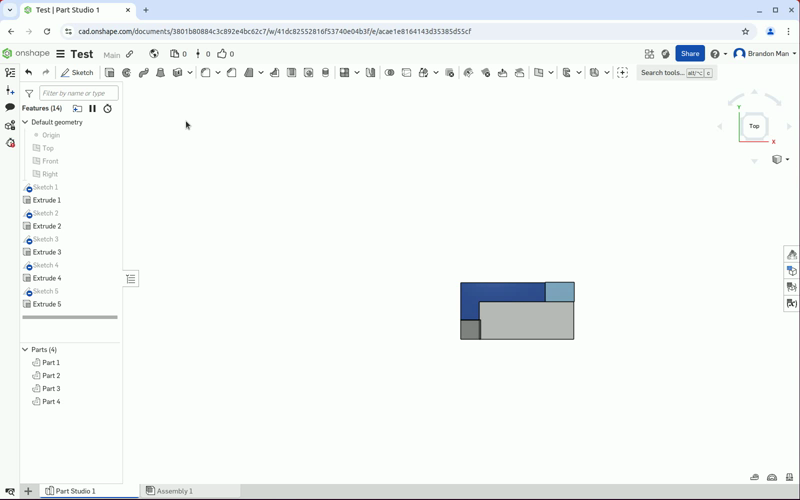
key(shift+h)
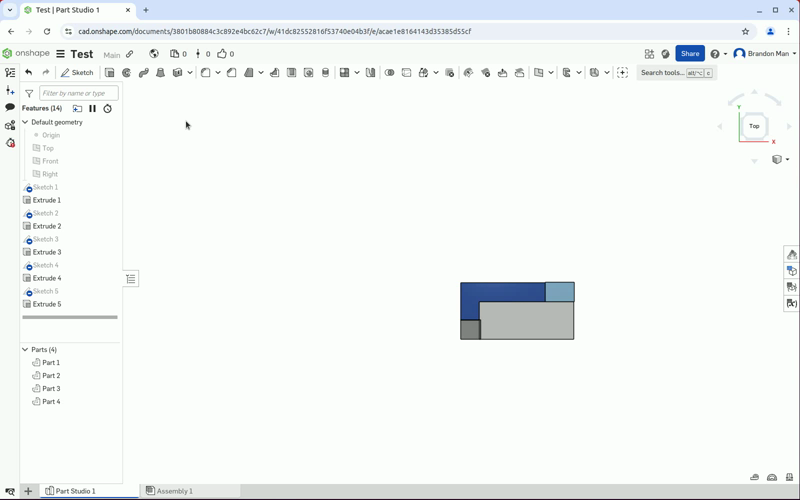
mouse_move(73, 189)
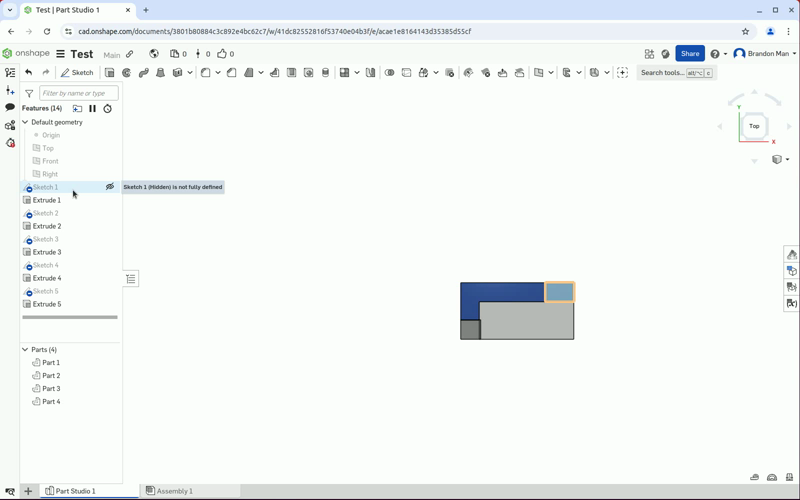
click(73, 189)
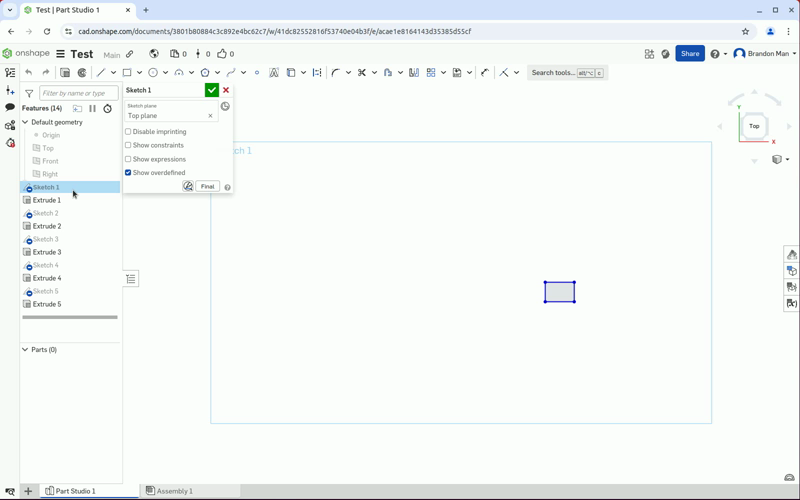
mouse_move(229, 92)
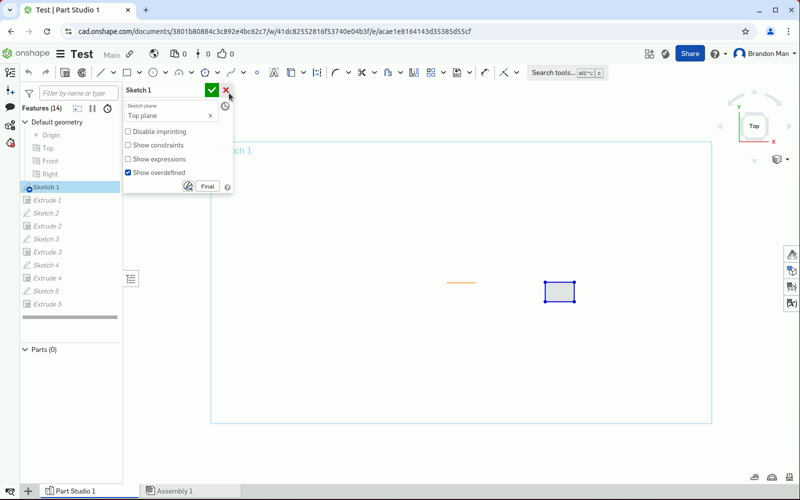
click(229, 92)
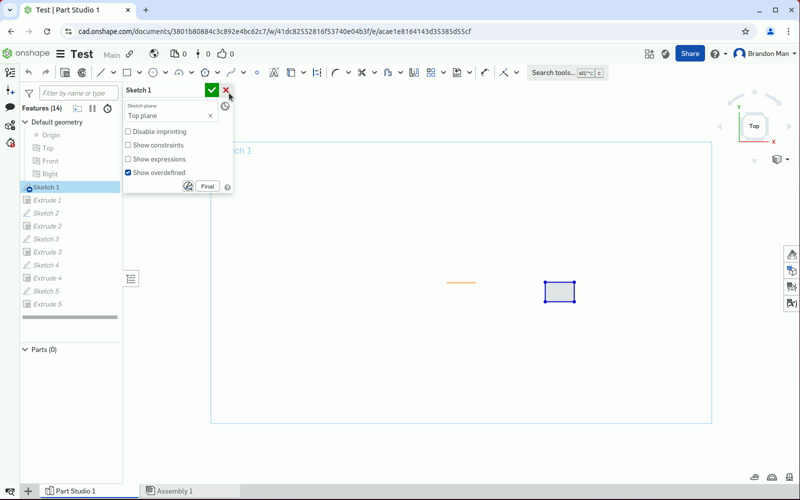
key(shift+s)
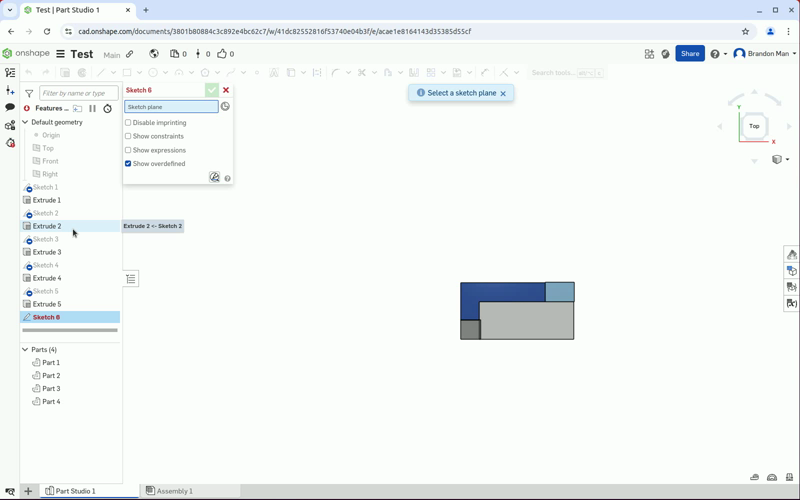
scroll(3)
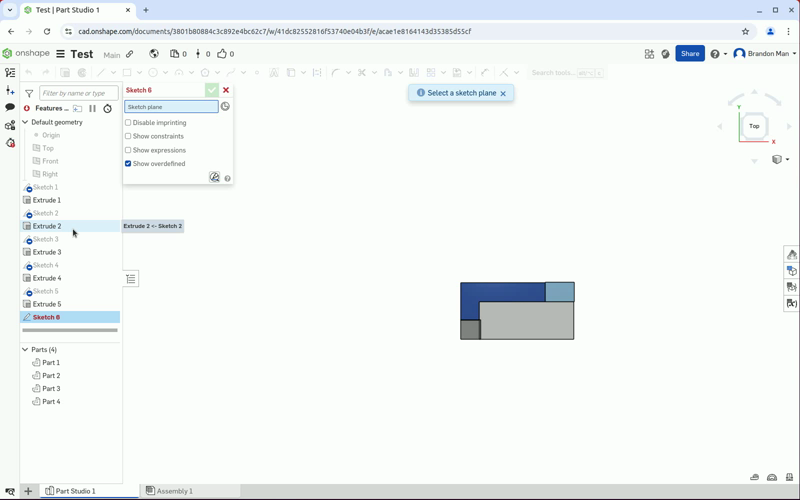
mouse_move(73, 150)
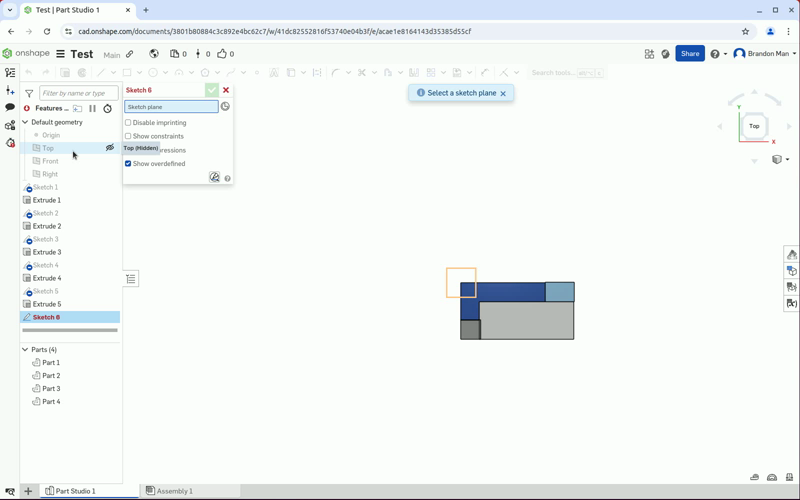
click(73, 150)
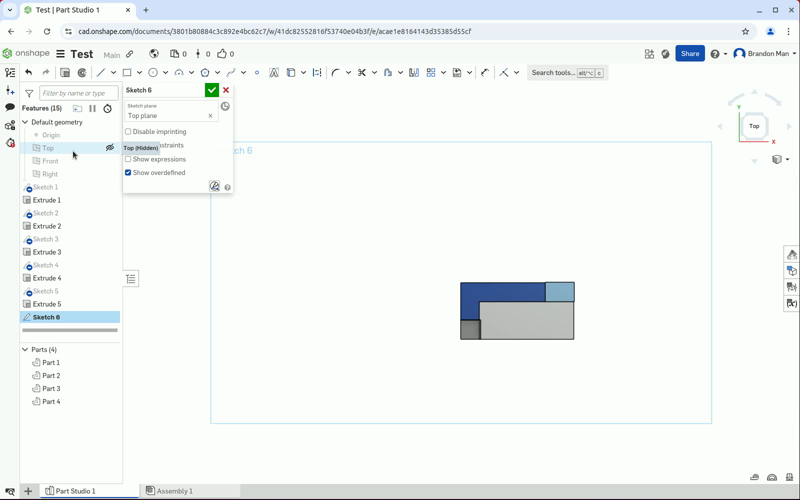
mouse_move(73, 352)
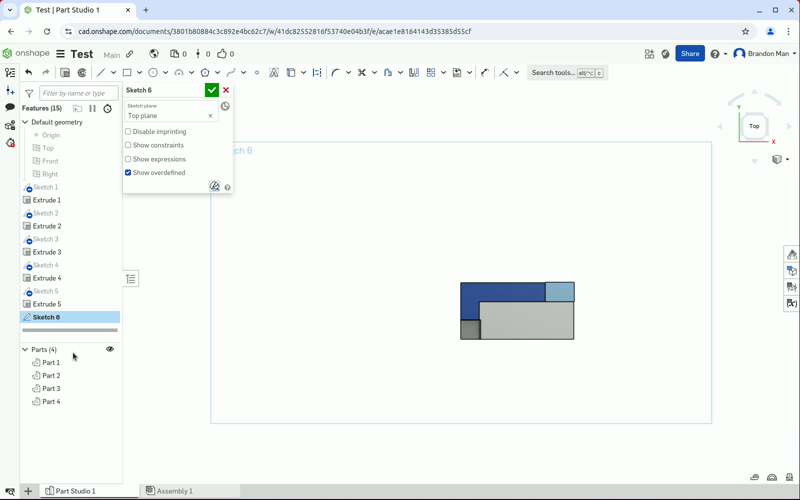
key(y)
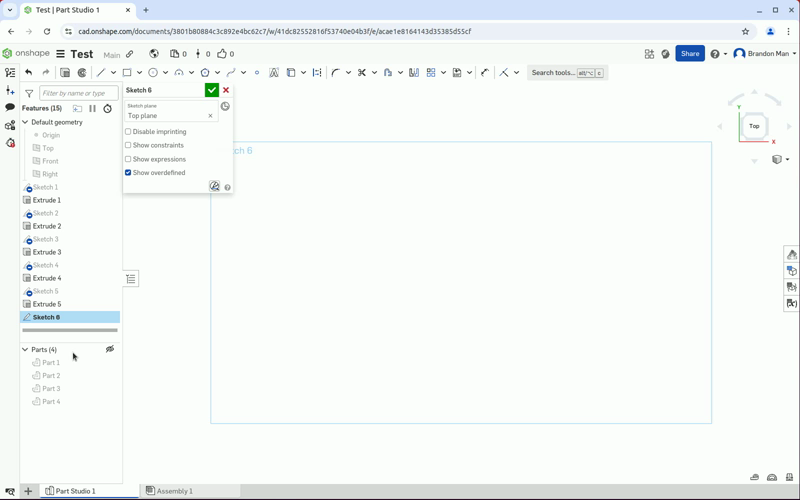
key(l)
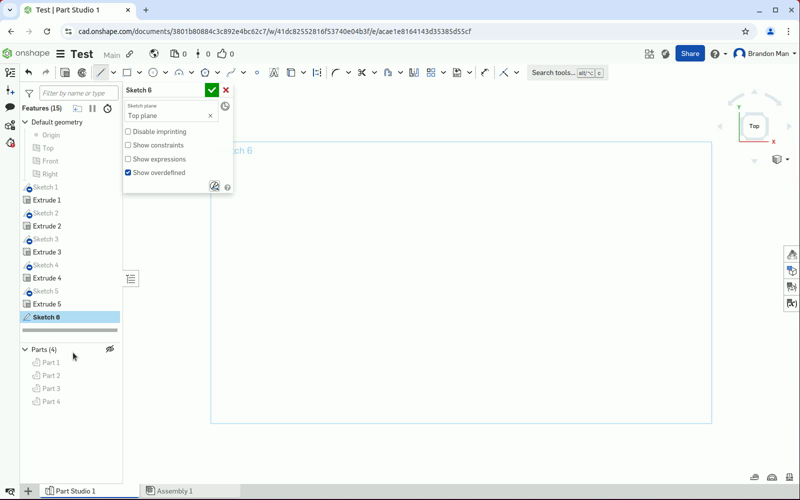
key_down(shift)
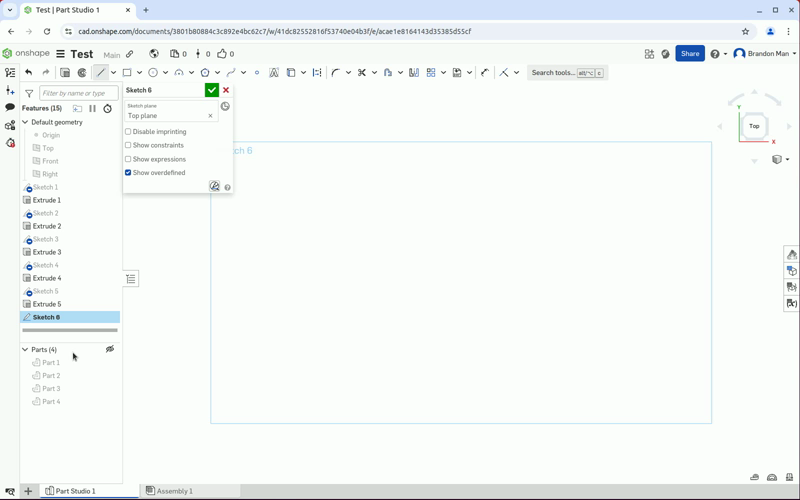
mouse_move(479, 339)
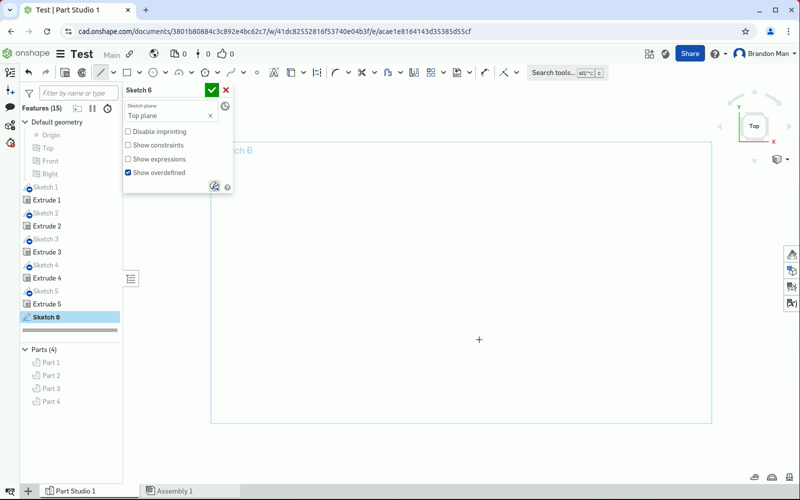
click(479, 339)
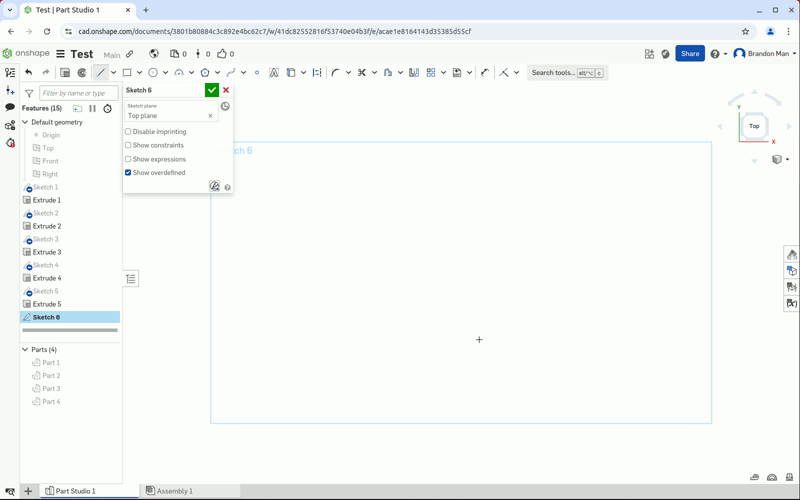
key_up(shift)
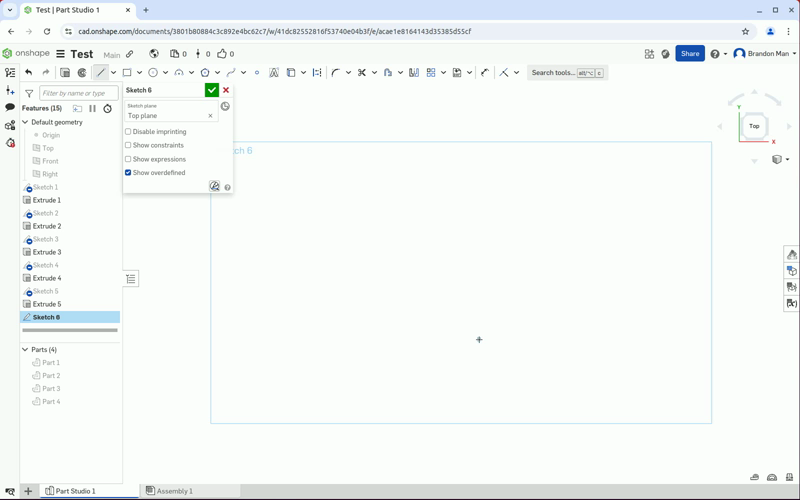
key_down(shift)
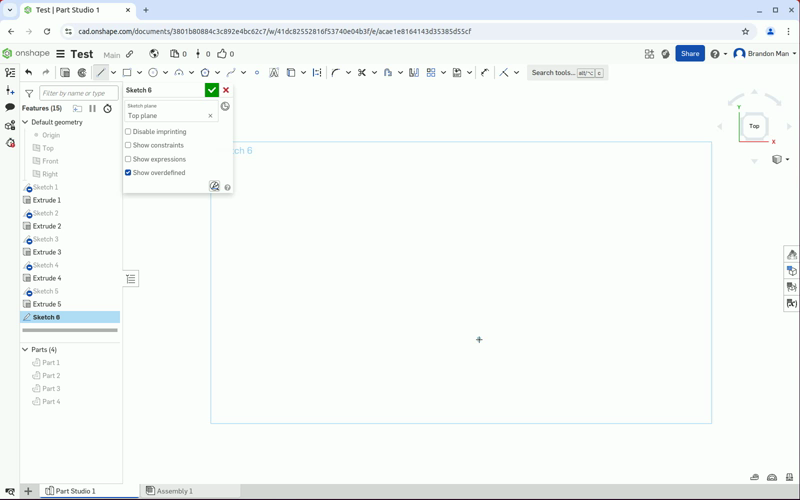
mouse_move(573, 339)
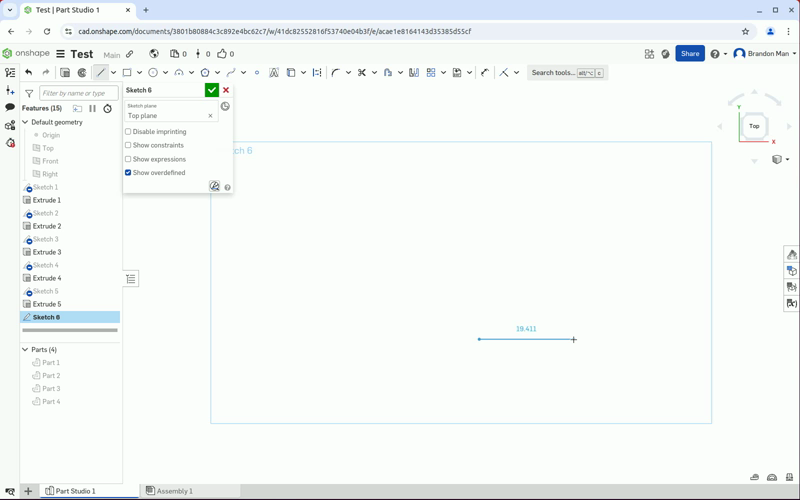
click(573, 339)
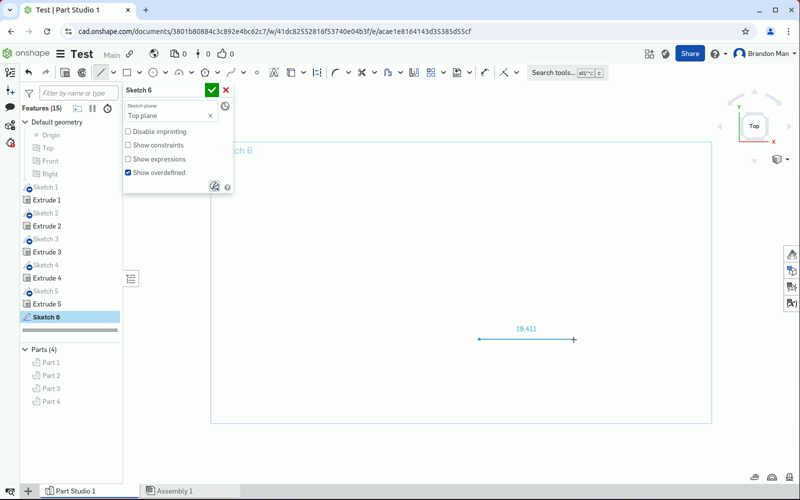
key_up(shift)
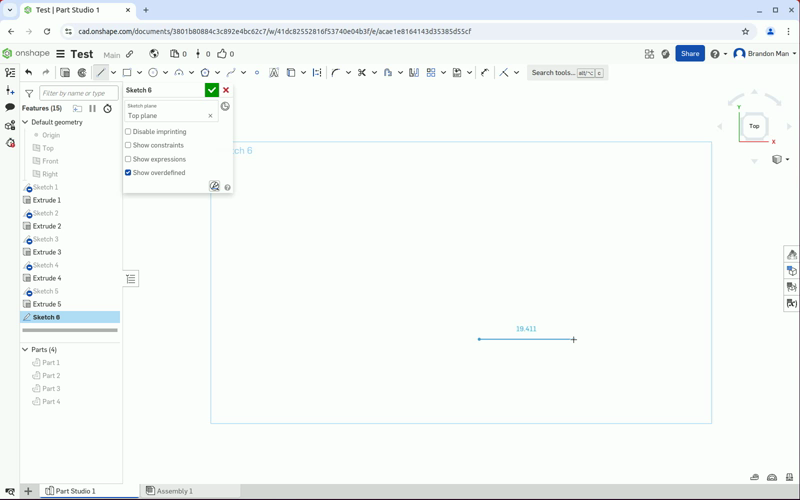
key_down(shift)
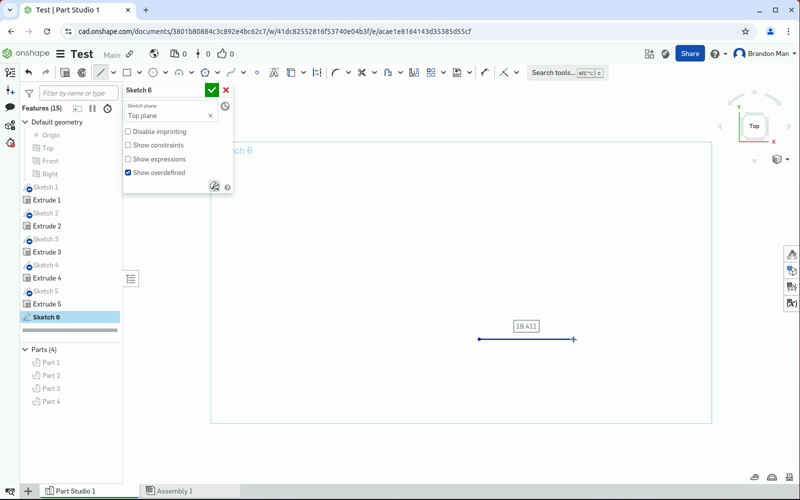
mouse_move(589, 339)
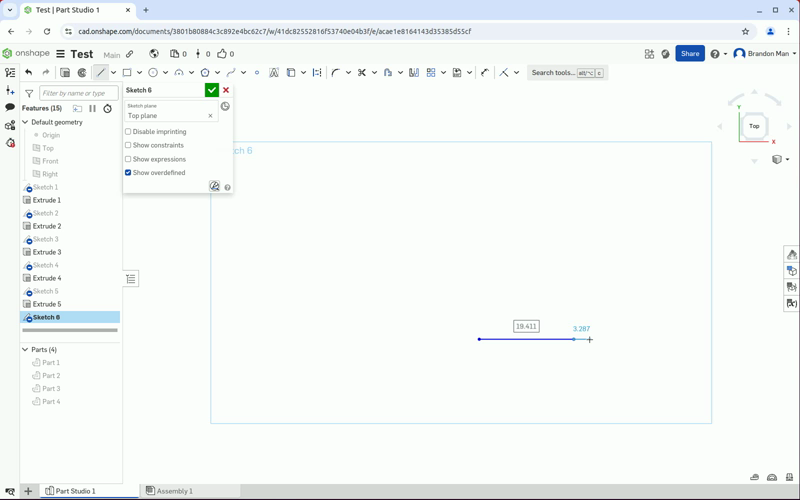
mouse_move(573, 301)
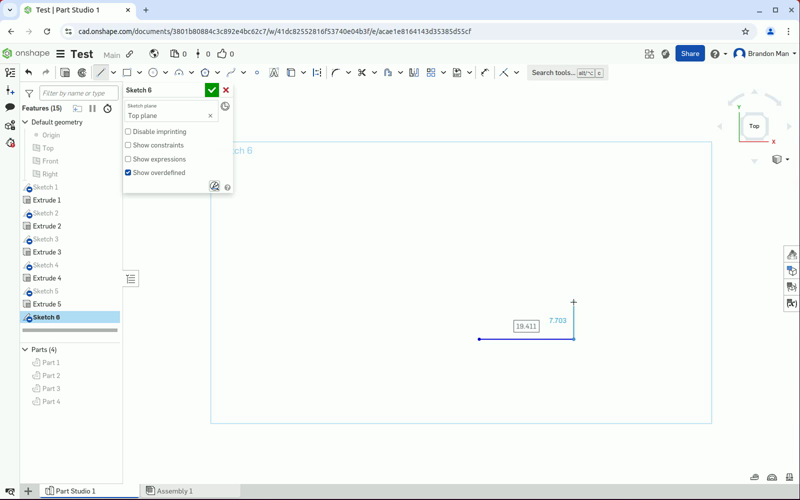
click(573, 301)
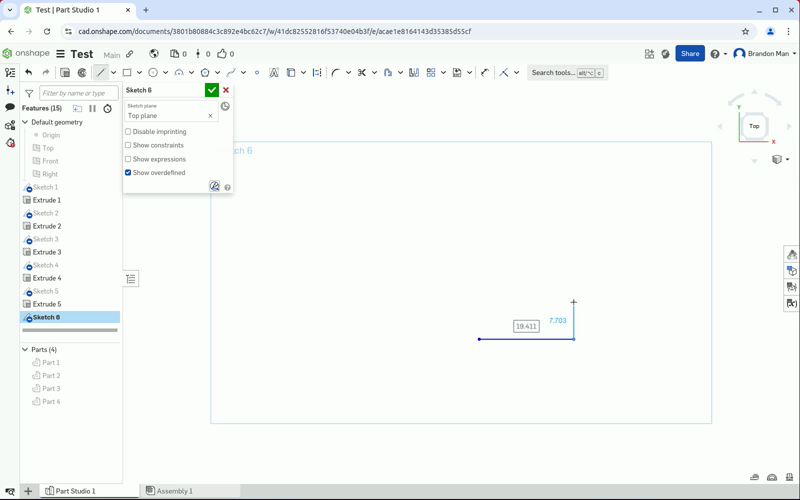
key_up(shift)
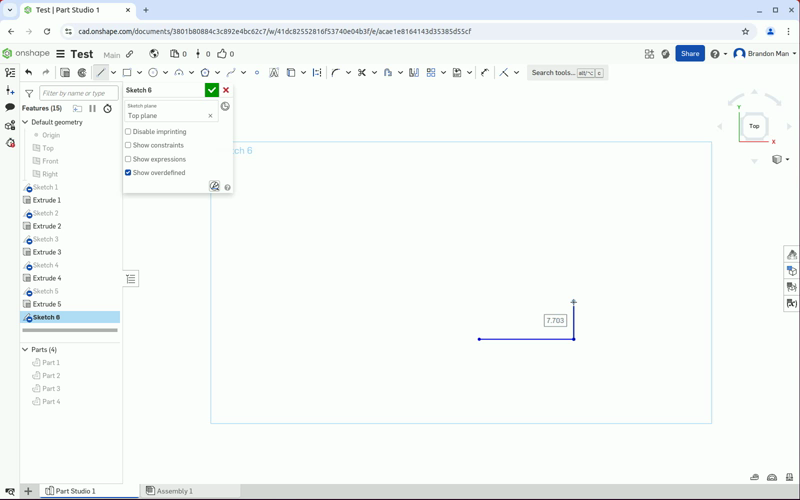
key_down(shift)
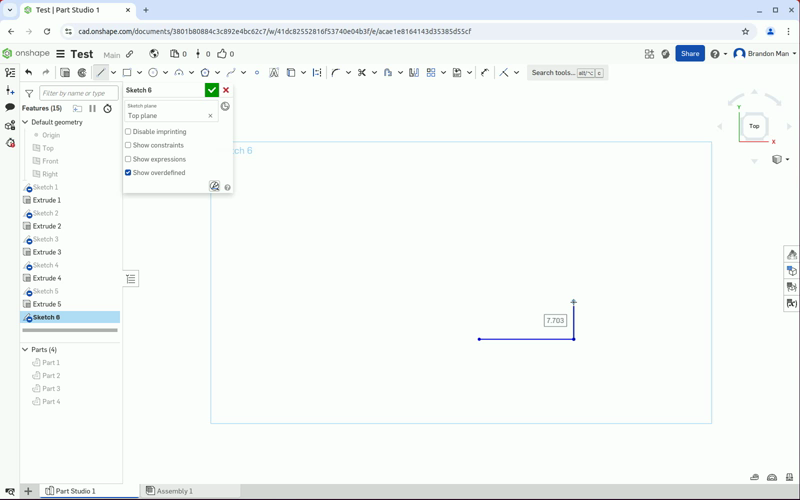
mouse_move(589, 301)
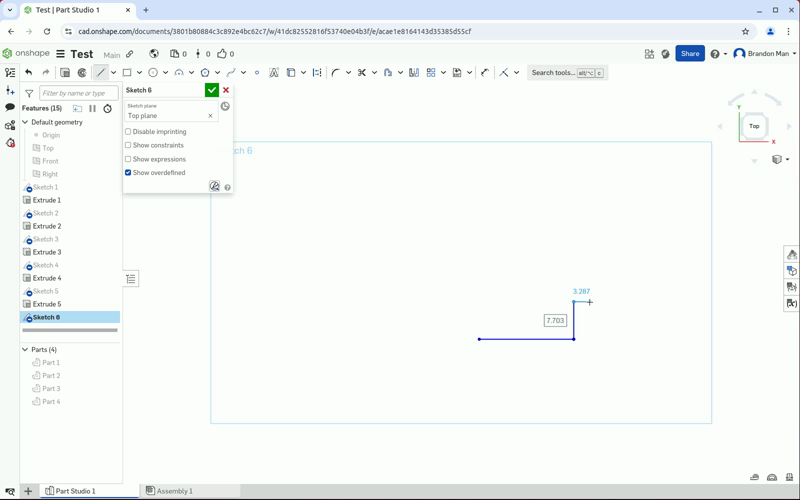
mouse_move(544, 301)
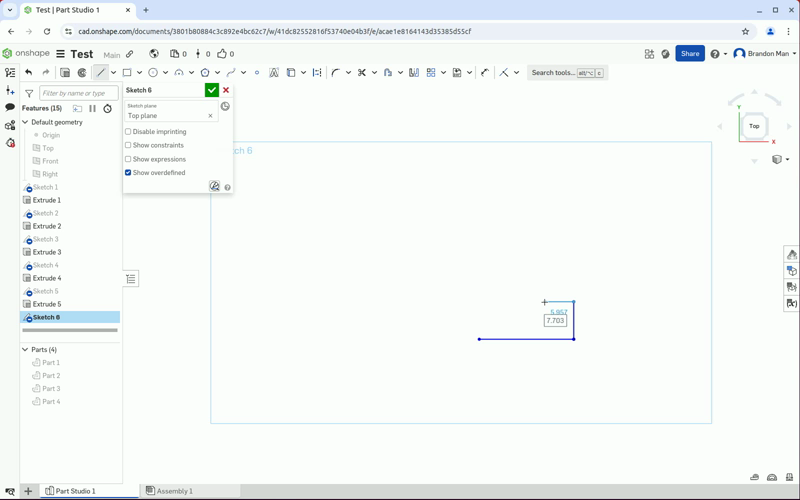
click(544, 301)
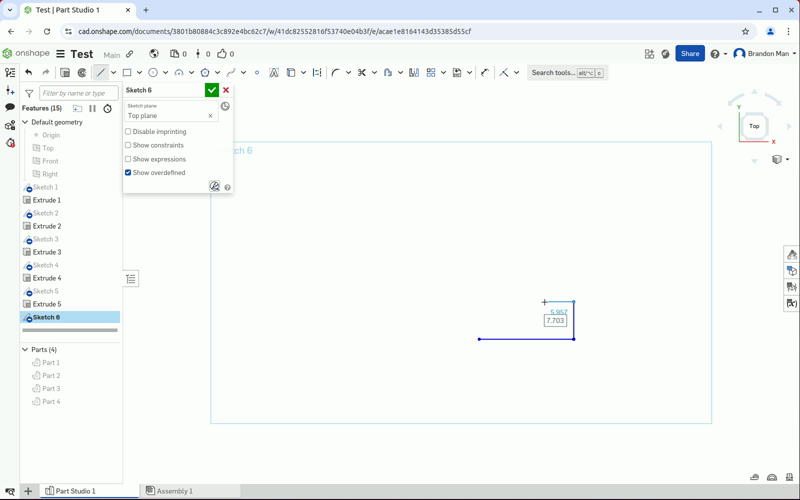
key_up(shift)
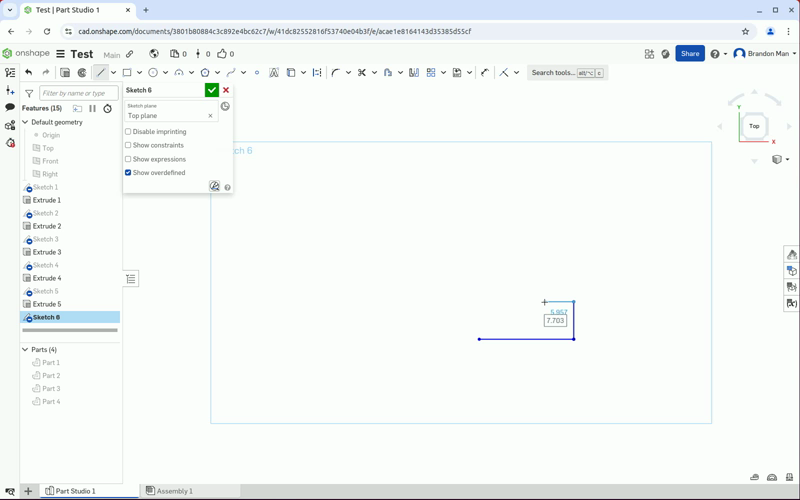
key_down(shift)
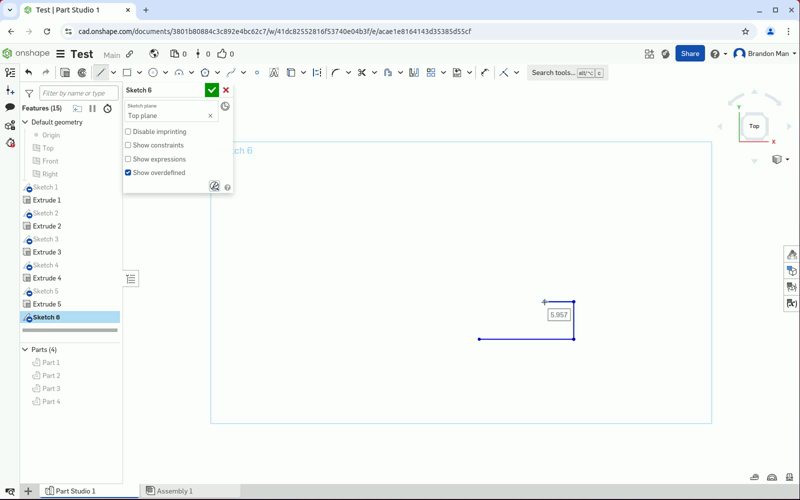
mouse_move(479, 301)
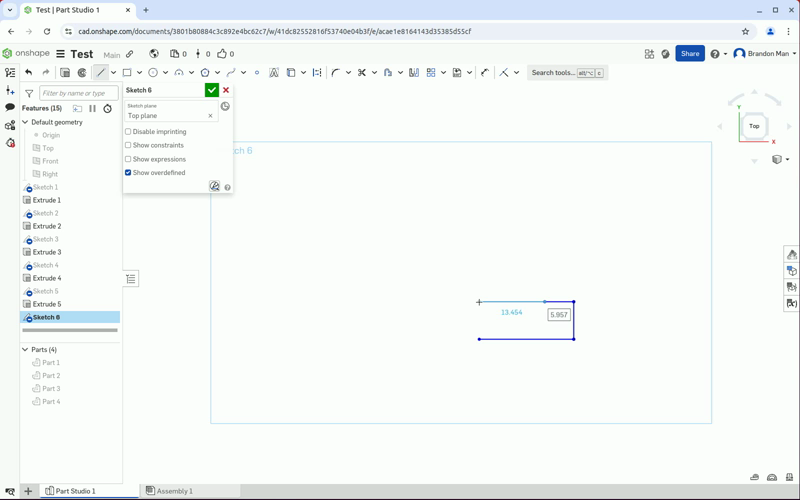
click(479, 301)
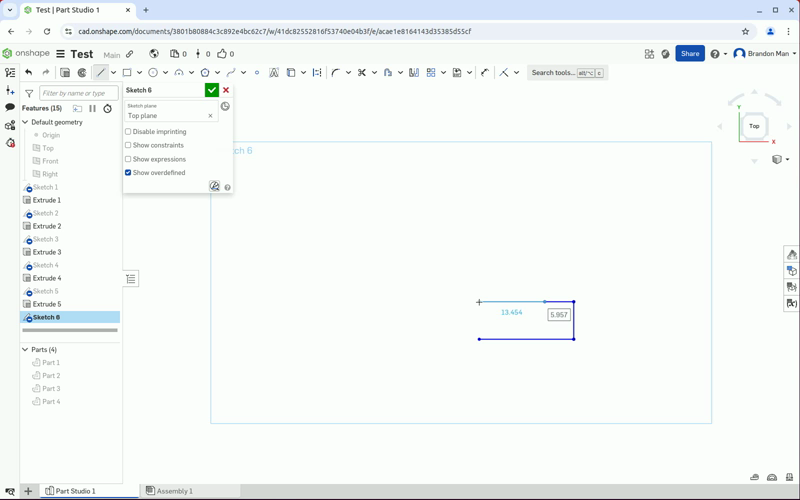
key_up(shift)
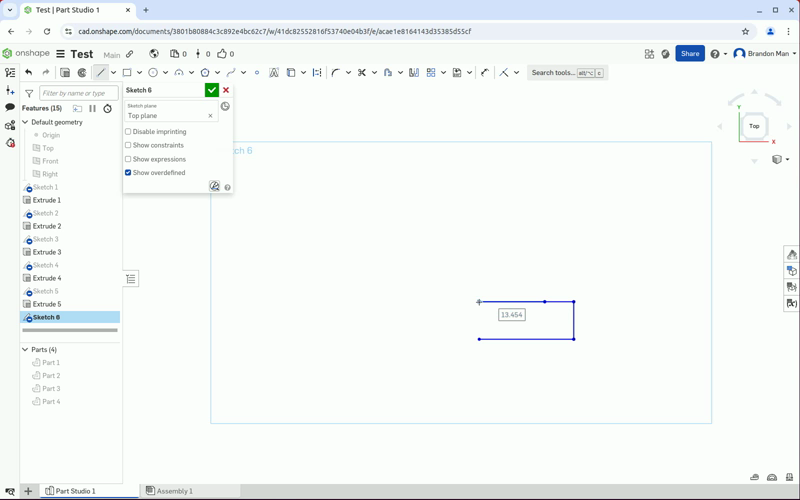
key_down(shift)
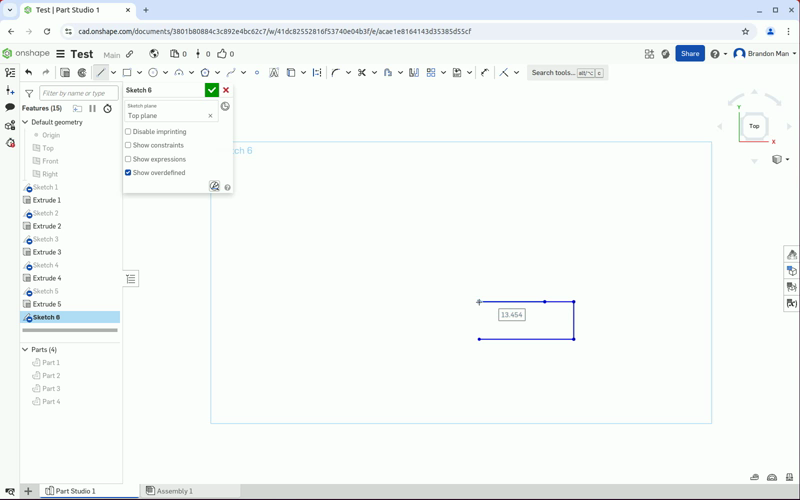
mouse_move(509, 301)
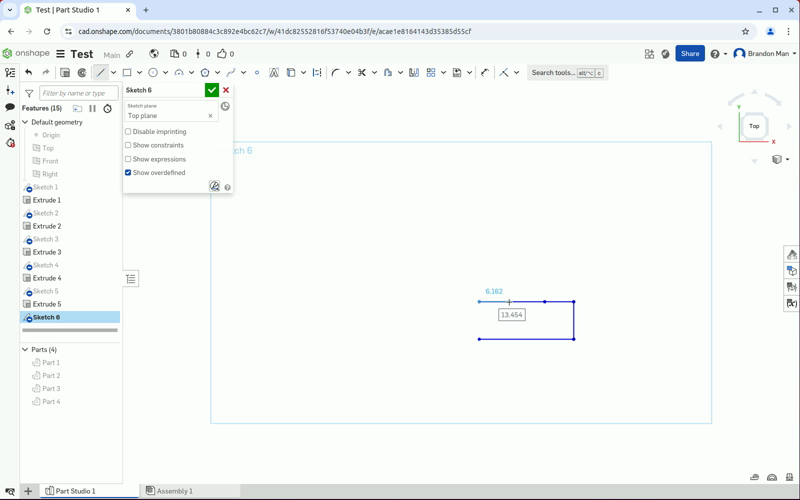
mouse_move(479, 320)
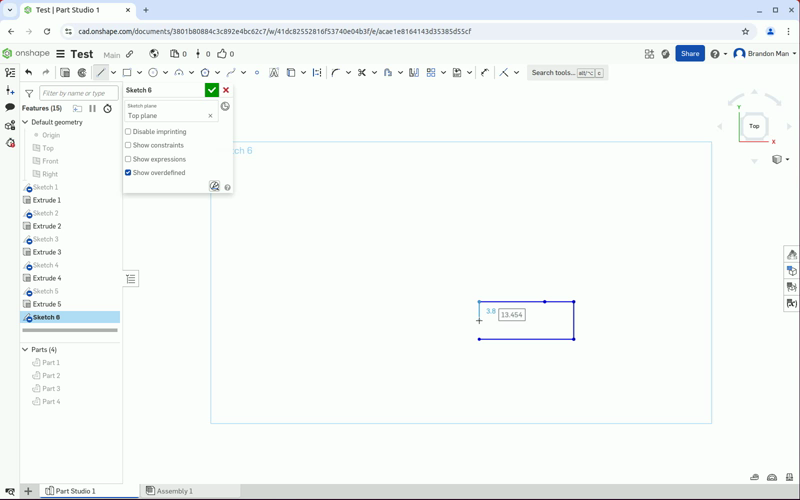
click(479, 320)
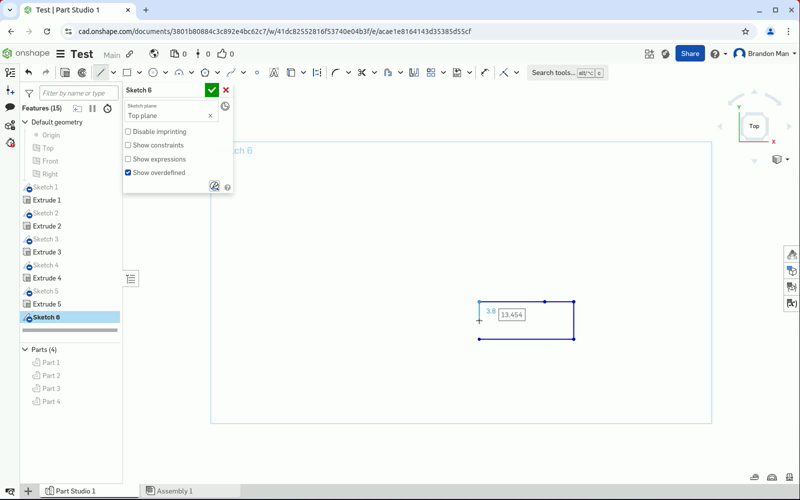
key_up(shift)
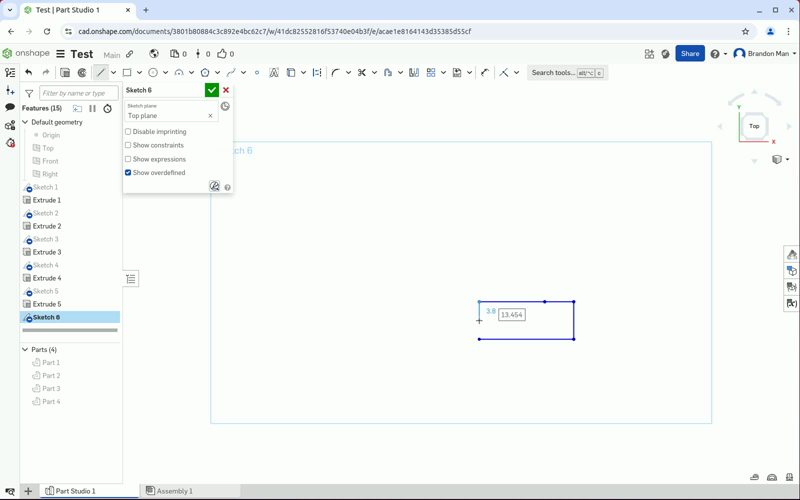
mouse_move(509, 320)
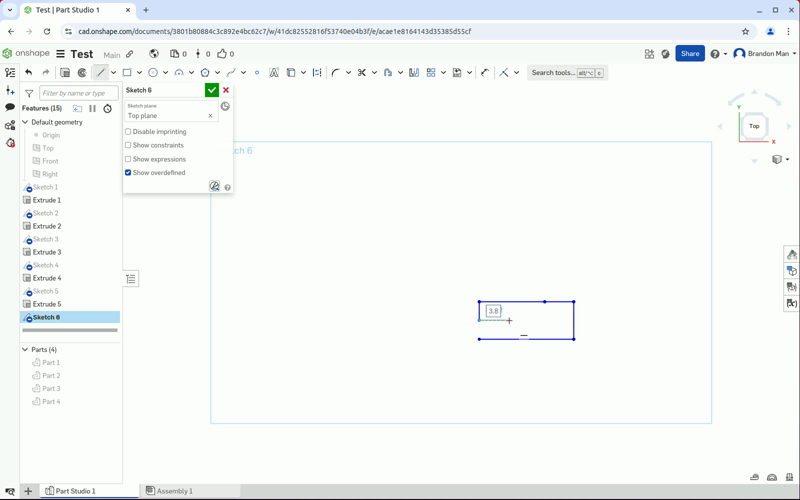
key_down(shift)
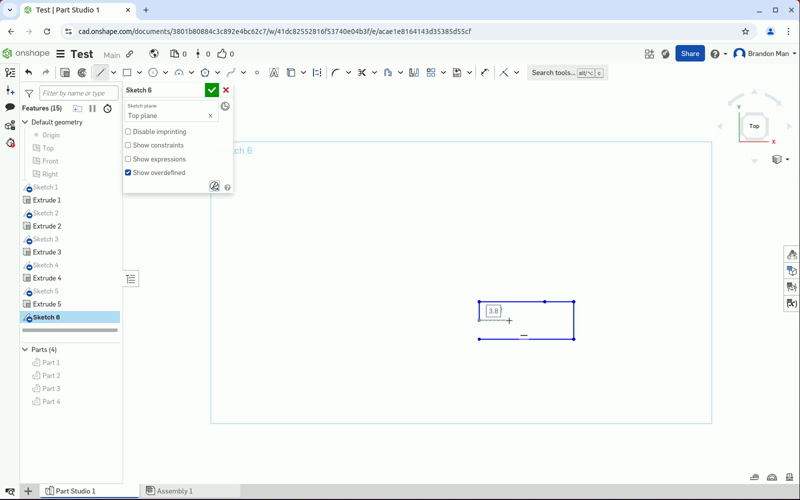
mouse_move(479, 339)
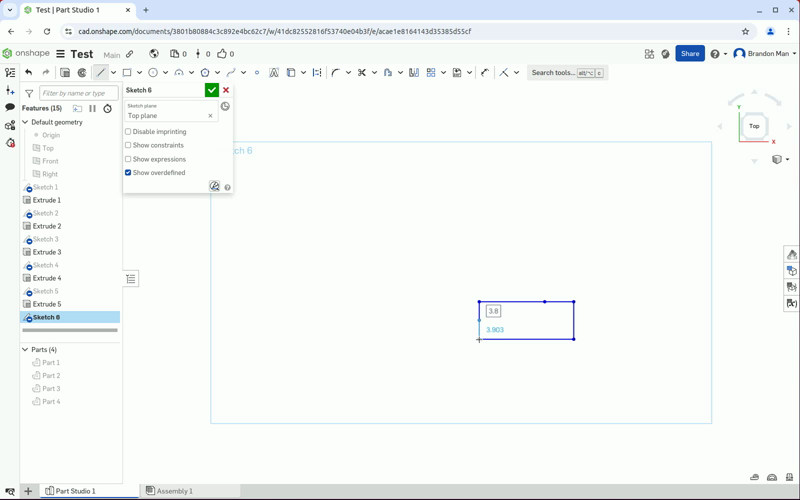
key_up(shift)
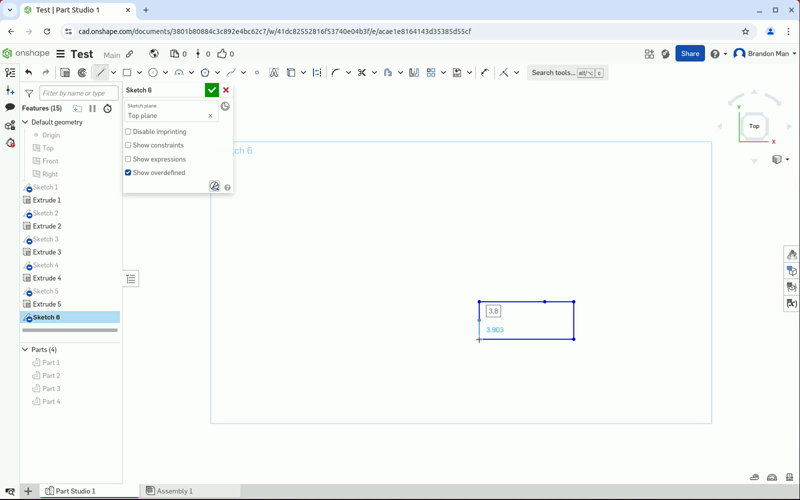
click(479, 339)
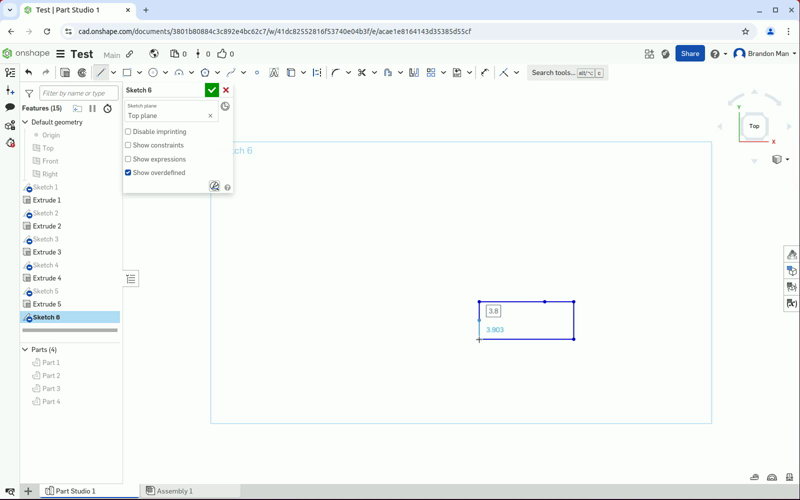
key(esc)
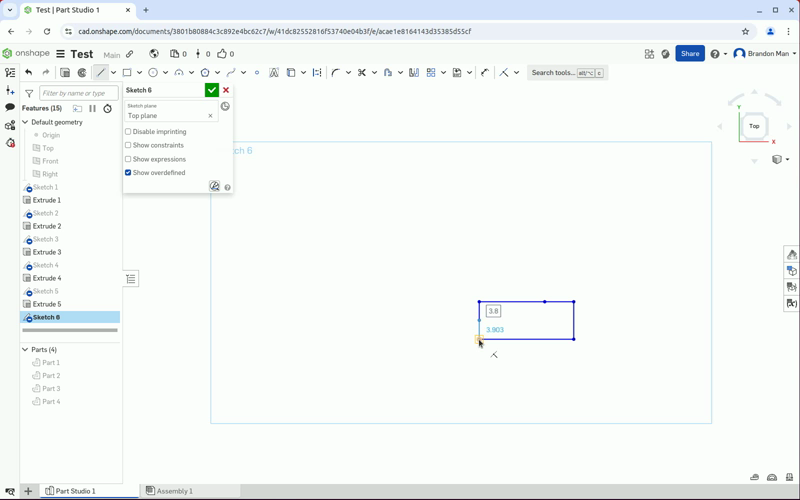
mouse_move(488, 316)
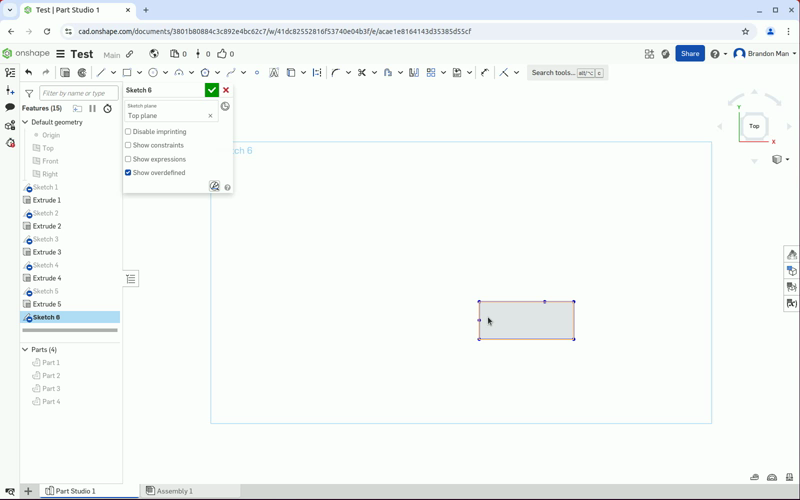
click(488, 316)
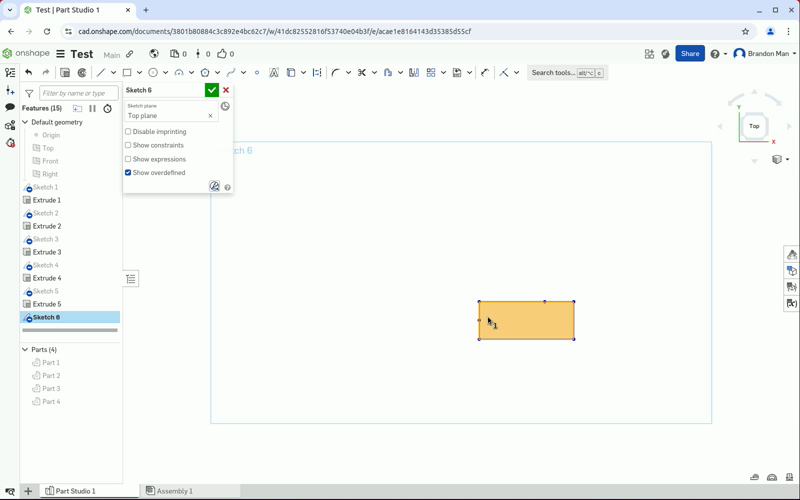
mouse_move(73, 352)
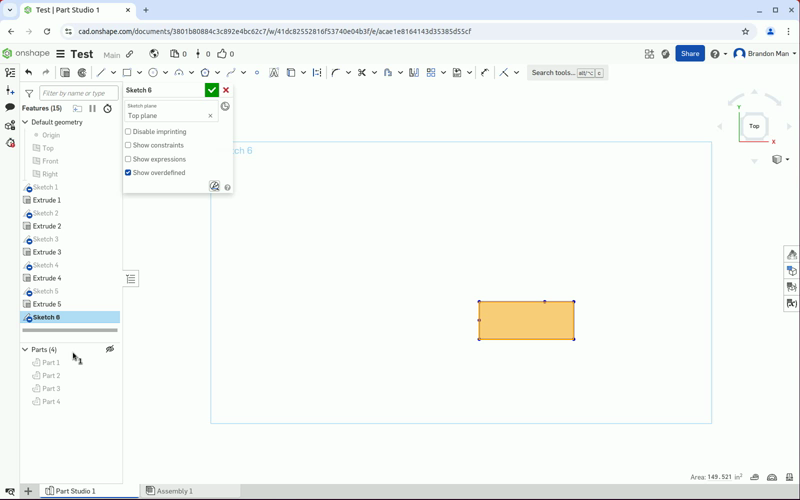
key(shift+y)
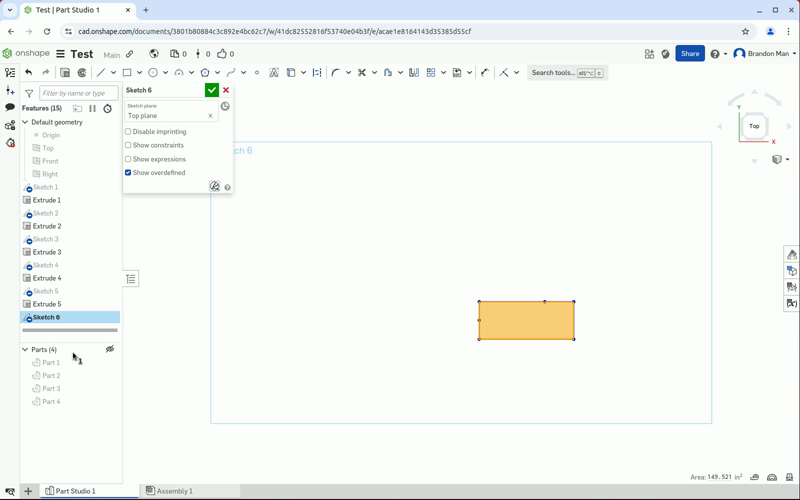
key(shift+e)
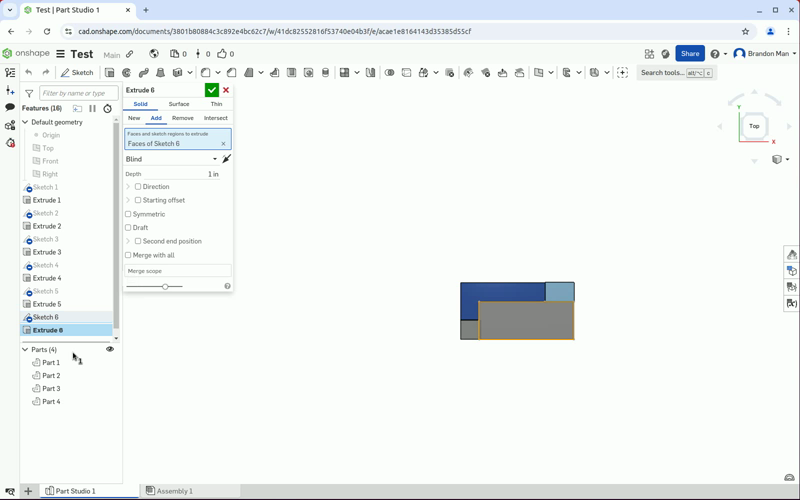
mouse_move(143, 106)
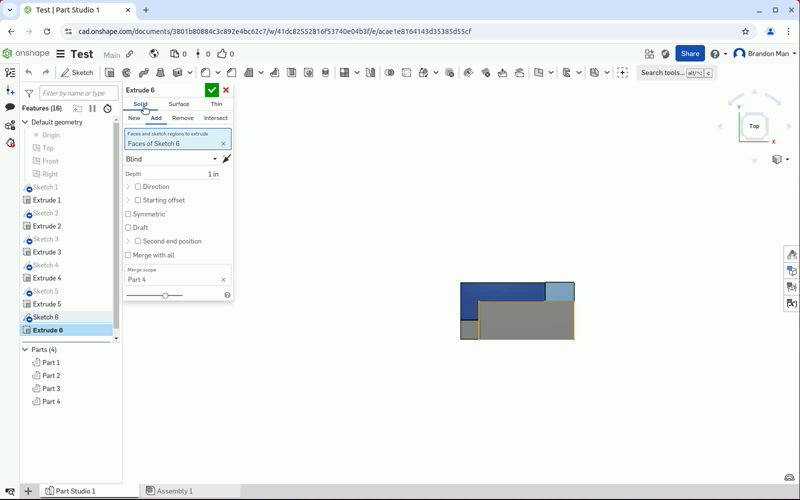
click(143, 106)
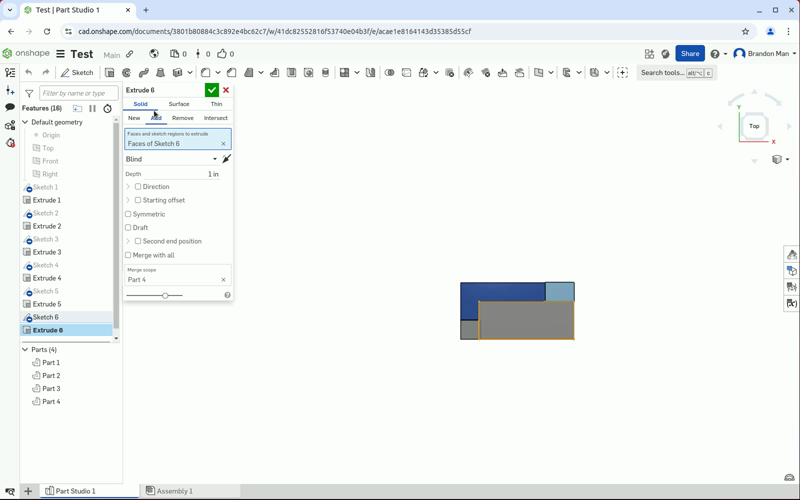
mouse_move(186, 120)
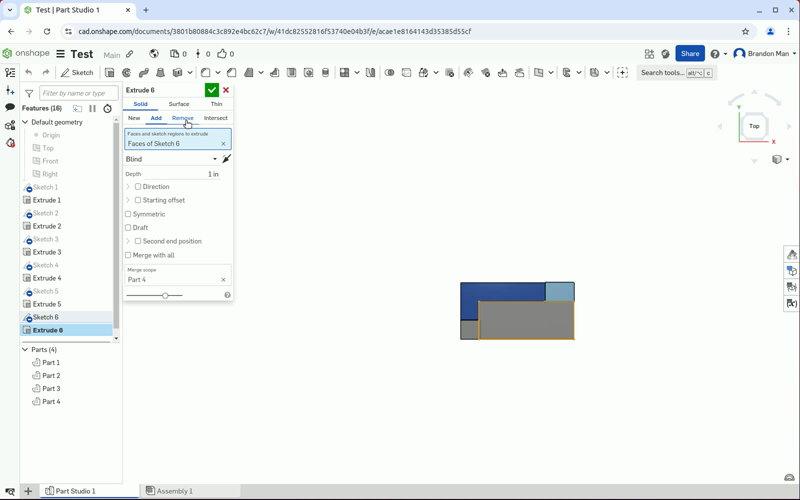
click(186, 120)
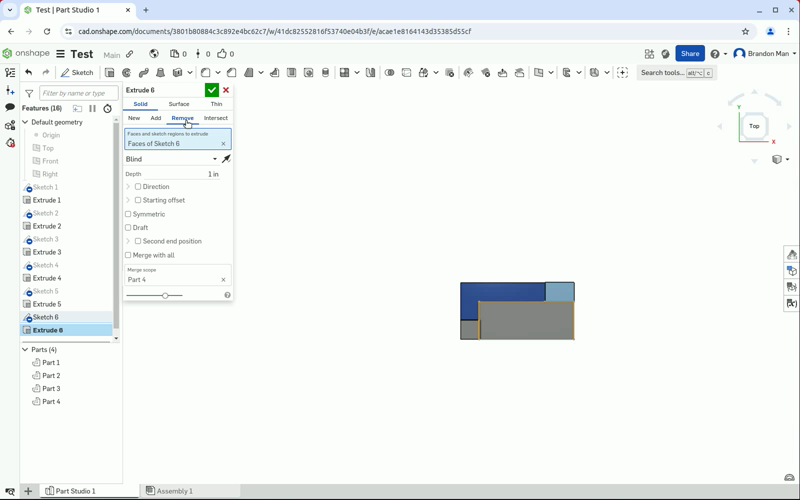
key(tab, 4)
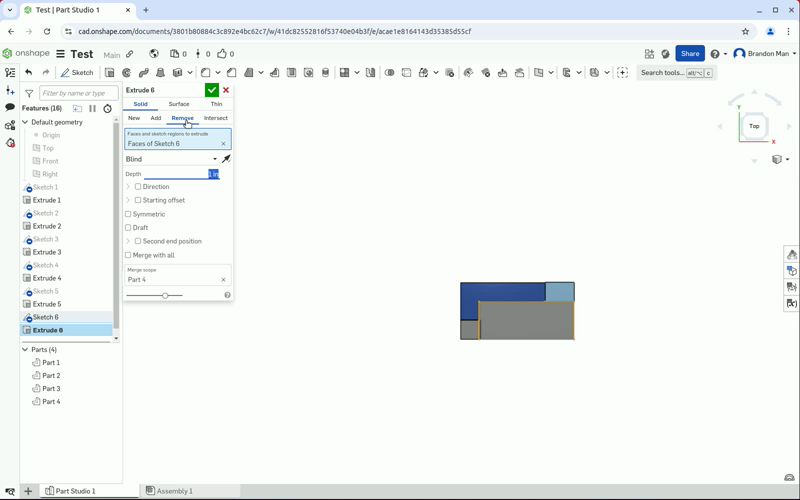
text(5.777)
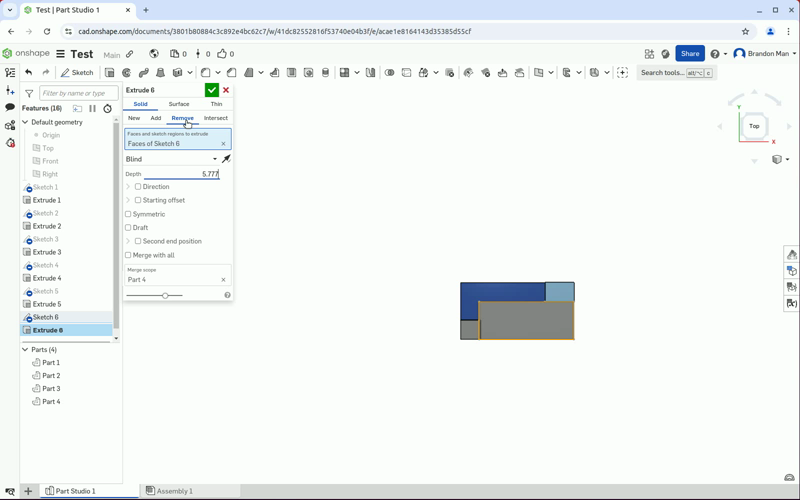
key(tab, 6)
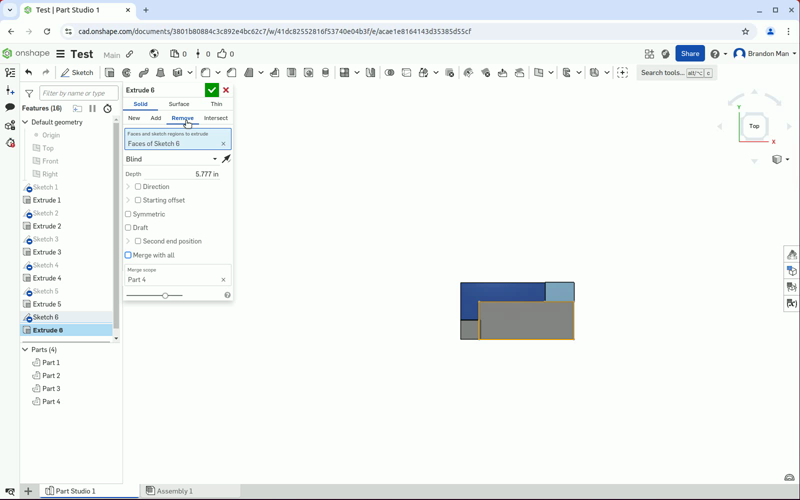
key(space)
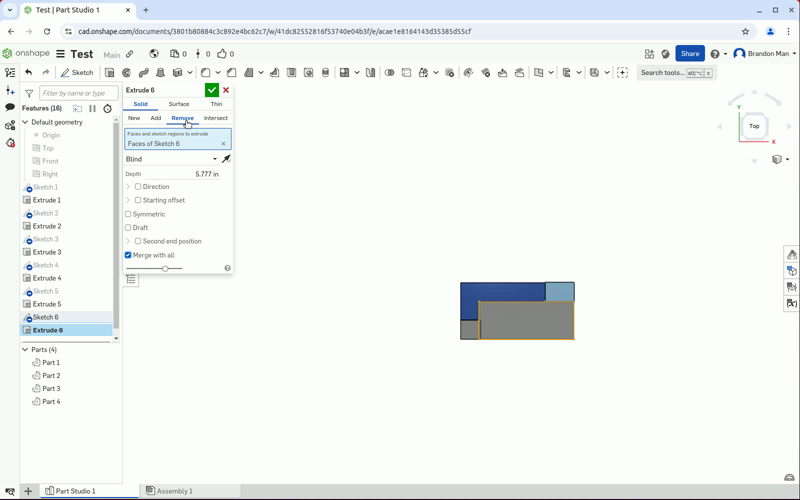
key(enter)
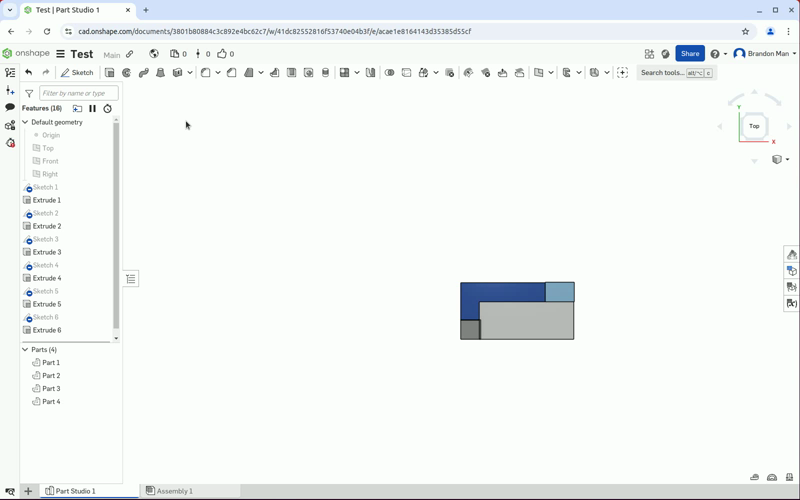
key(shift+h)
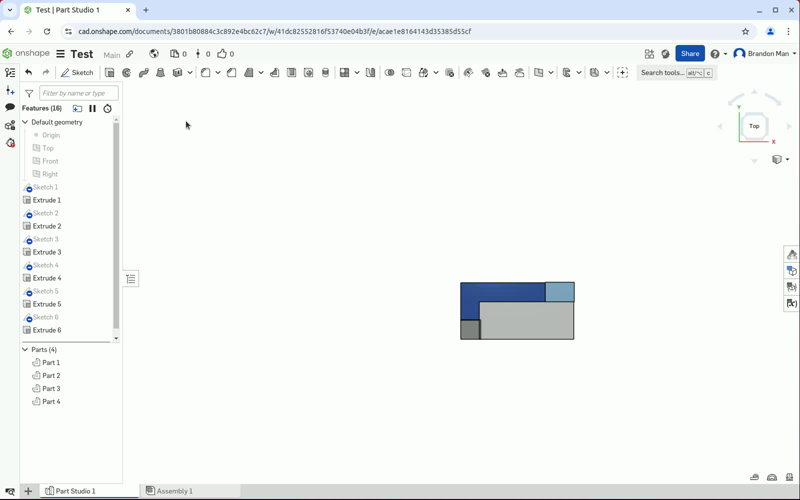
key(shift+h)
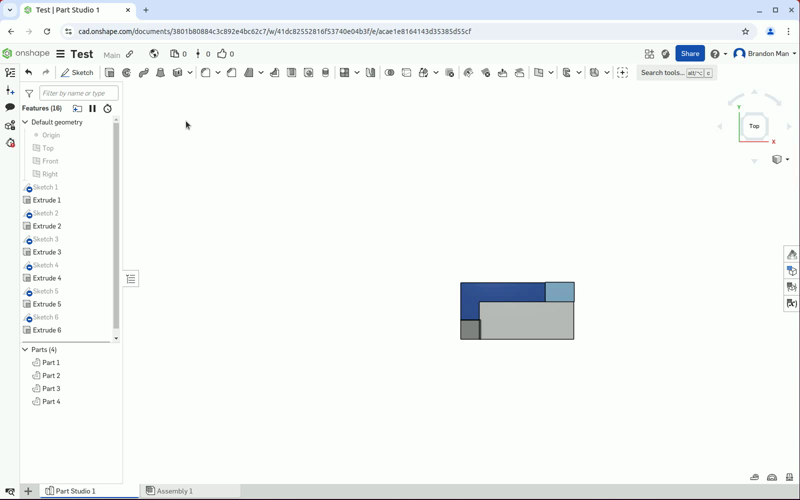
mouse_move(69, 189)
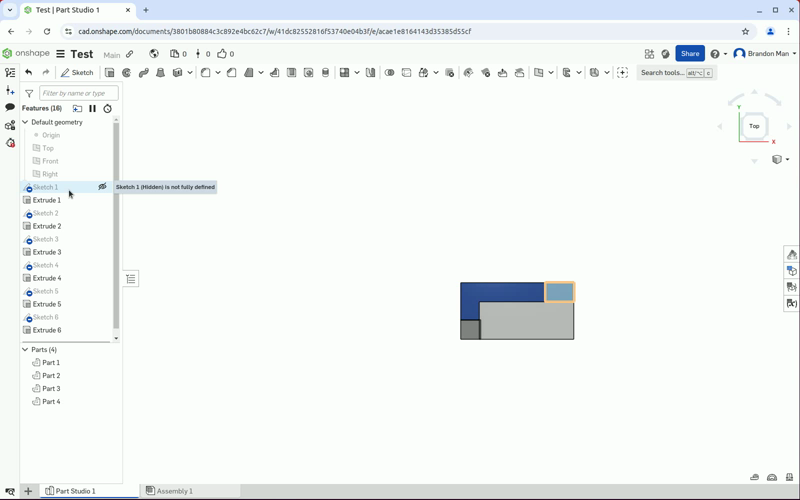
click(69, 189)
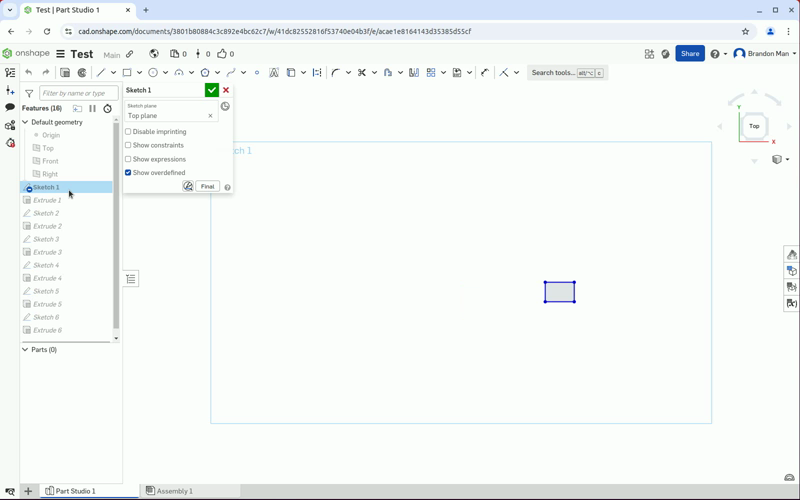
mouse_move(229, 92)
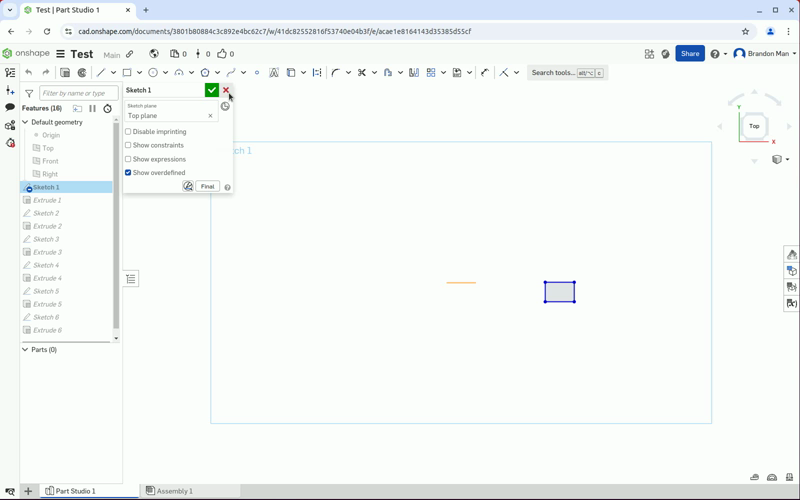
click(229, 92)
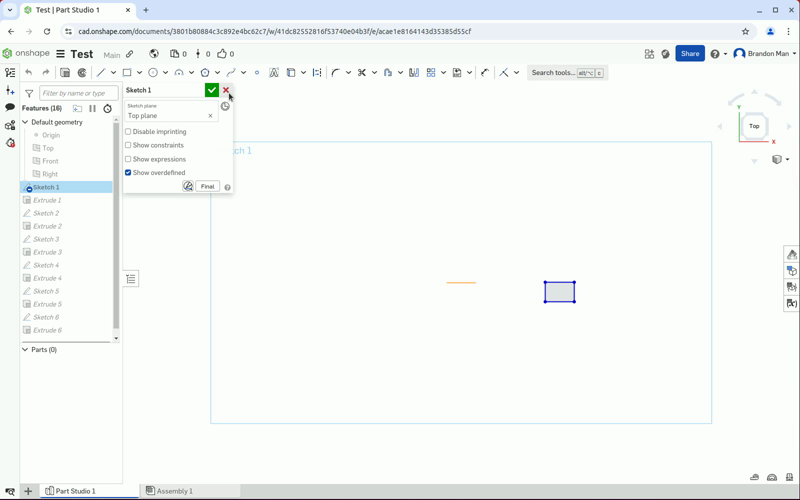
key(shift+s)
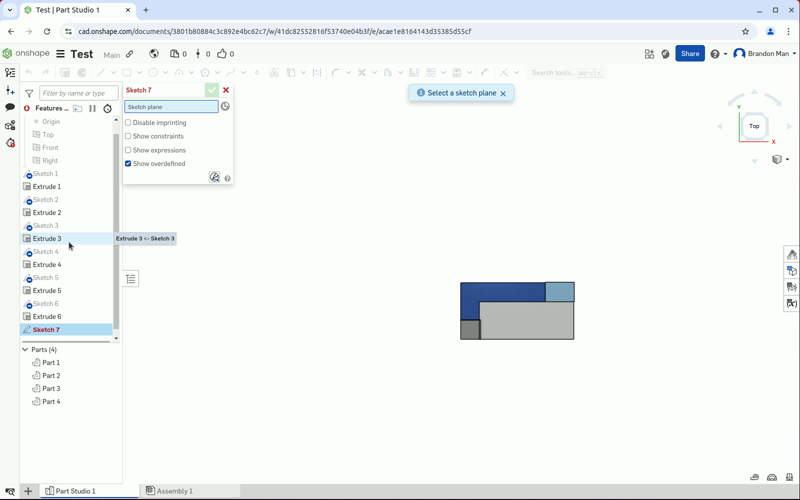
scroll(3)
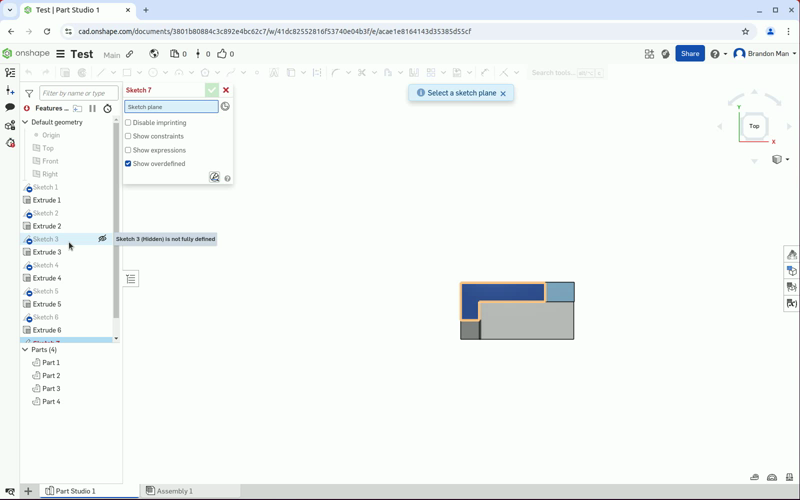
mouse_move(69, 150)
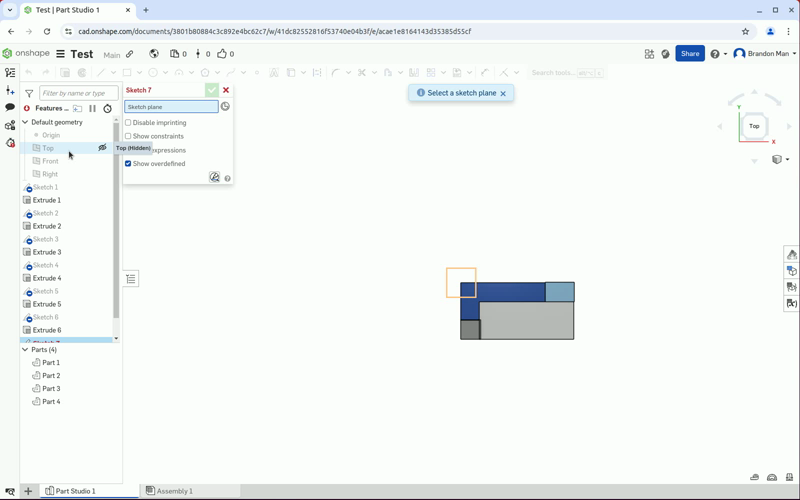
click(69, 150)
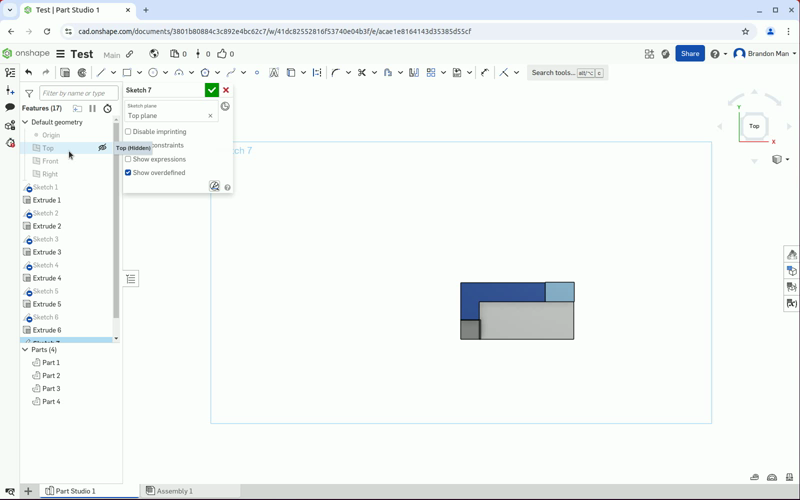
mouse_move(73, 352)
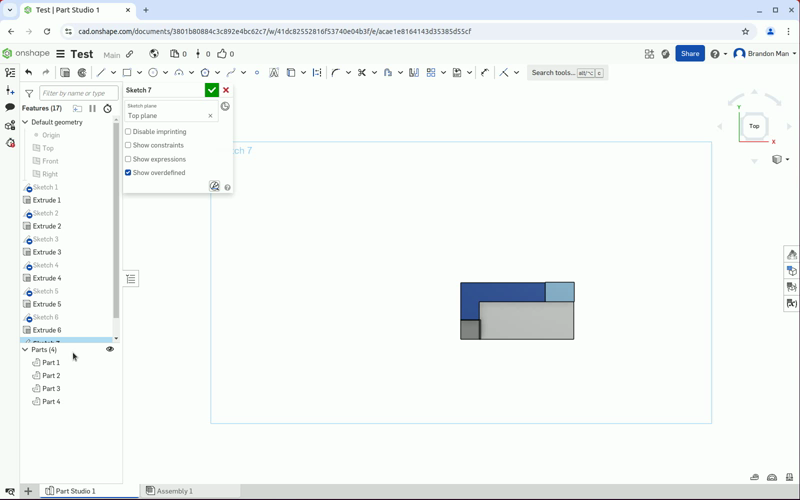
key(y)
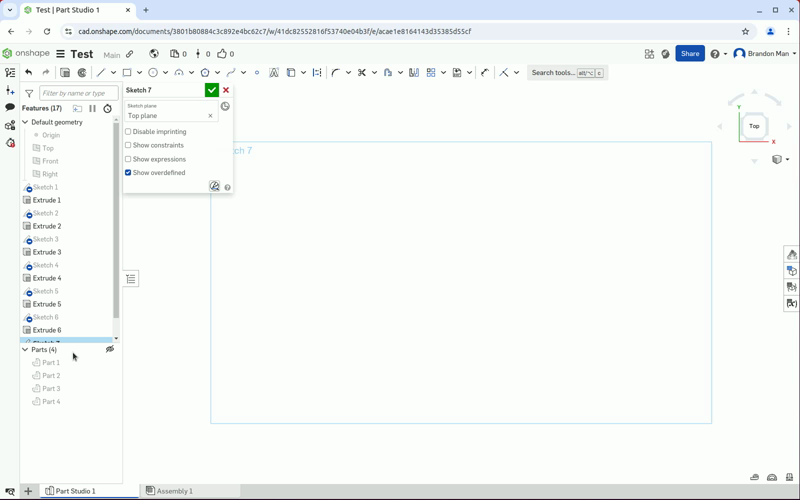
key(l)
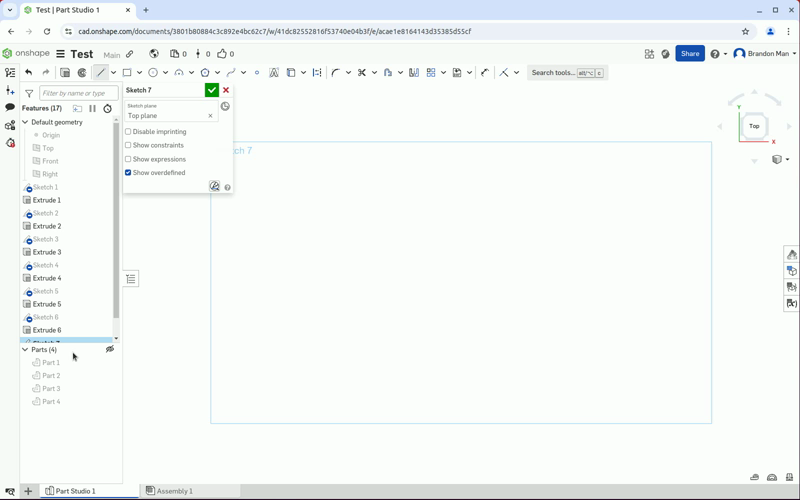
key_down(shift)
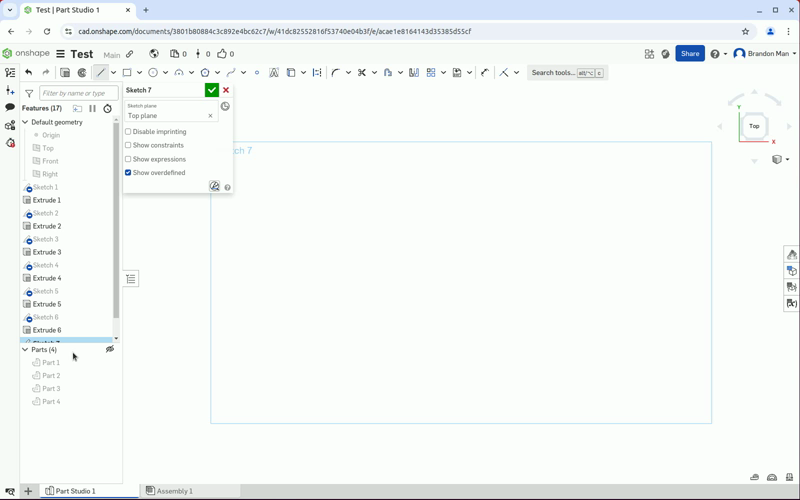
mouse_move(545, 301)
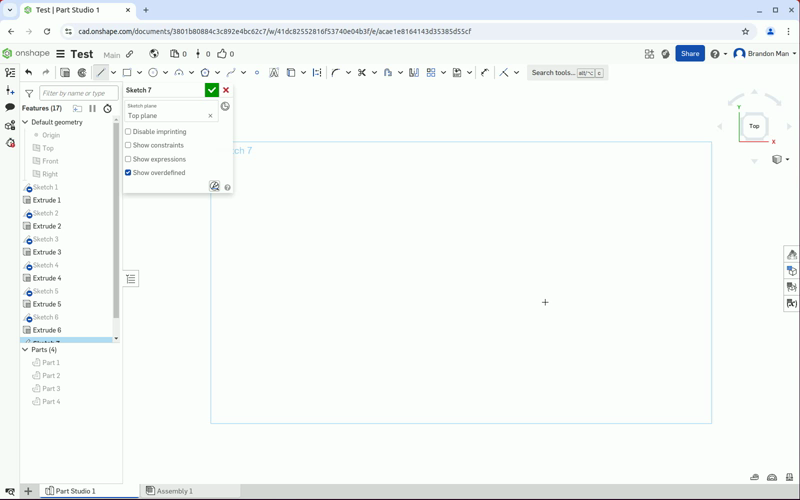
click(545, 301)
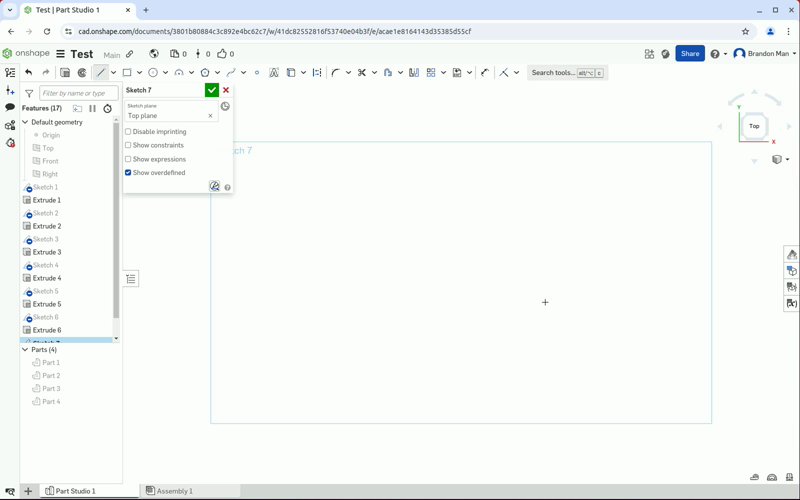
key_up(shift)
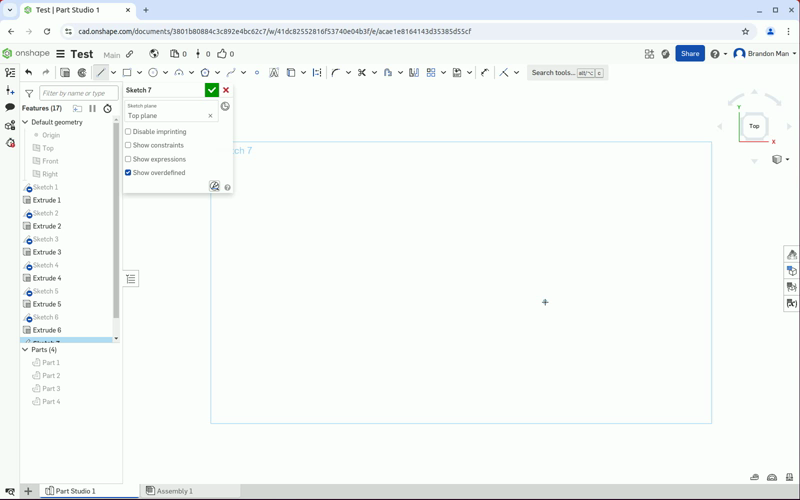
key_down(shift)
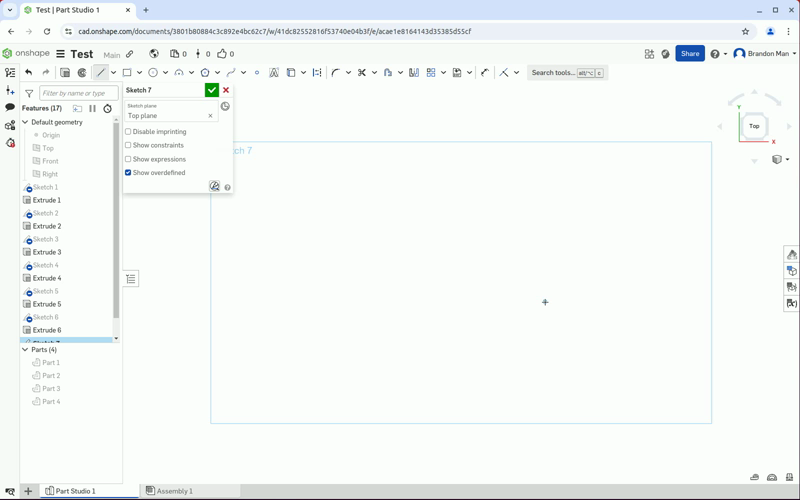
mouse_move(575, 301)
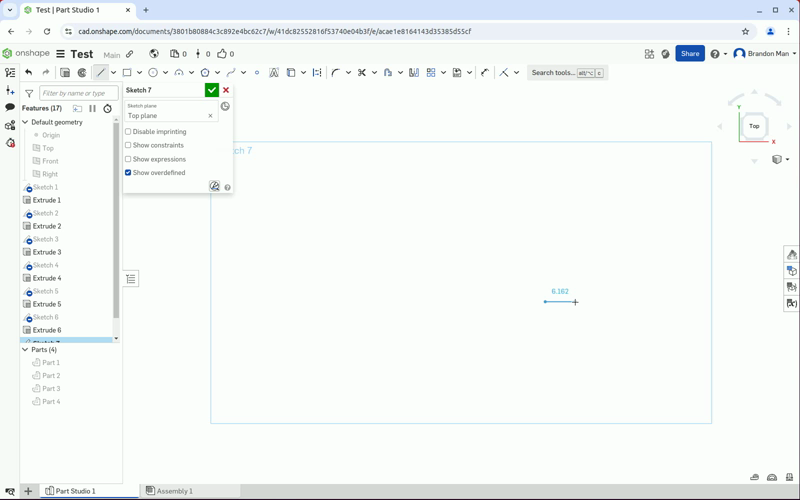
mouse_move(574, 301)
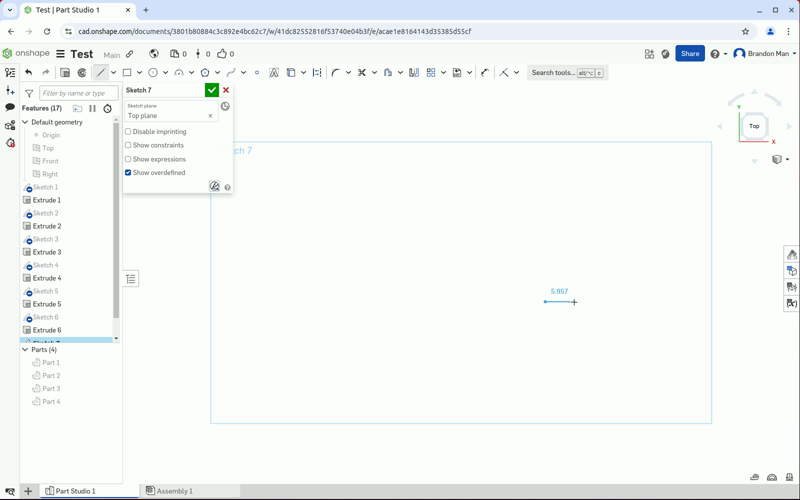
click(574, 301)
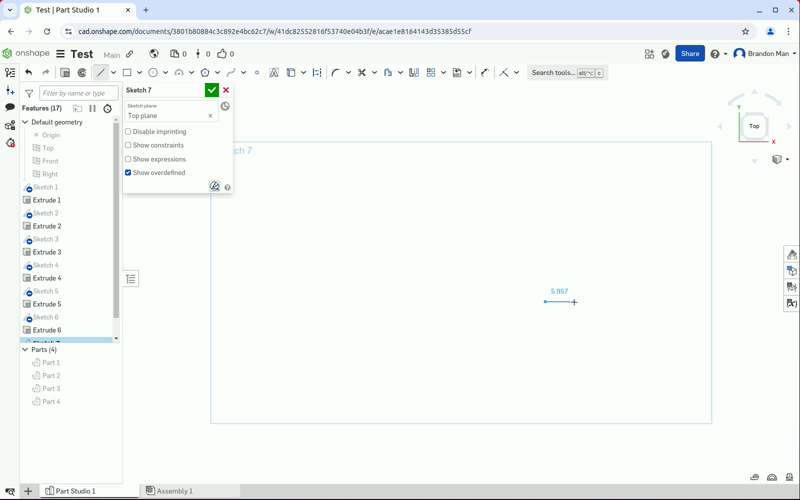
key_up(shift)
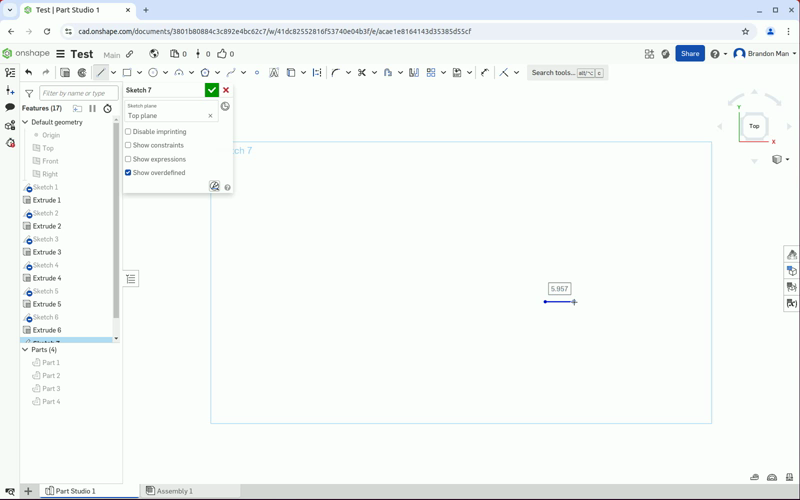
key_down(shift)
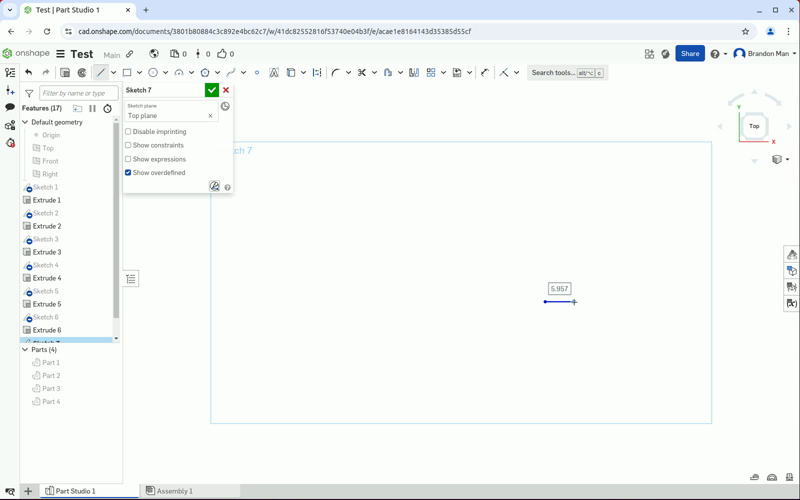
mouse_move(589, 301)
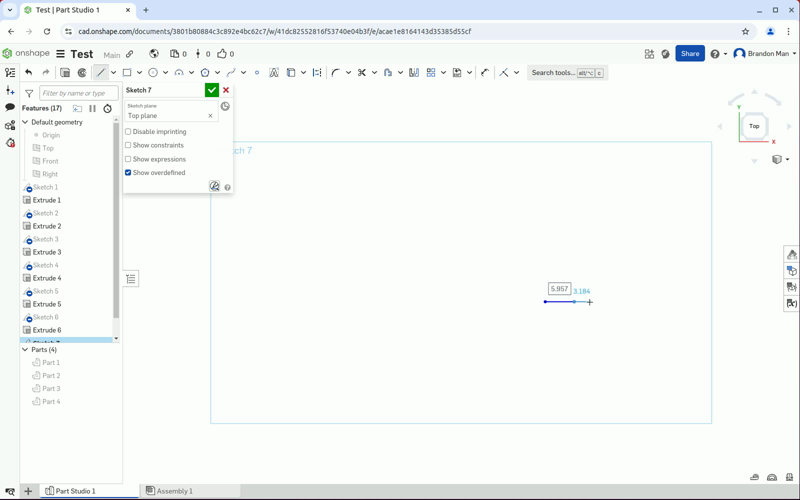
mouse_move(574, 282)
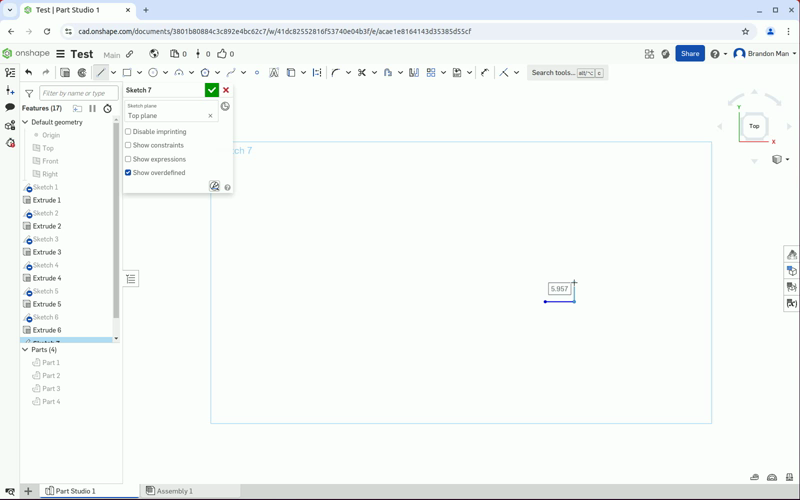
click(574, 282)
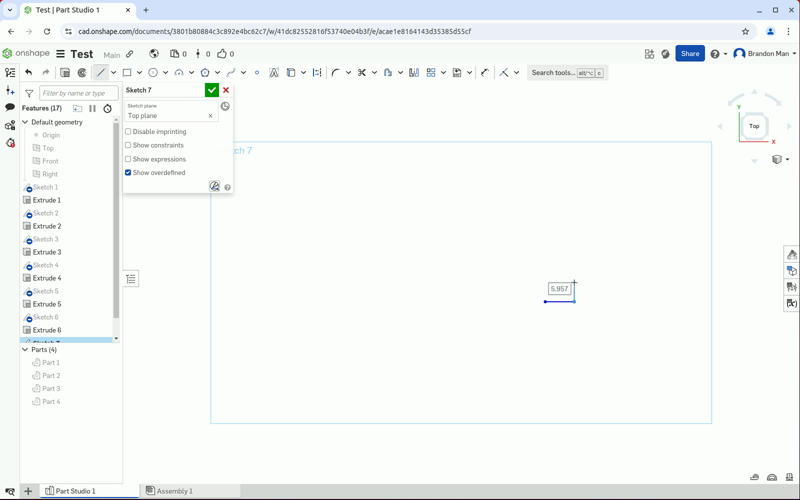
key_up(shift)
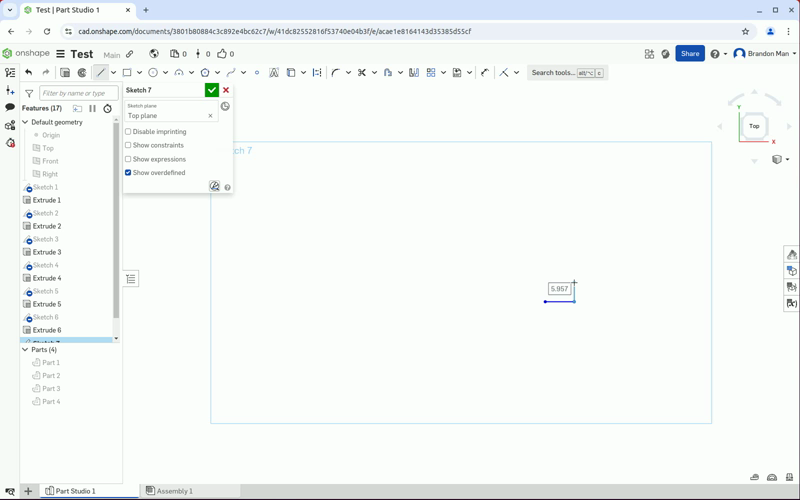
key_down(shift)
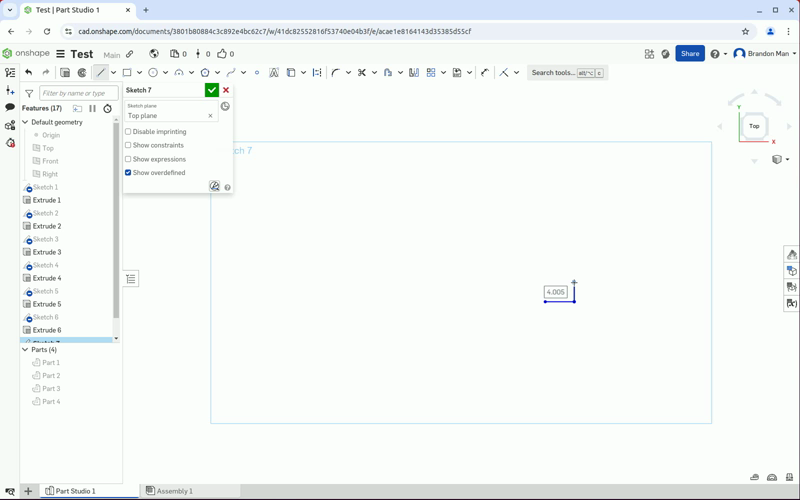
mouse_move(589, 282)
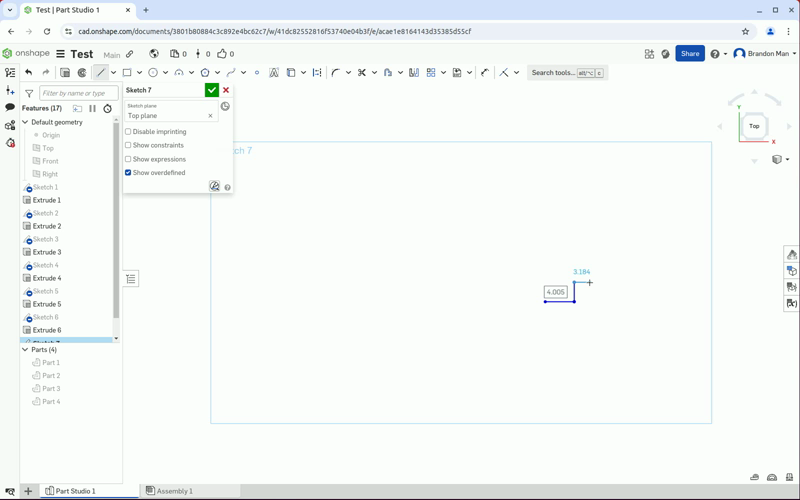
mouse_move(545, 282)
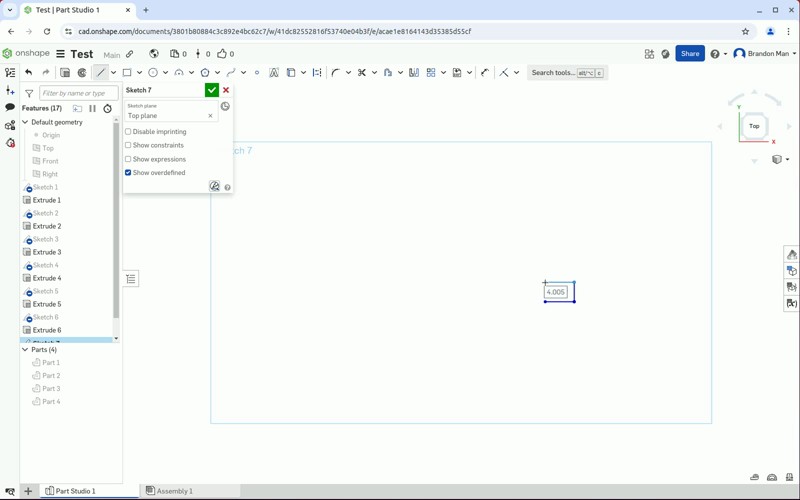
click(545, 282)
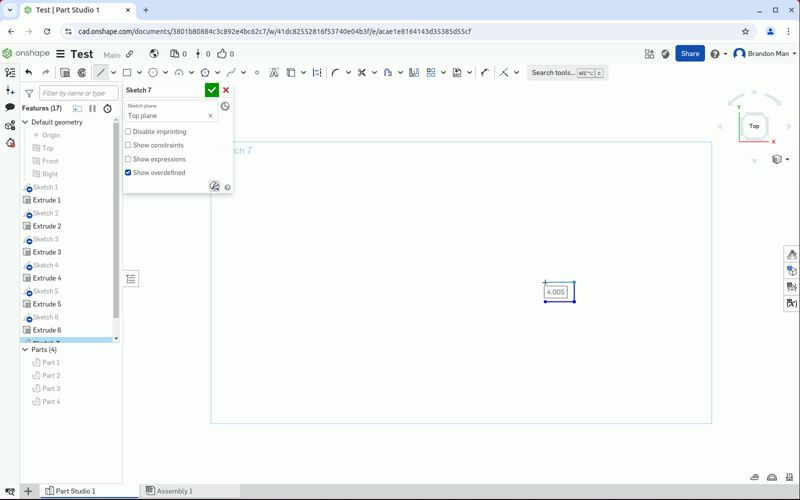
key_up(shift)
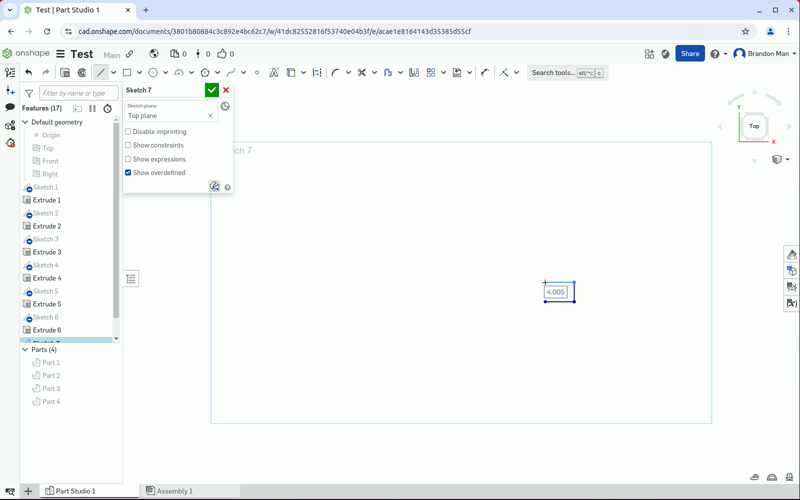
mouse_move(575, 282)
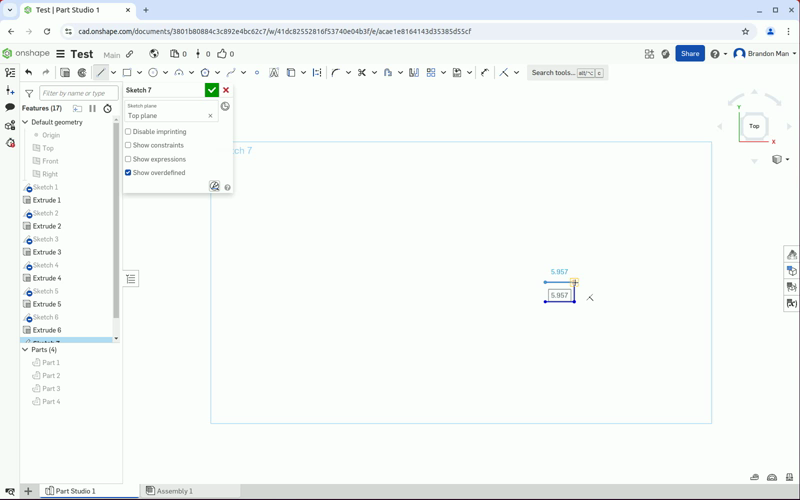
key_down(shift)
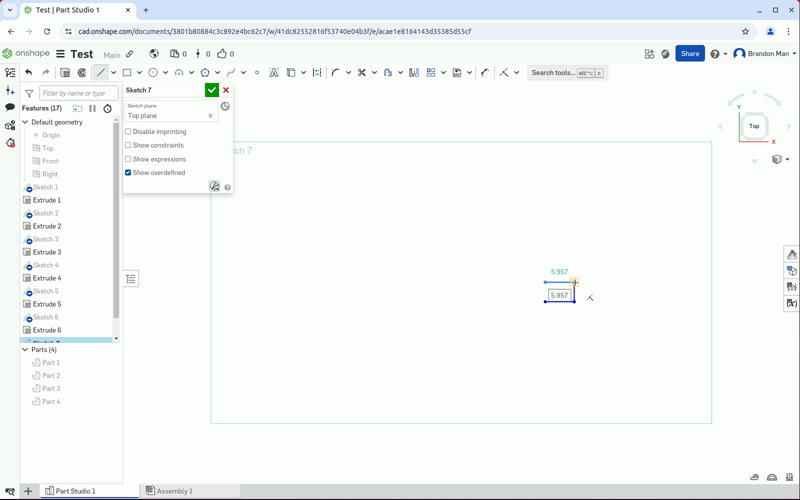
mouse_move(545, 301)
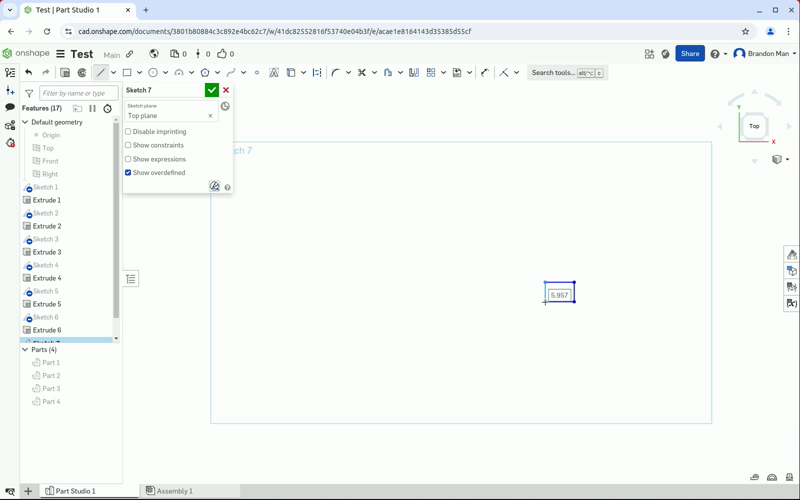
key_up(shift)
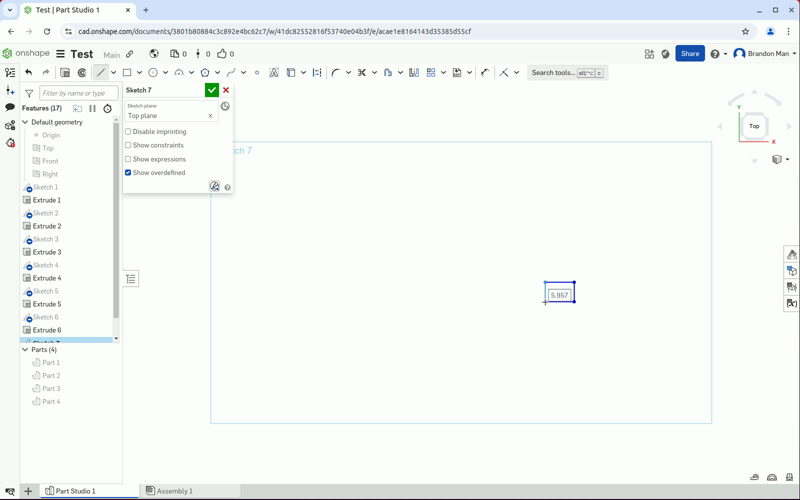
click(545, 301)
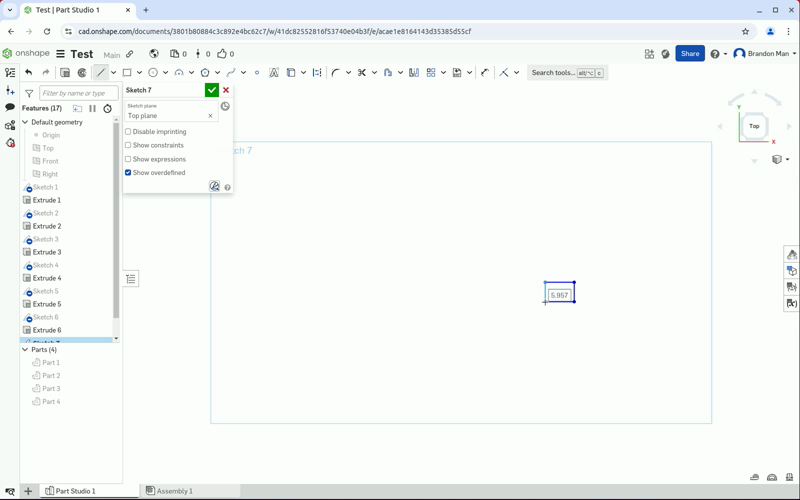
key(esc)
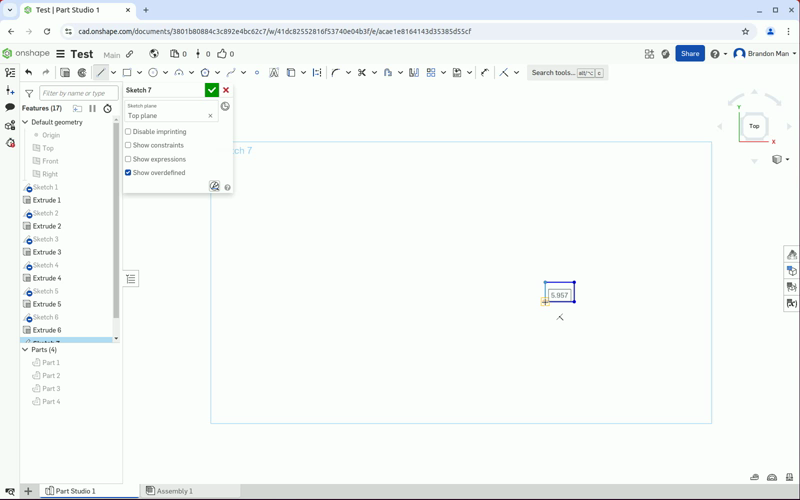
mouse_move(558, 285)
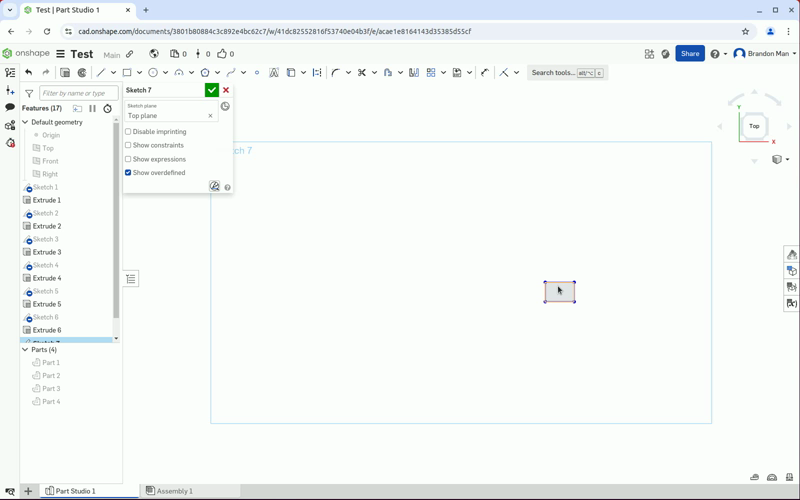
scroll(6)
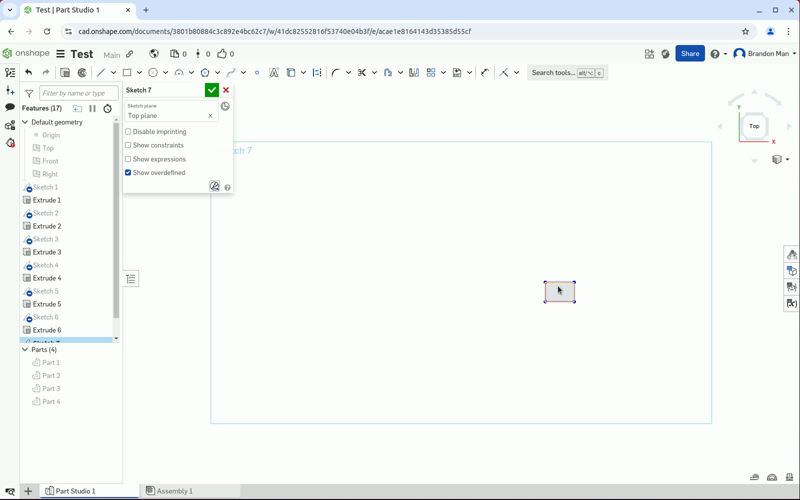
scroll(6)
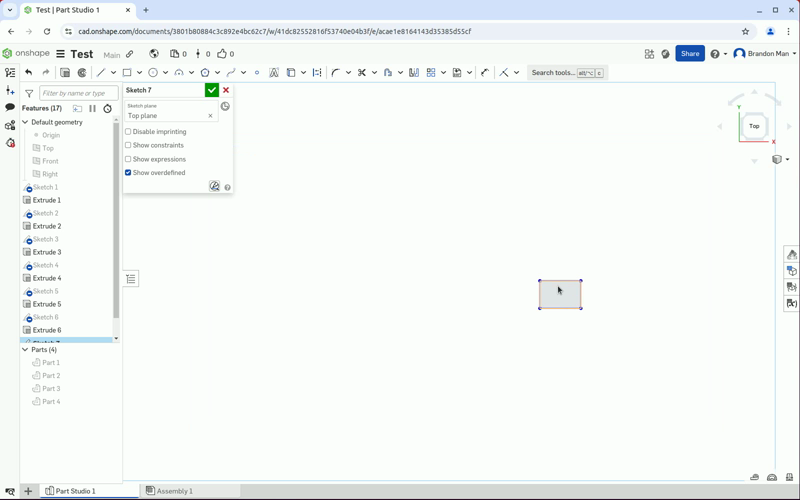
scroll(6)
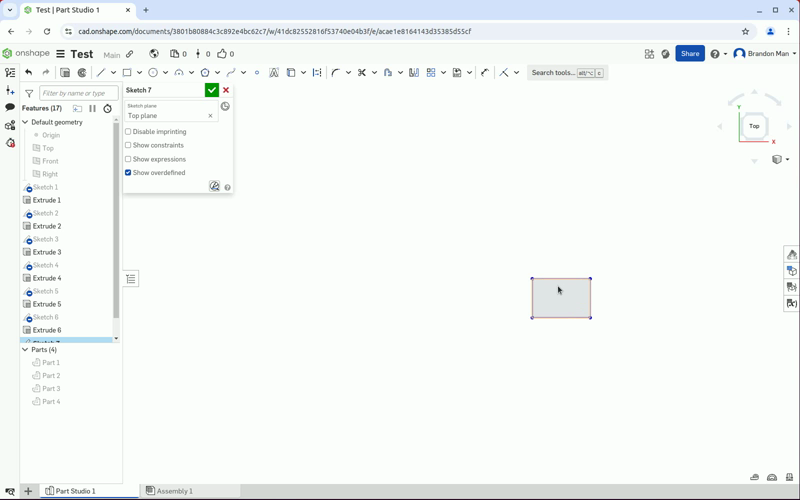
scroll(6)
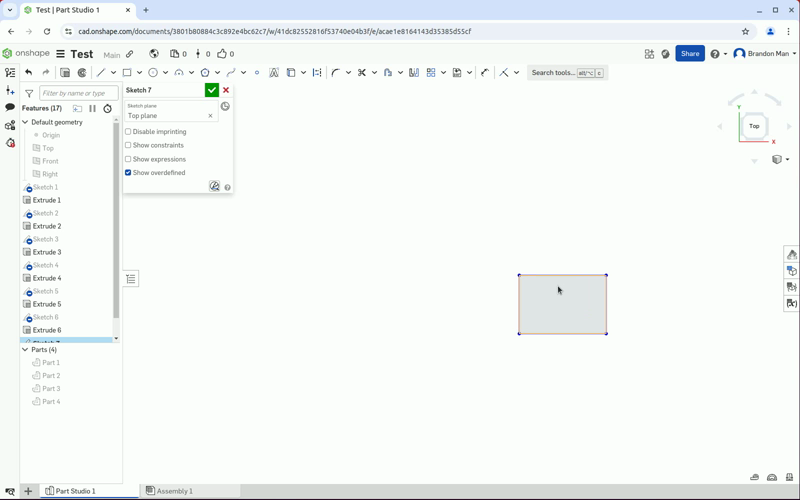
scroll(6)
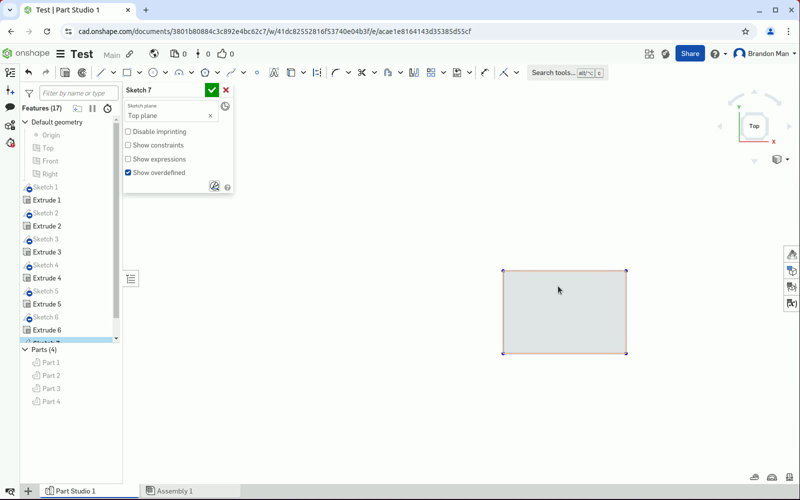
scroll(6)
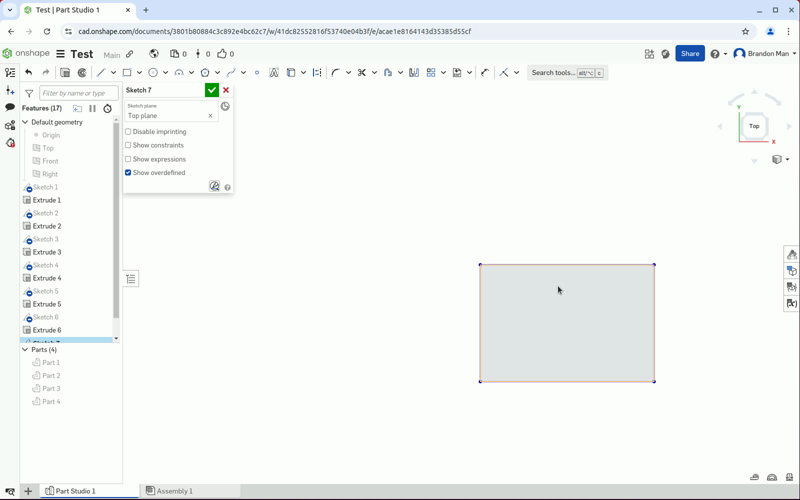
scroll(6)
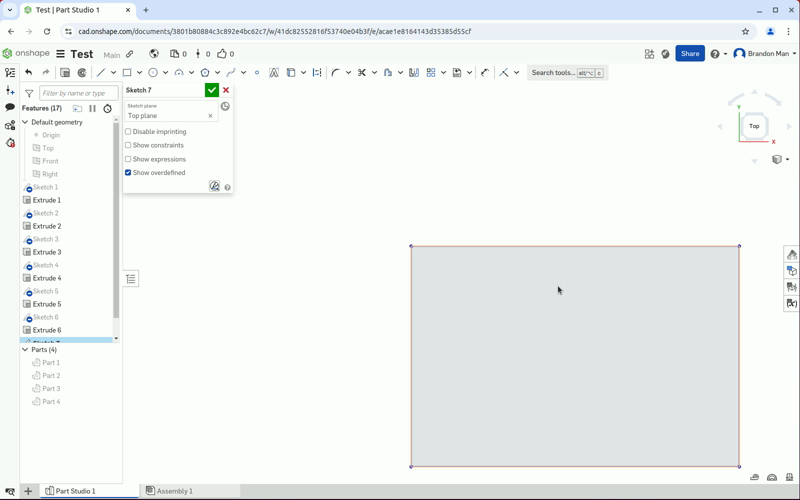
click(558, 285)
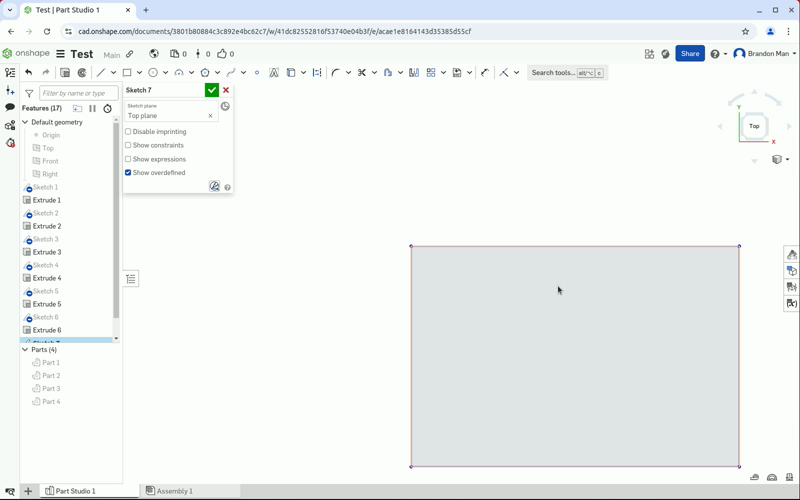
scroll(-6)
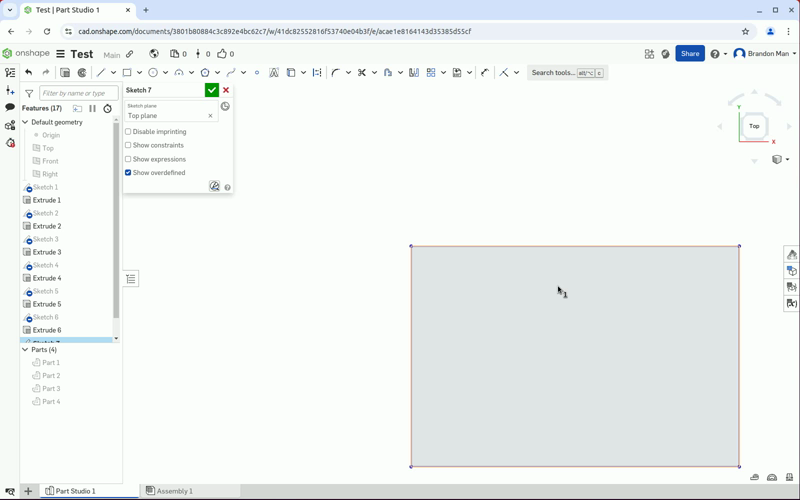
scroll(-6)
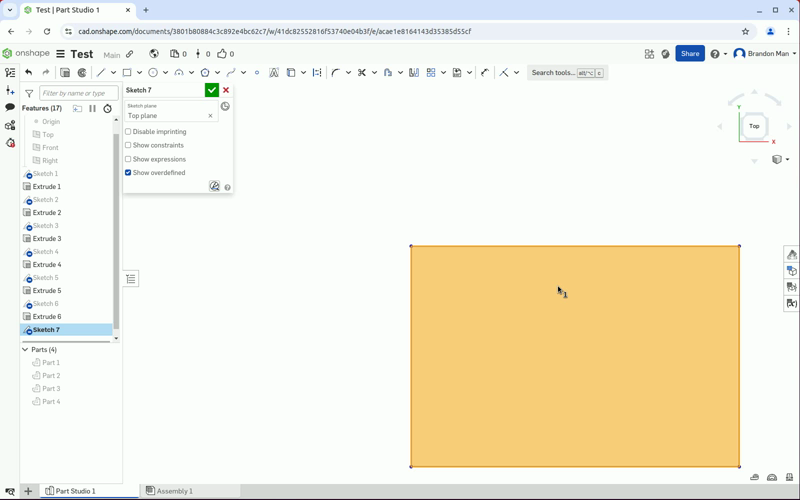
scroll(-6)
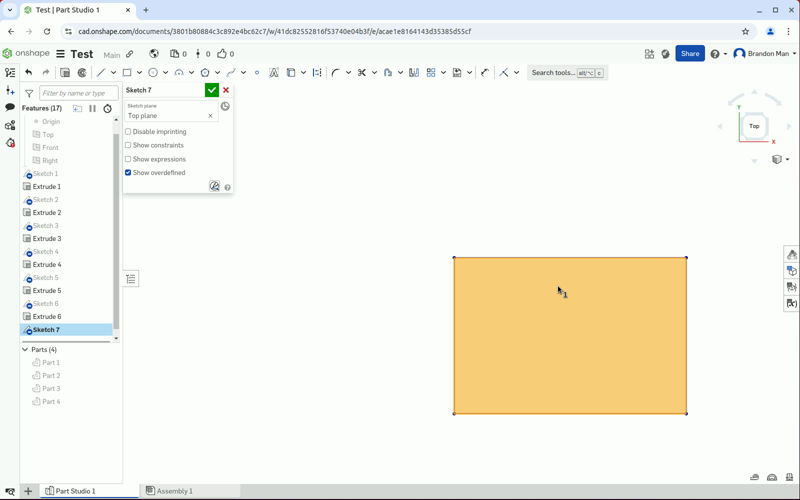
scroll(-6)
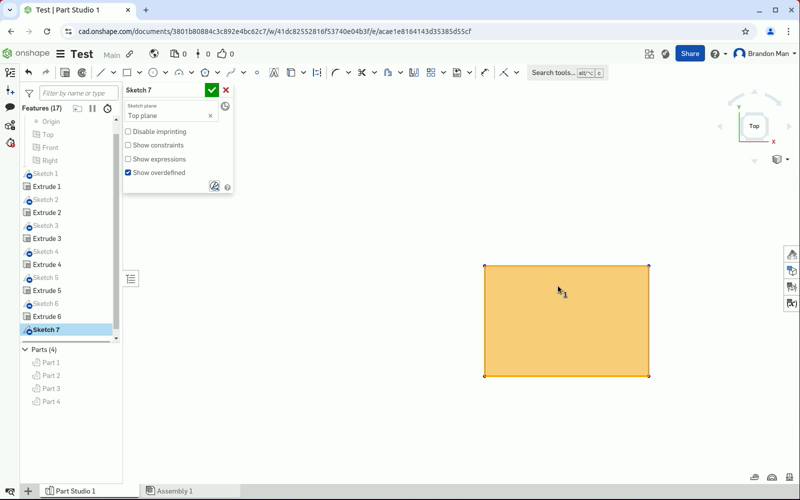
scroll(-6)
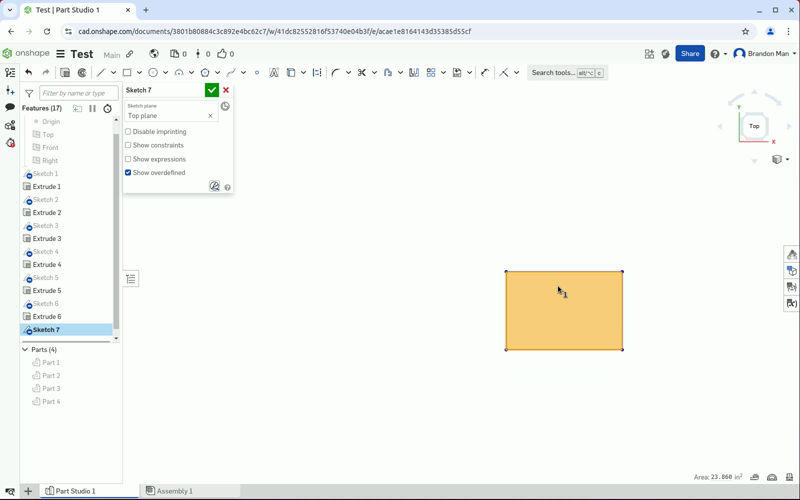
scroll(-6)
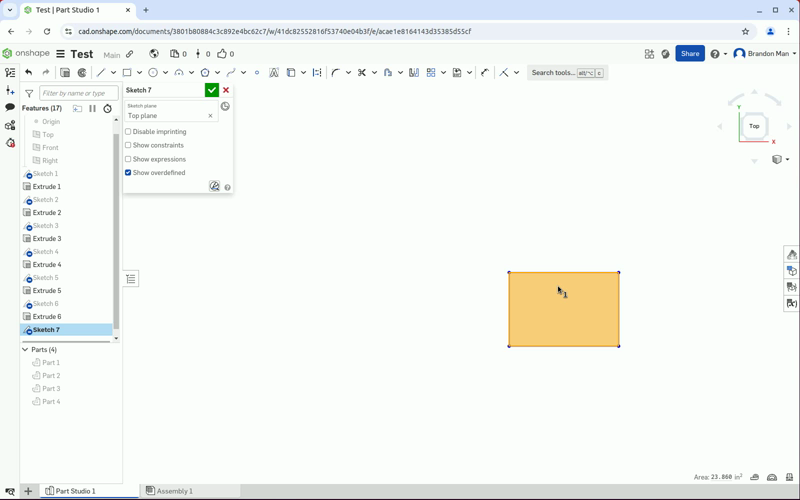
scroll(-6)
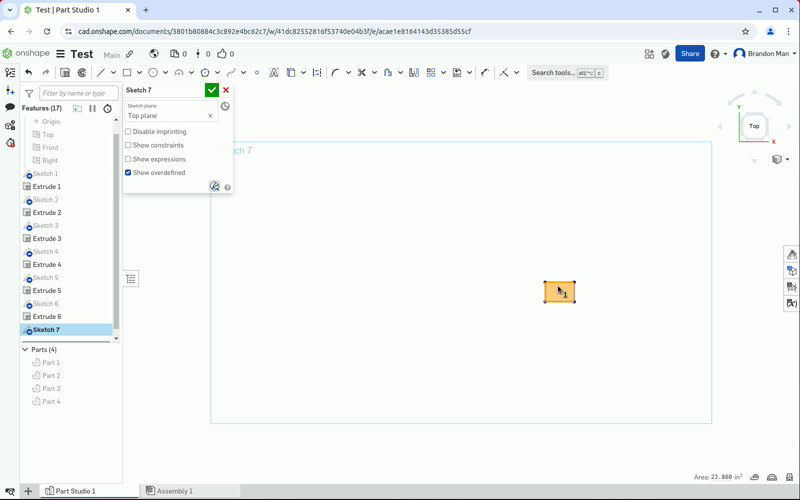
mouse_move(73, 352)
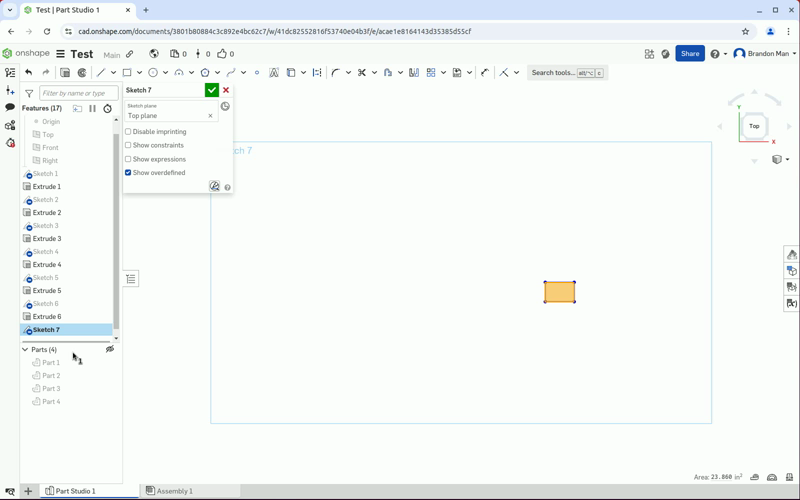
key(shift+y)
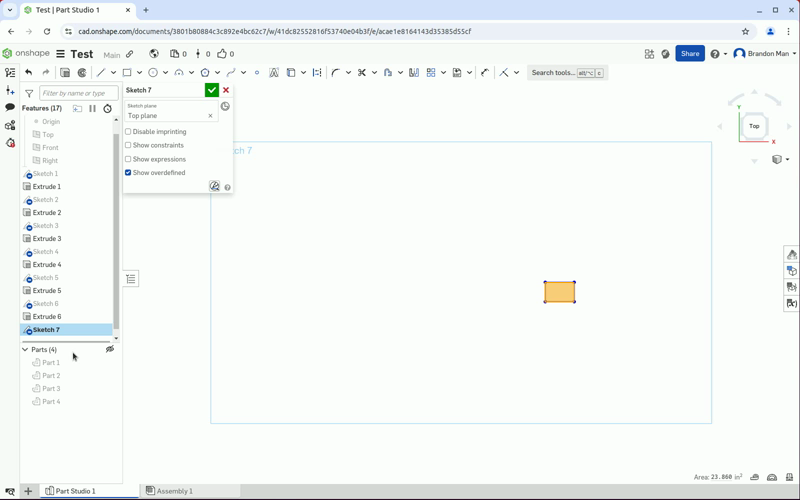
key(shift+e)
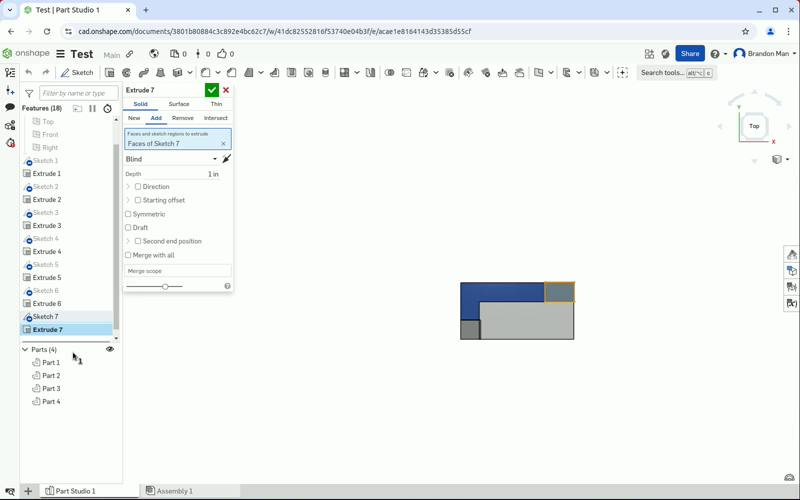
mouse_move(143, 106)
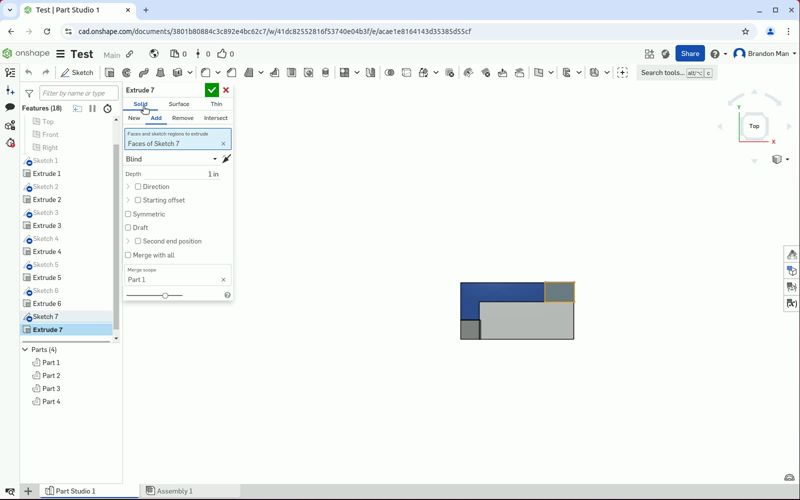
click(143, 106)
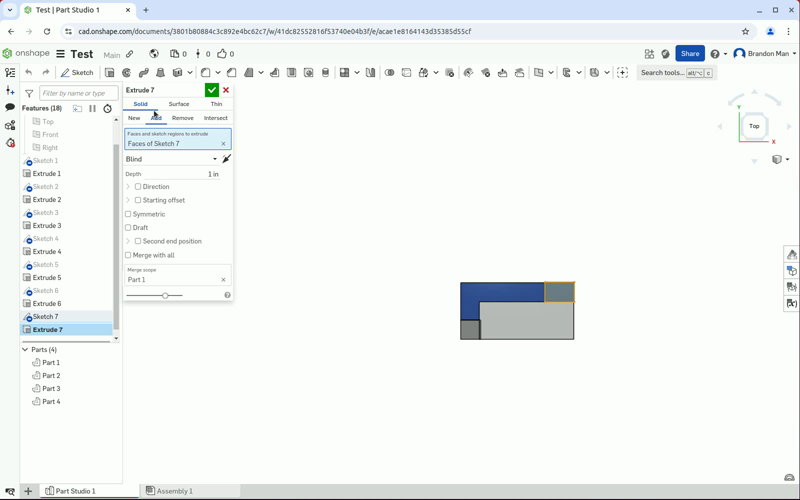
mouse_move(186, 120)
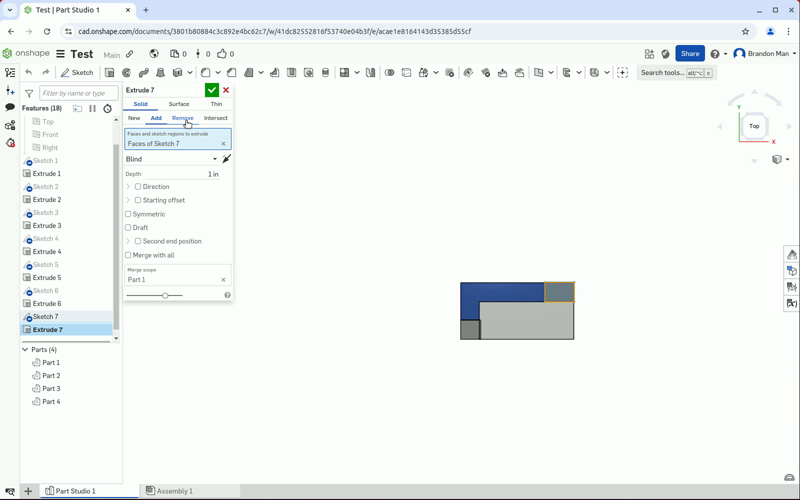
click(186, 120)
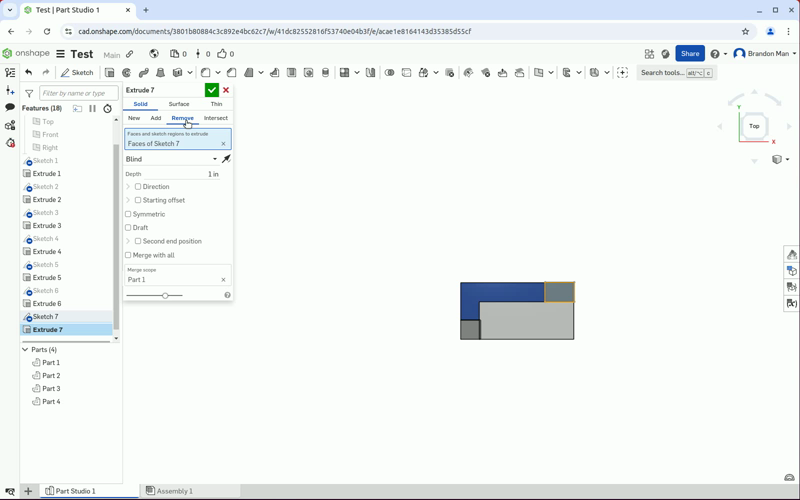
key(tab, 4)
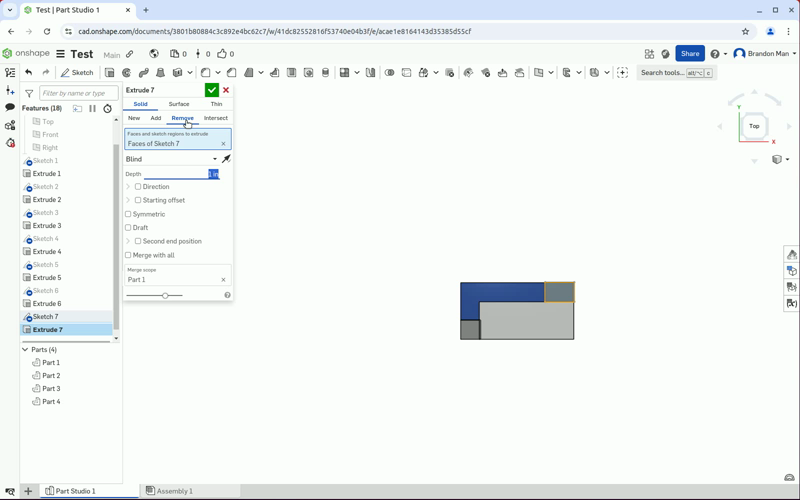
text(1.926)
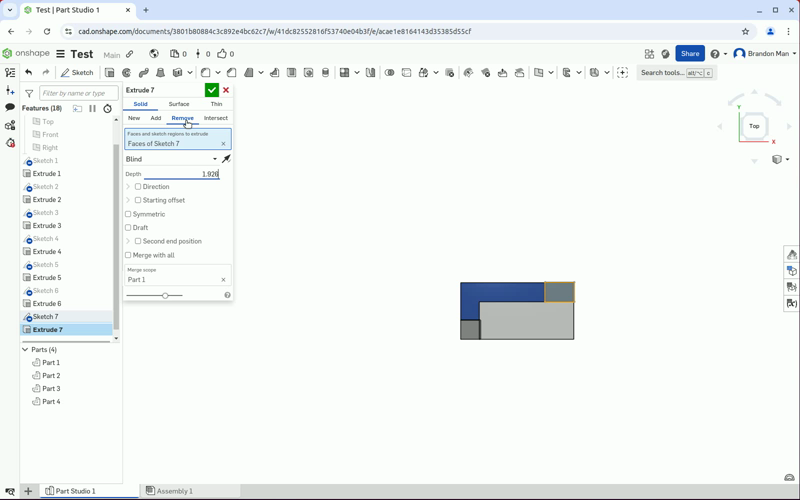
key(tab, 6)
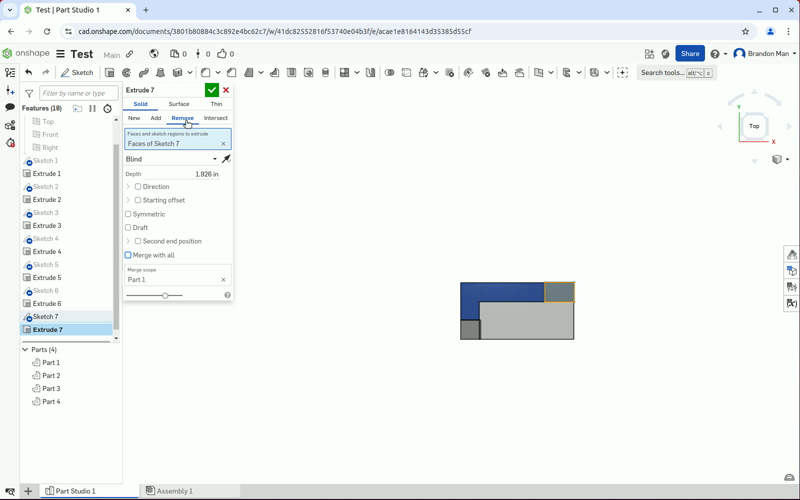
key(space)
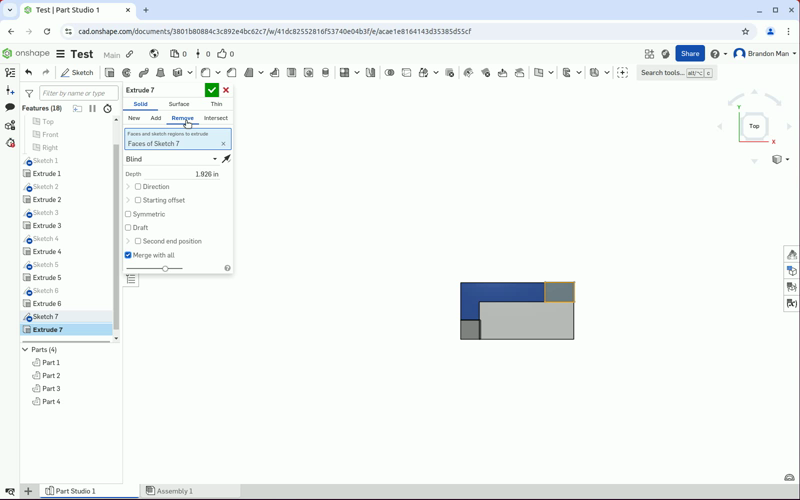
key(enter)
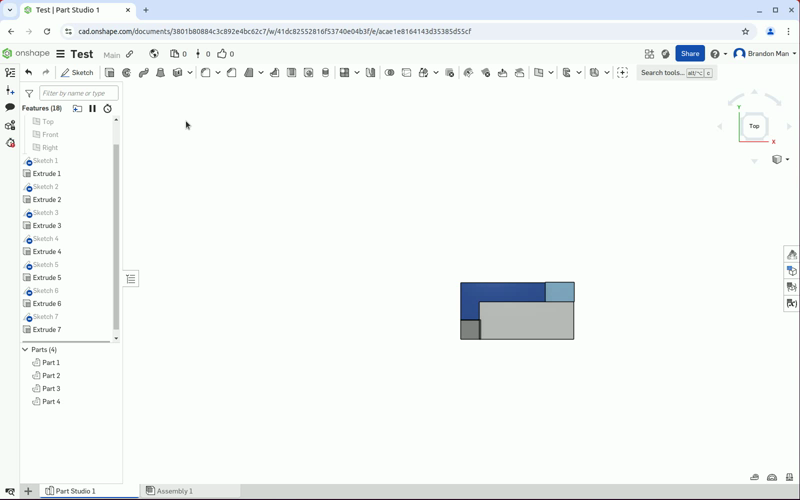
key(shift+h)
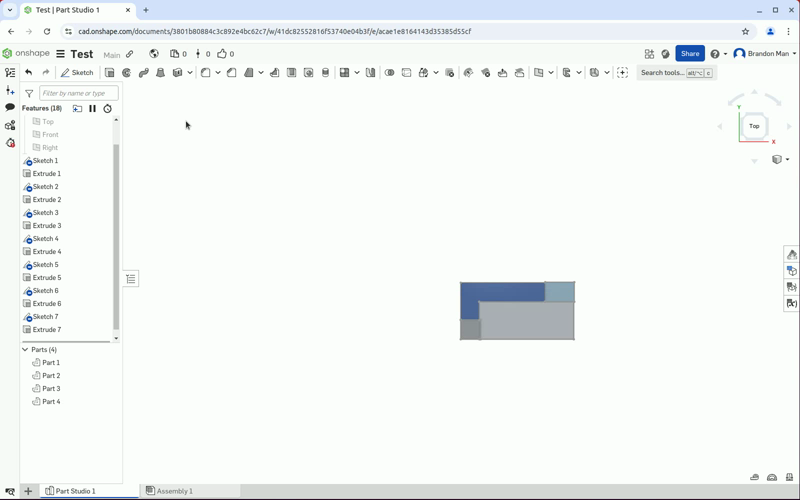
key(shift+h)
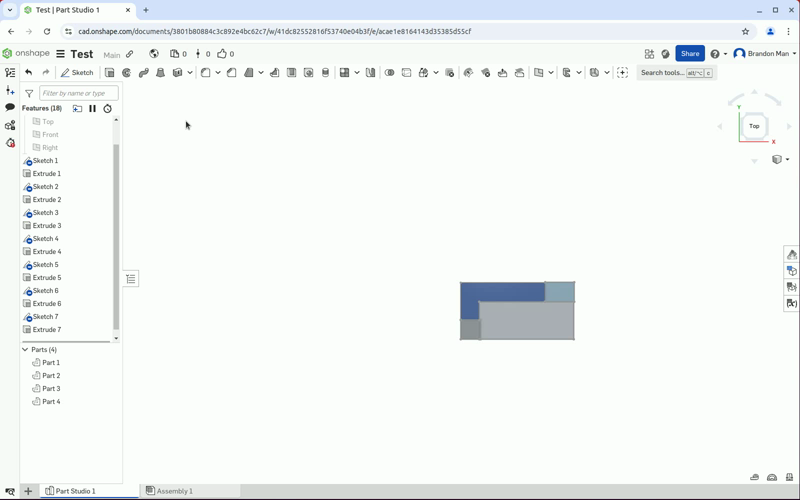
key(shift+7)
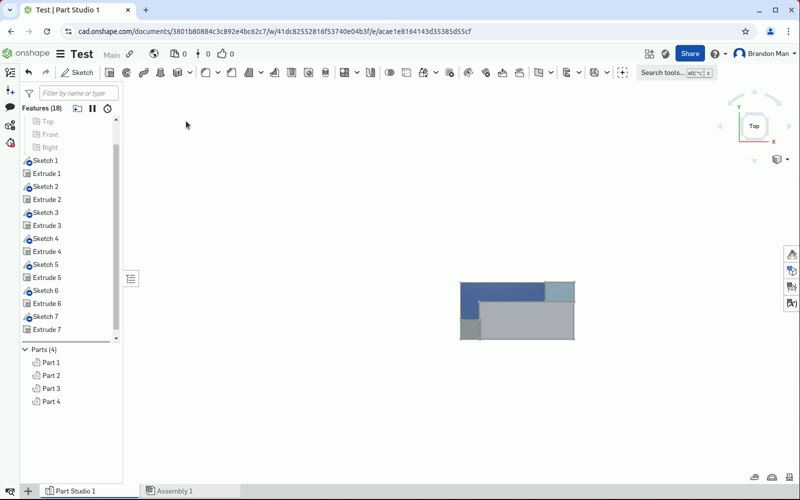
key(up, 3)
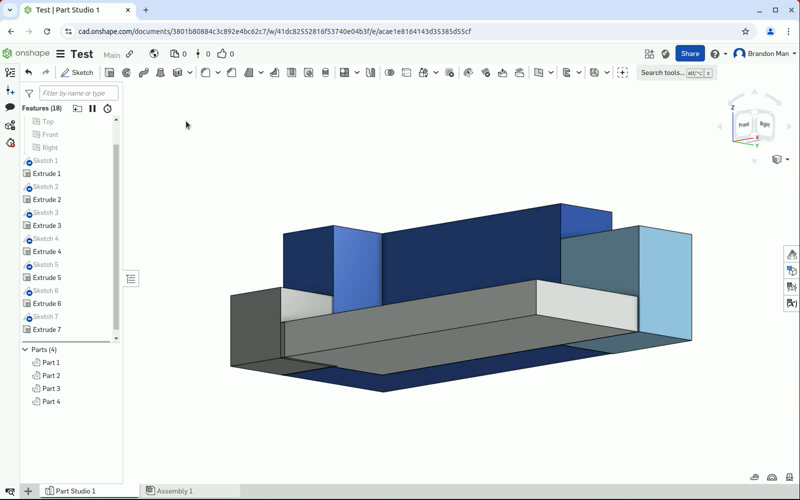
key(left, 3)
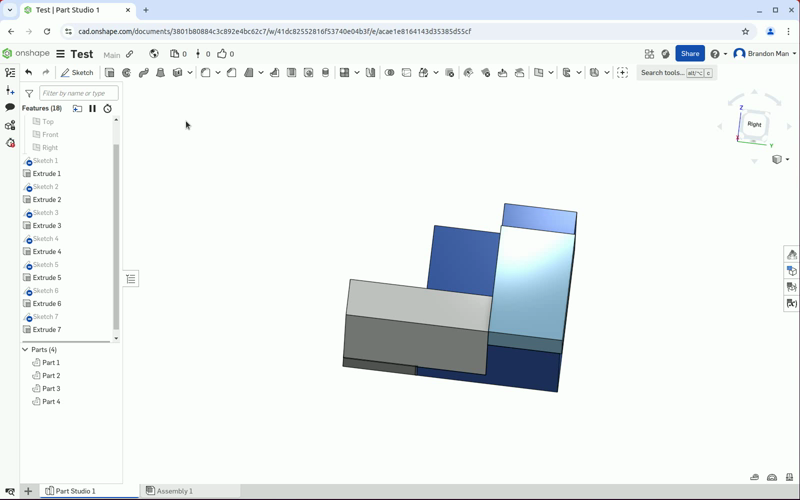
key(right, 3)
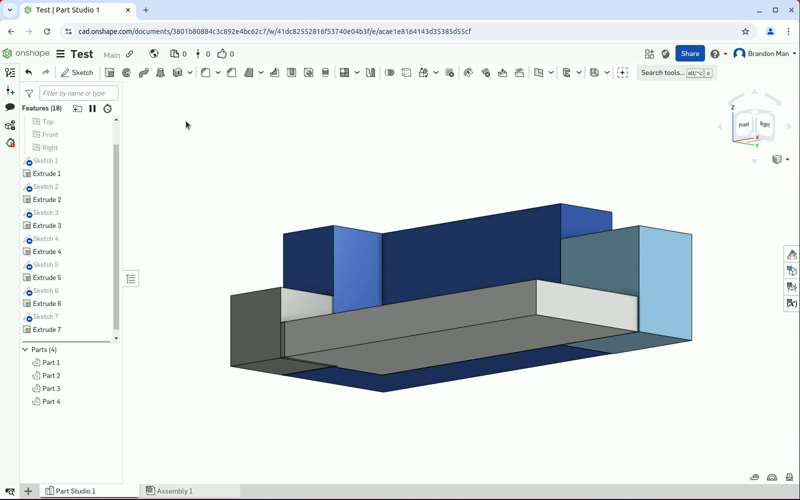
key(down, 3)
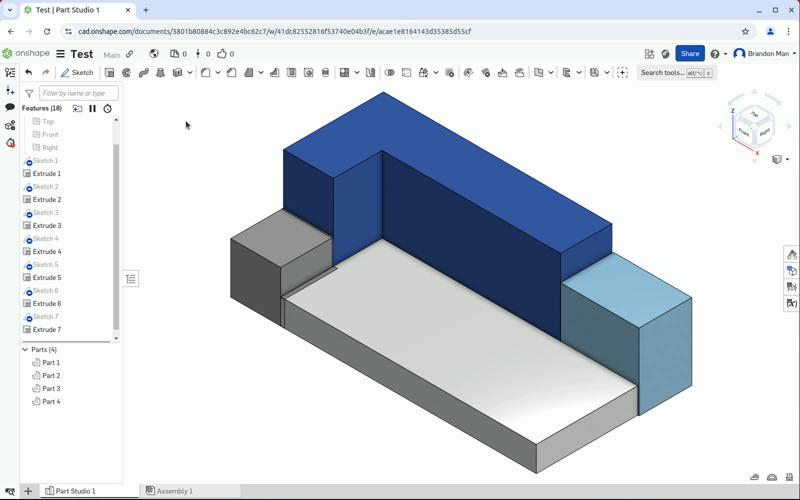
mouse_move(69, 163)
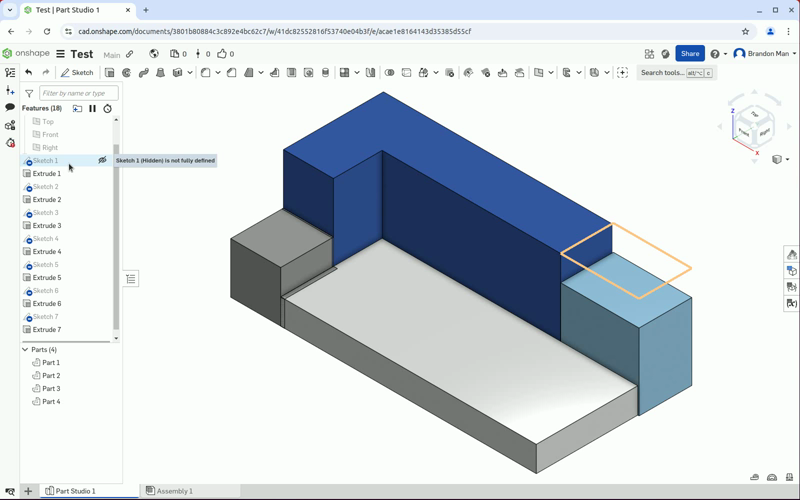
click(69, 163)